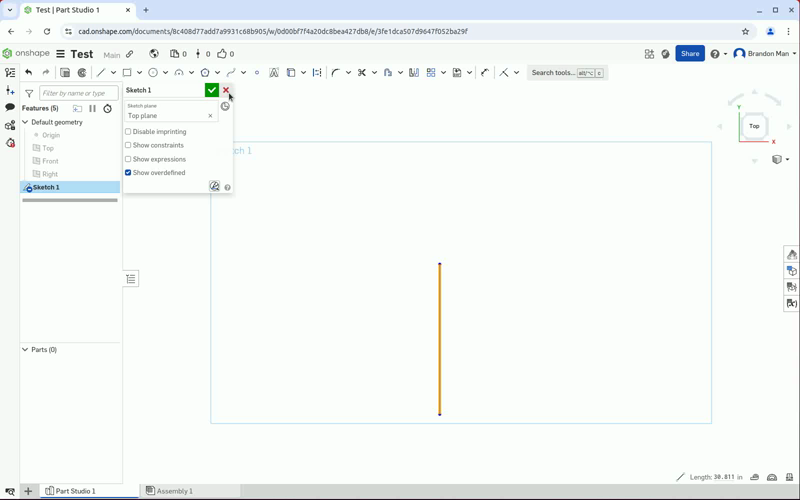
key(shift+h)
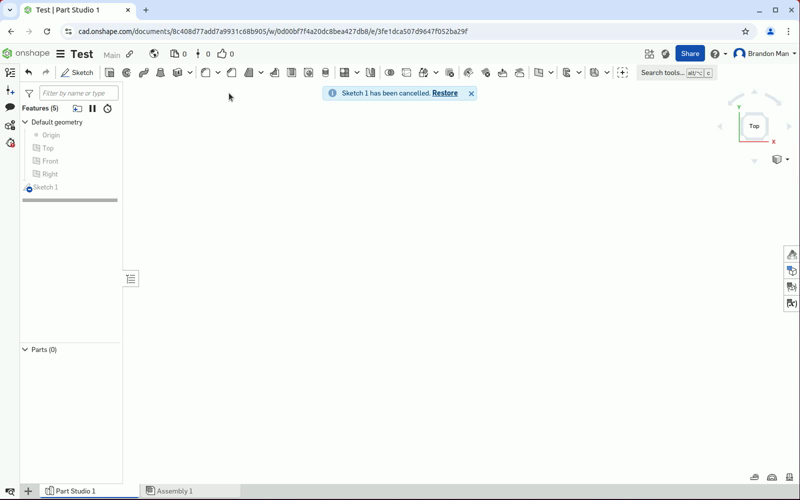
mouse_move(73, 352)
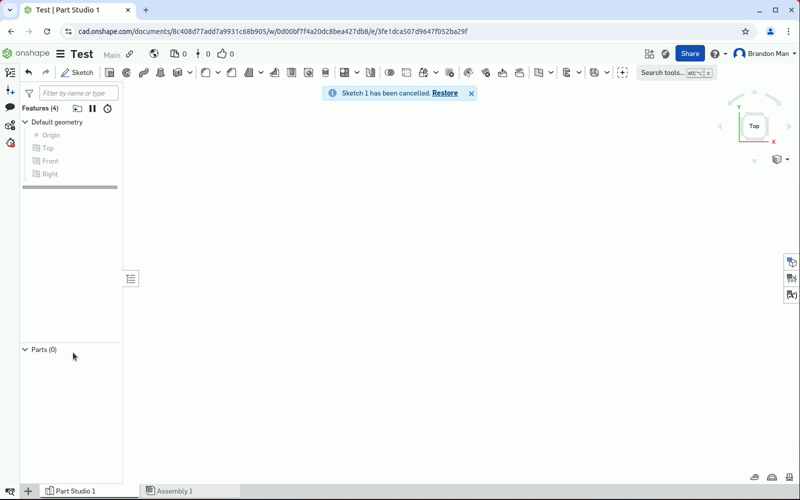
key(y)
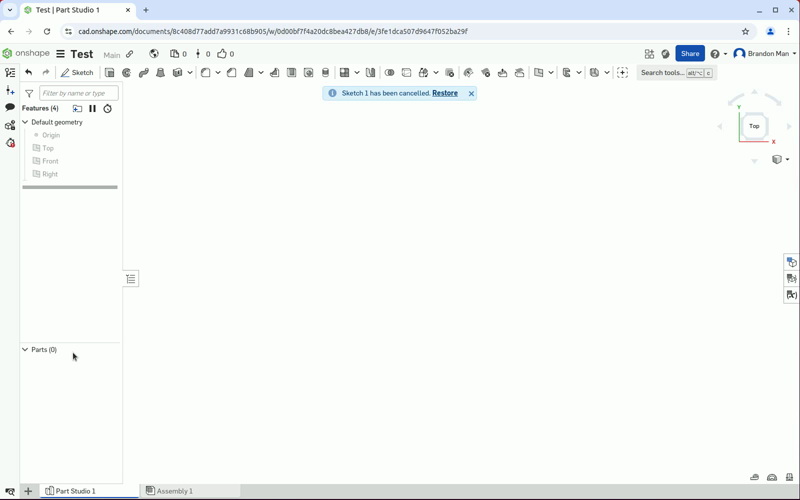
key(shift+p)
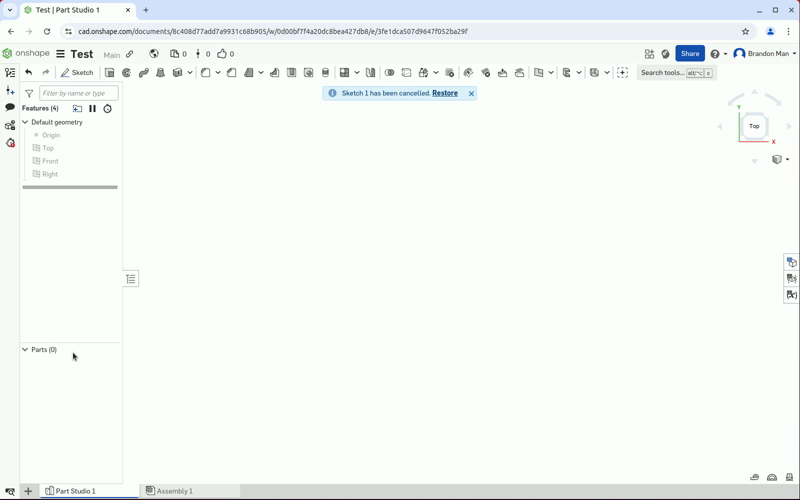
key(space)
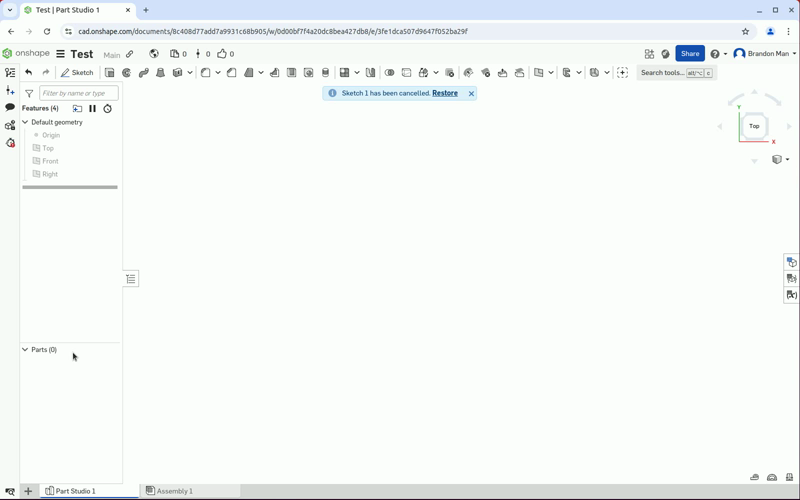
key_down(shift)
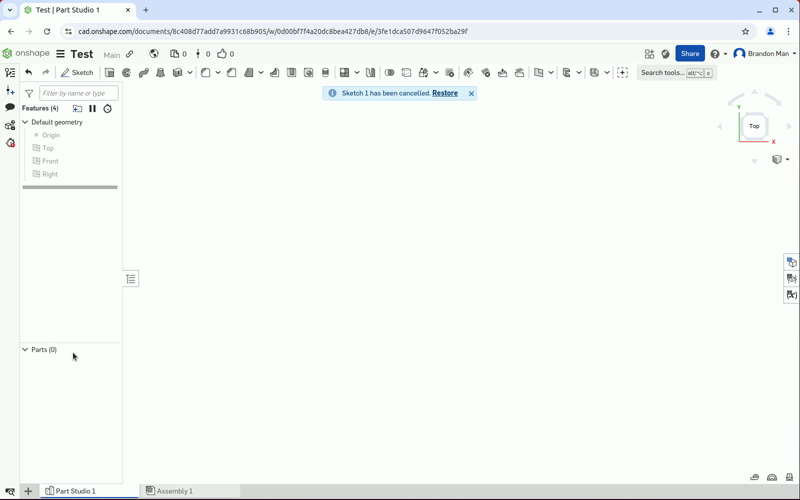
key(up)
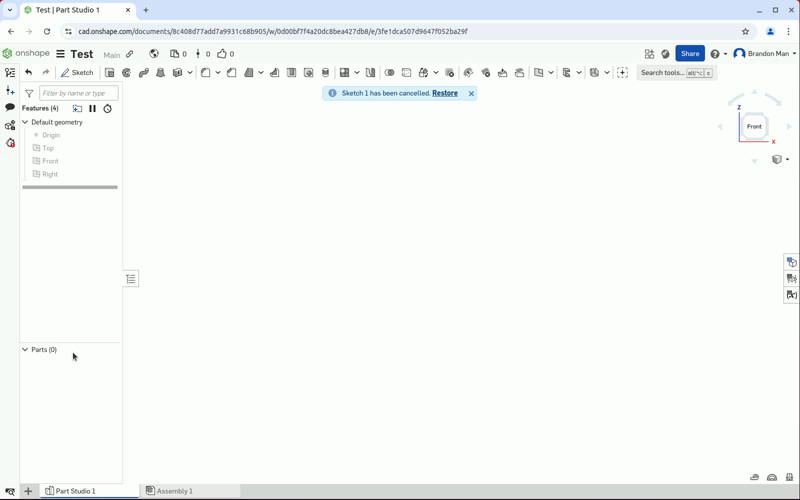
key_up(shift)
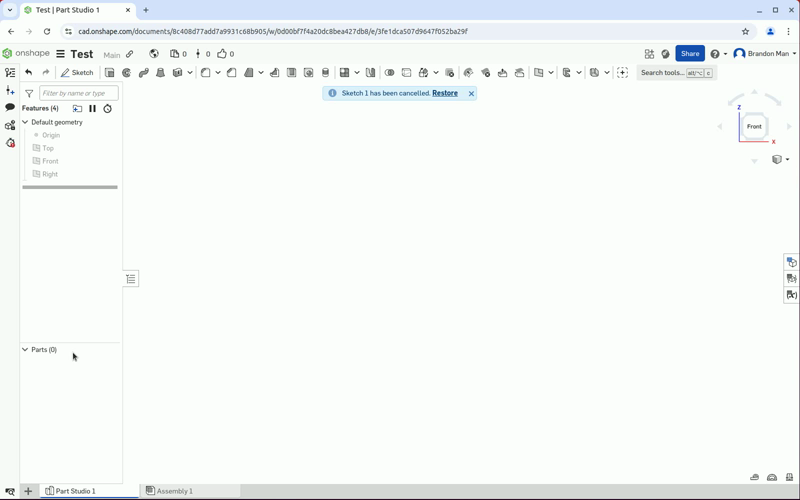
mouse_move(73, 352)
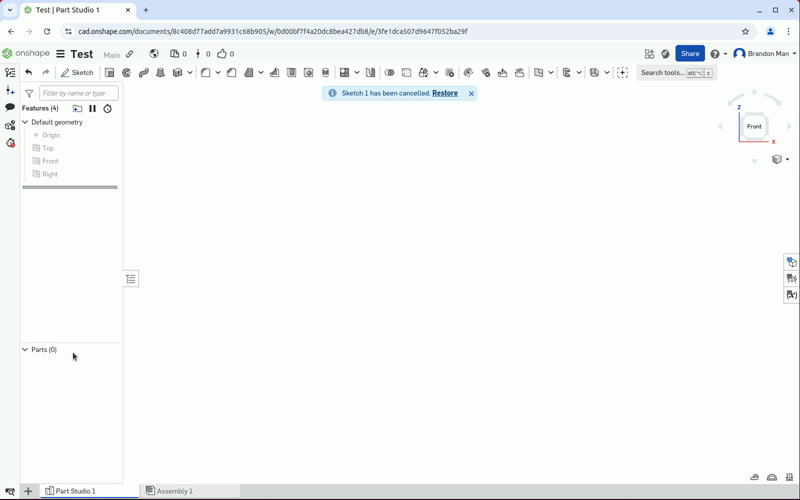
key(shift+y)
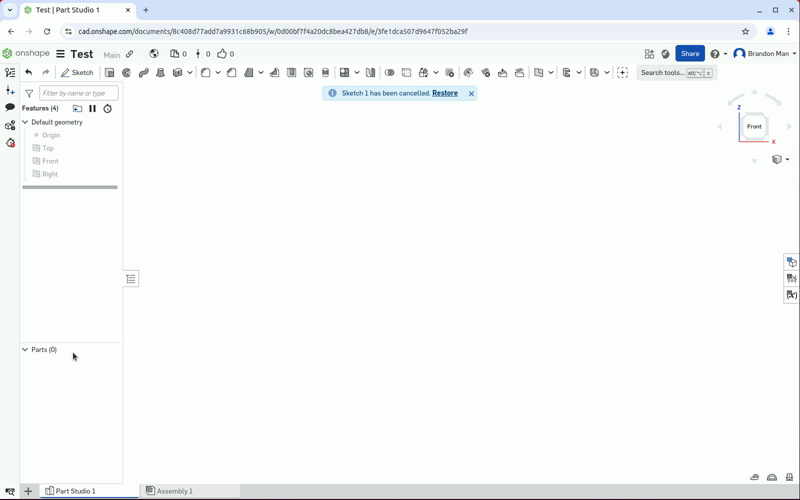
key(shift+s)
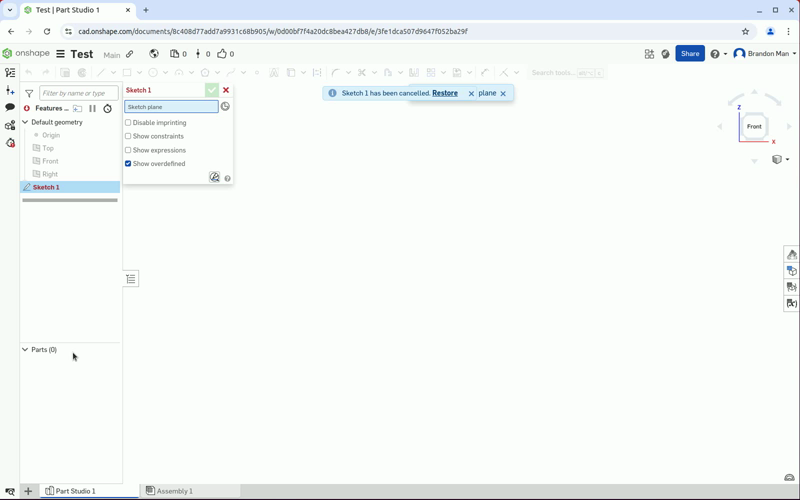
mouse_move(73, 163)
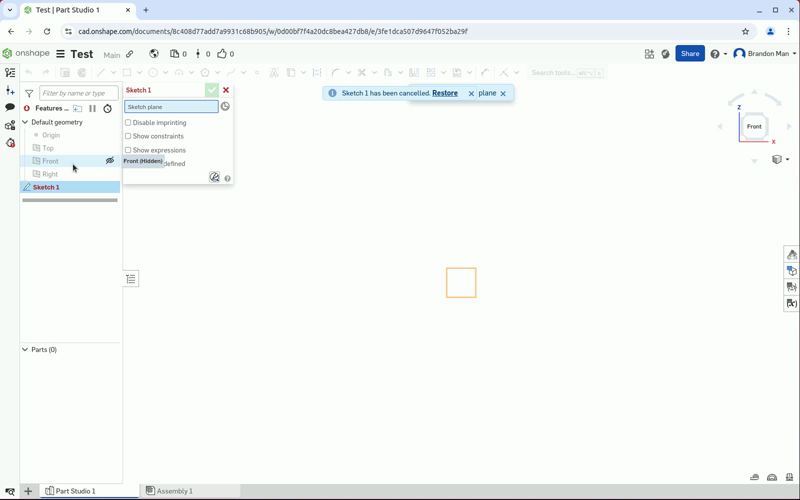
click(73, 163)
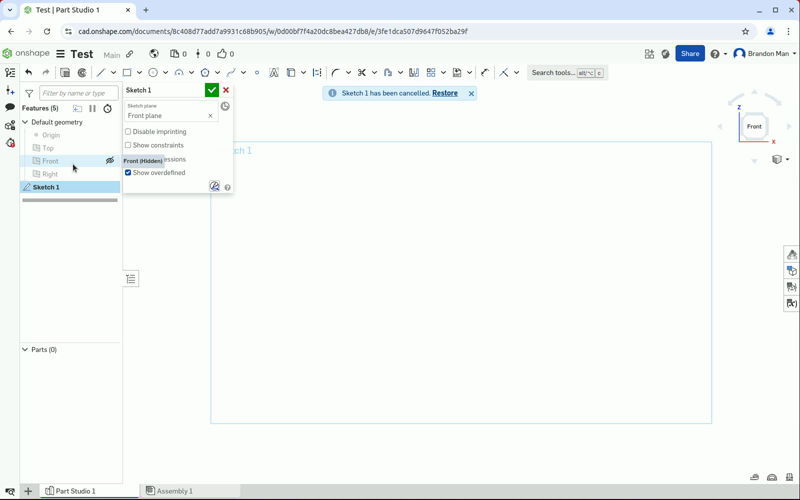
mouse_move(73, 352)
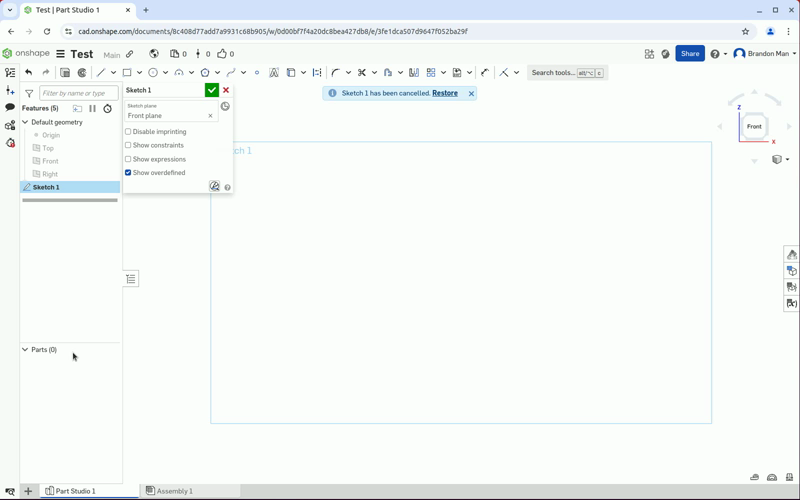
key(y)
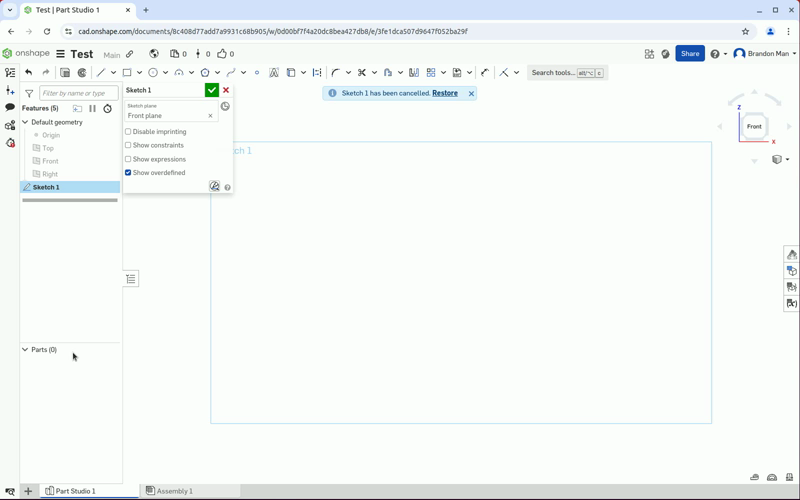
key(l)
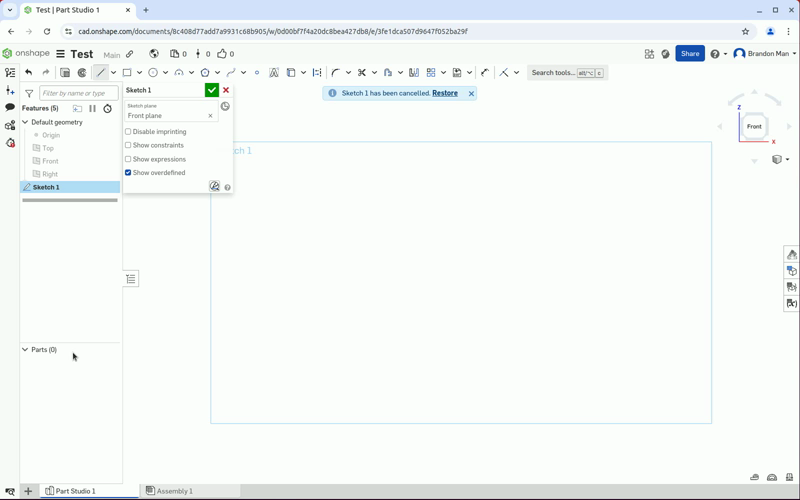
key_down(shift)
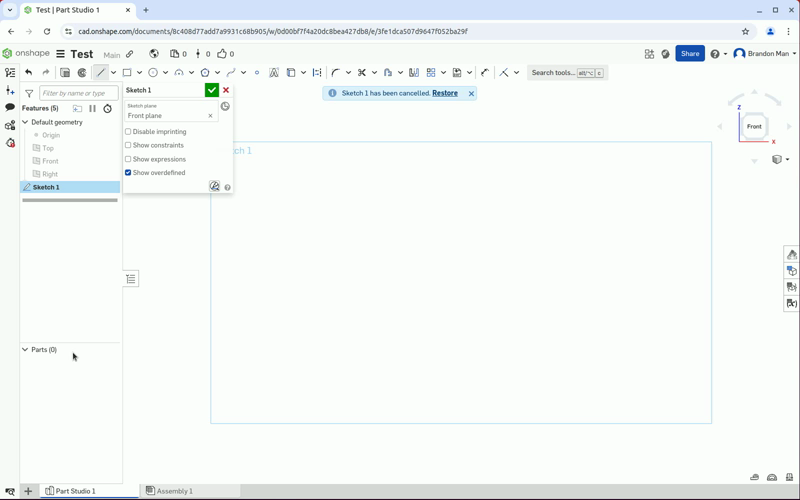
mouse_move(371, 299)
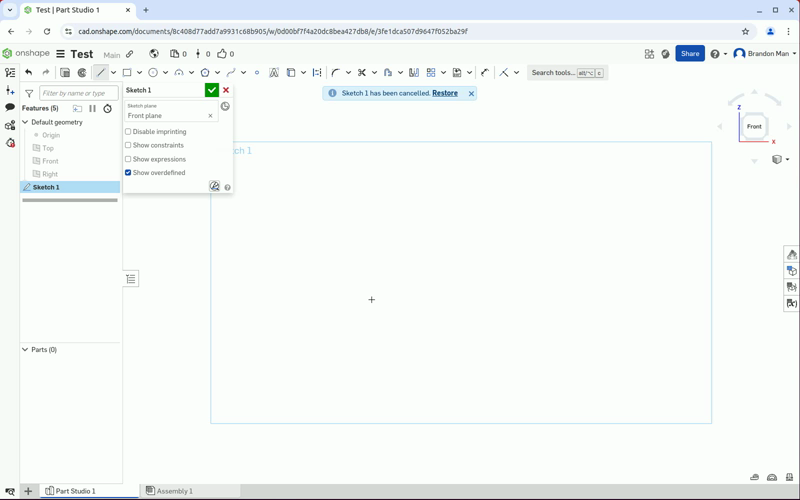
click(371, 299)
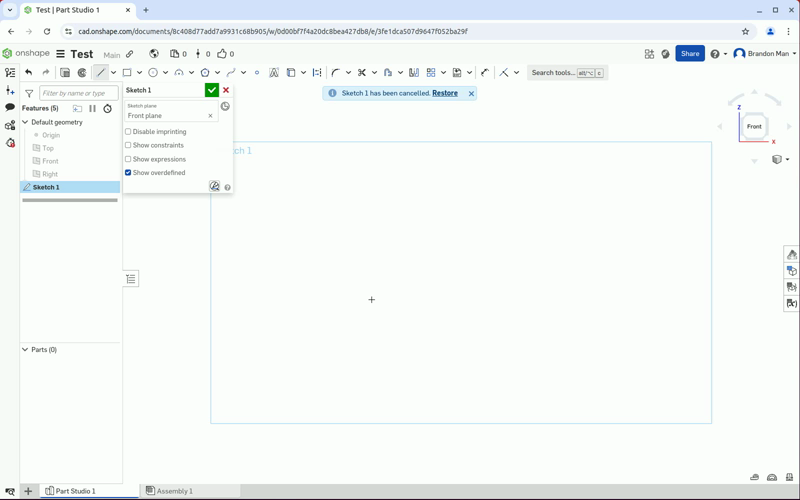
key_up(shift)
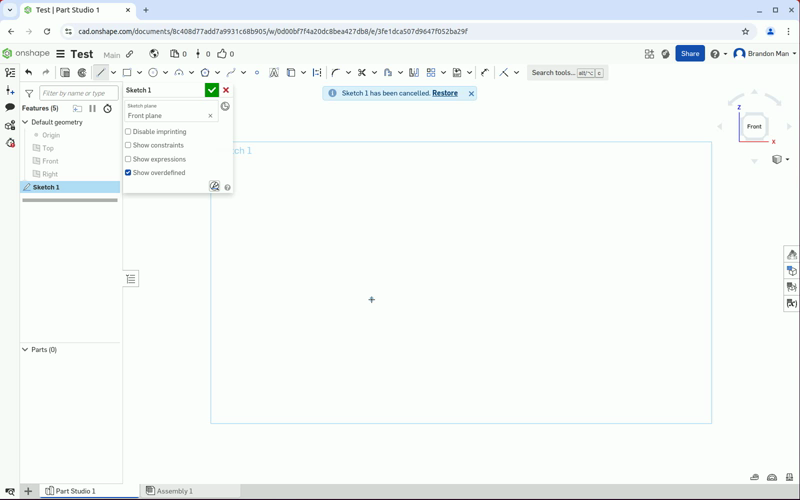
key_down(shift)
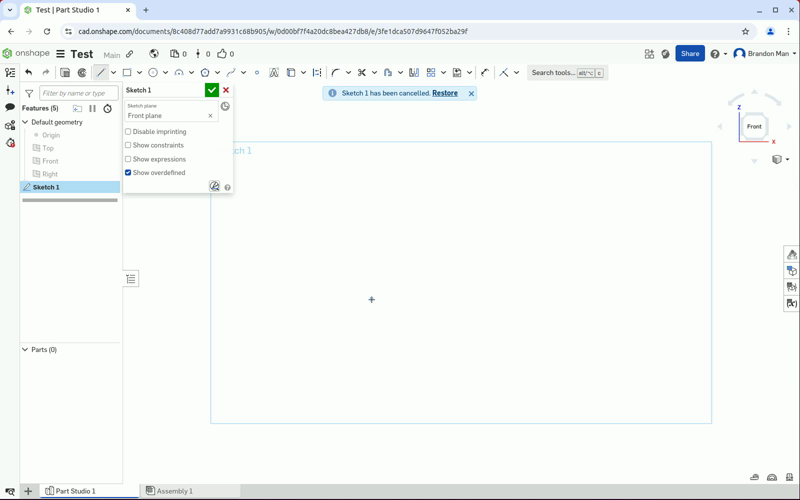
mouse_move(401, 299)
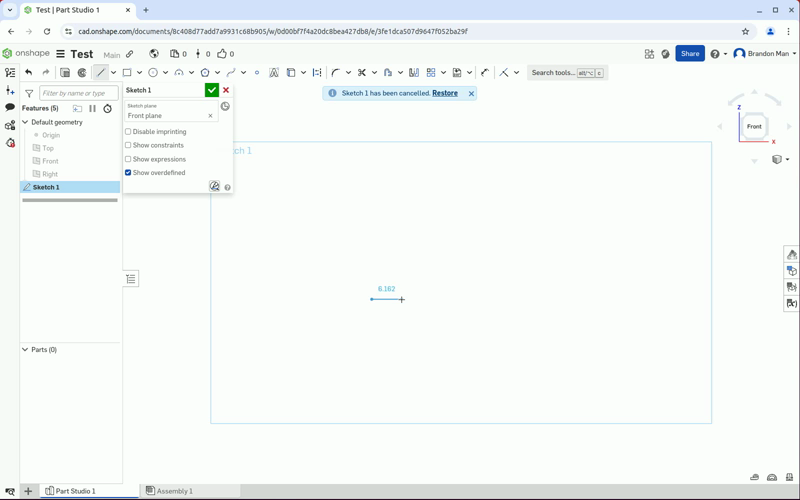
mouse_move(373, 299)
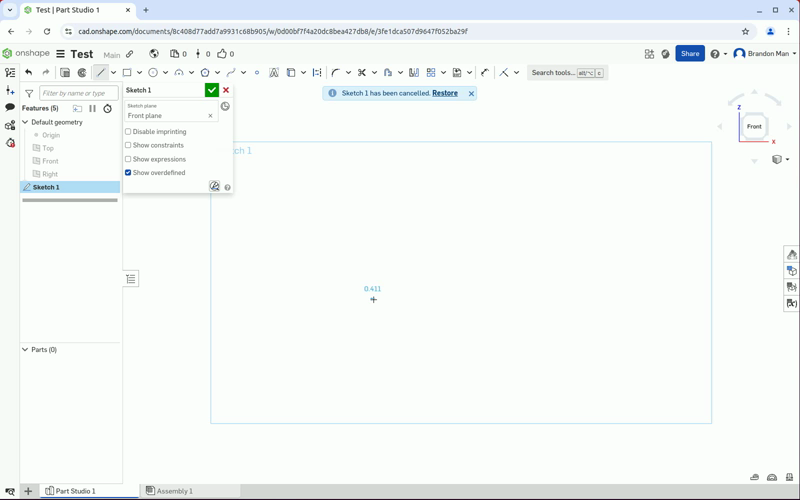
scroll(6)
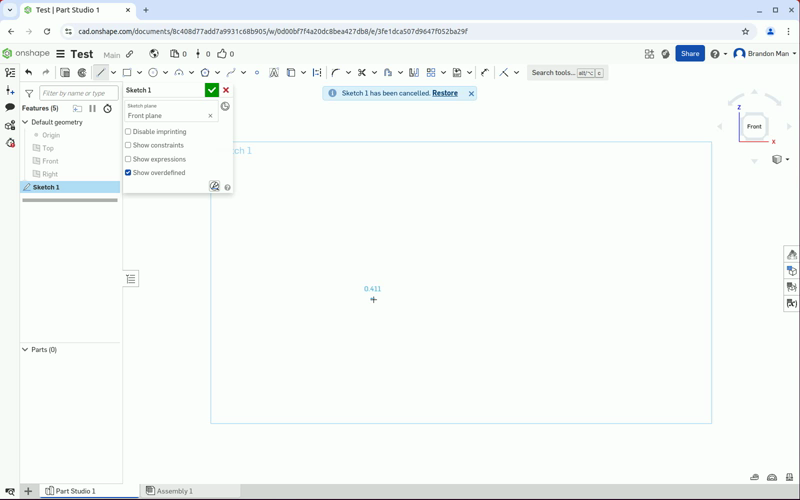
scroll(6)
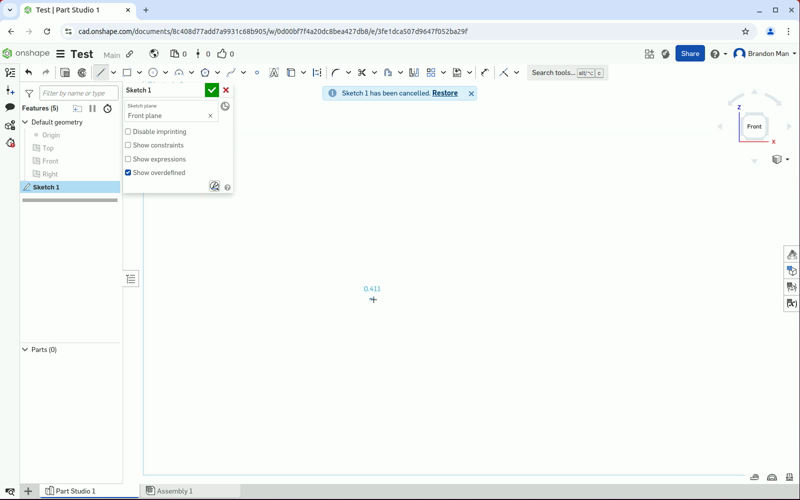
scroll(6)
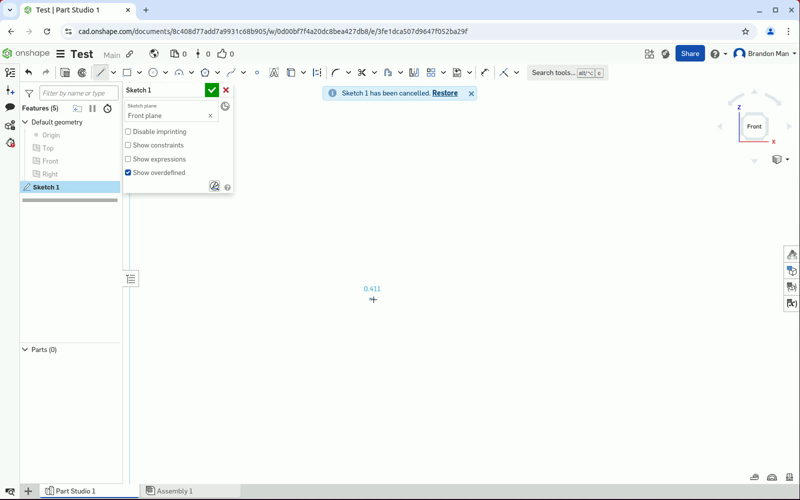
scroll(6)
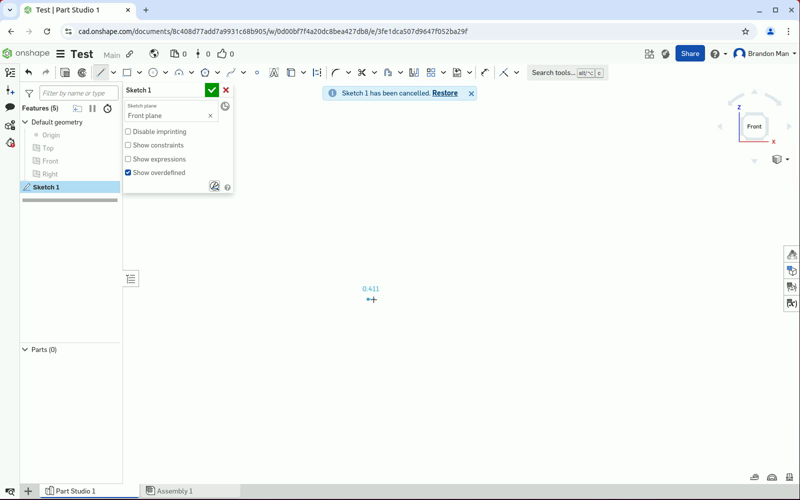
scroll(6)
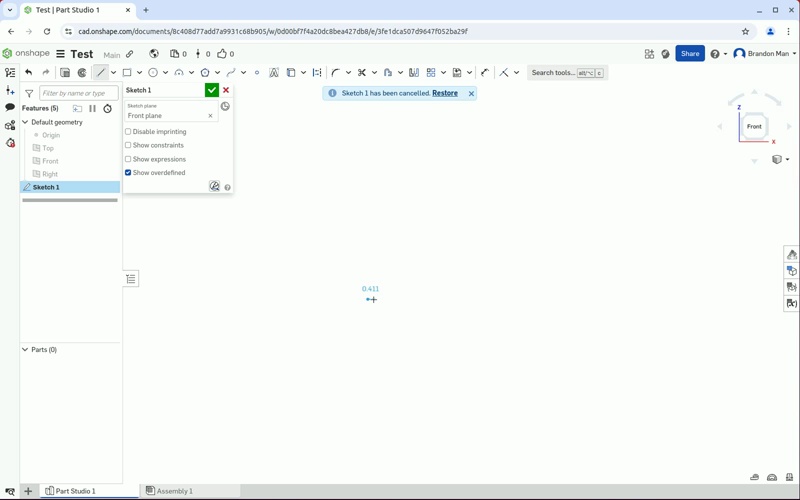
scroll(6)
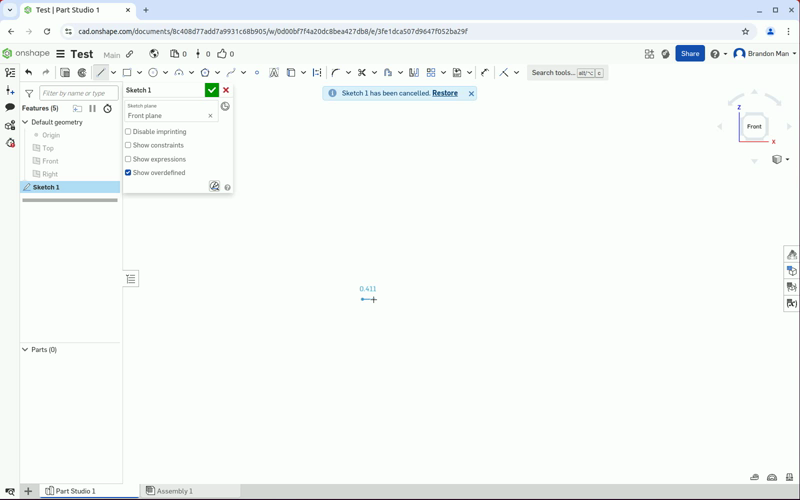
scroll(6)
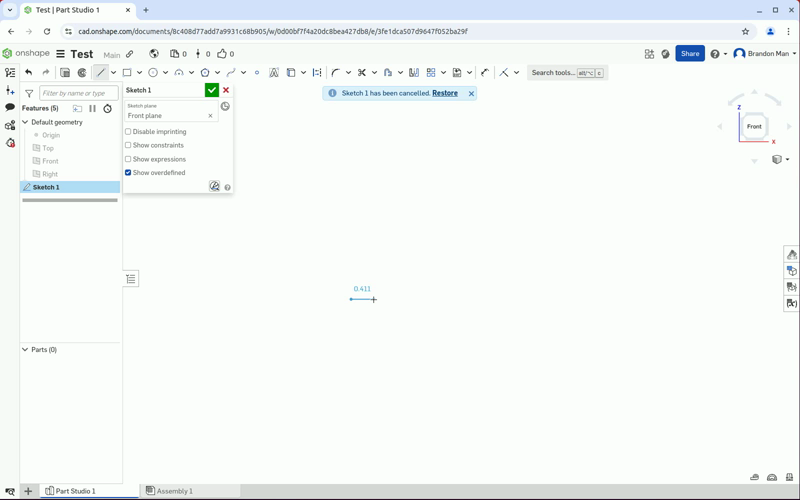
click(373, 299)
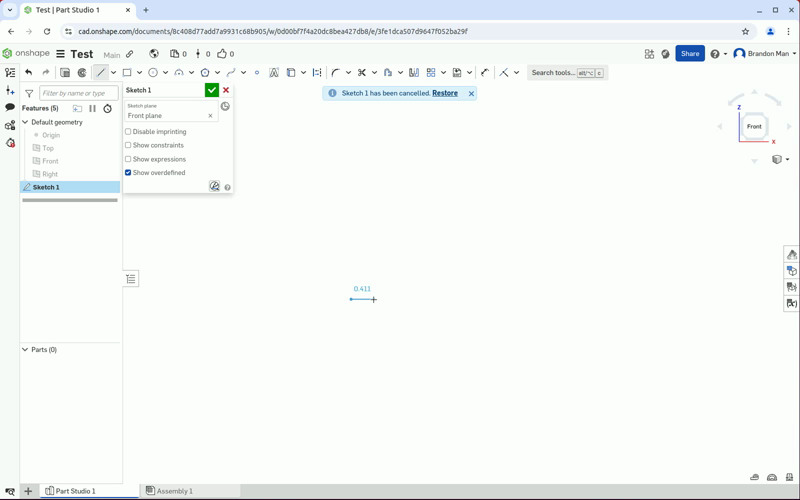
scroll(-6)
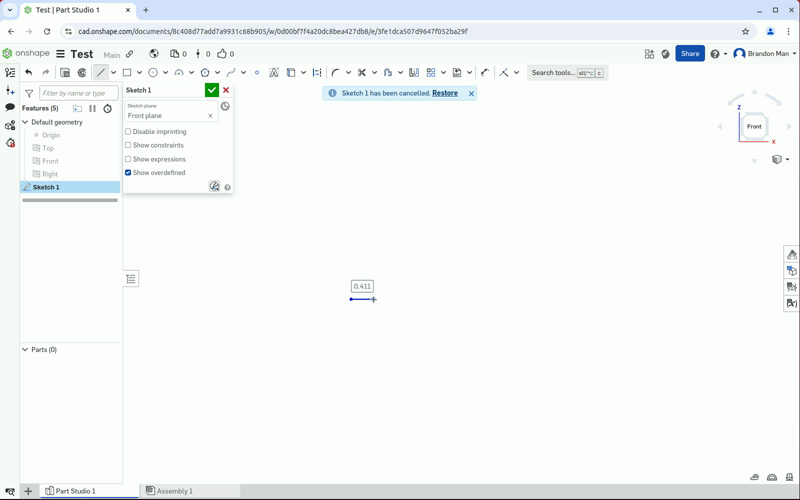
scroll(-6)
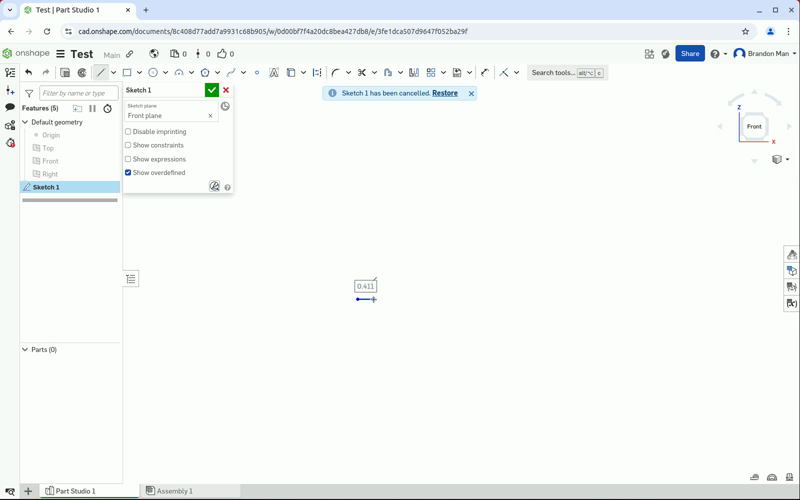
scroll(-6)
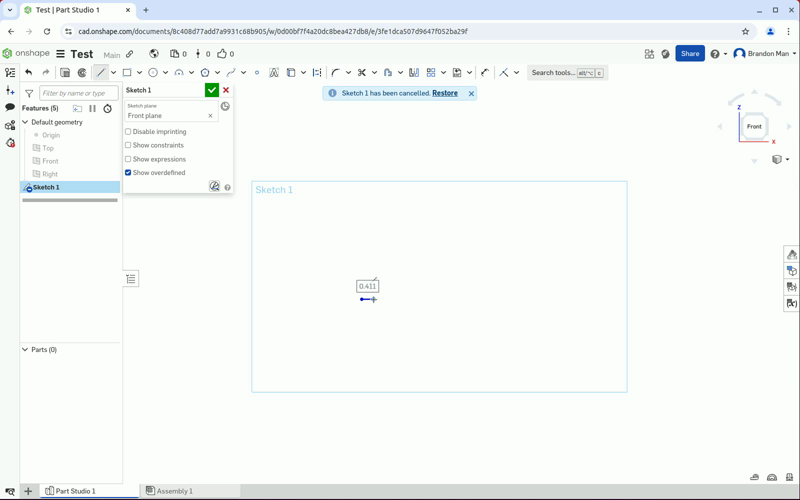
scroll(-6)
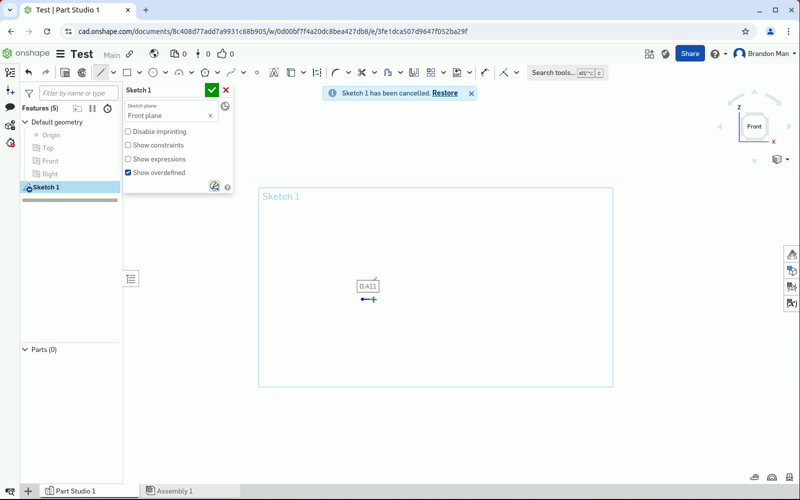
scroll(-6)
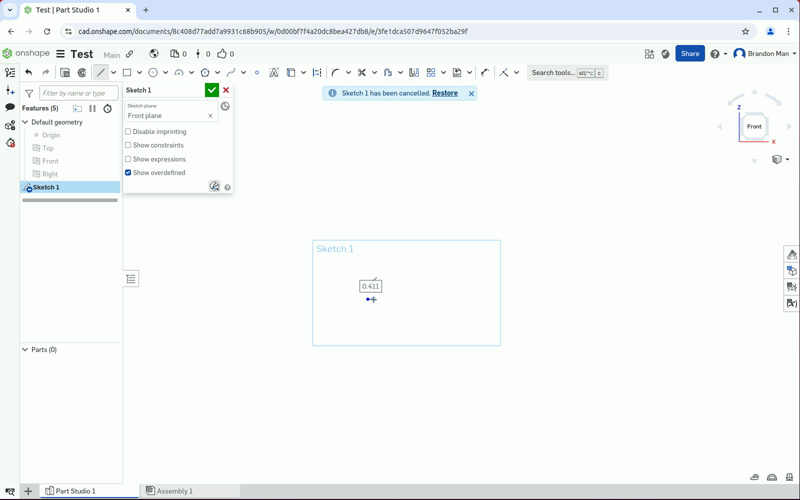
scroll(-6)
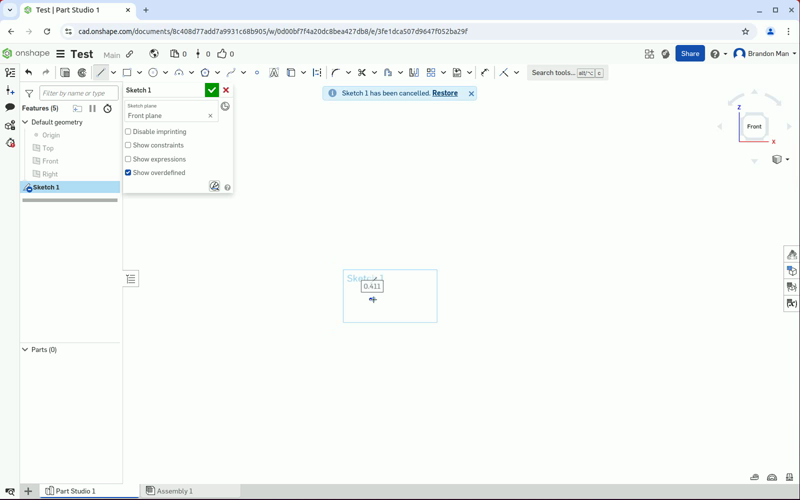
scroll(-6)
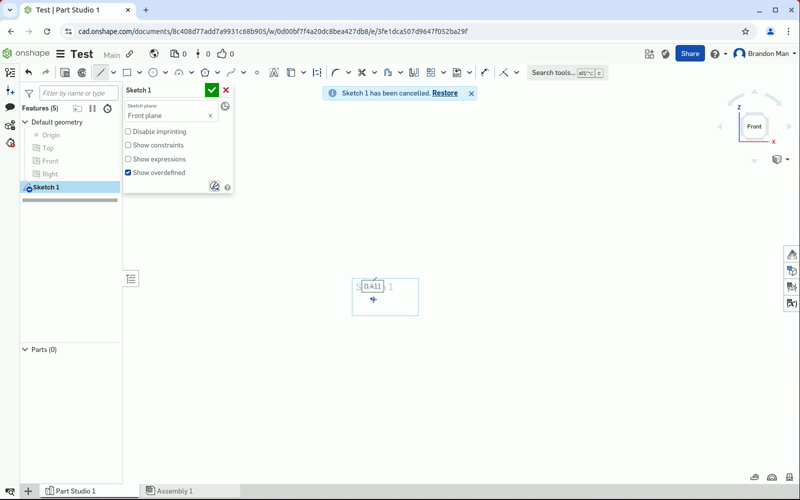
key_up(shift)
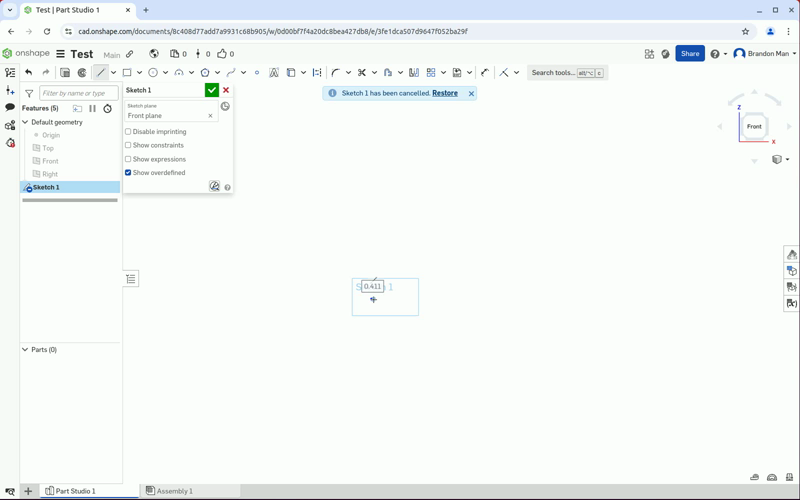
key_down(shift)
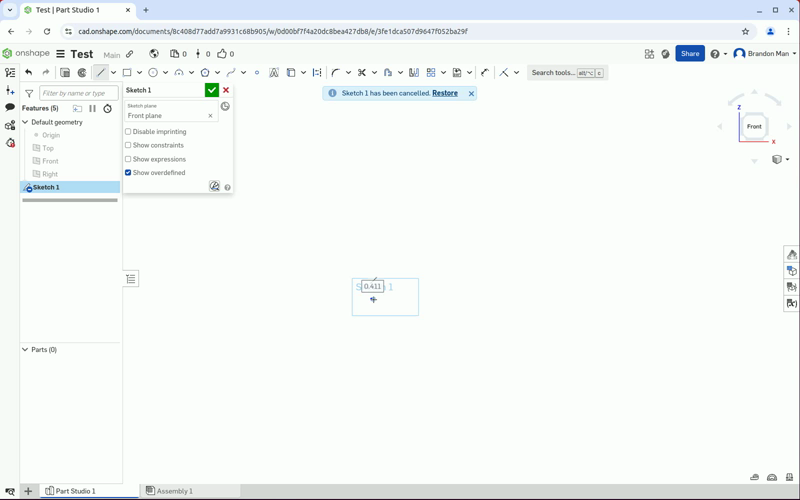
mouse_move(403, 299)
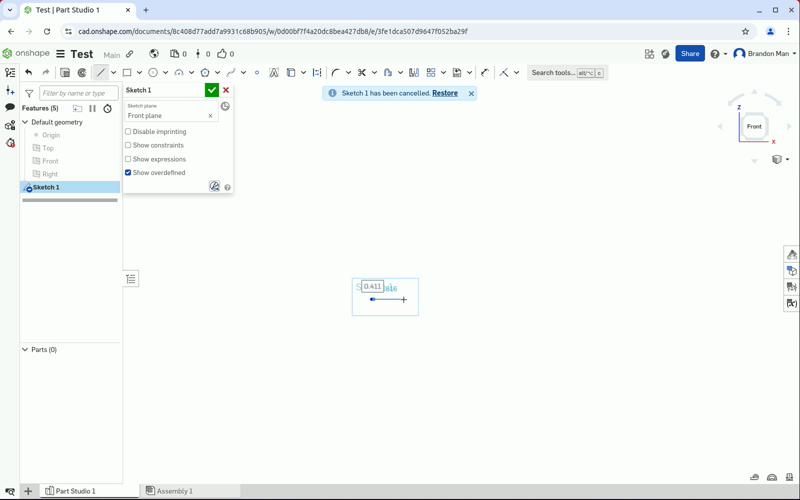
mouse_move(373, 282)
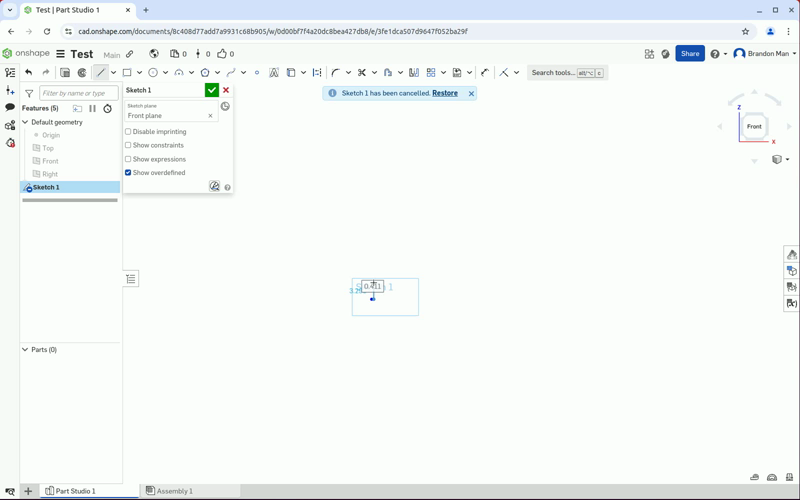
click(373, 282)
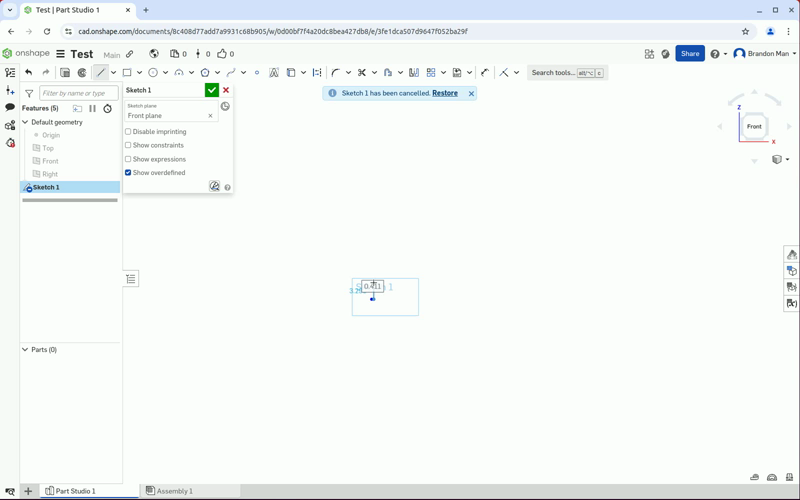
key_up(shift)
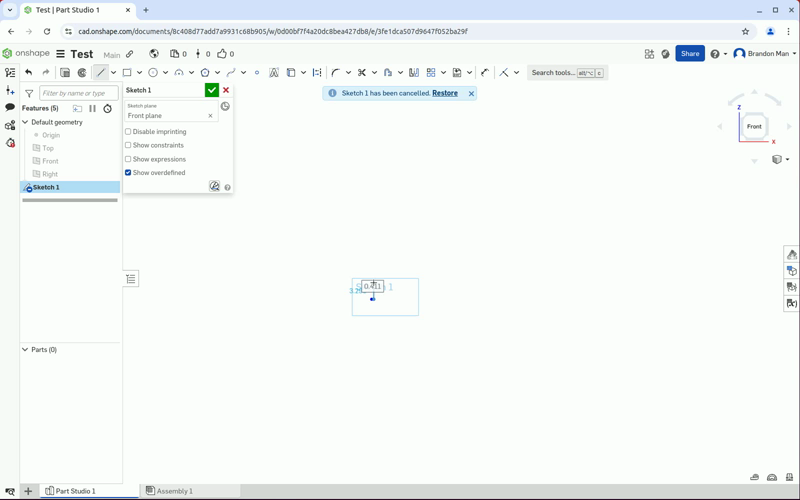
key(esc)
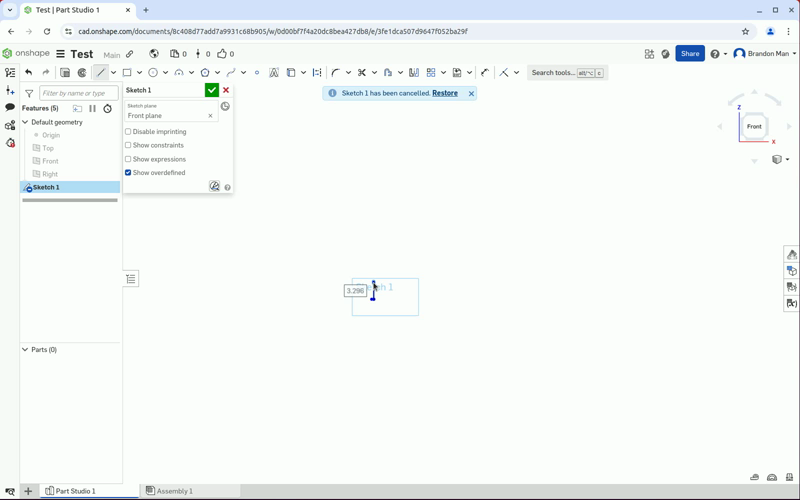
key(a)
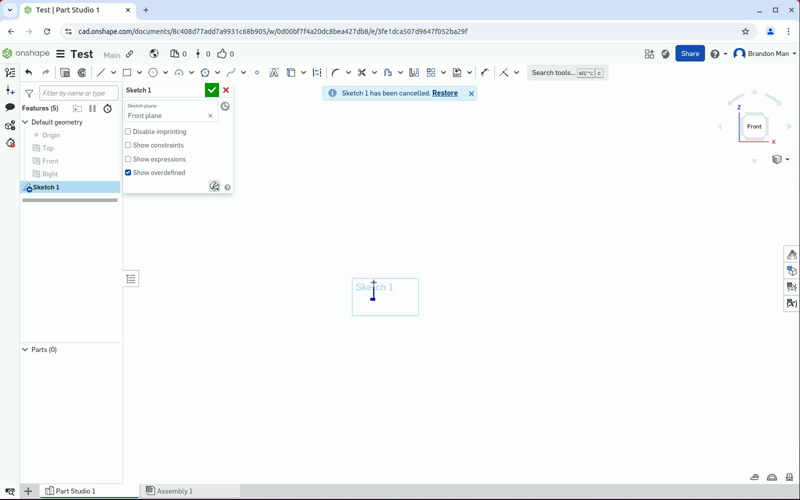
mouse_move(373, 282)
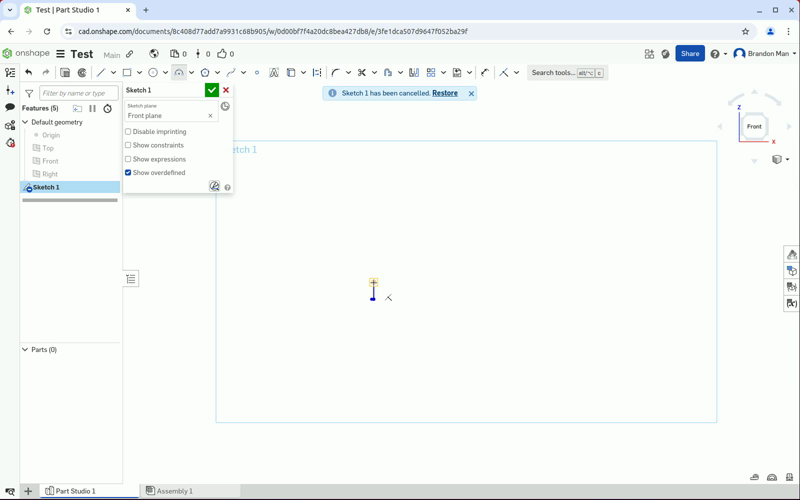
click(373, 282)
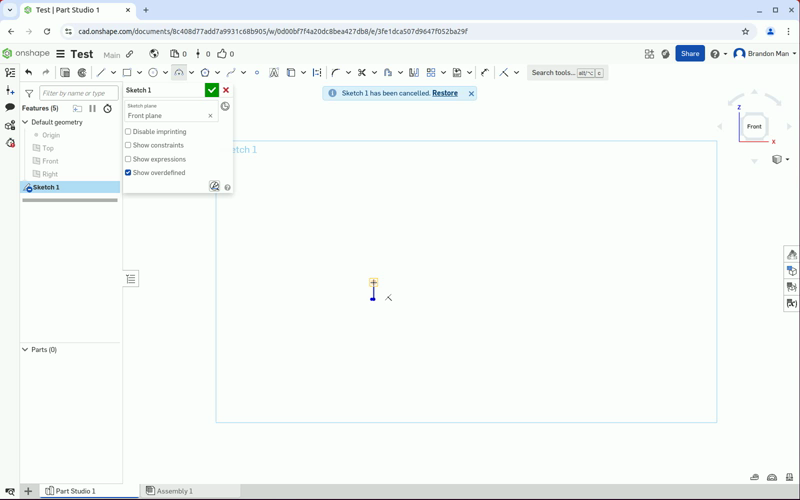
key_down(shift)
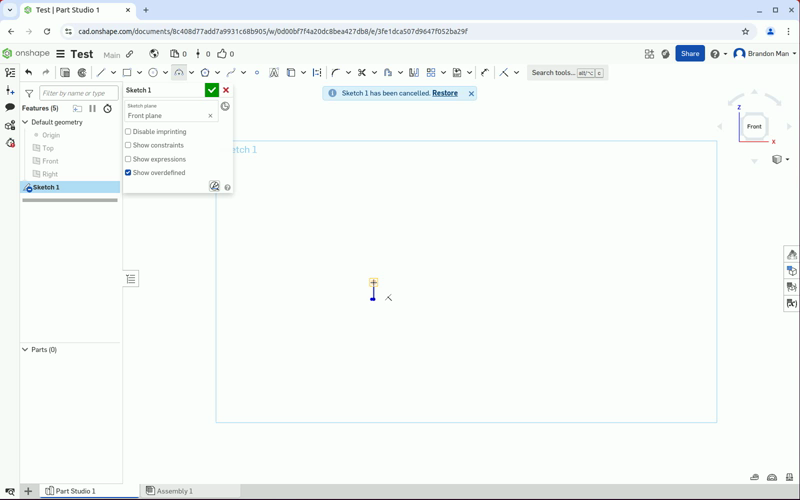
mouse_move(377, 278)
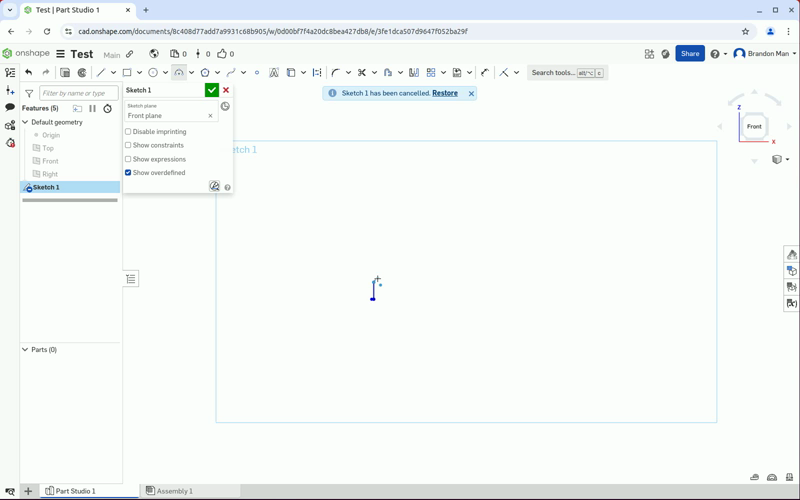
scroll(6)
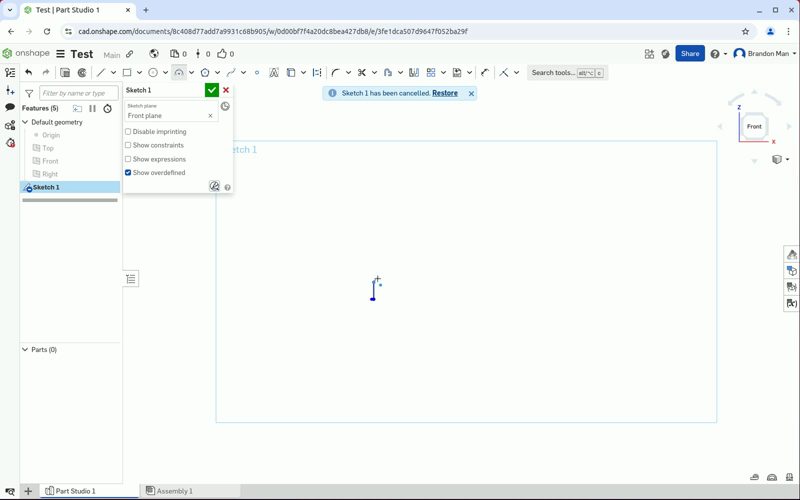
scroll(6)
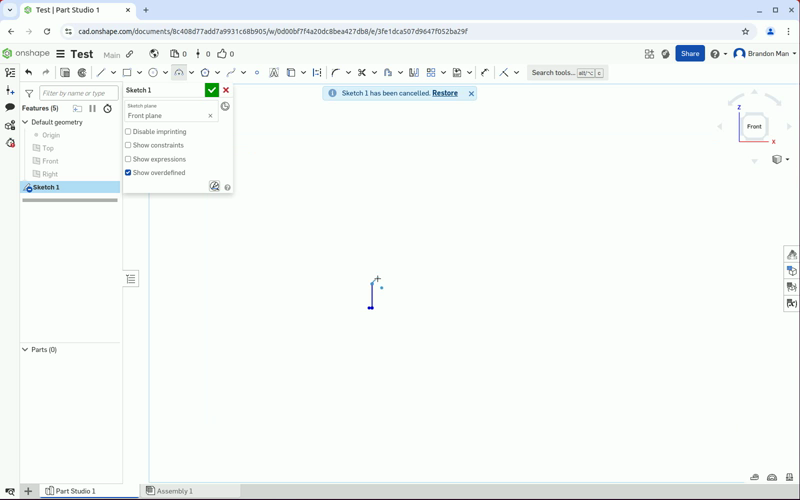
scroll(6)
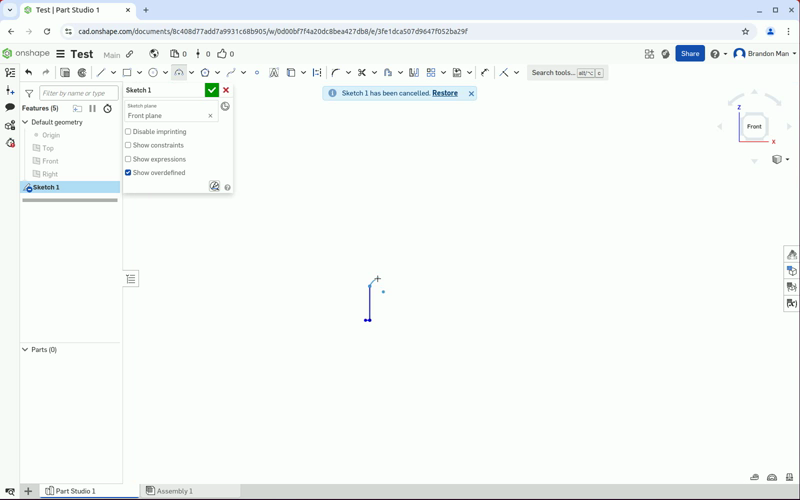
scroll(6)
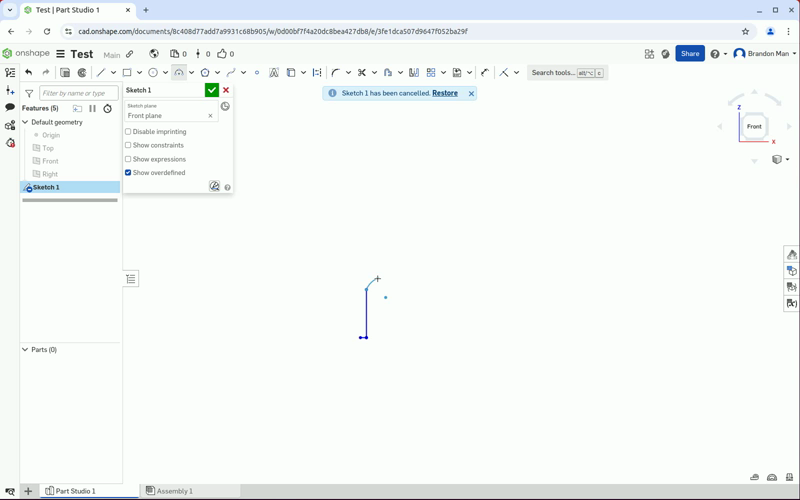
scroll(6)
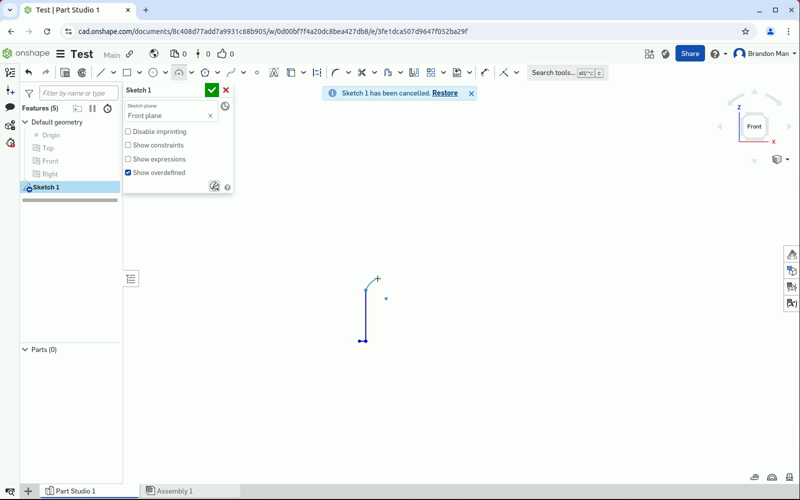
scroll(6)
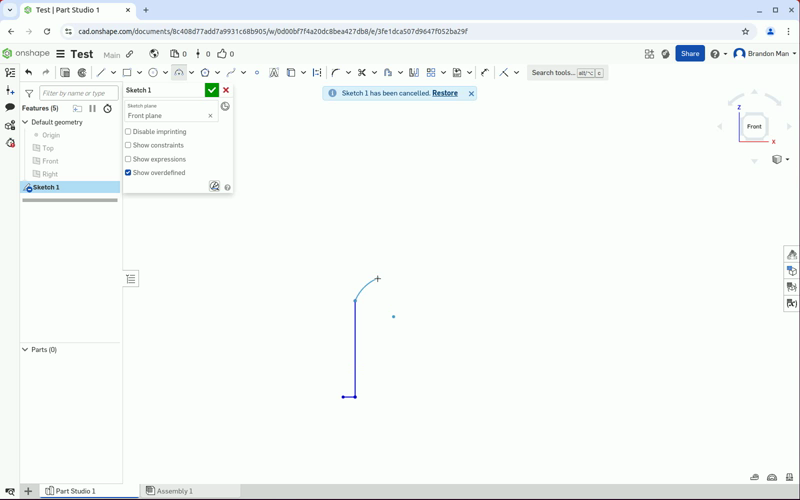
scroll(6)
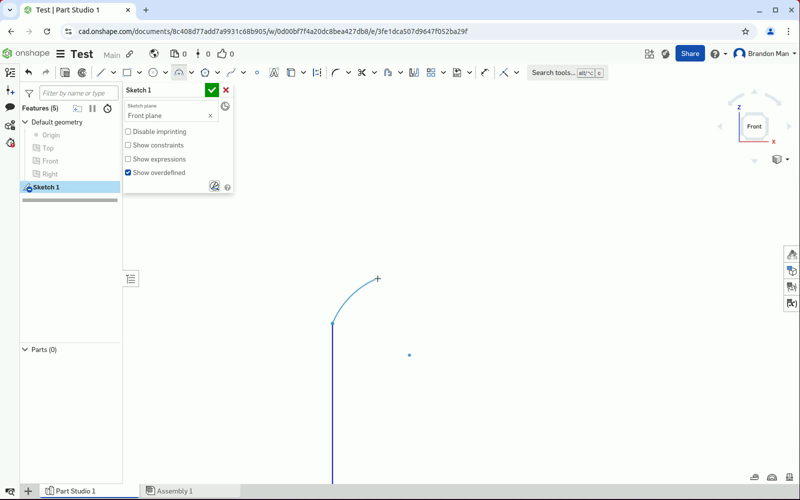
click(377, 278)
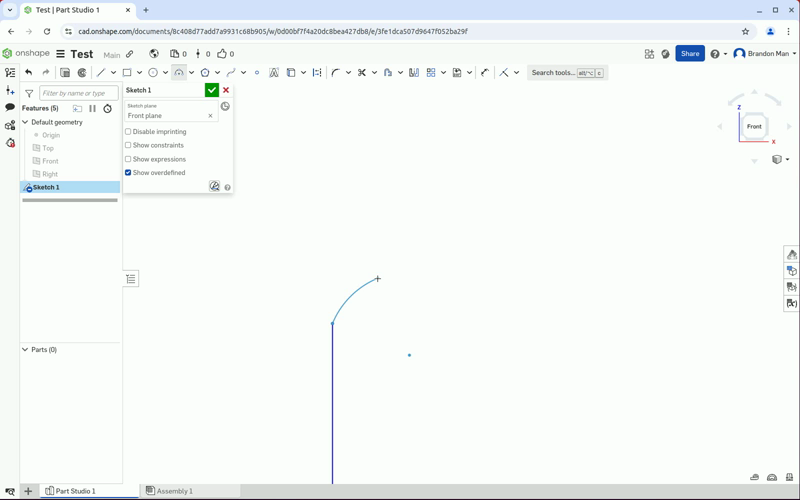
scroll(-6)
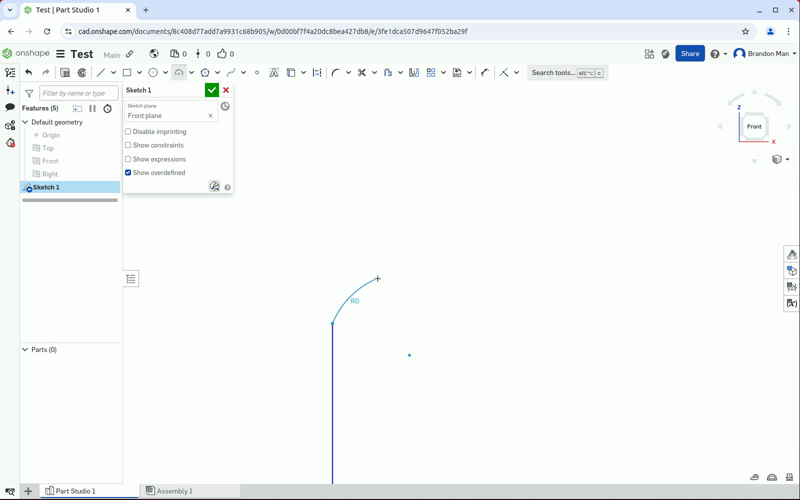
scroll(-6)
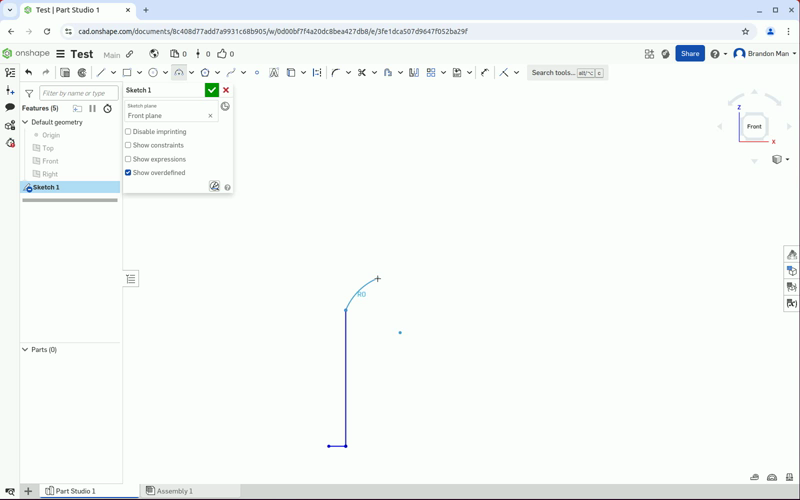
scroll(-6)
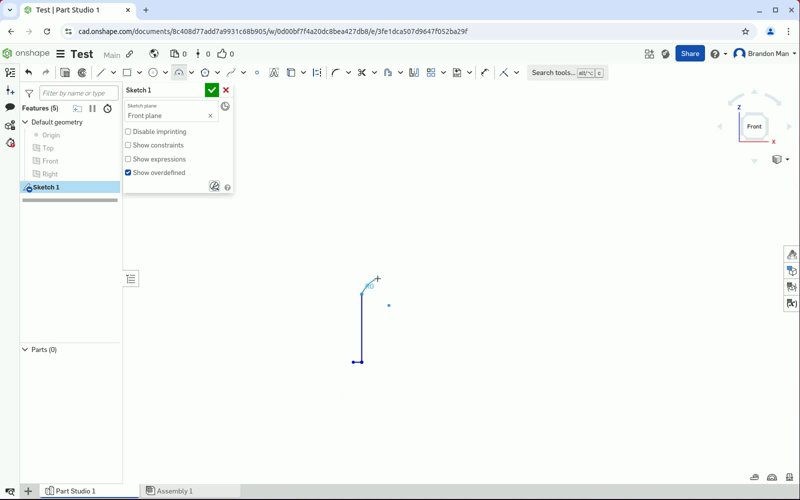
scroll(-6)
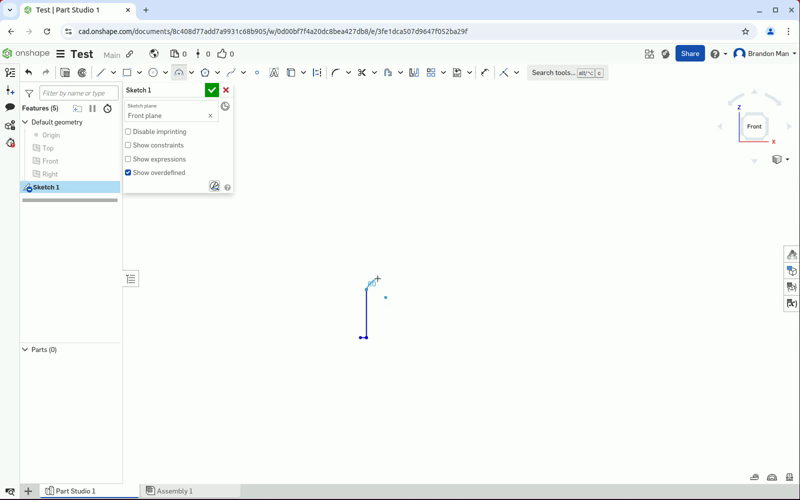
scroll(-6)
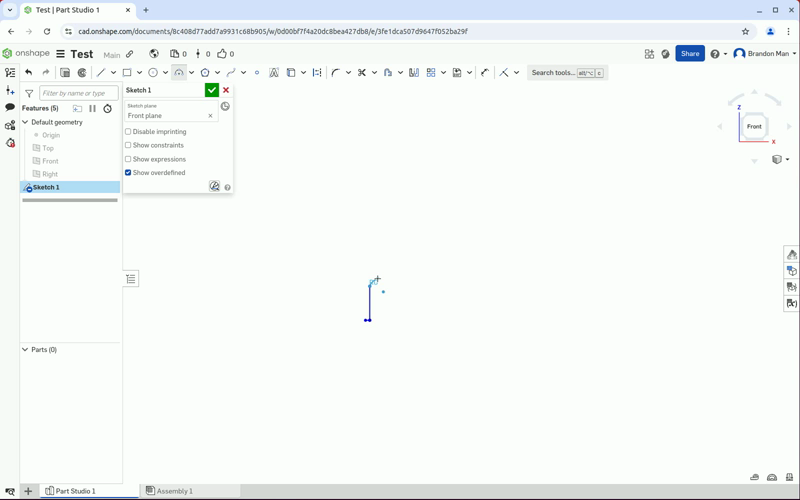
scroll(-6)
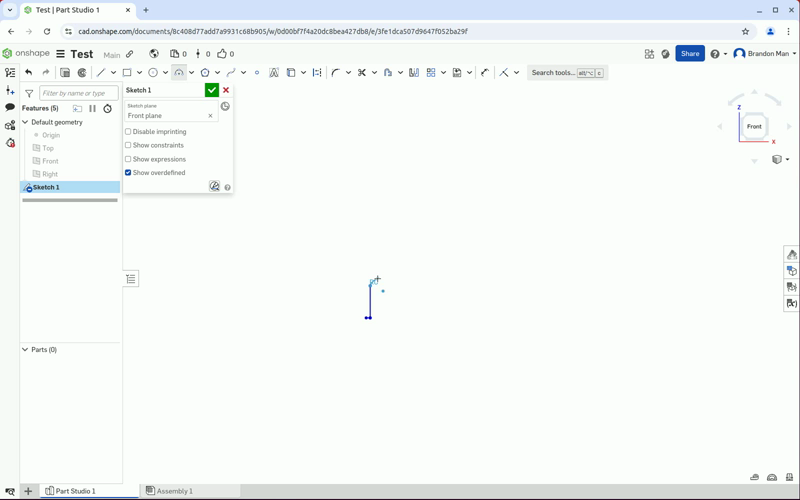
scroll(-6)
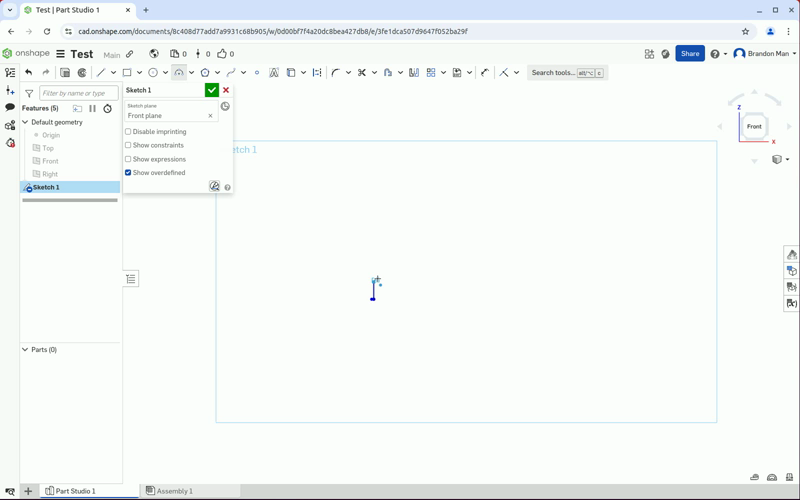
mouse_move(374, 279)
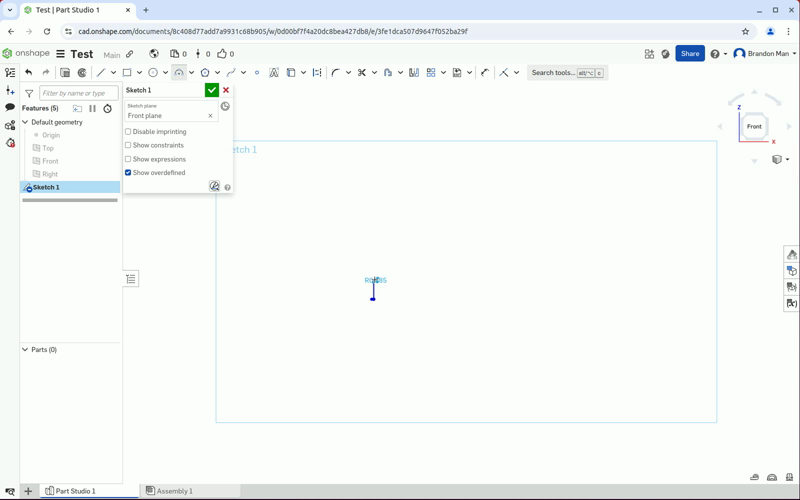
scroll(6)
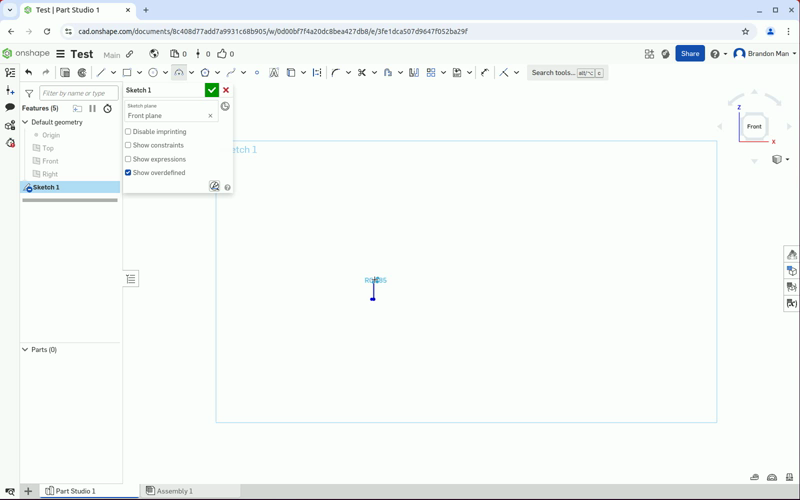
scroll(6)
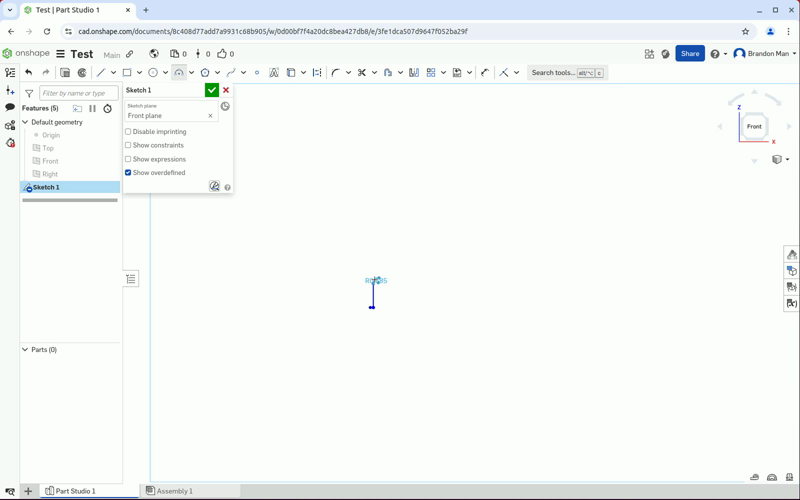
scroll(6)
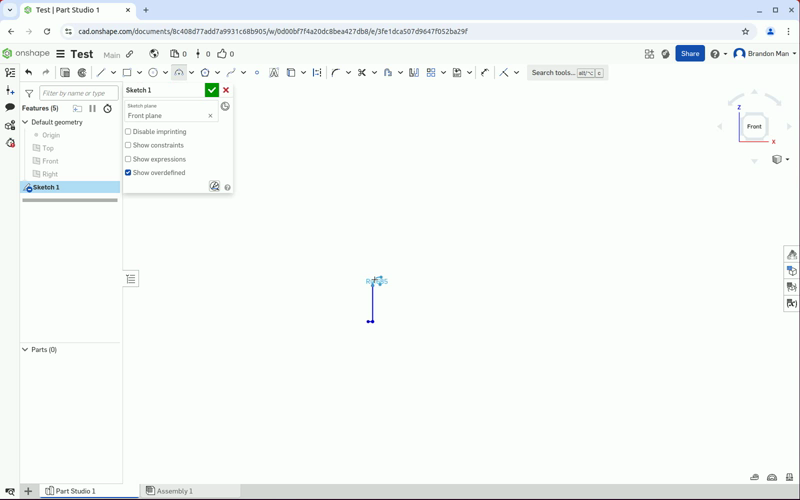
scroll(6)
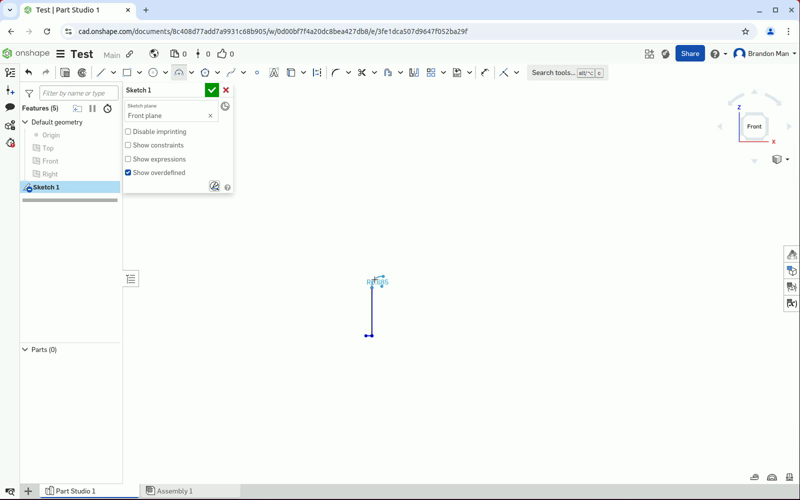
scroll(6)
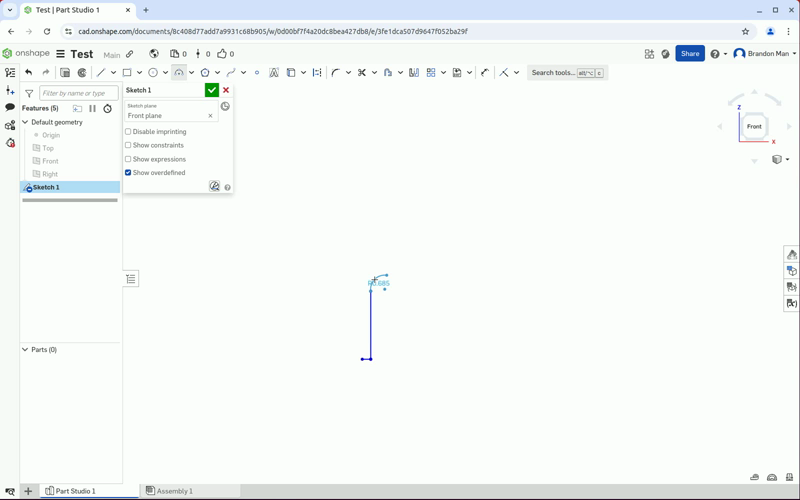
scroll(6)
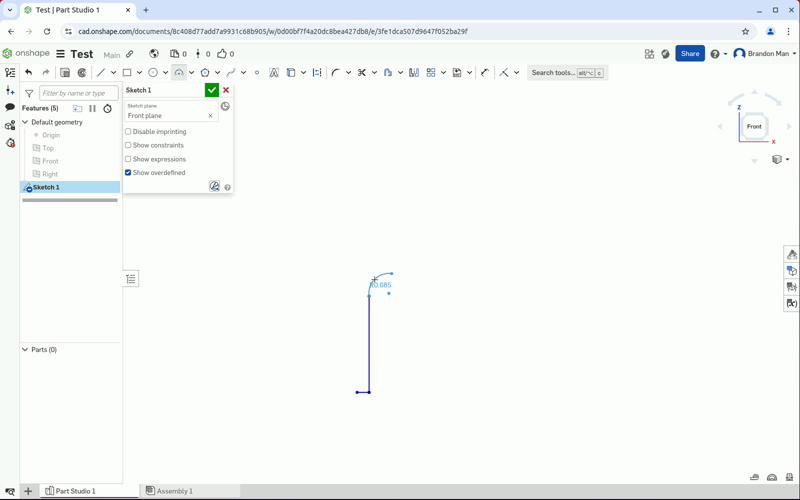
scroll(6)
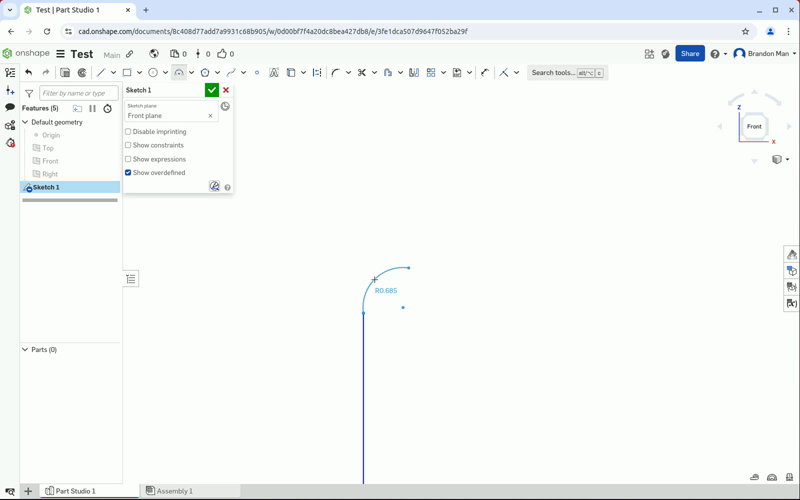
click(374, 279)
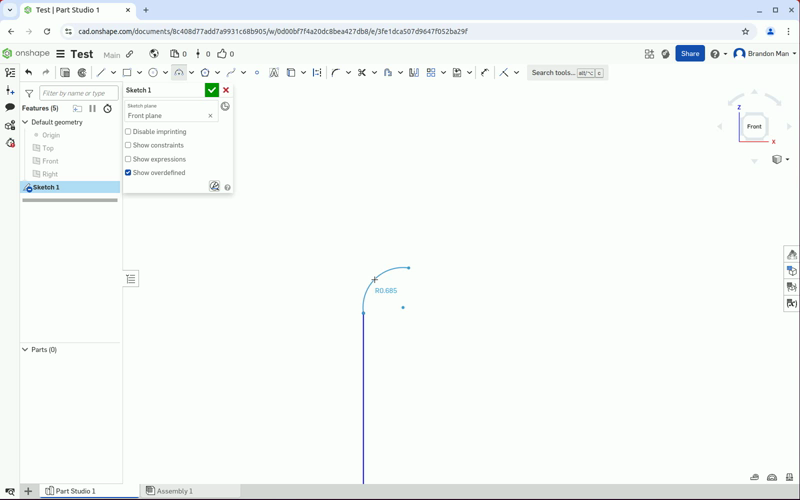
scroll(-6)
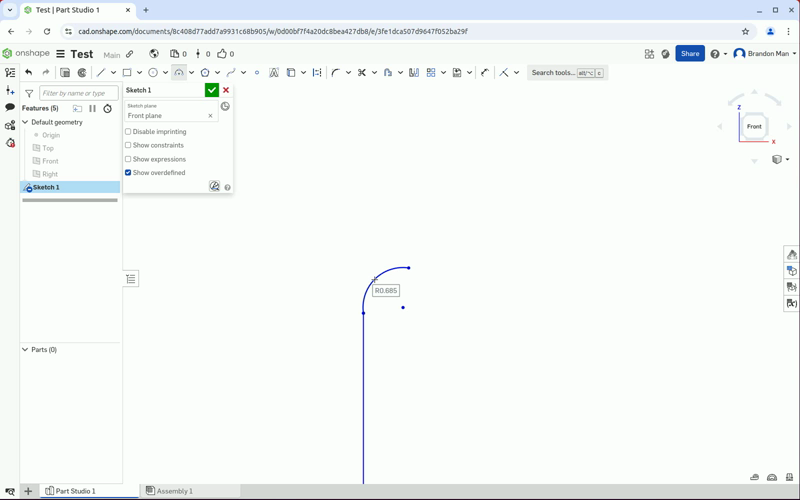
scroll(-6)
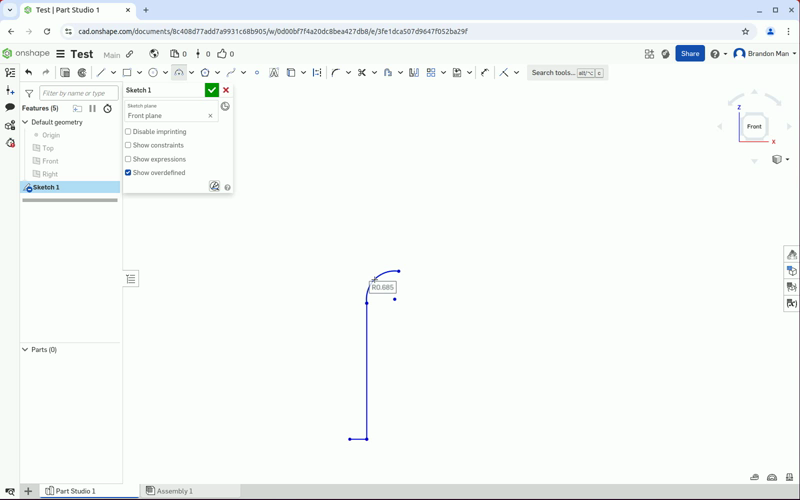
scroll(-6)
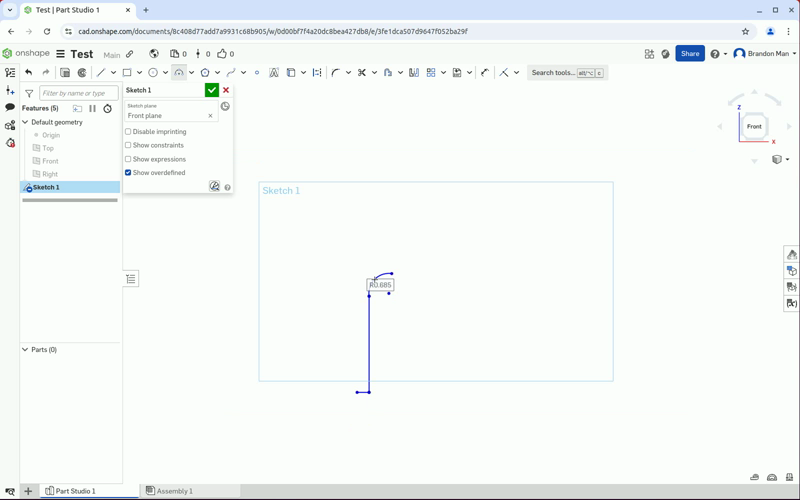
scroll(-6)
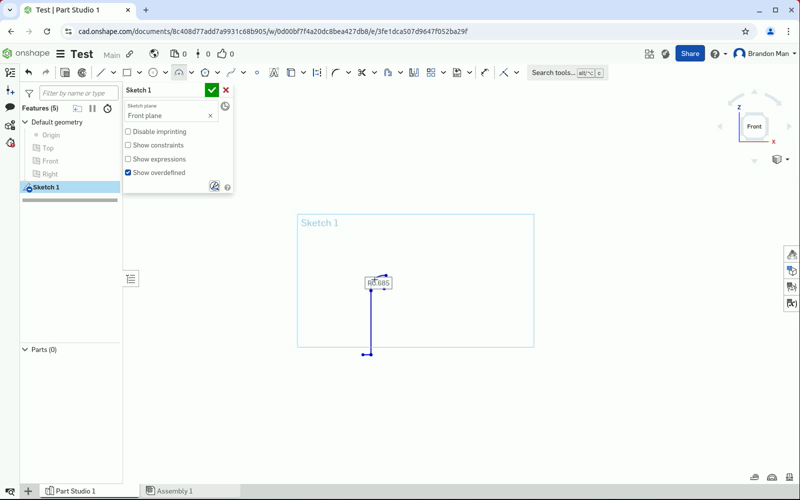
scroll(-6)
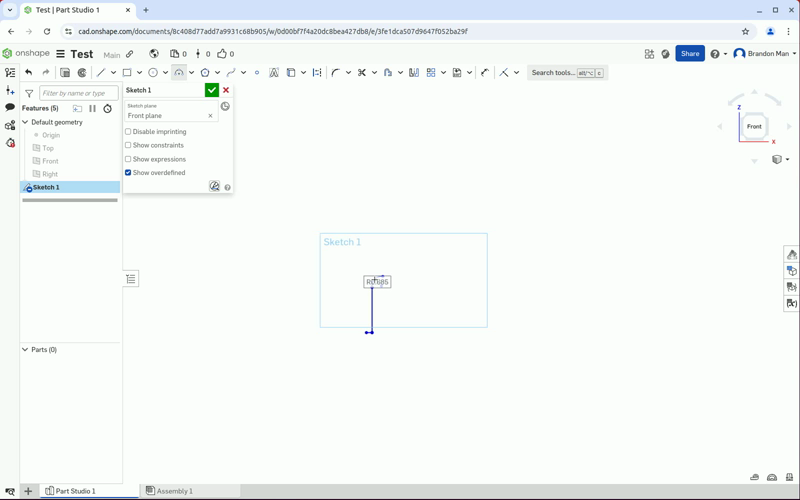
scroll(-6)
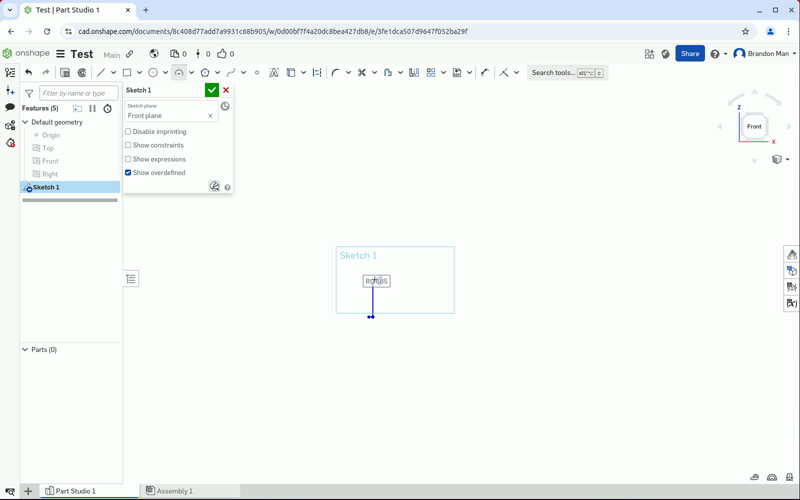
scroll(-6)
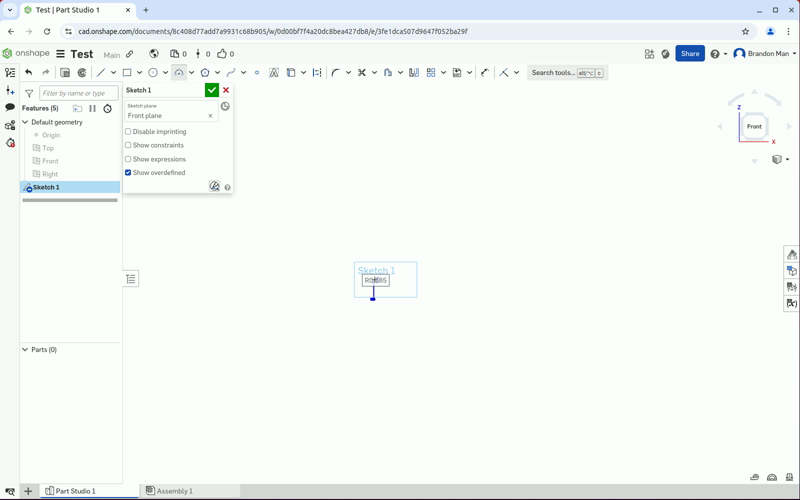
key_up(shift)
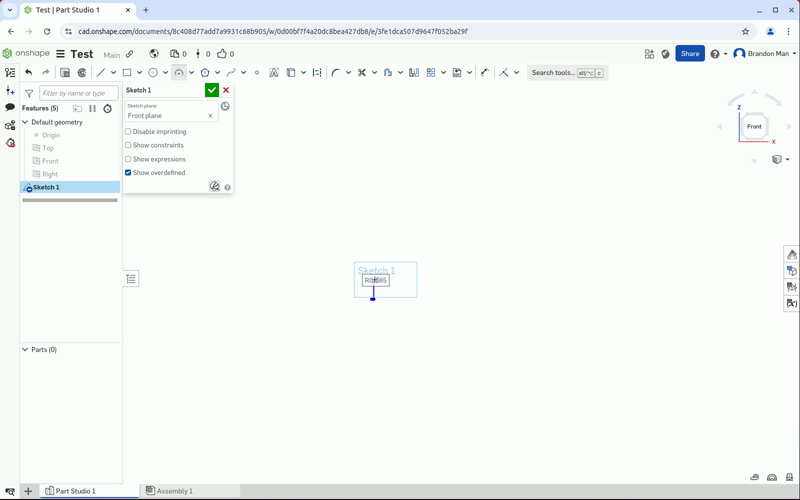
key(esc)
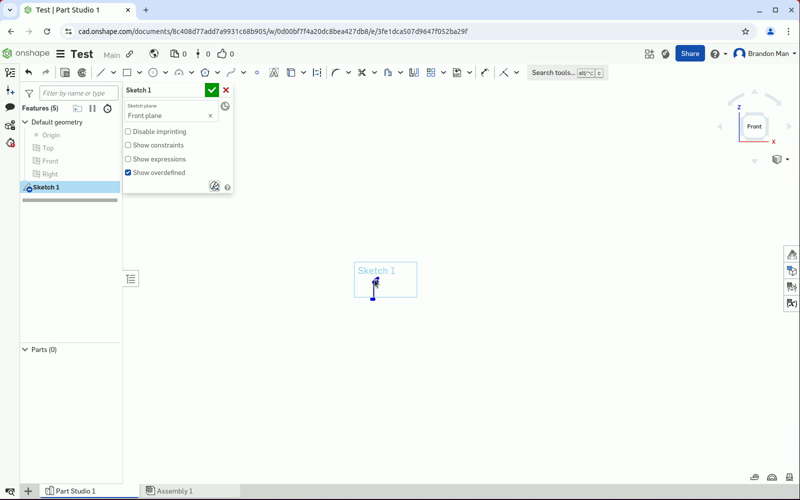
key(l)
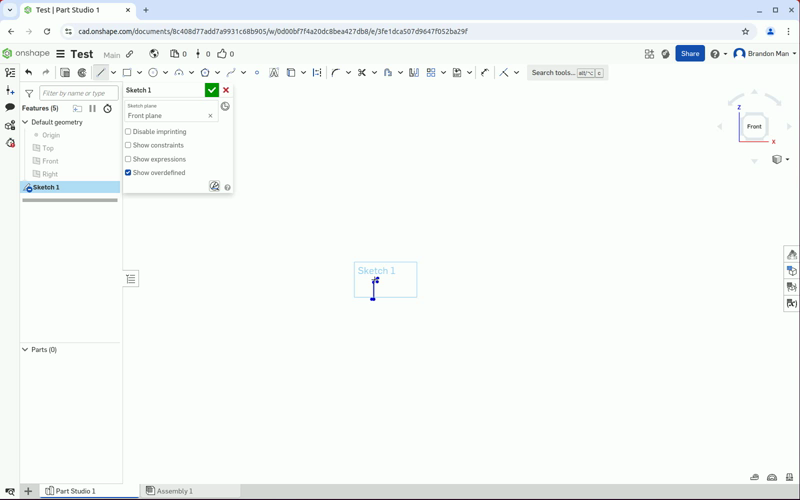
mouse_move(377, 278)
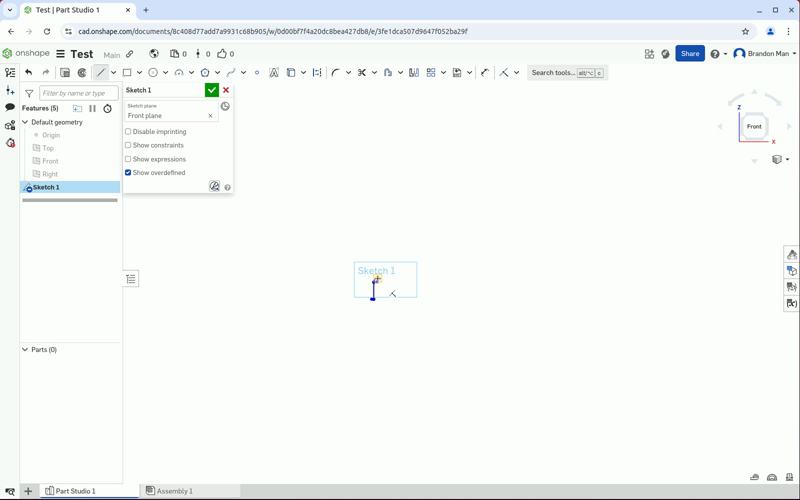
scroll(6)
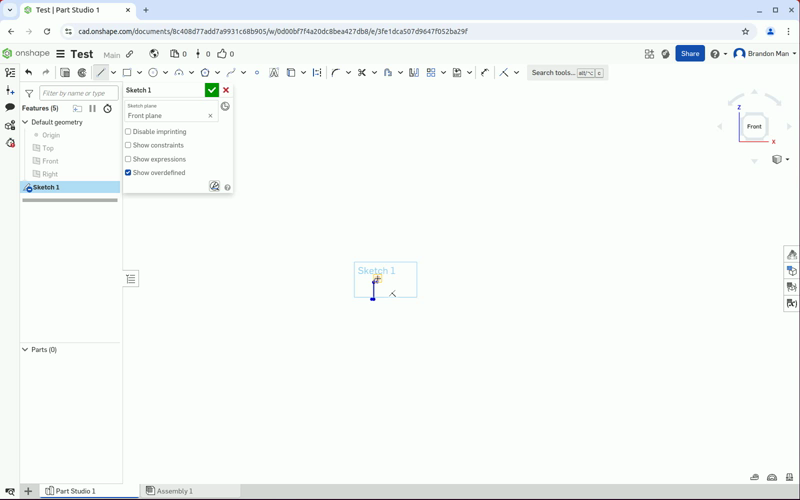
scroll(6)
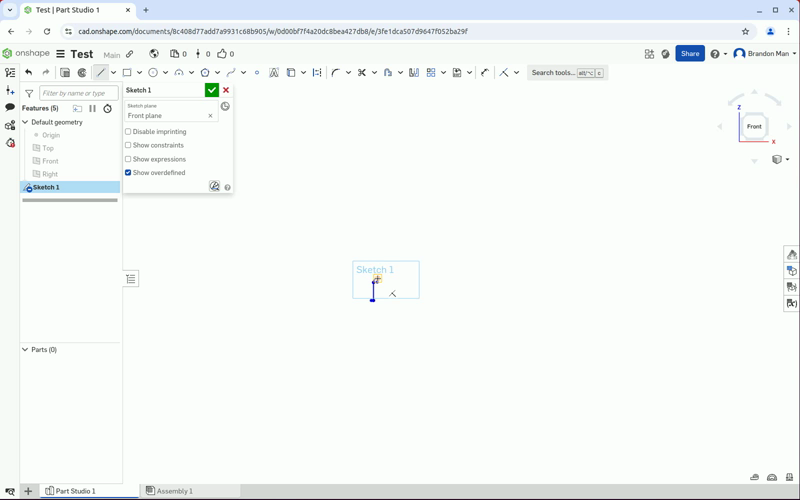
scroll(6)
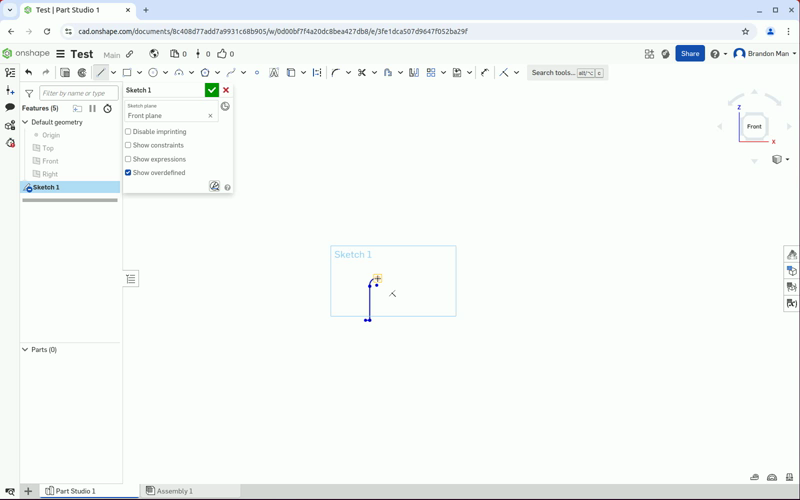
scroll(6)
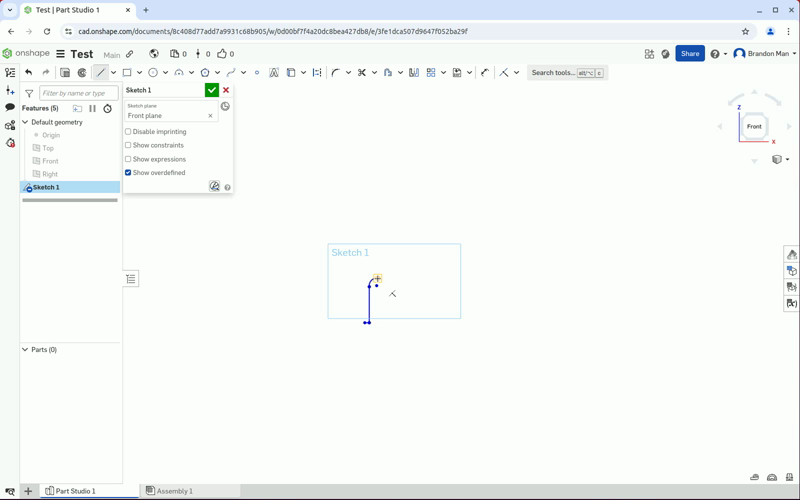
scroll(6)
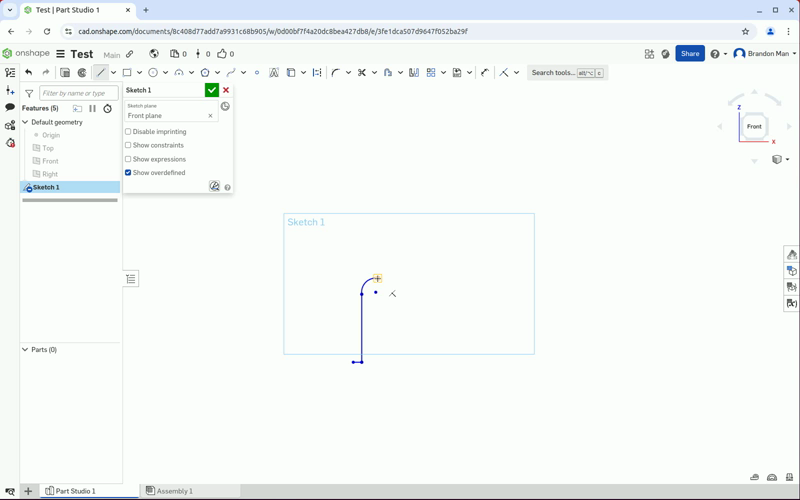
scroll(6)
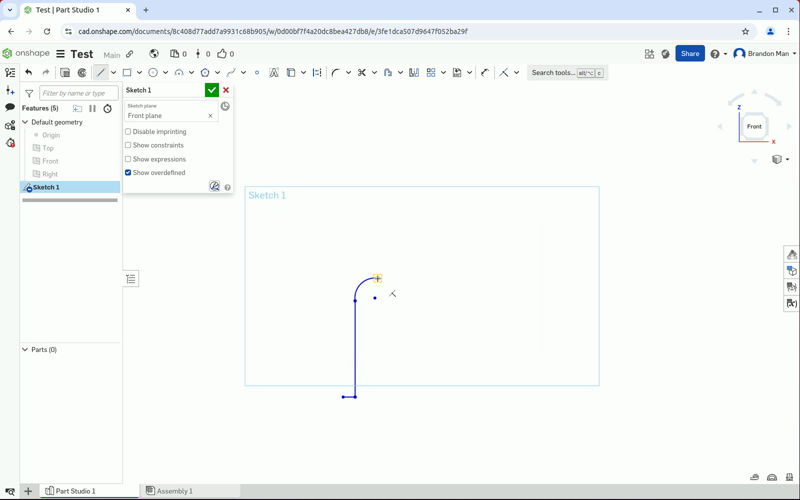
scroll(6)
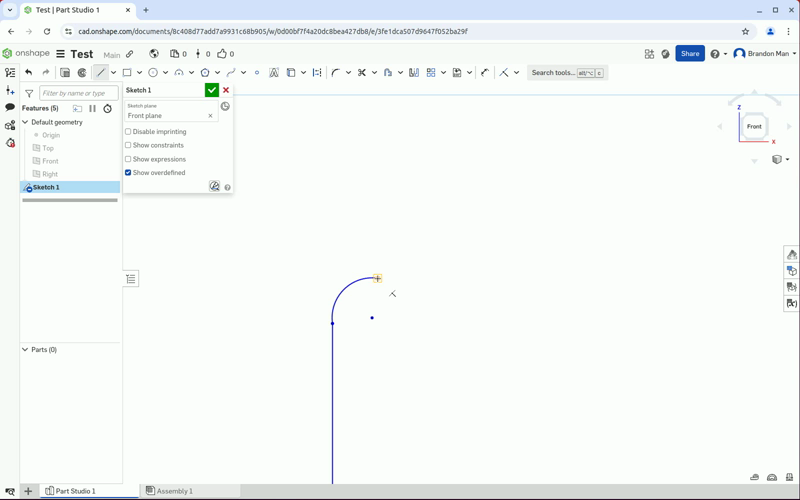
click(377, 278)
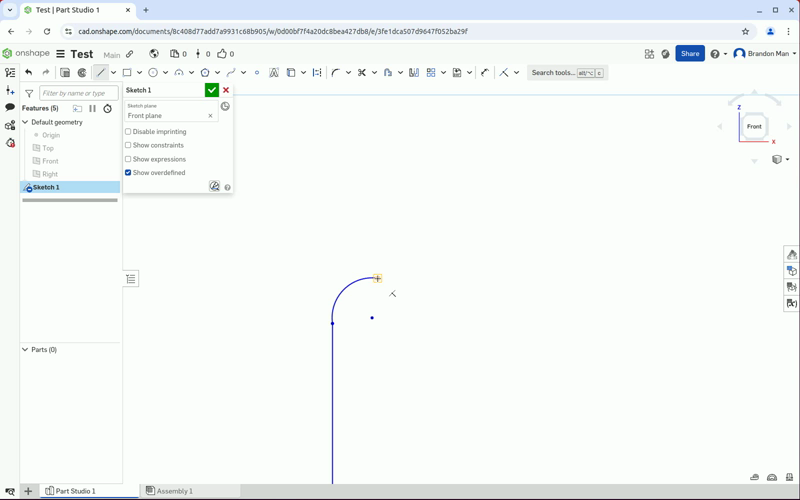
scroll(-6)
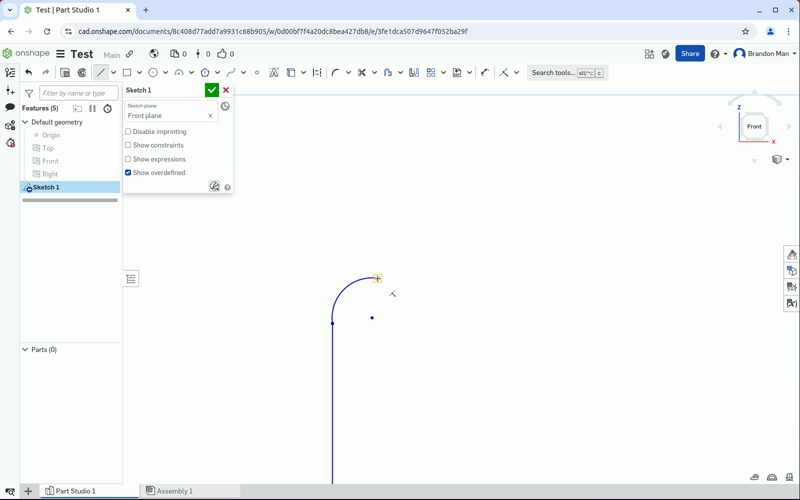
scroll(-6)
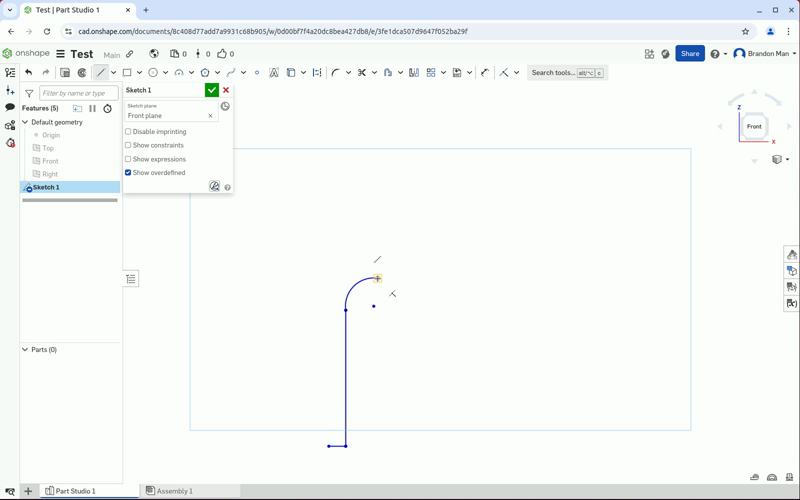
scroll(-6)
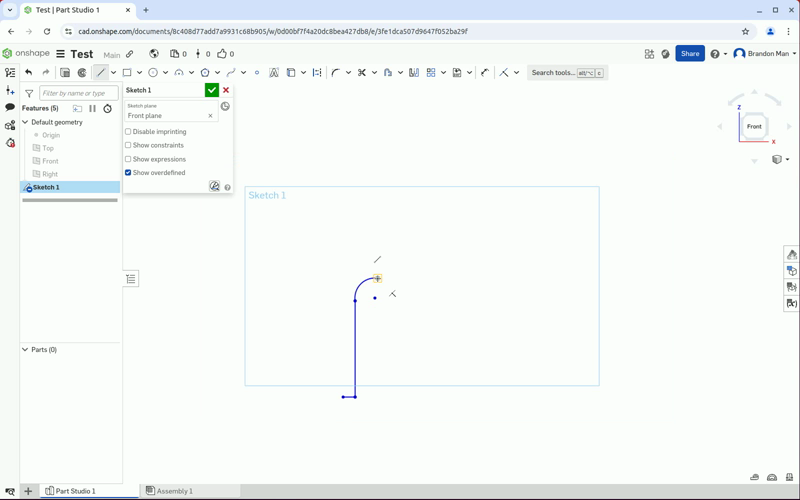
scroll(-6)
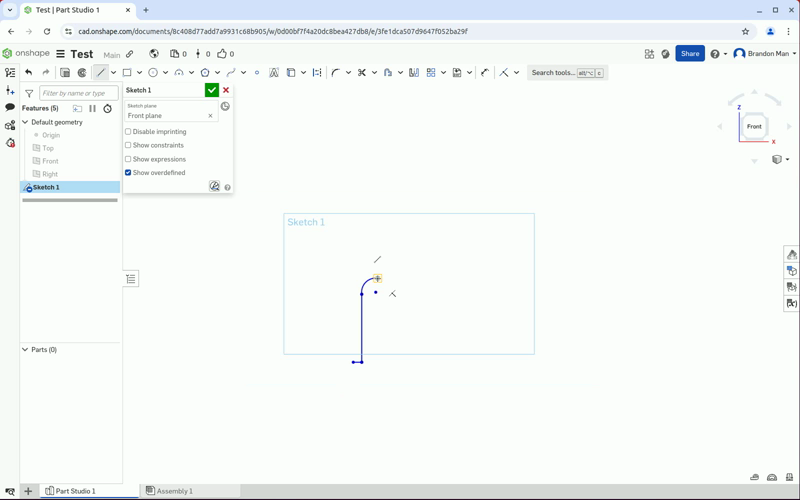
scroll(-6)
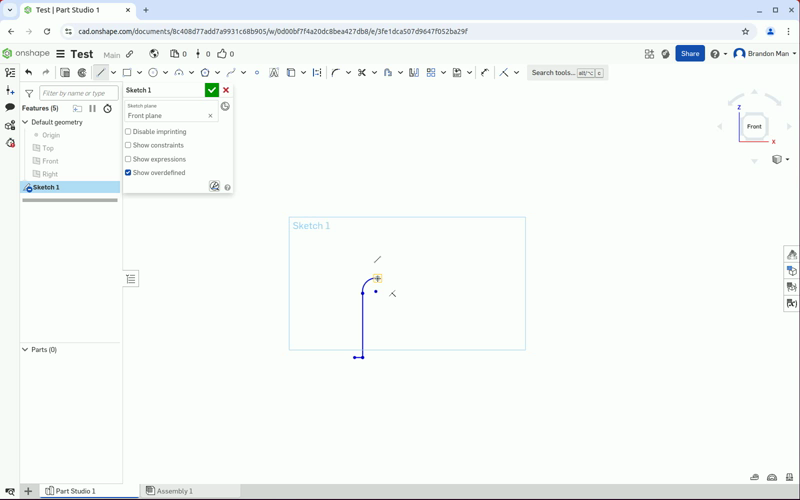
scroll(-6)
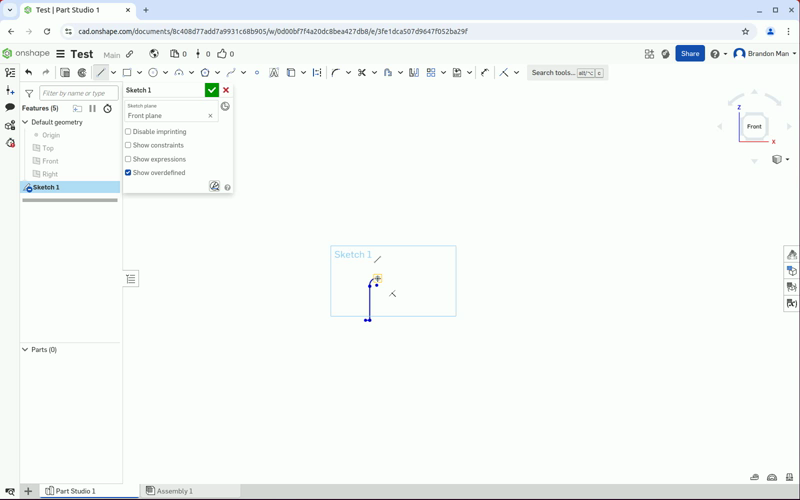
scroll(-6)
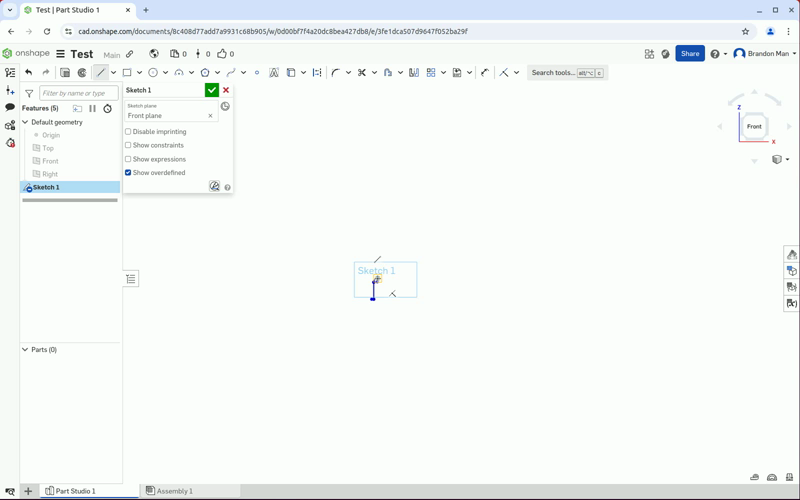
key_down(shift)
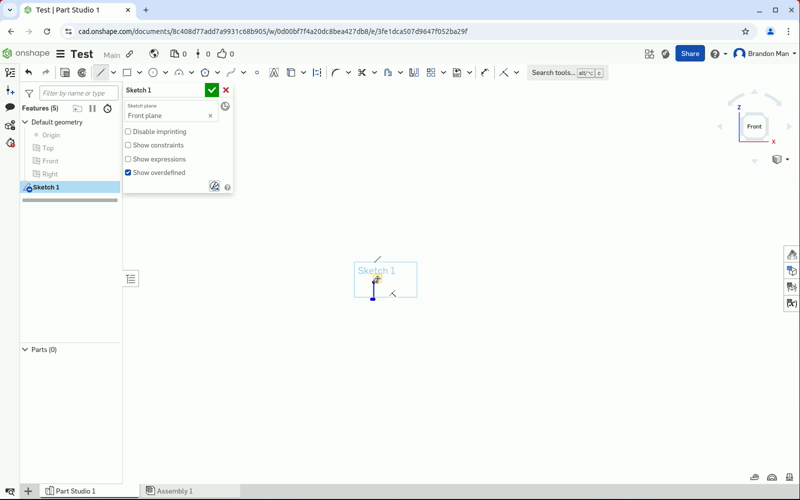
mouse_move(566, 278)
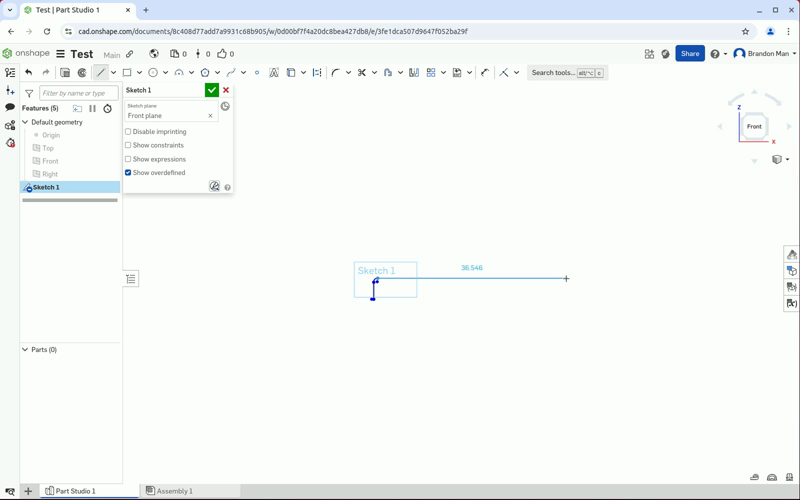
click(566, 278)
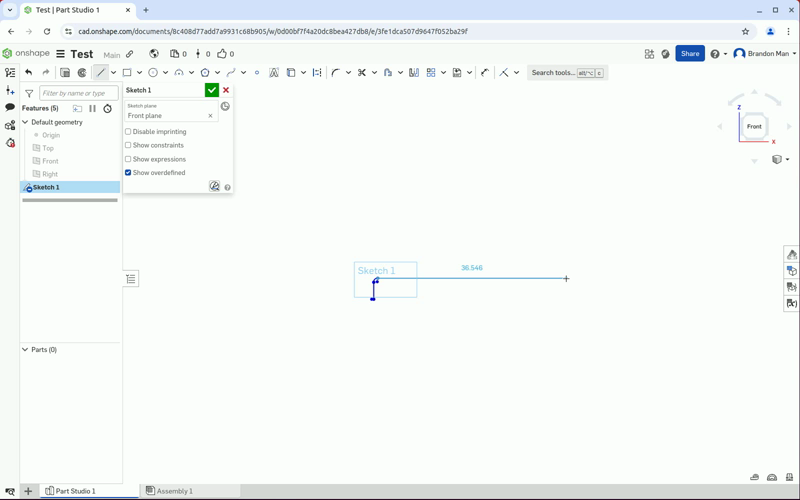
key_up(shift)
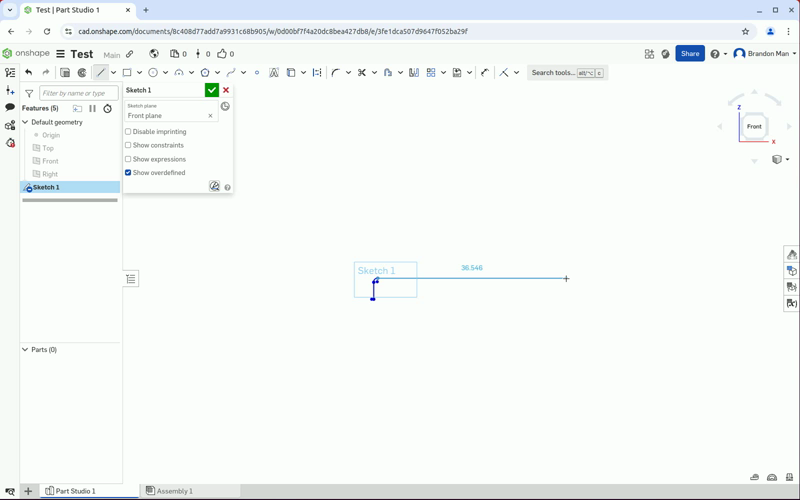
key(esc)
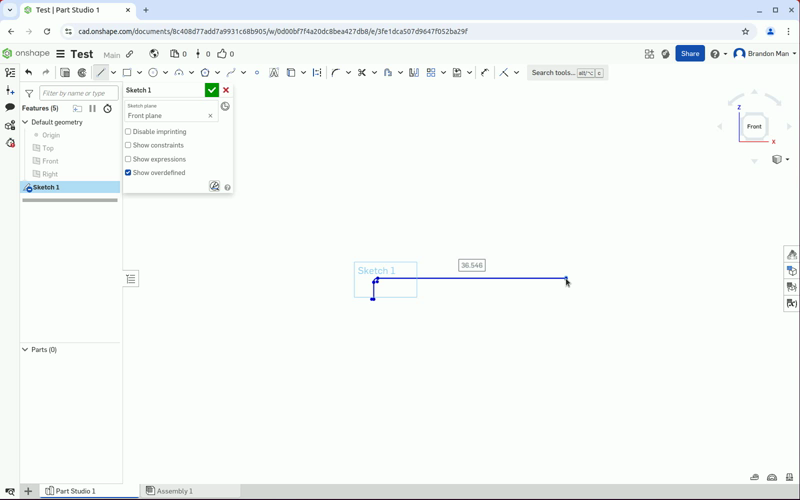
key(a)
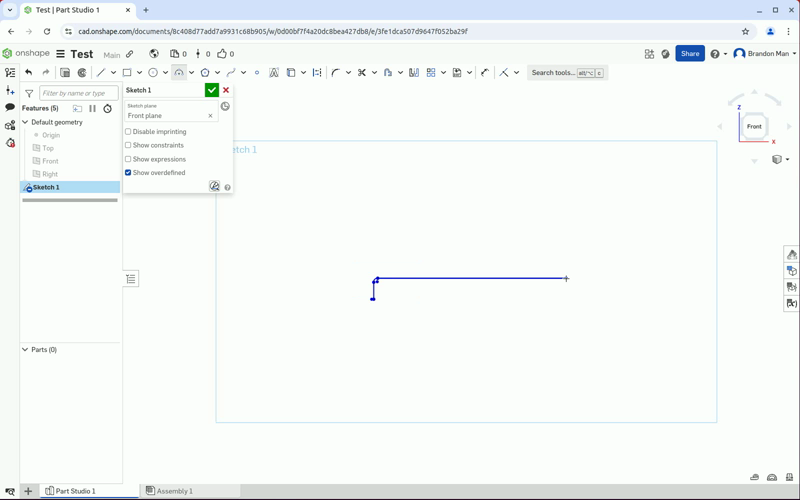
mouse_move(566, 278)
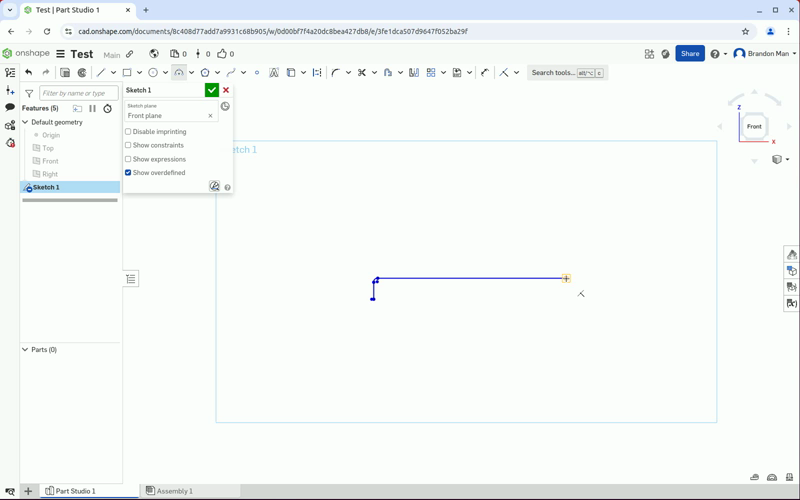
click(566, 278)
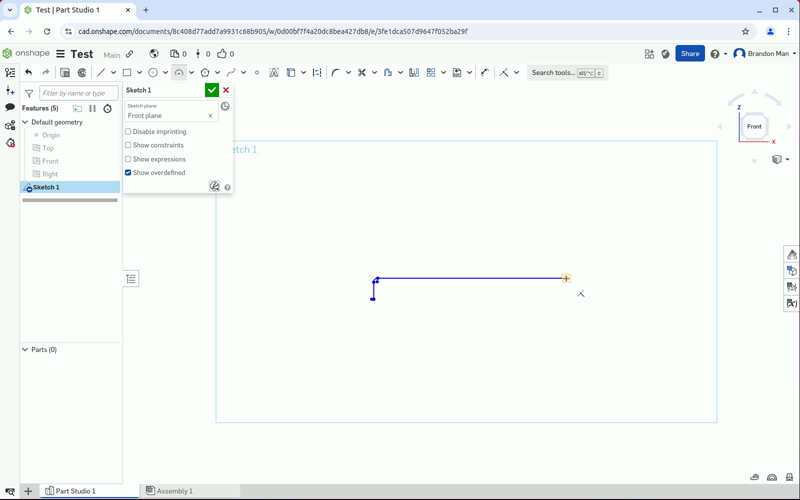
key_down(shift)
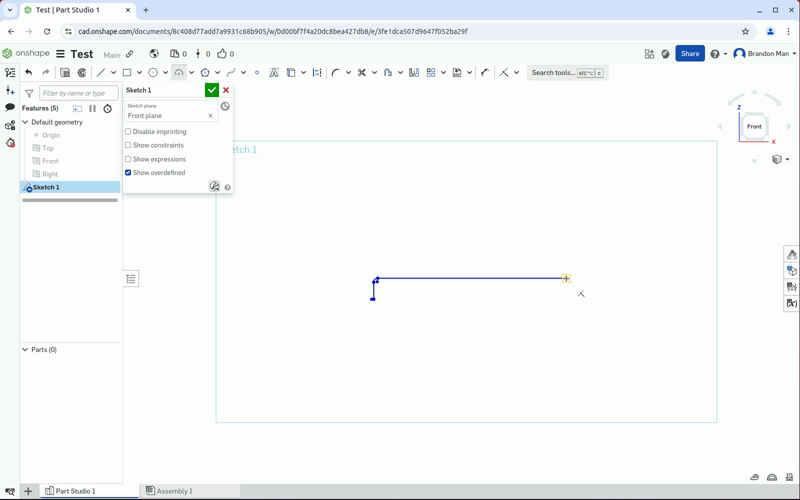
mouse_move(570, 282)
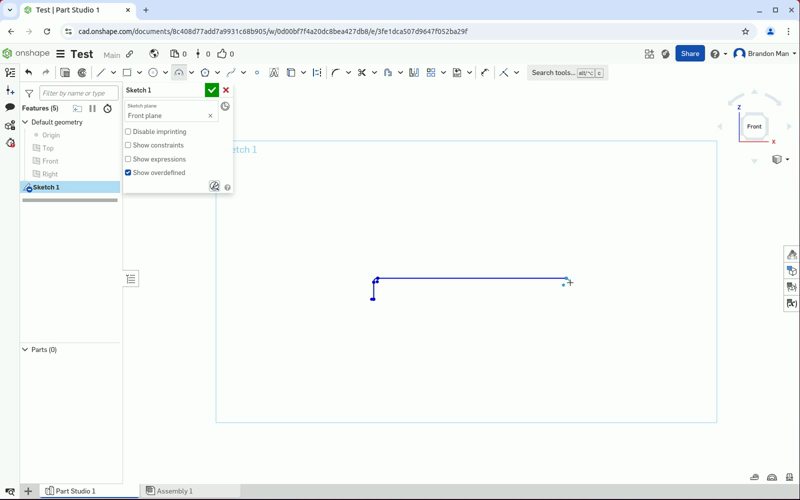
scroll(6)
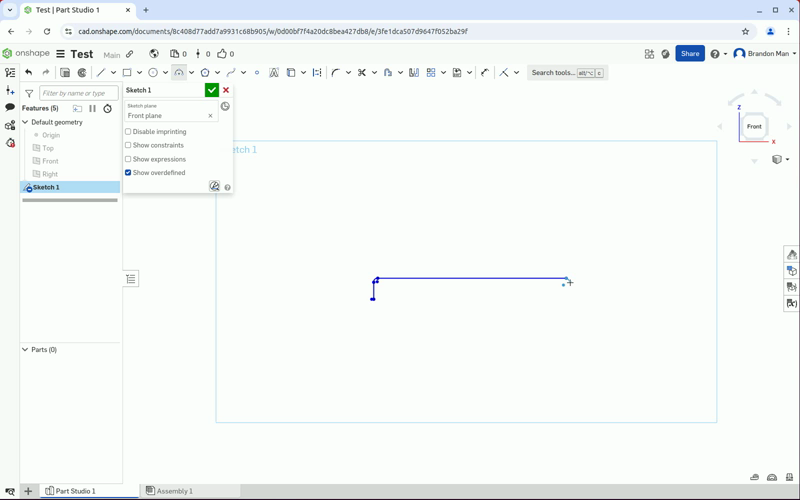
scroll(6)
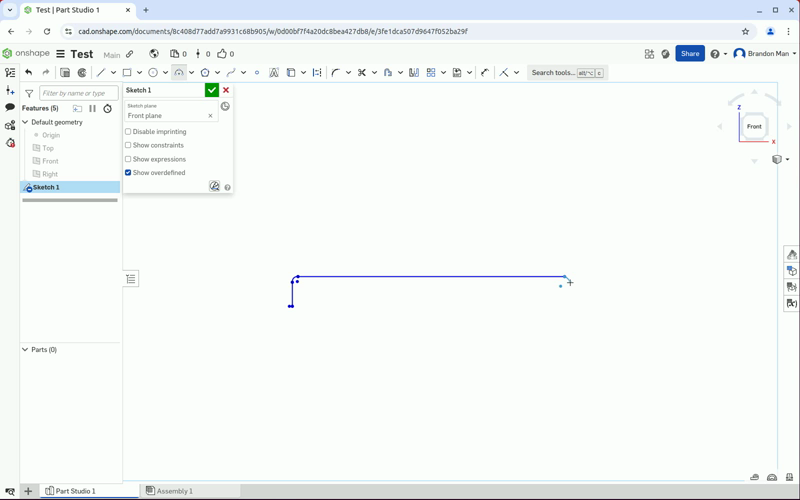
scroll(6)
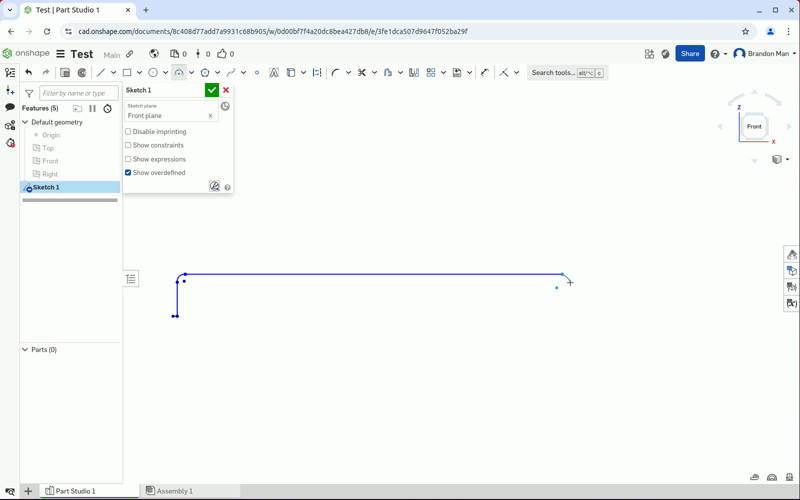
scroll(6)
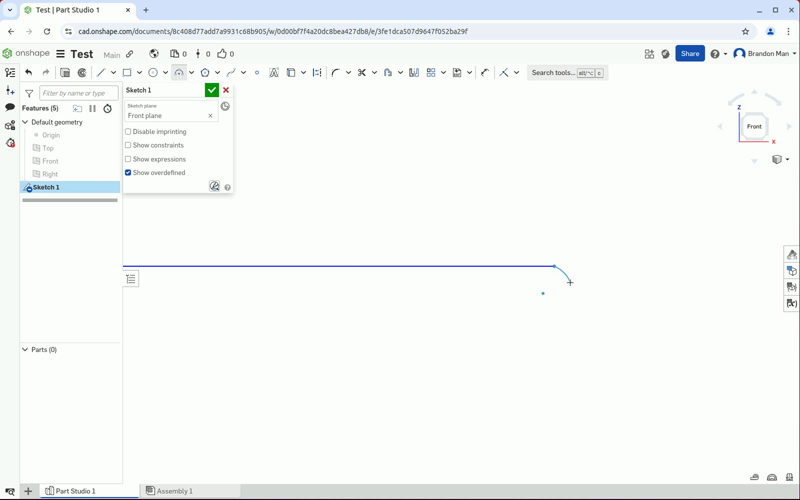
scroll(6)
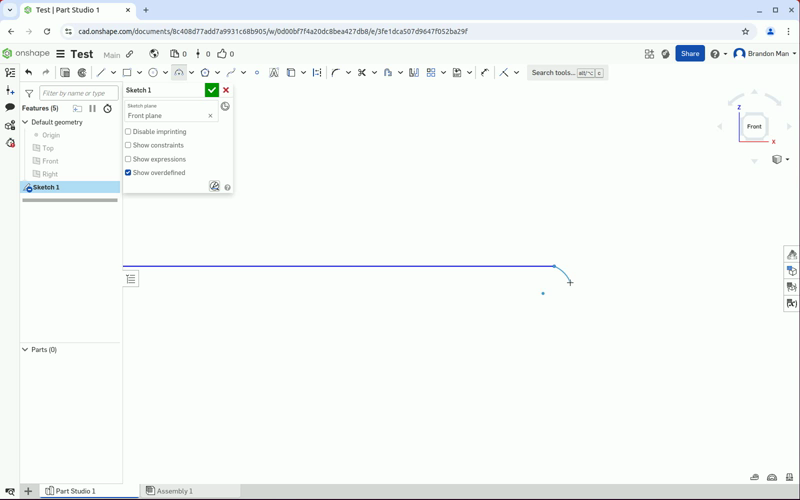
scroll(6)
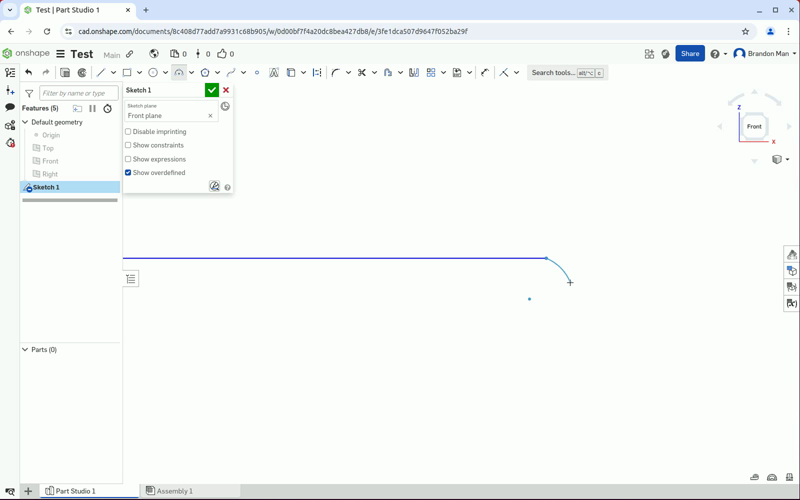
scroll(6)
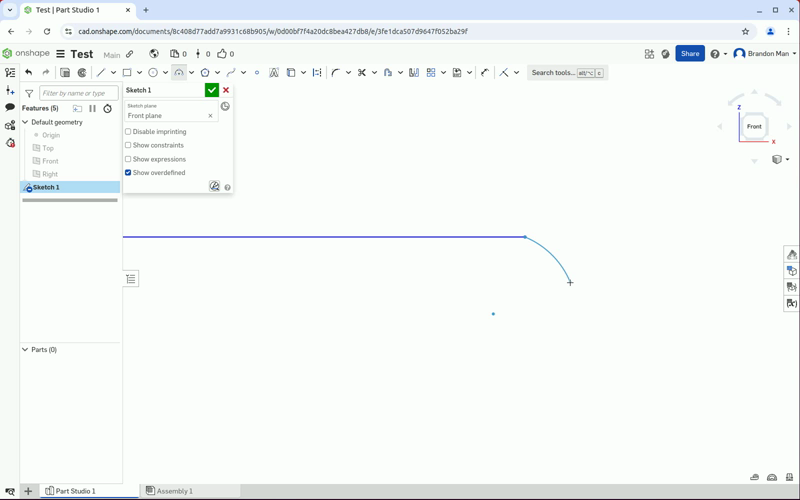
click(570, 282)
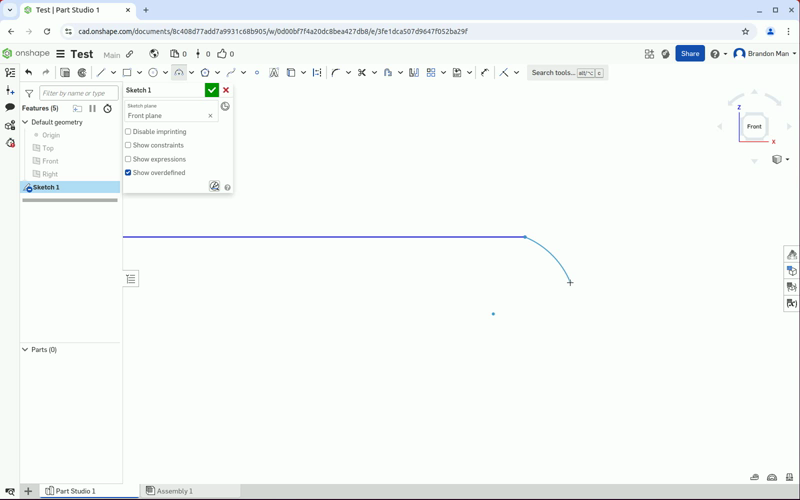
scroll(-6)
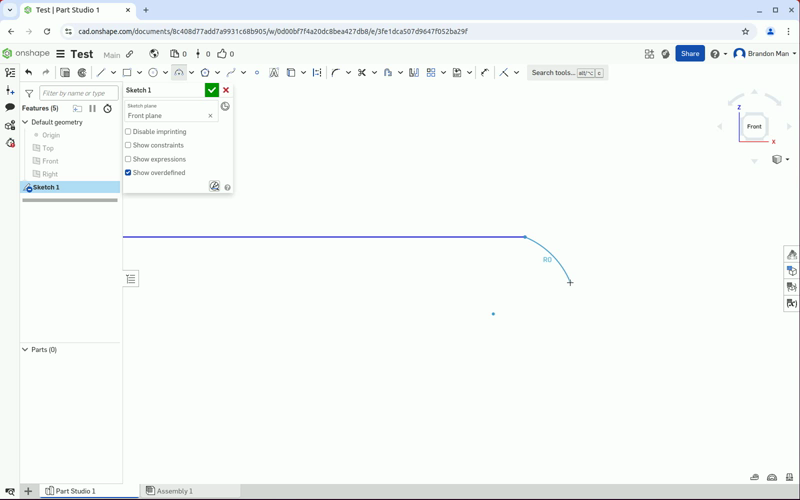
scroll(-6)
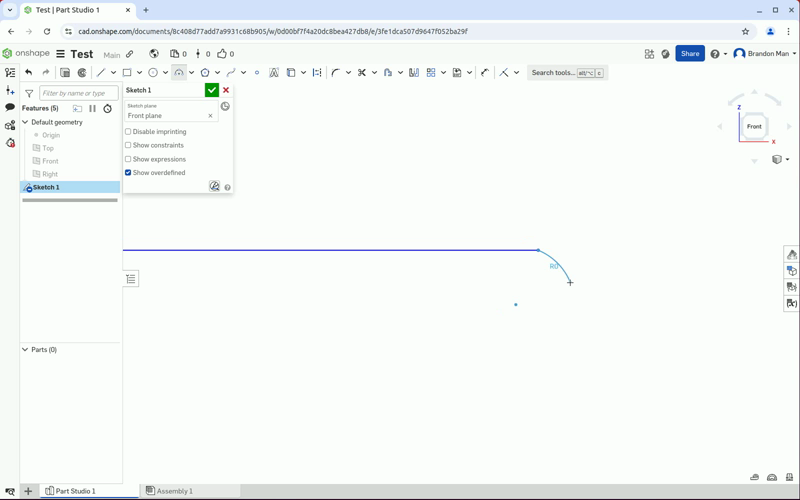
scroll(-6)
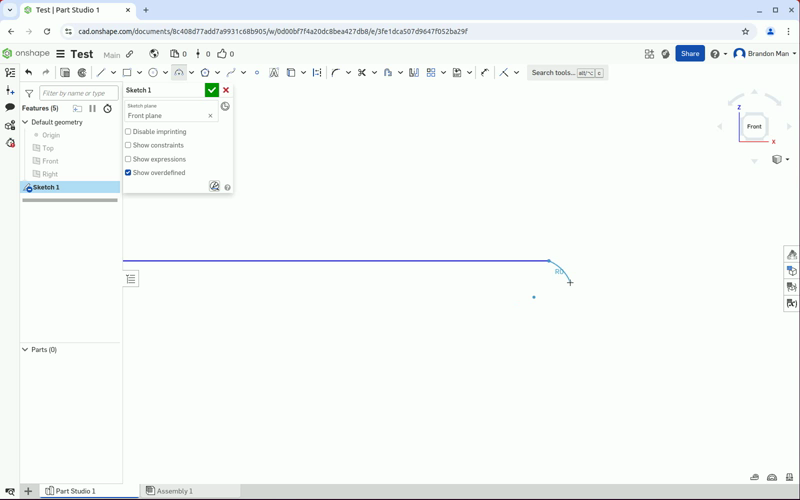
scroll(-6)
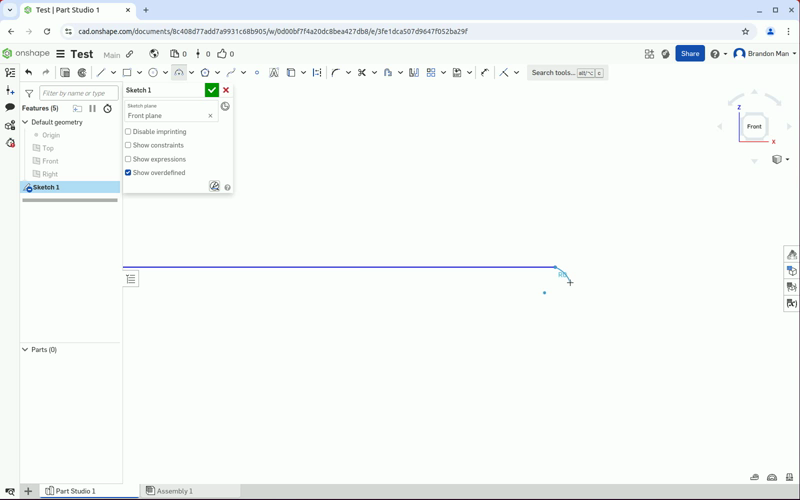
scroll(-6)
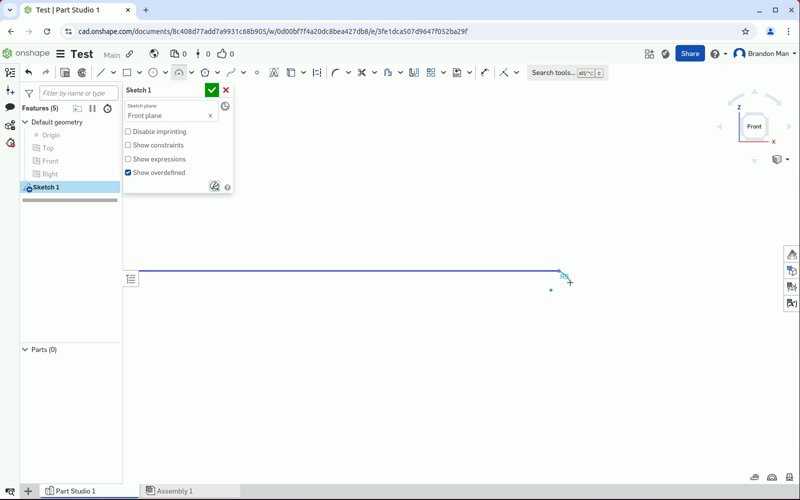
scroll(-6)
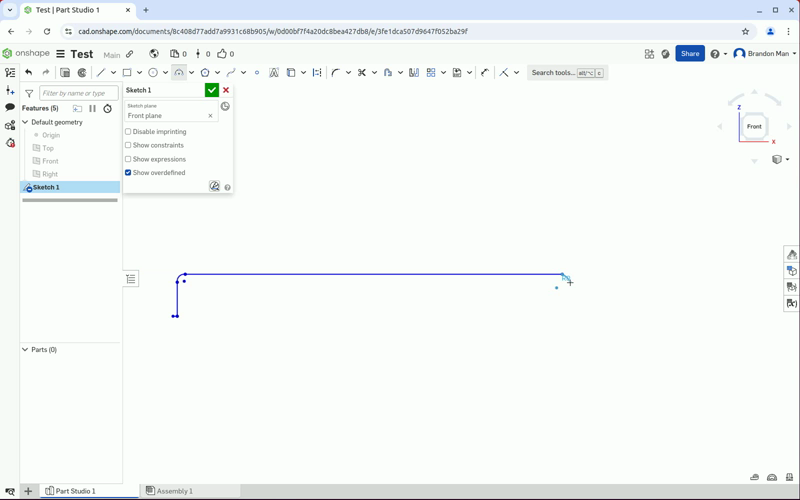
scroll(-6)
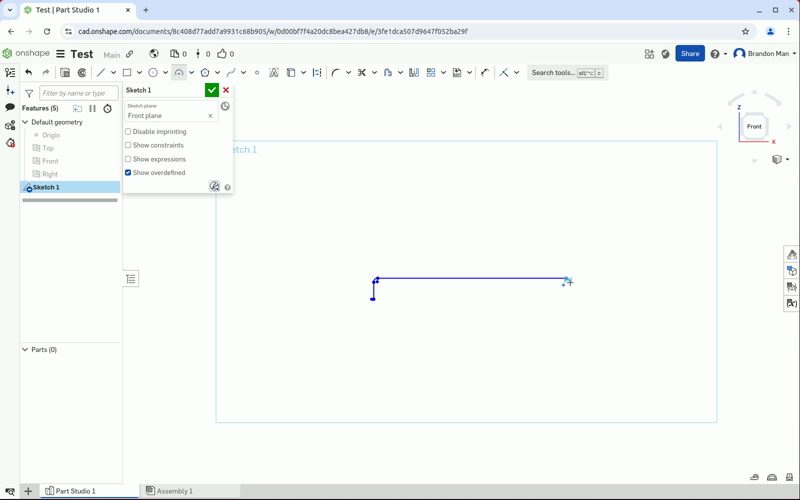
mouse_move(569, 279)
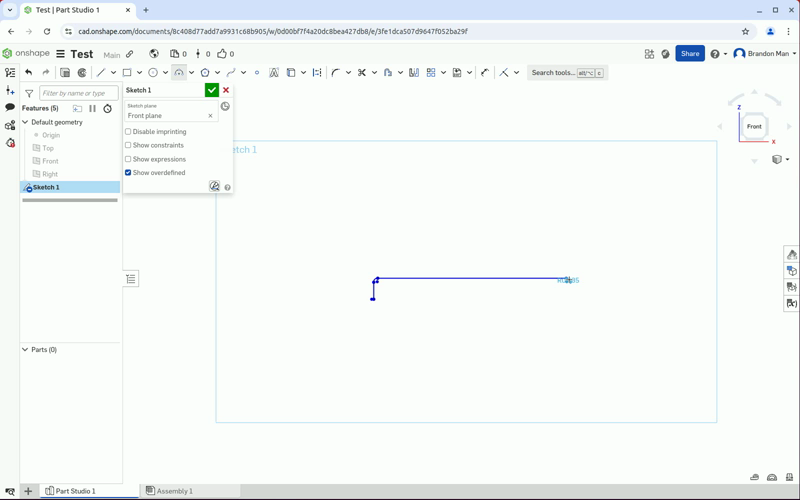
scroll(6)
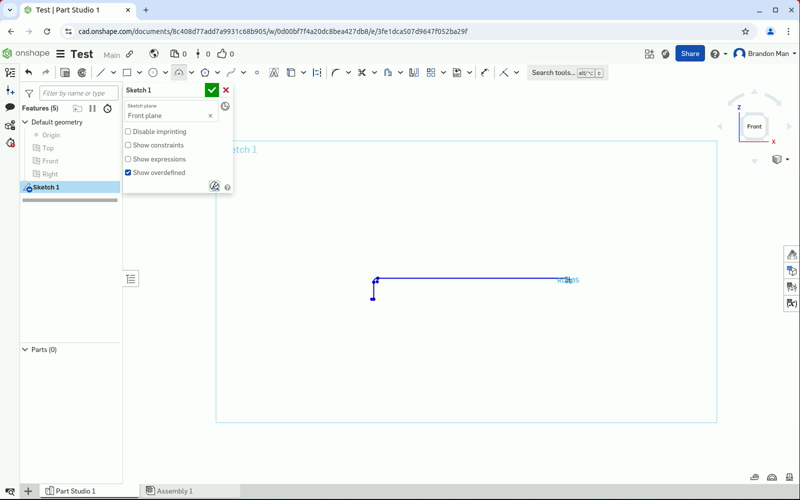
scroll(6)
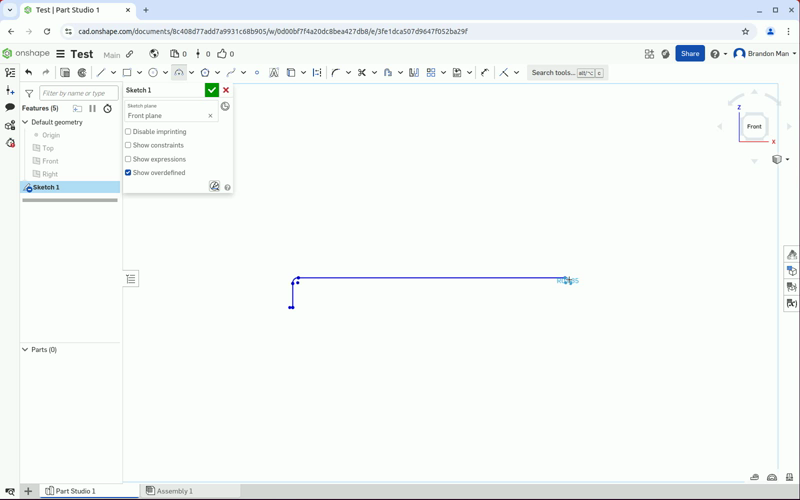
scroll(6)
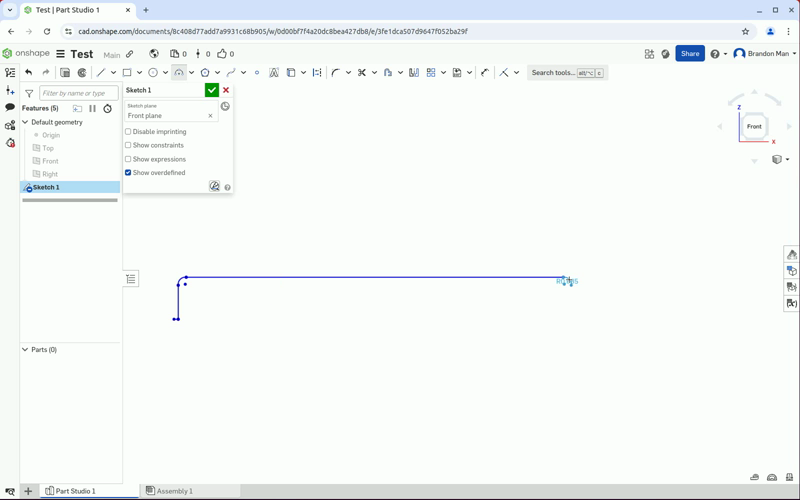
scroll(6)
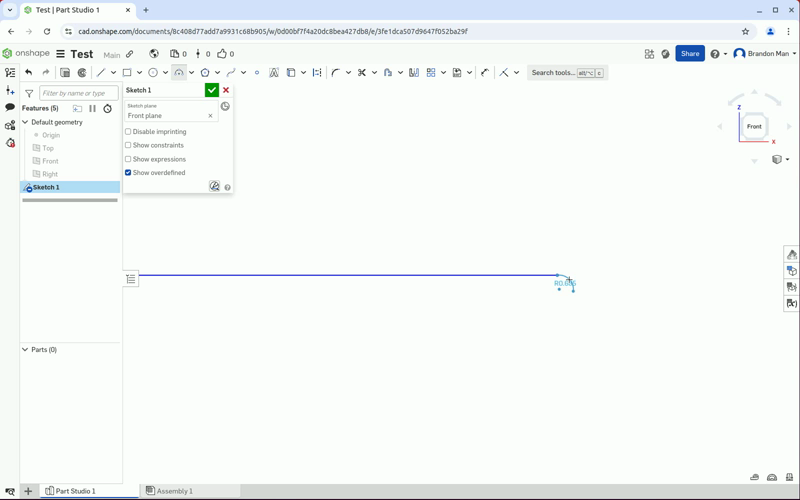
scroll(6)
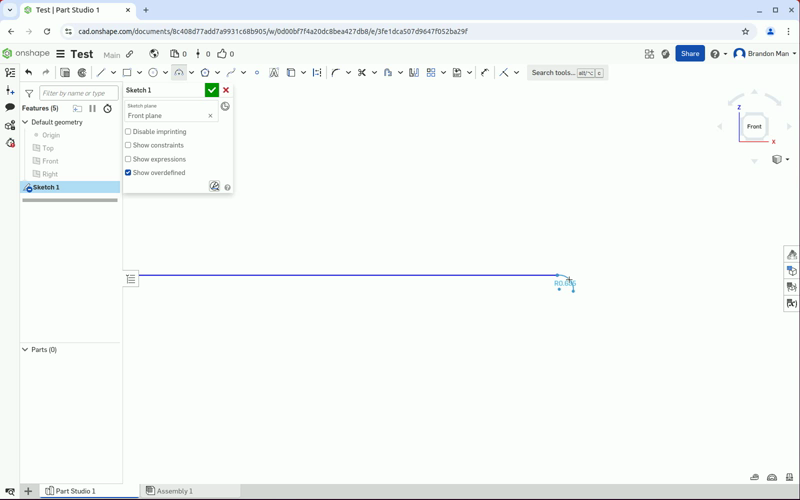
scroll(6)
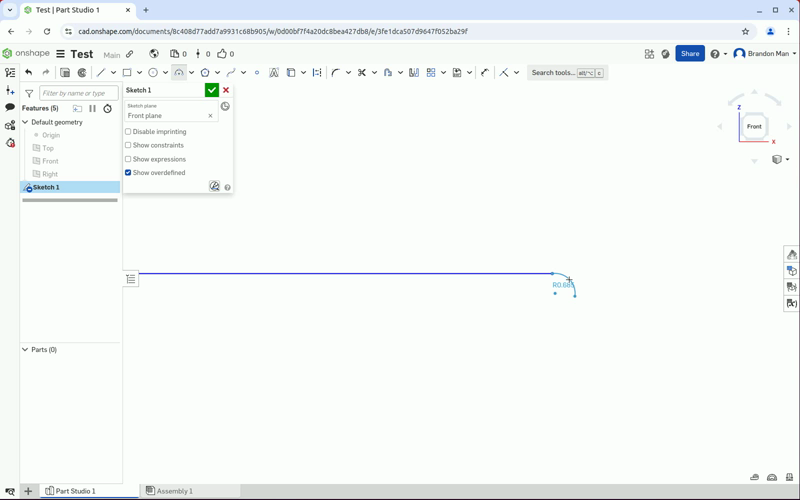
scroll(6)
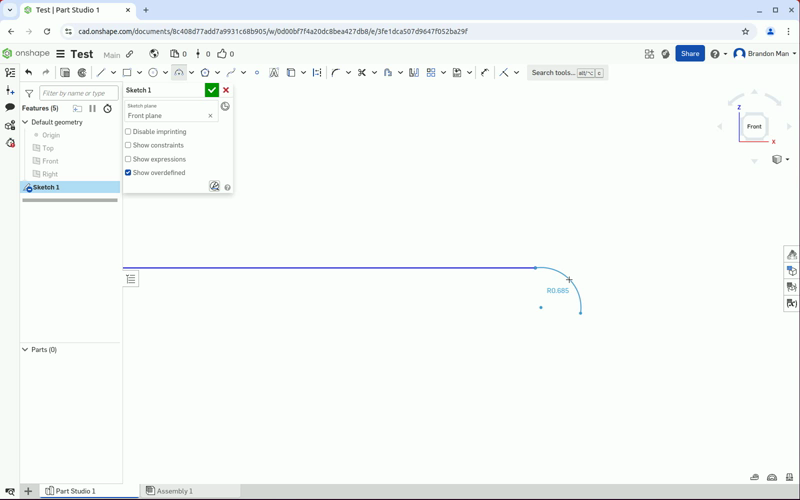
click(569, 279)
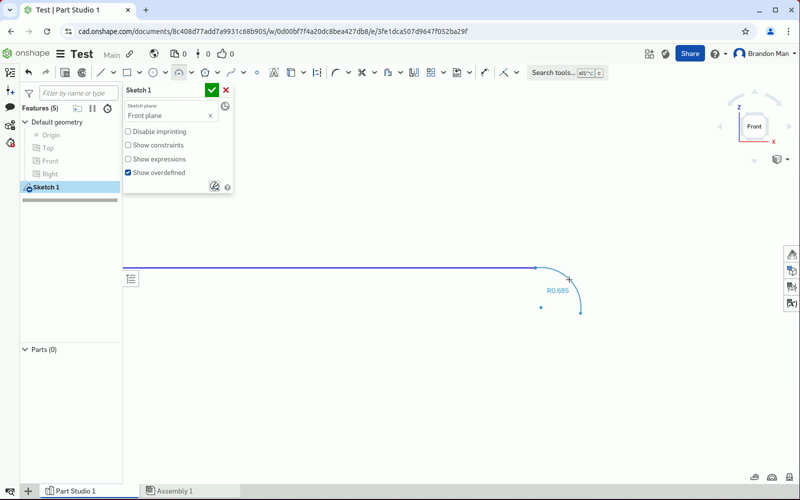
scroll(-6)
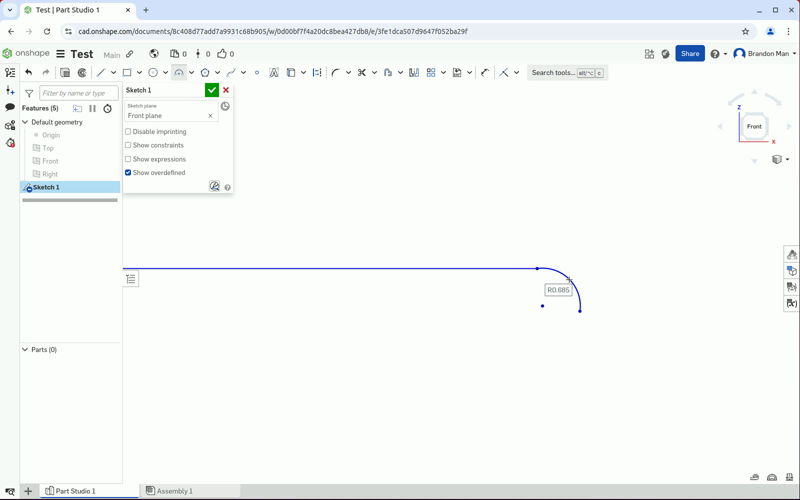
scroll(-6)
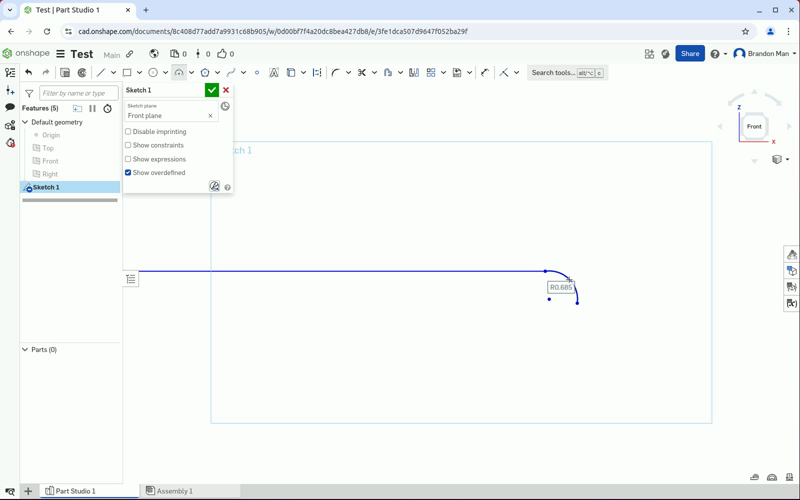
scroll(-6)
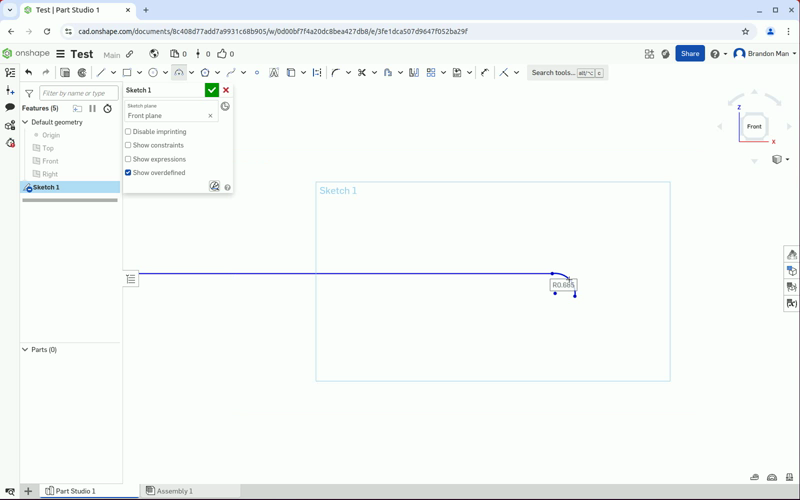
scroll(-6)
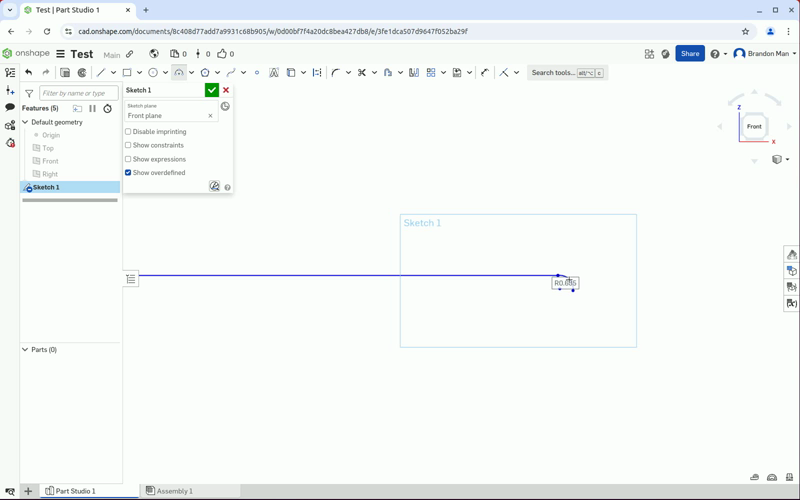
scroll(-6)
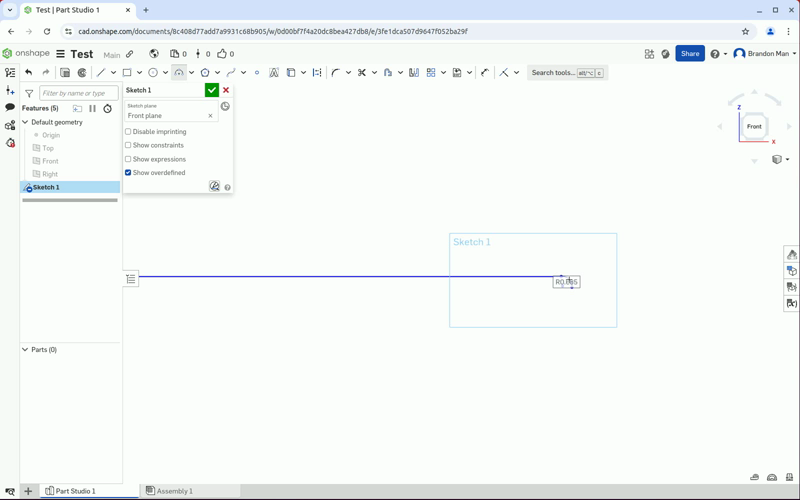
scroll(-6)
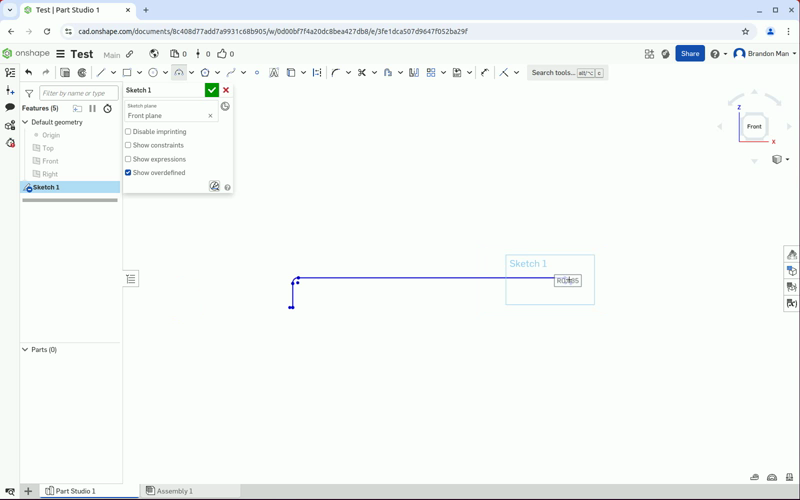
scroll(-6)
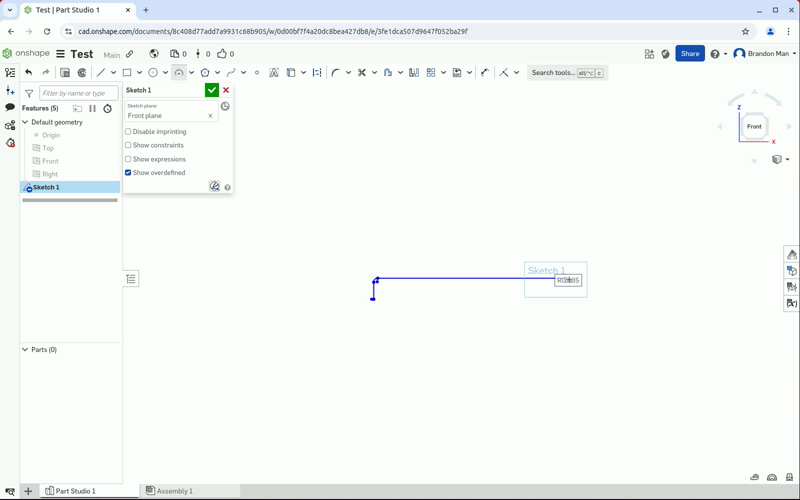
key_up(shift)
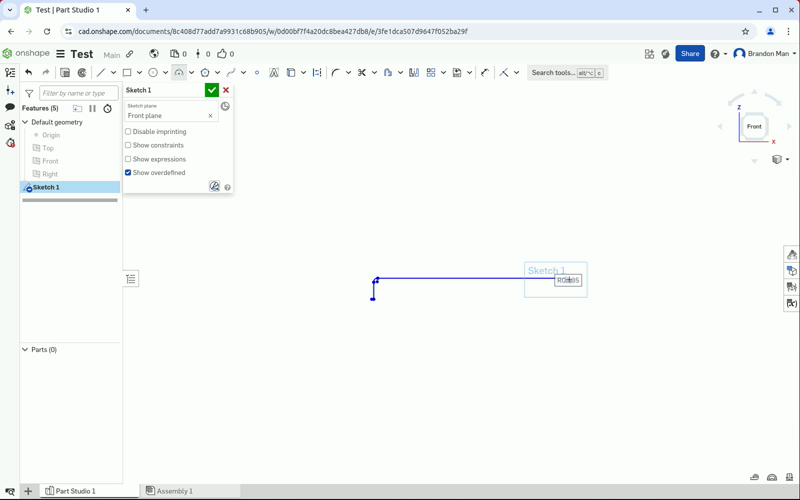
key(esc)
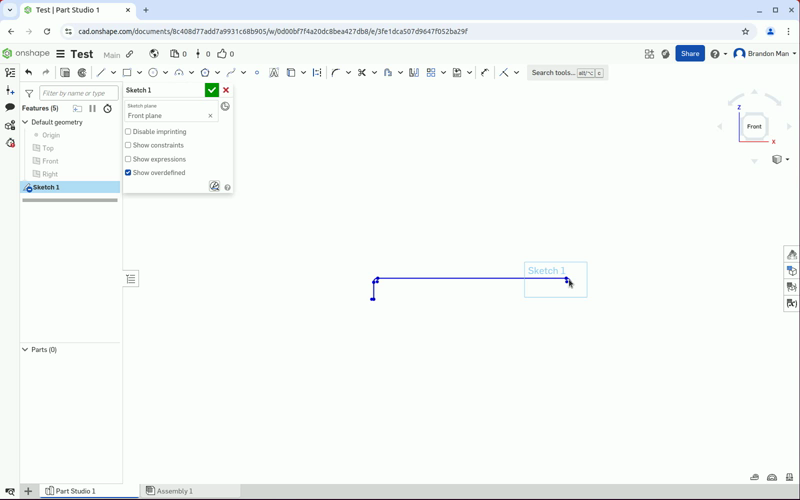
key(l)
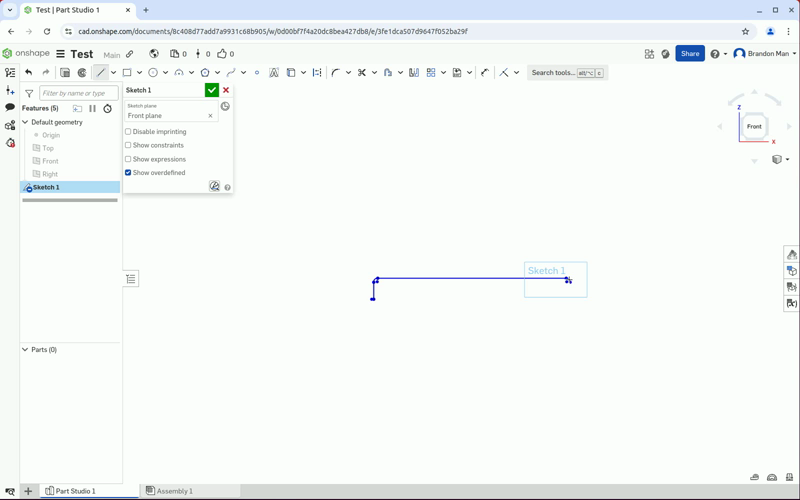
mouse_move(570, 282)
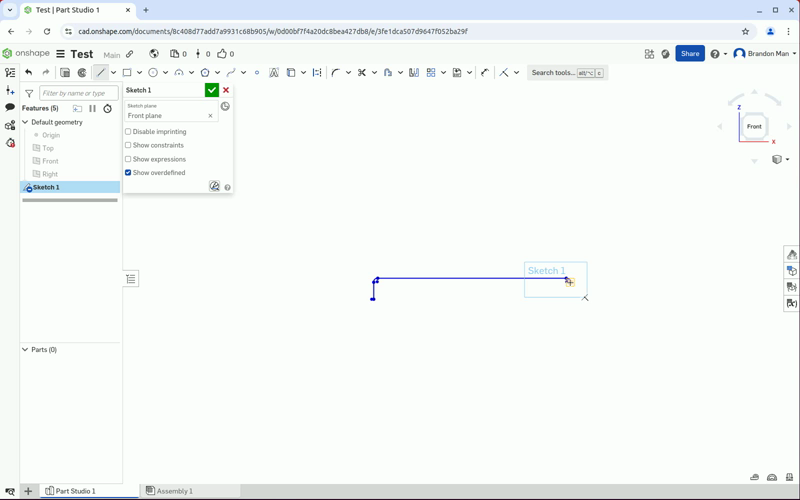
scroll(6)
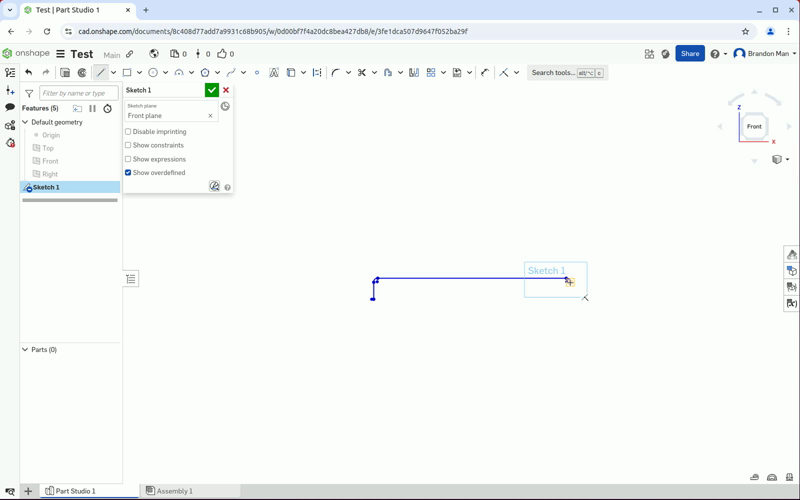
scroll(6)
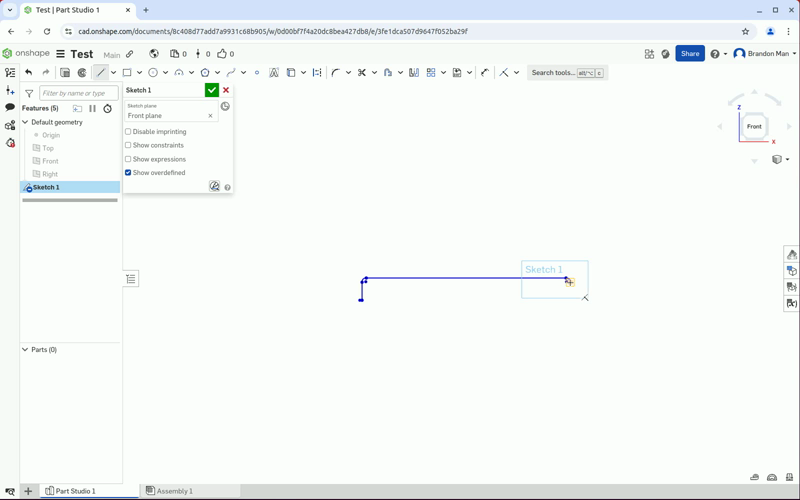
scroll(6)
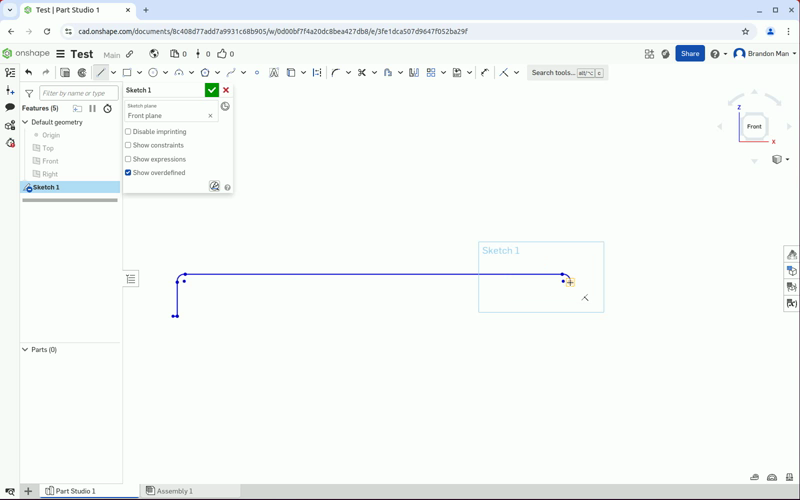
scroll(6)
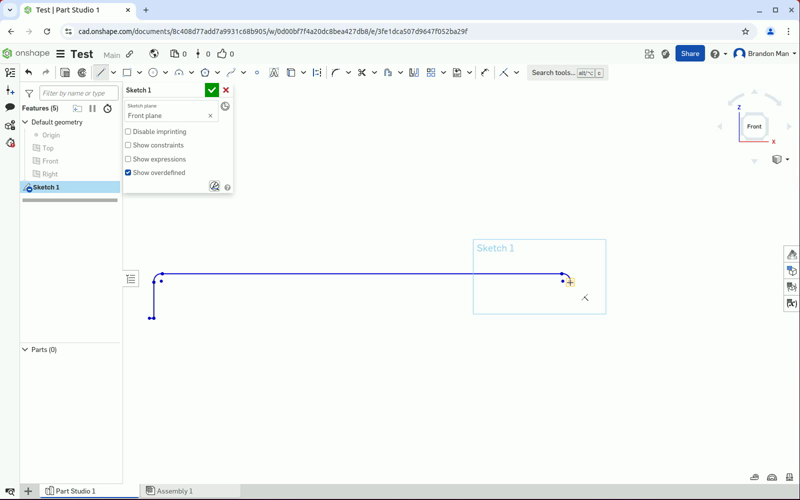
scroll(6)
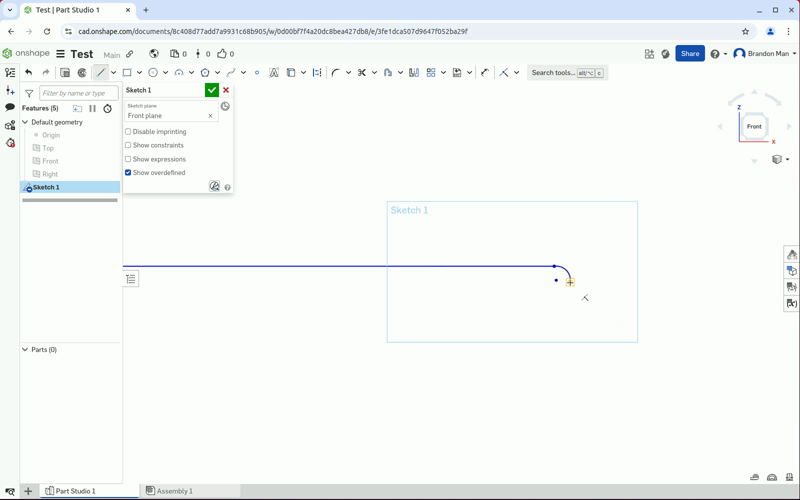
scroll(6)
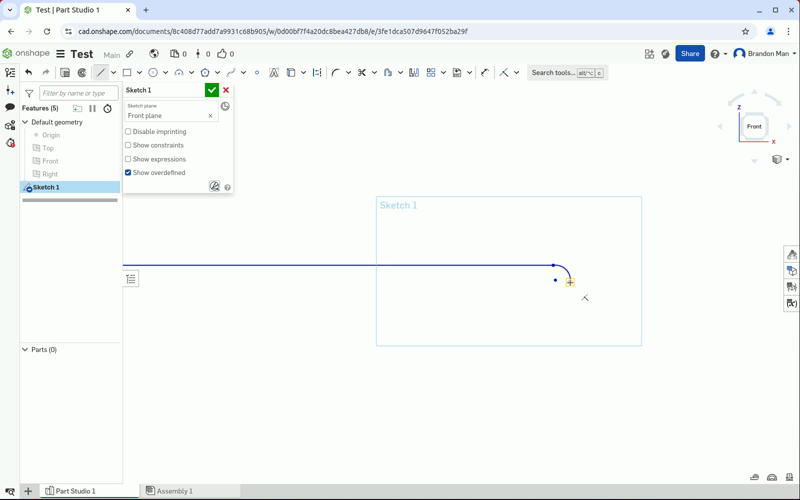
scroll(6)
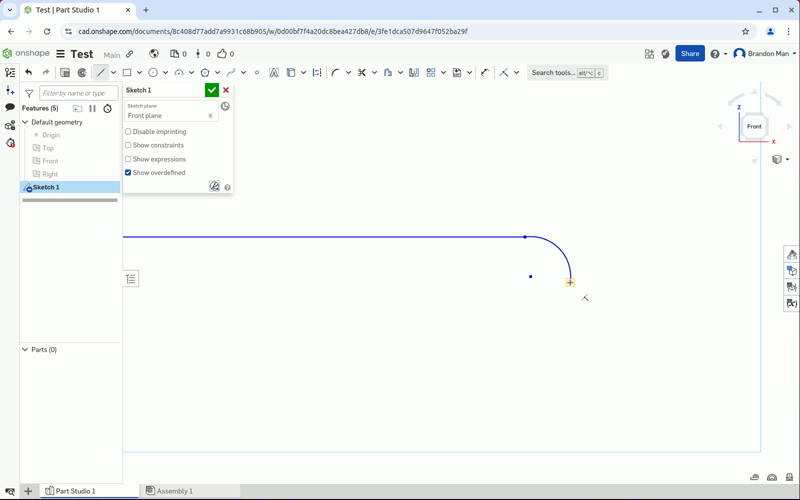
click(570, 282)
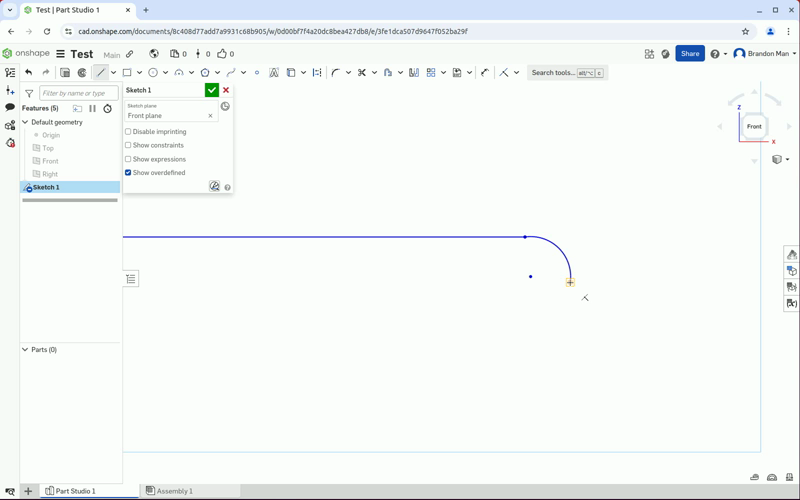
scroll(-6)
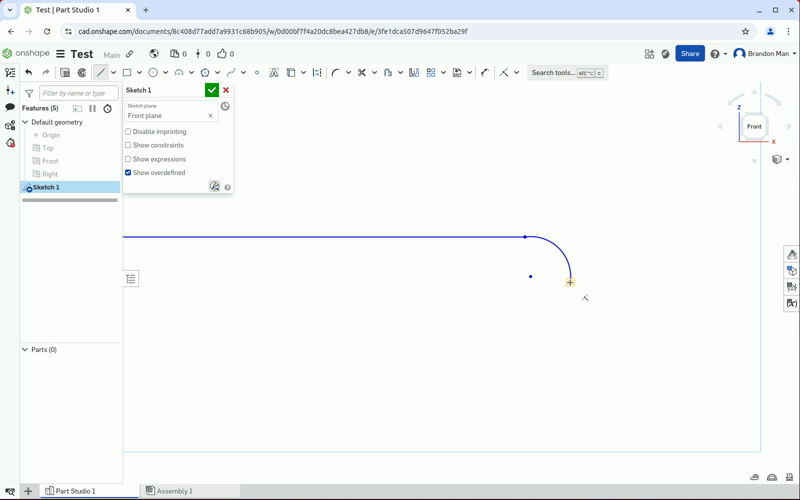
scroll(-6)
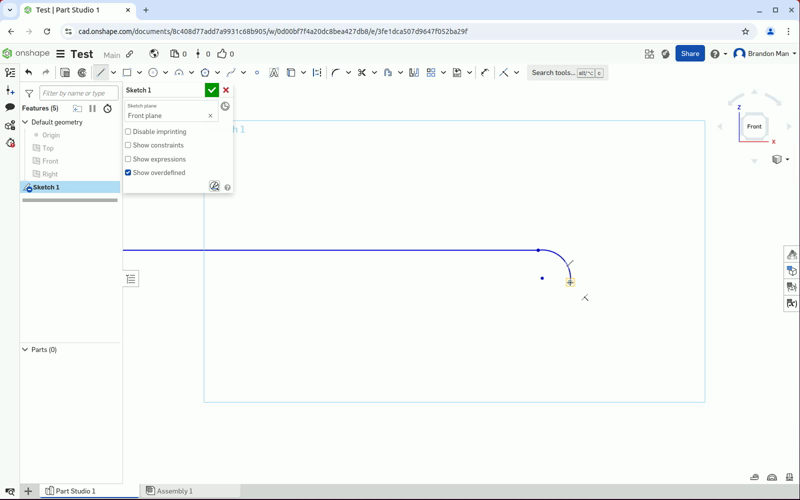
scroll(-6)
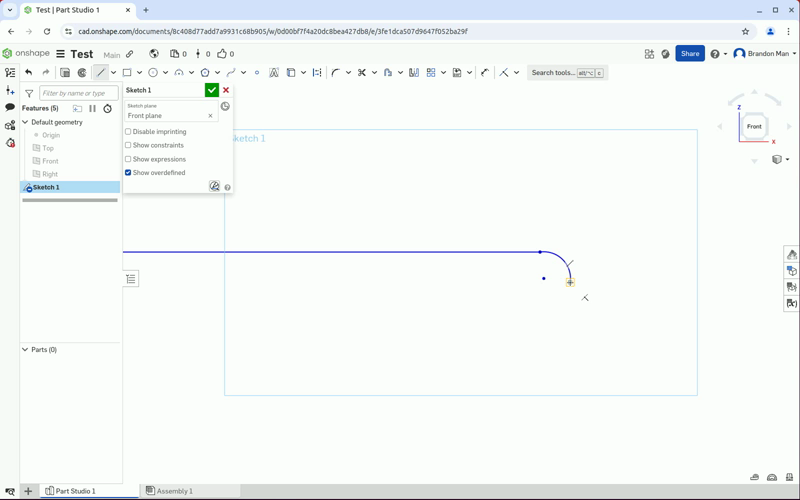
scroll(-6)
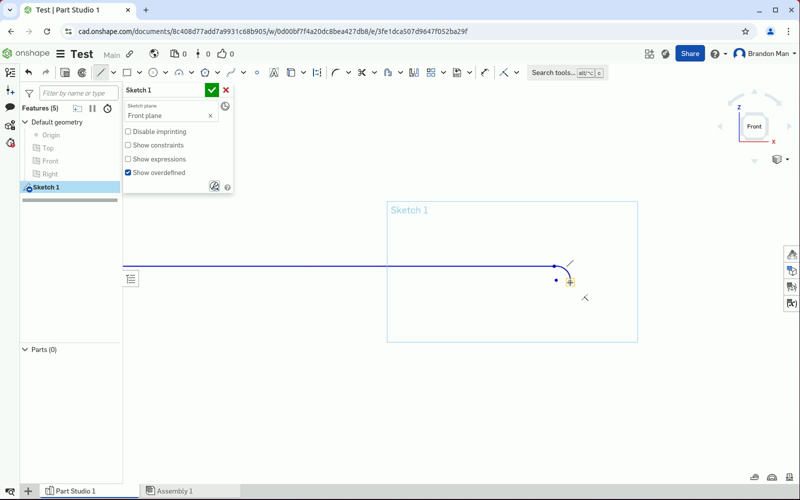
scroll(-6)
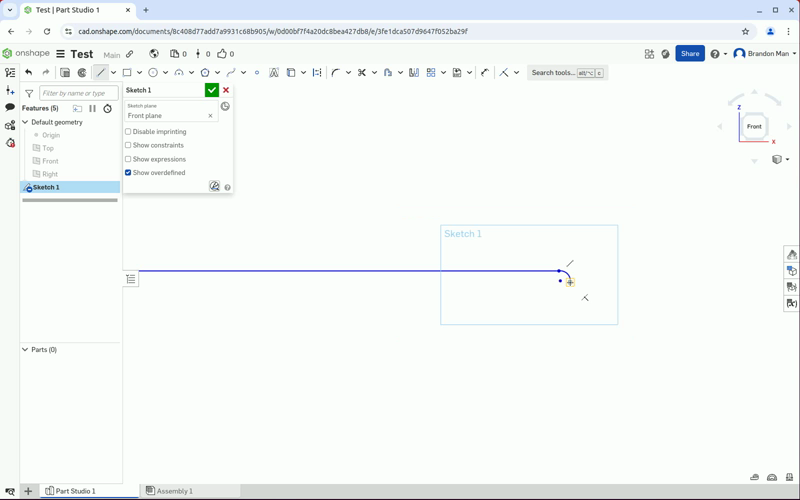
scroll(-6)
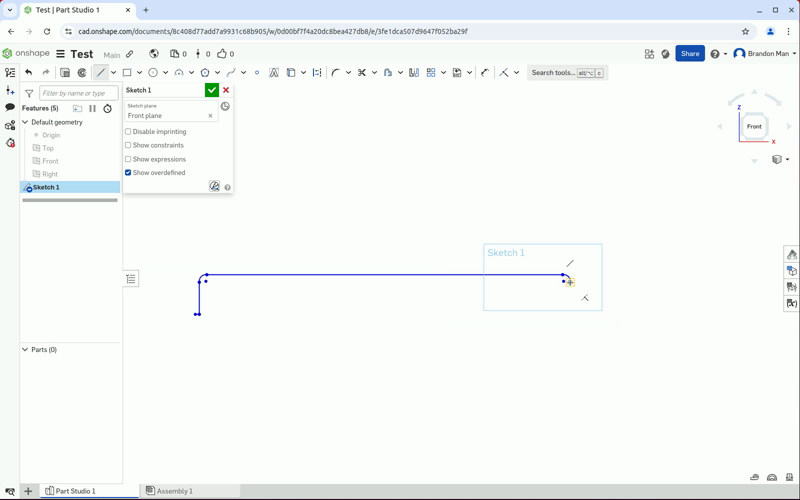
scroll(-6)
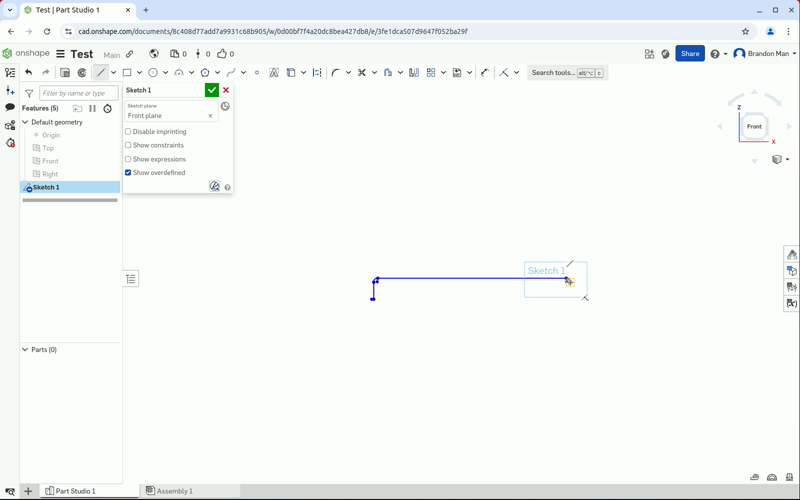
key_down(shift)
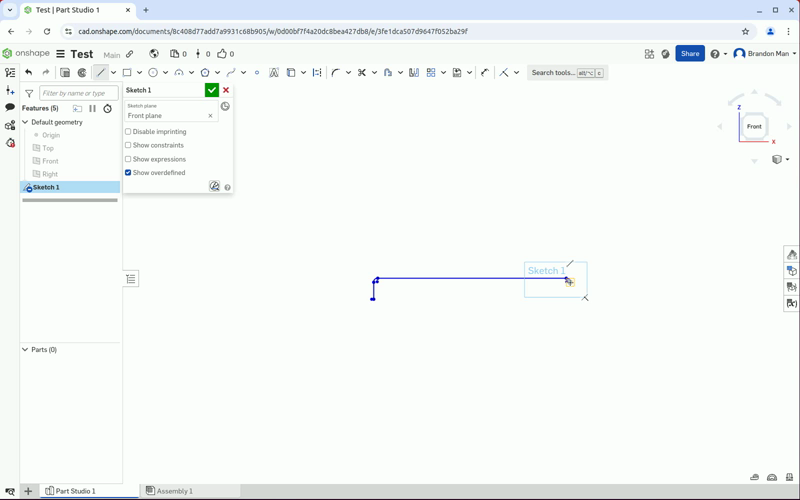
mouse_move(589, 282)
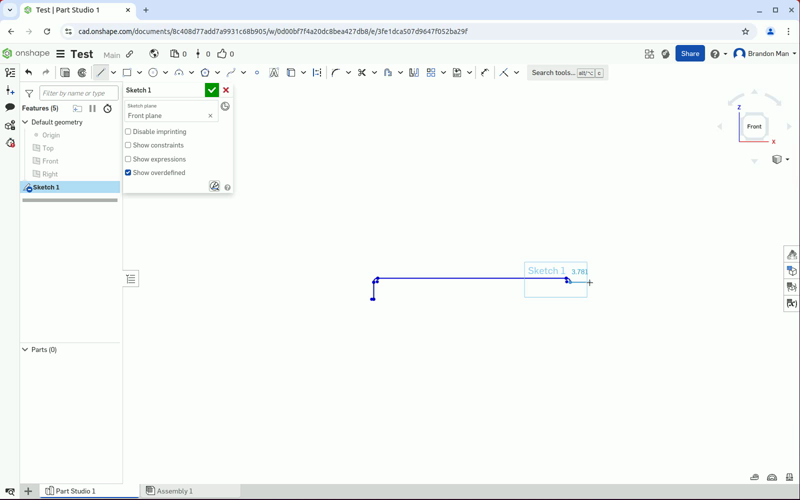
mouse_move(570, 299)
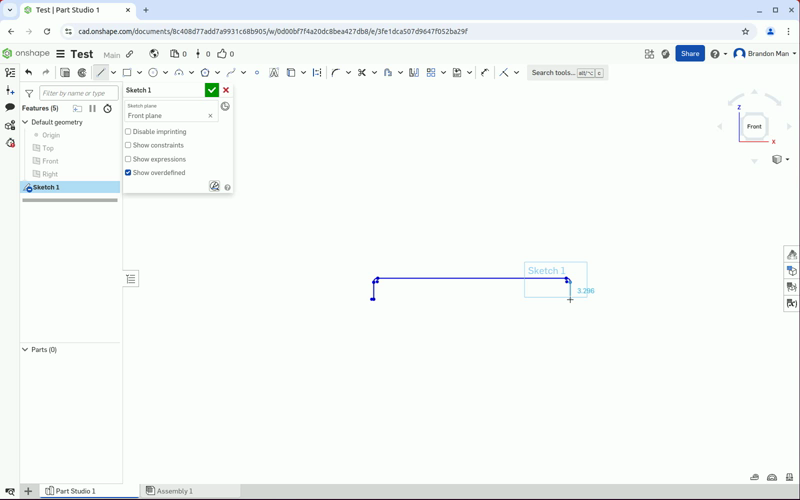
click(570, 299)
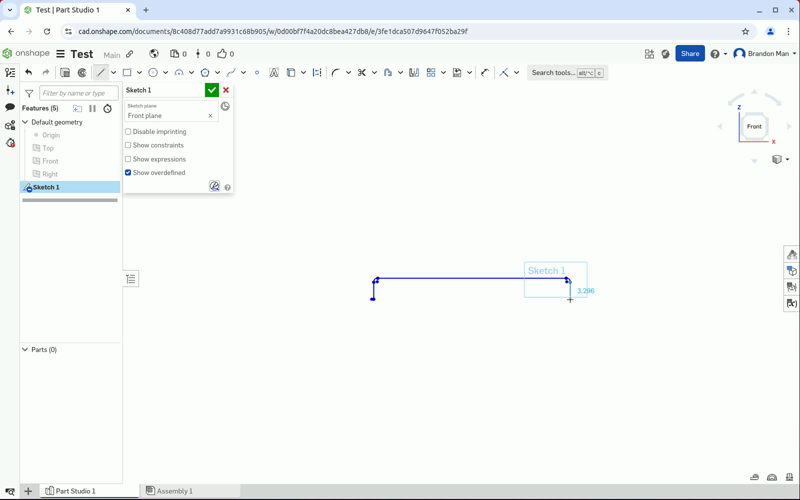
key_up(shift)
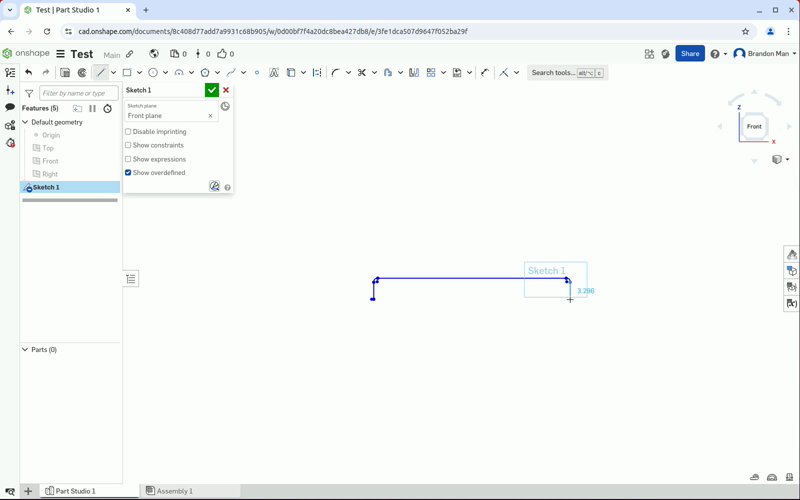
key_down(shift)
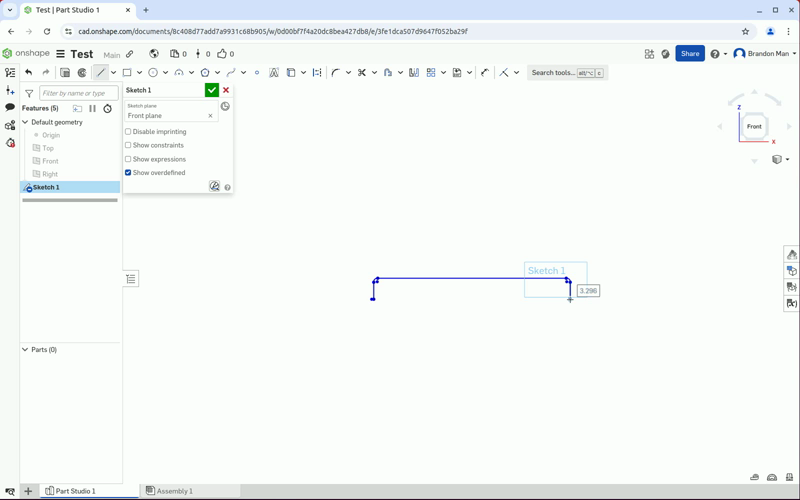
mouse_move(589, 299)
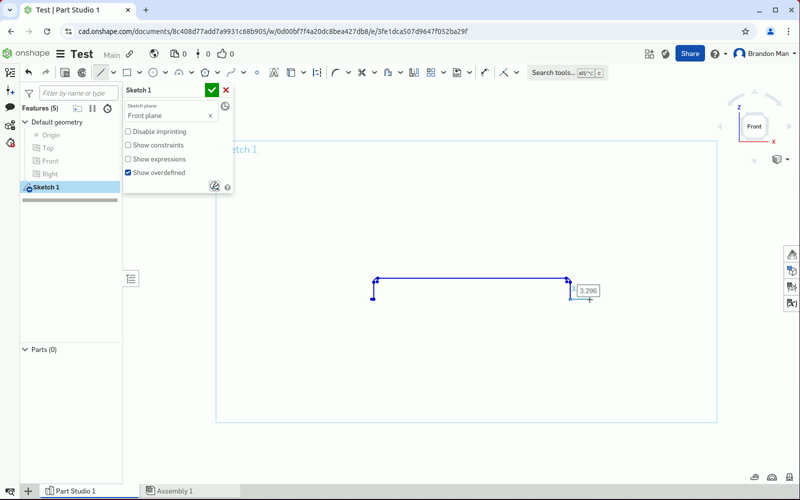
mouse_move(572, 299)
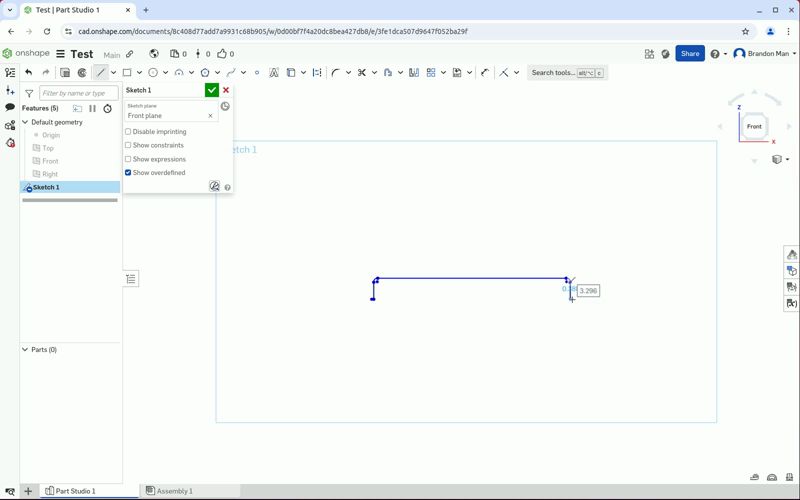
scroll(6)
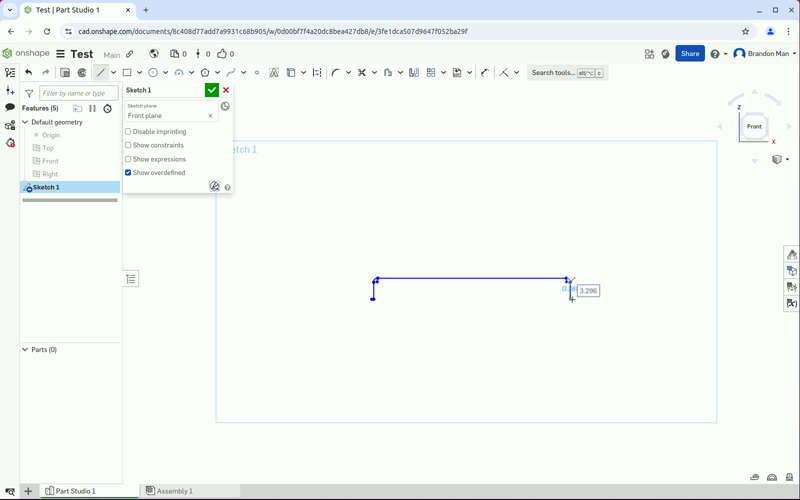
scroll(6)
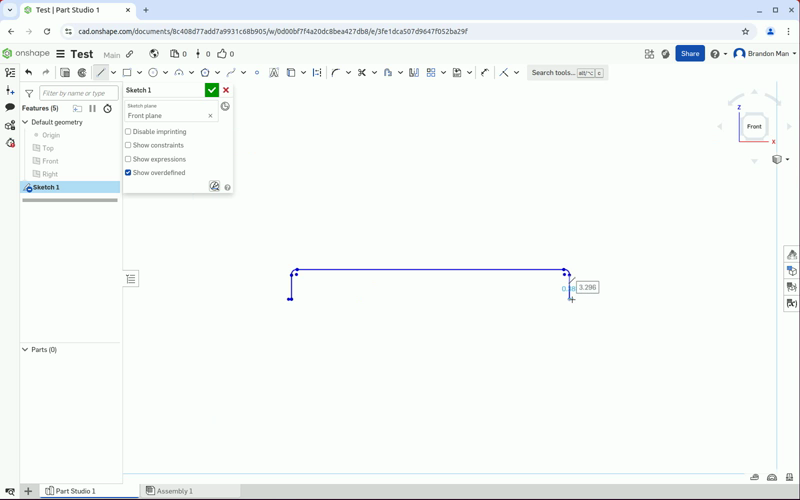
scroll(6)
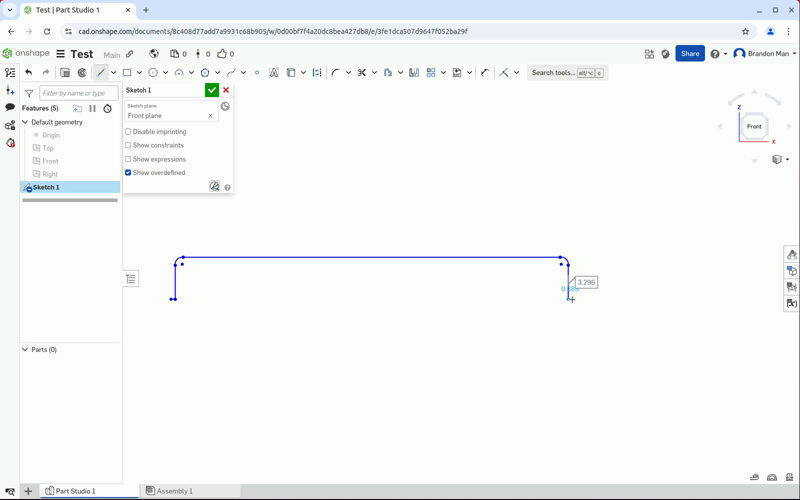
scroll(6)
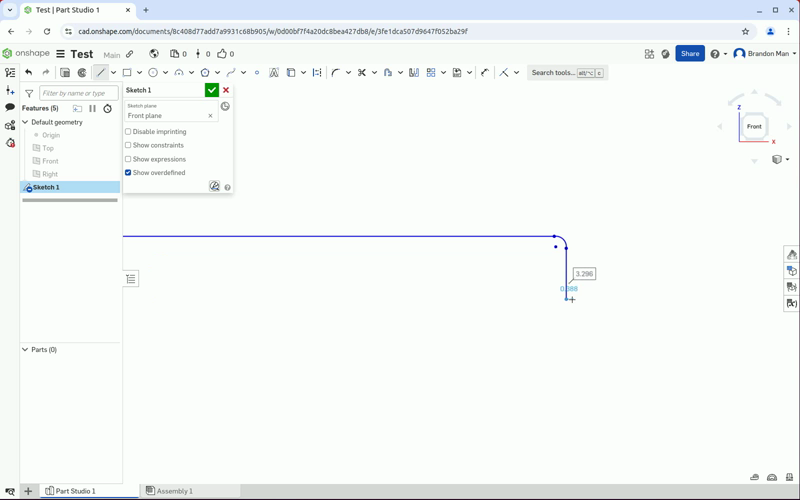
scroll(6)
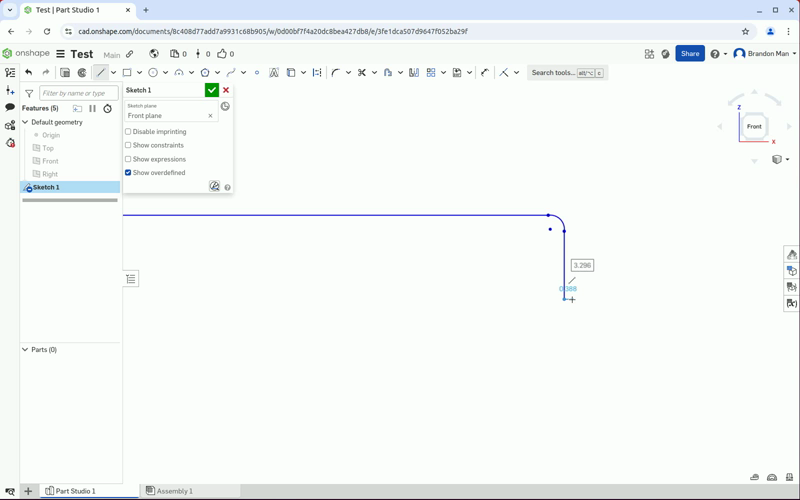
scroll(6)
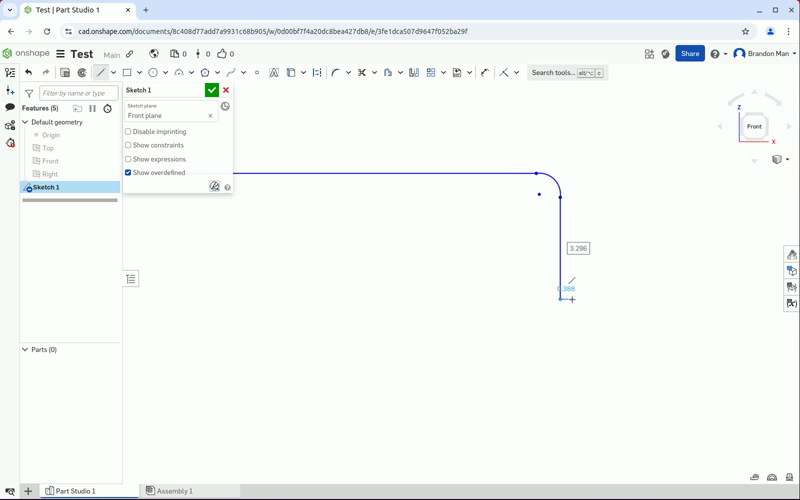
scroll(6)
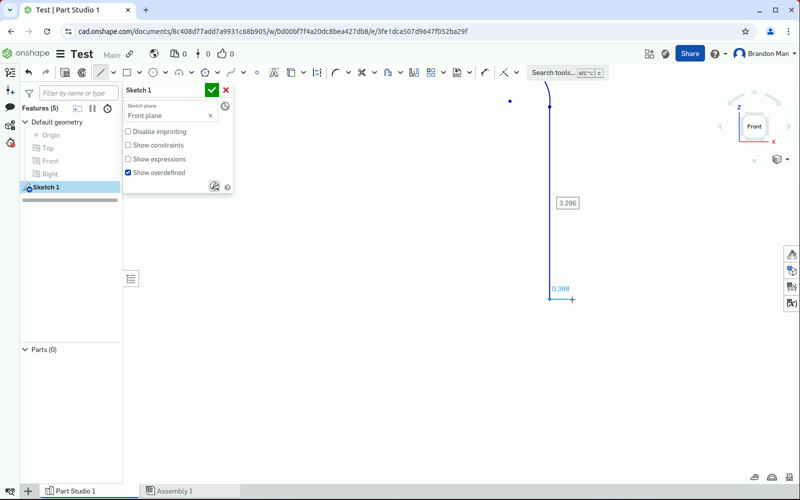
click(572, 299)
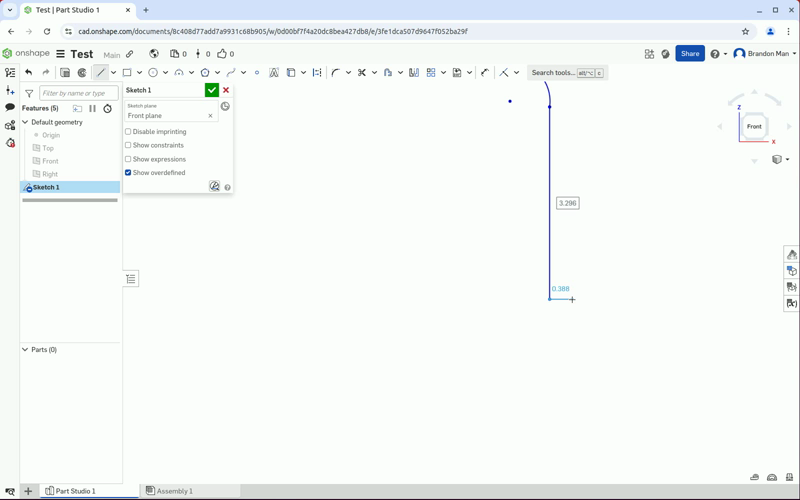
scroll(-6)
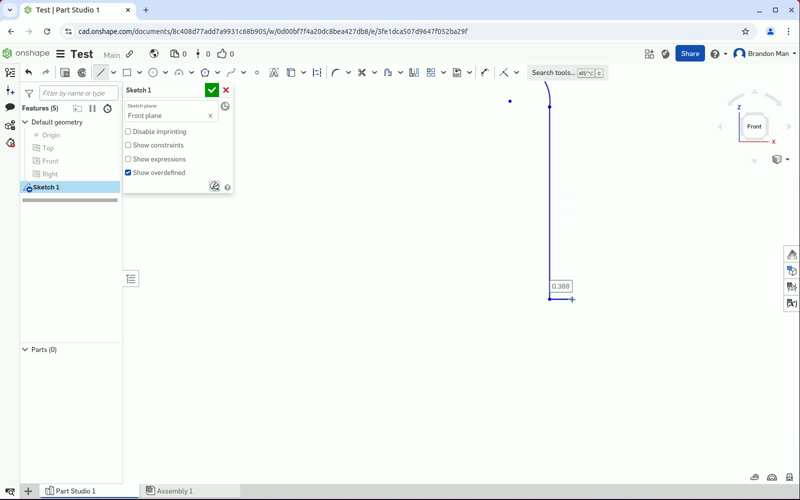
scroll(-6)
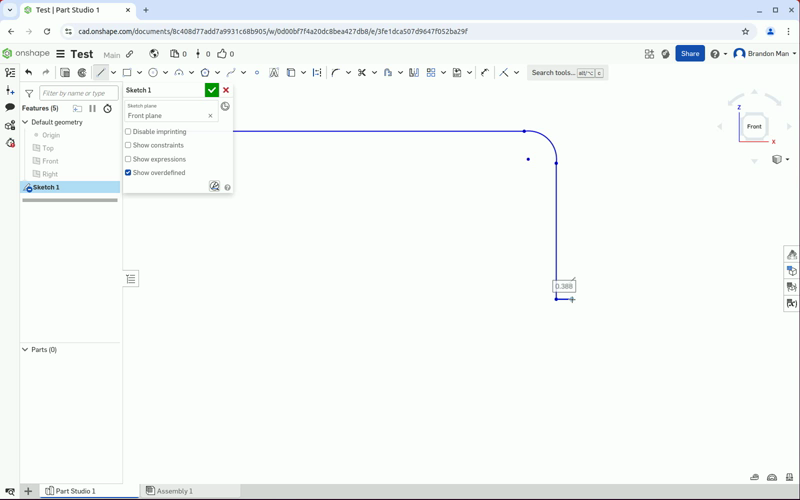
scroll(-6)
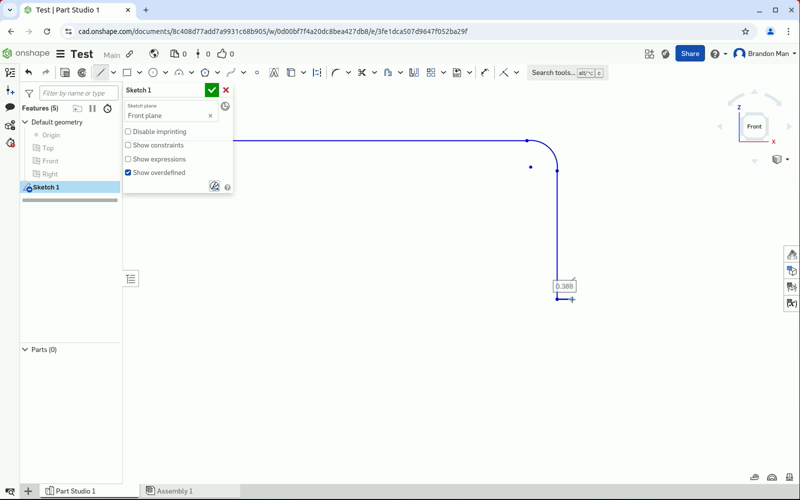
scroll(-6)
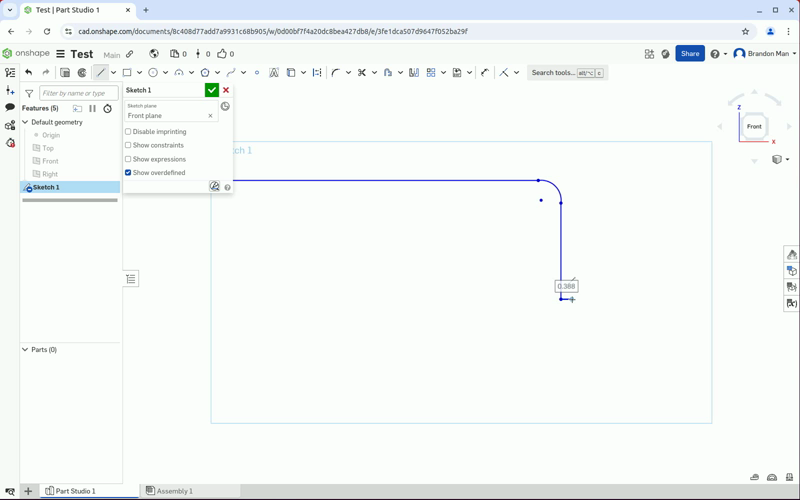
scroll(-6)
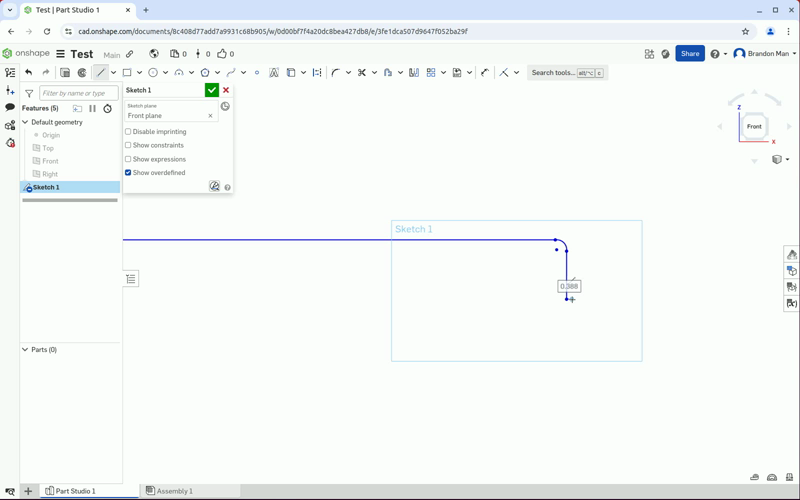
scroll(-6)
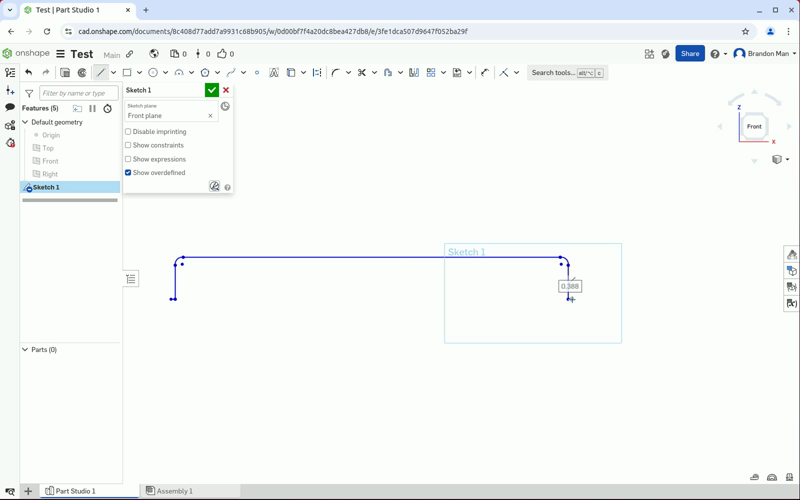
scroll(-6)
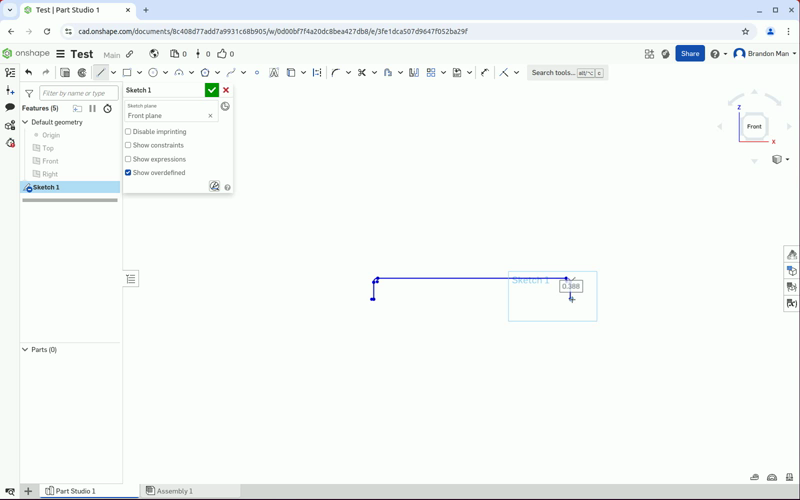
key_up(shift)
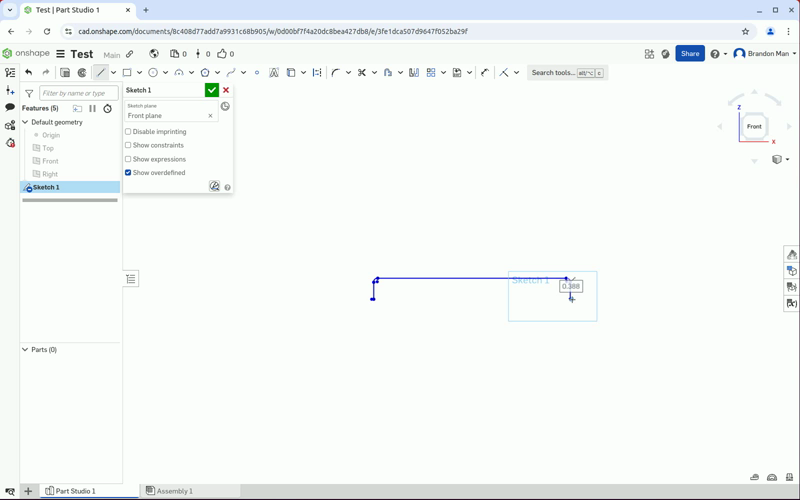
key_down(shift)
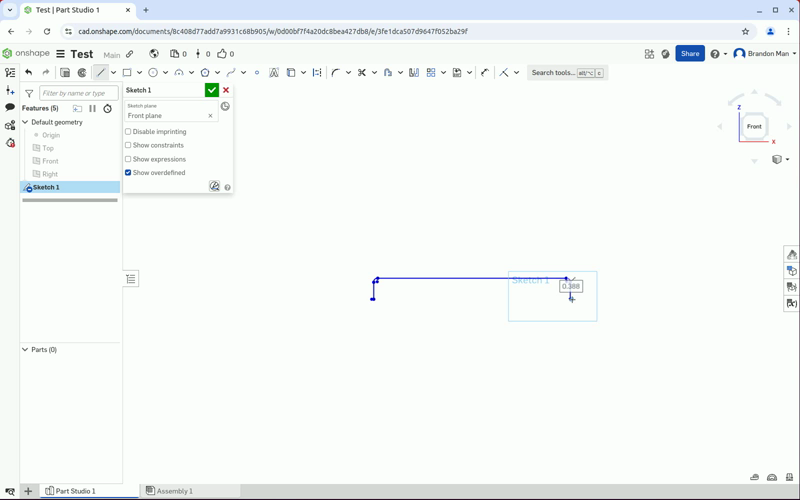
mouse_move(589, 299)
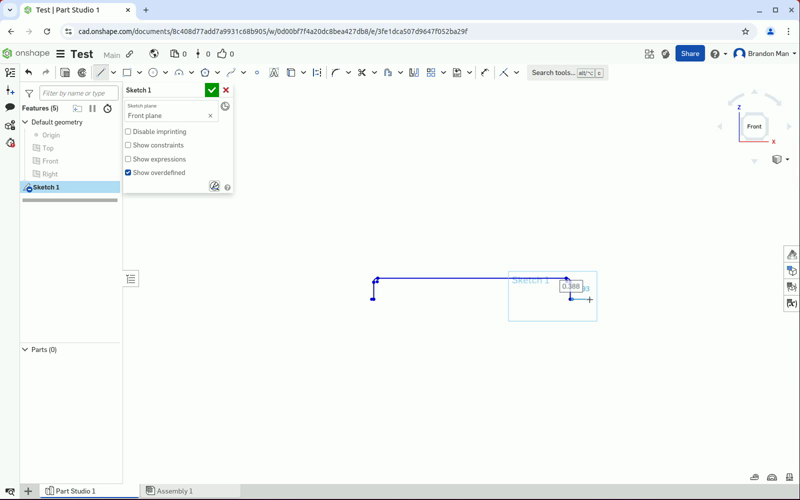
mouse_move(572, 282)
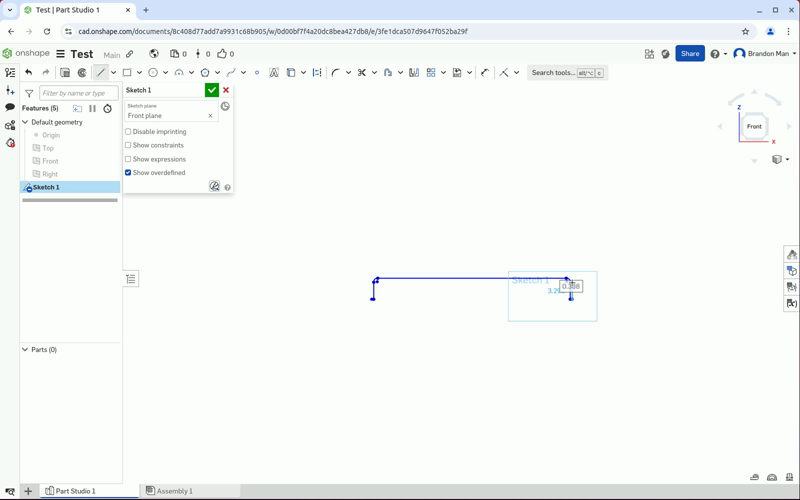
scroll(6)
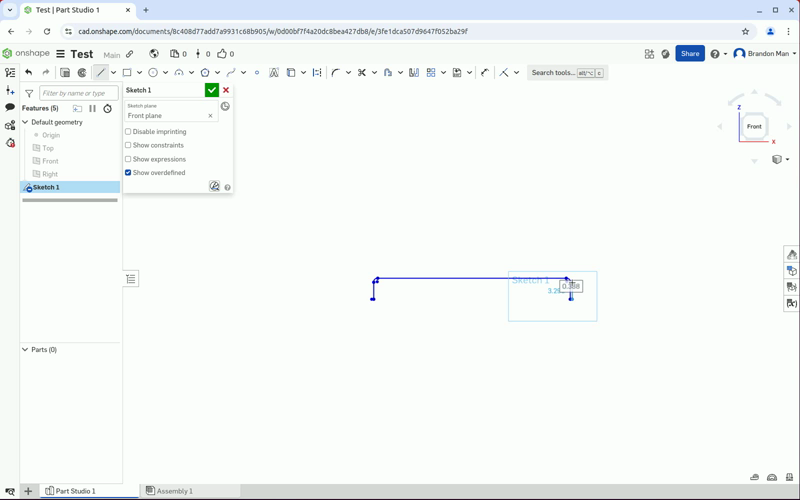
scroll(6)
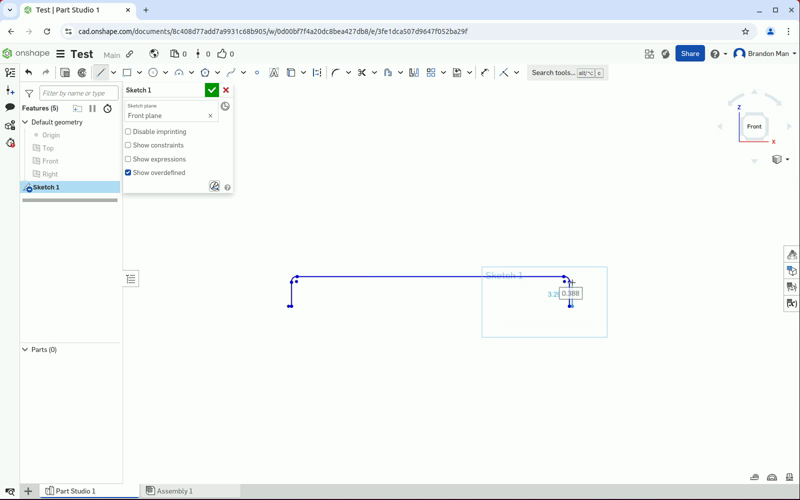
scroll(6)
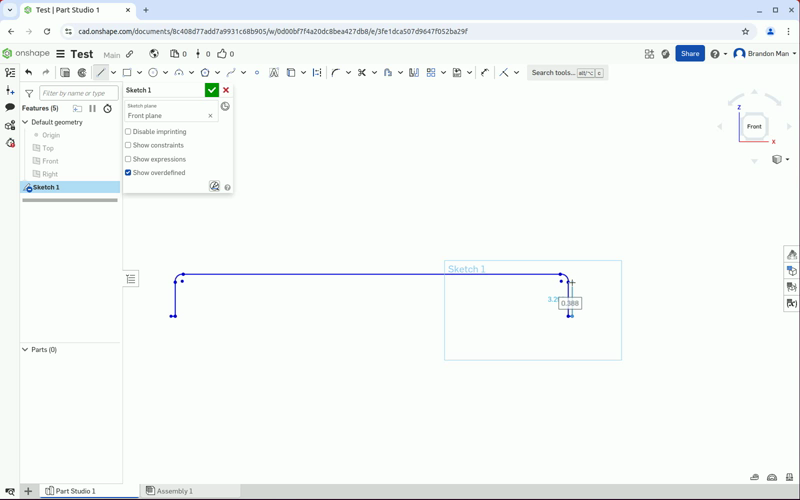
scroll(6)
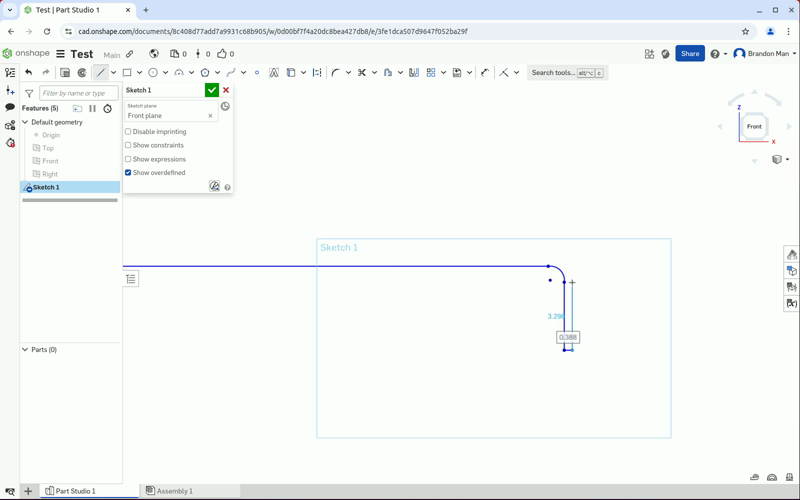
scroll(6)
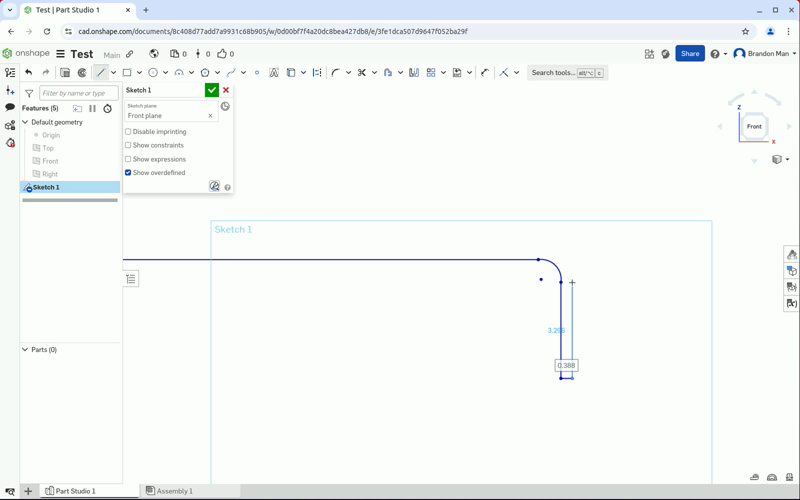
scroll(6)
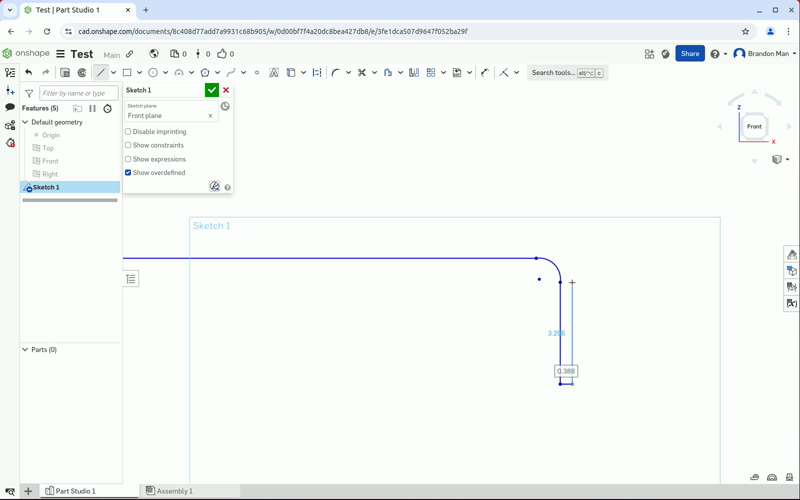
scroll(6)
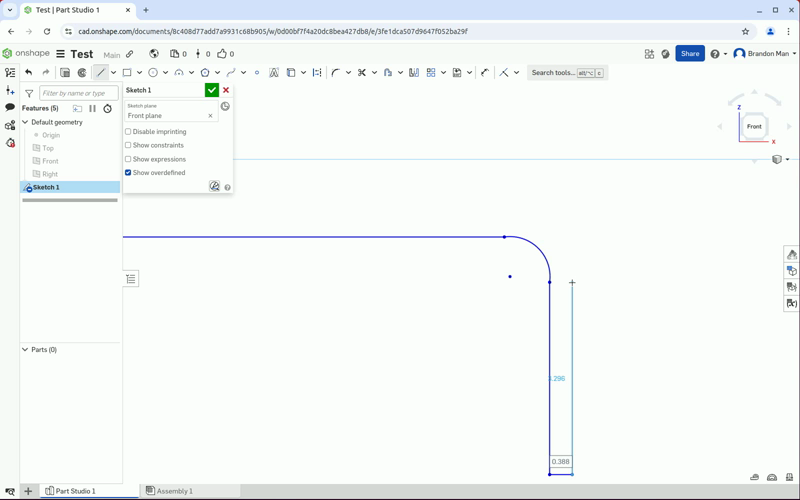
click(572, 282)
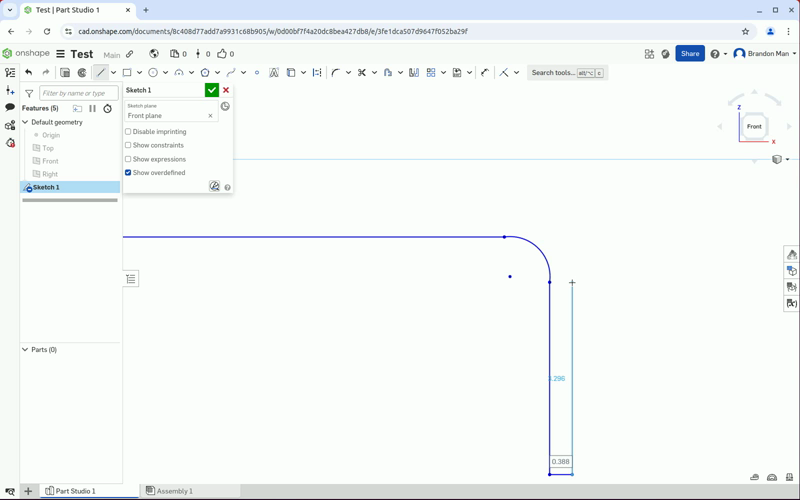
scroll(-6)
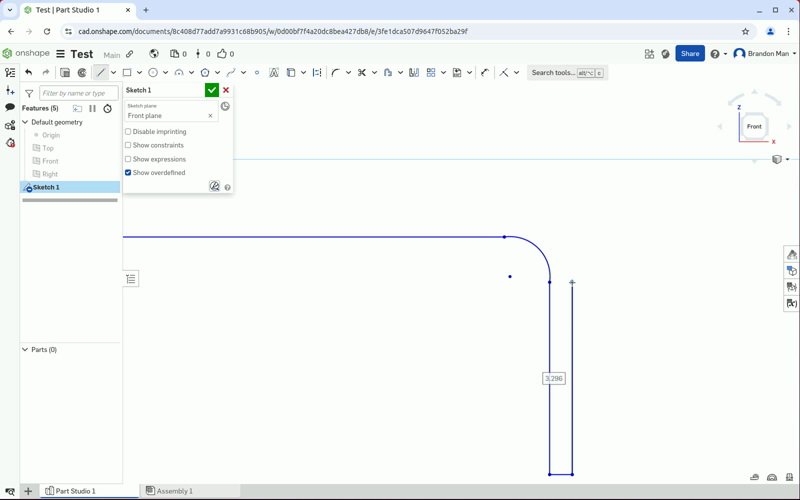
scroll(-6)
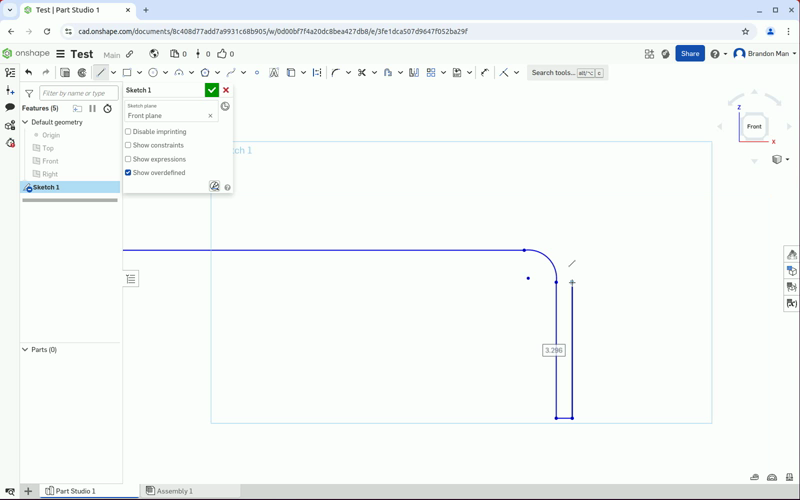
scroll(-6)
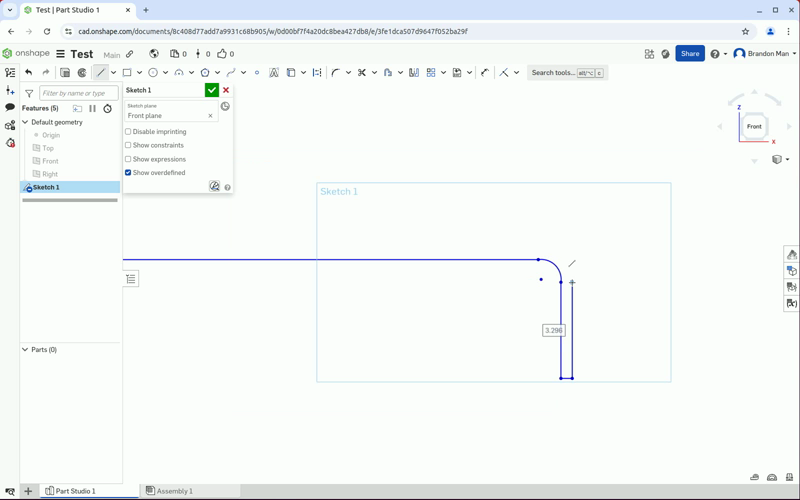
scroll(-6)
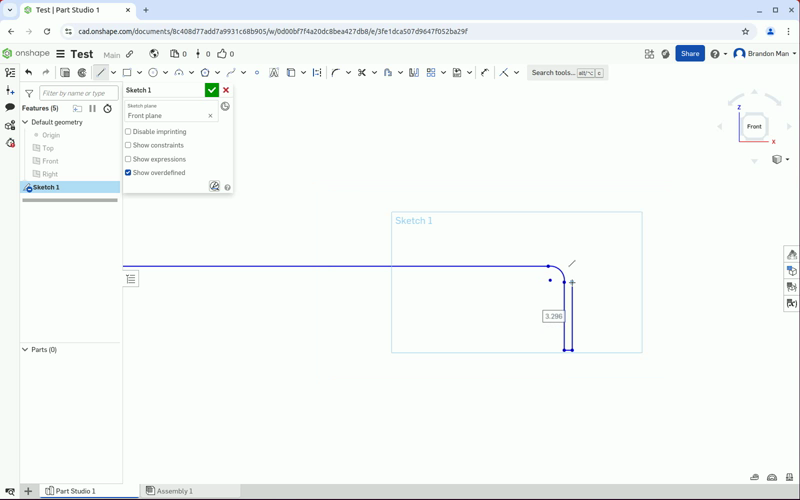
scroll(-6)
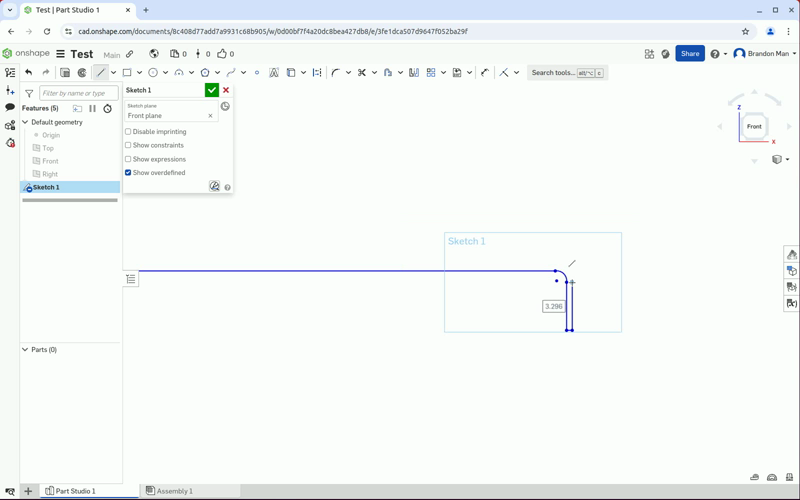
scroll(-6)
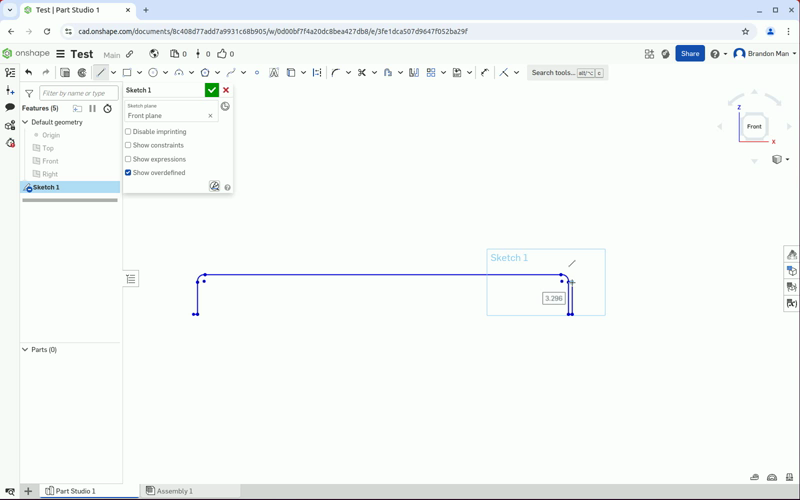
scroll(-6)
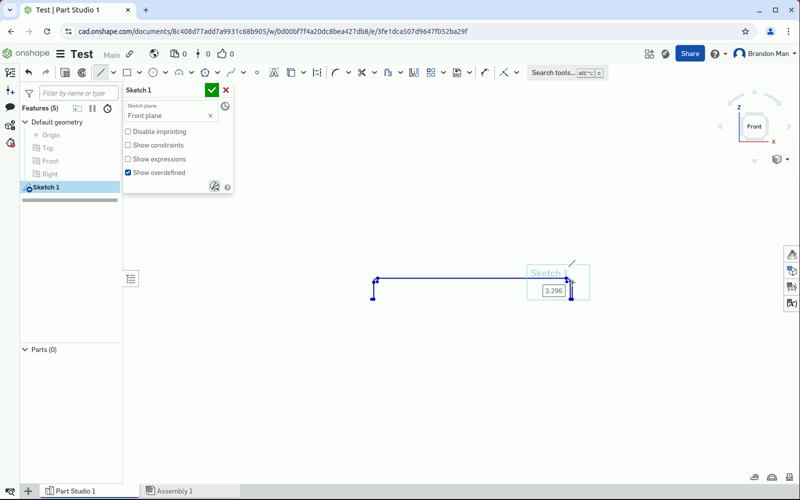
key_up(shift)
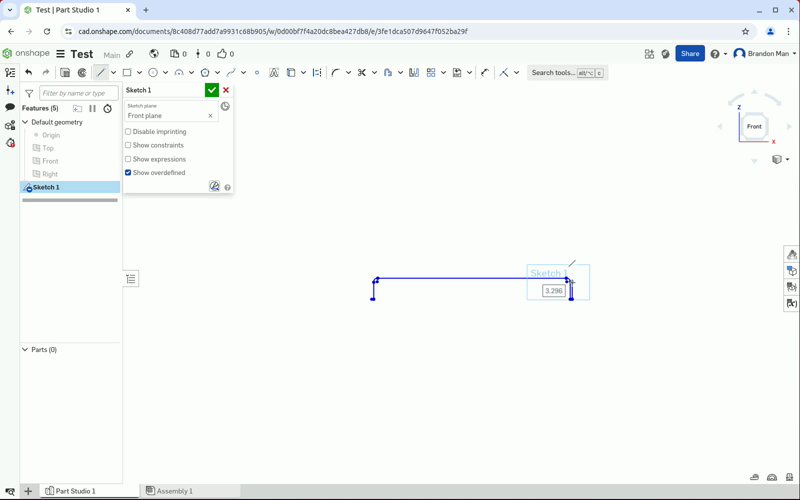
key(esc)
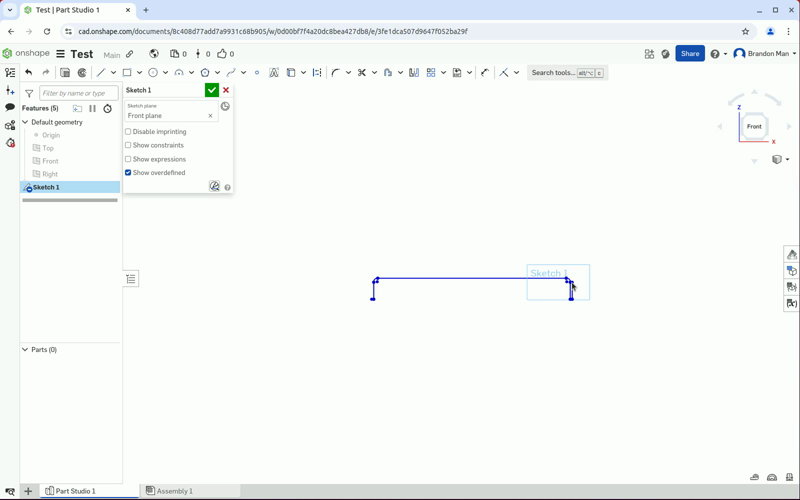
key(a)
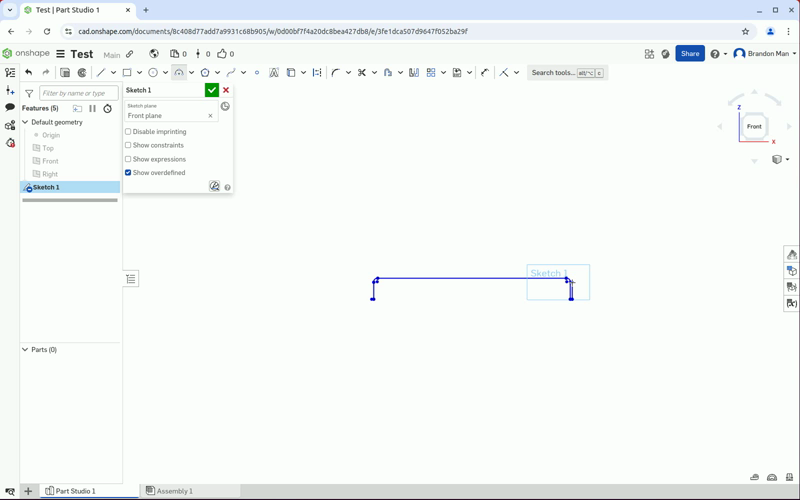
mouse_move(572, 282)
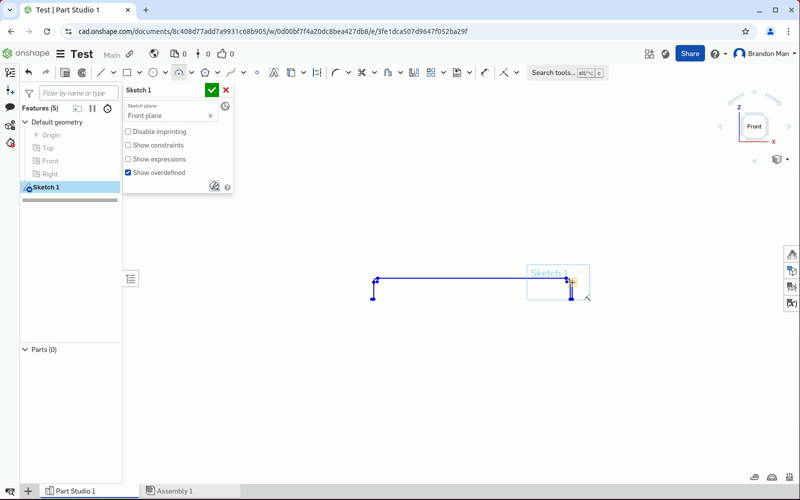
scroll(6)
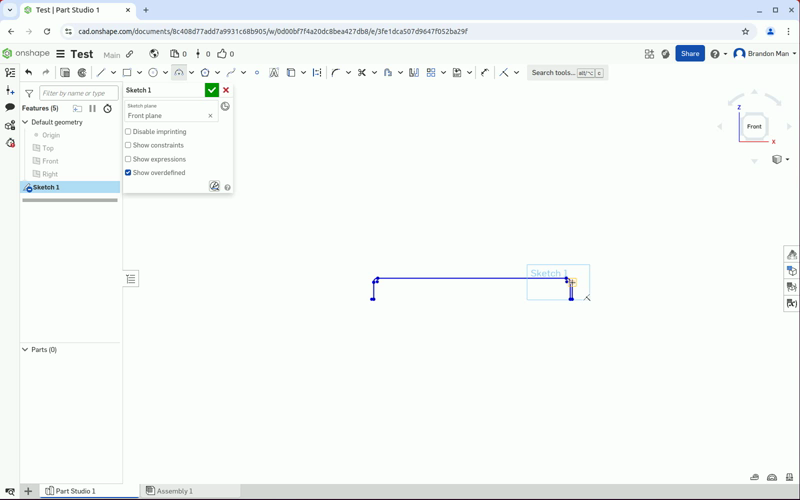
scroll(6)
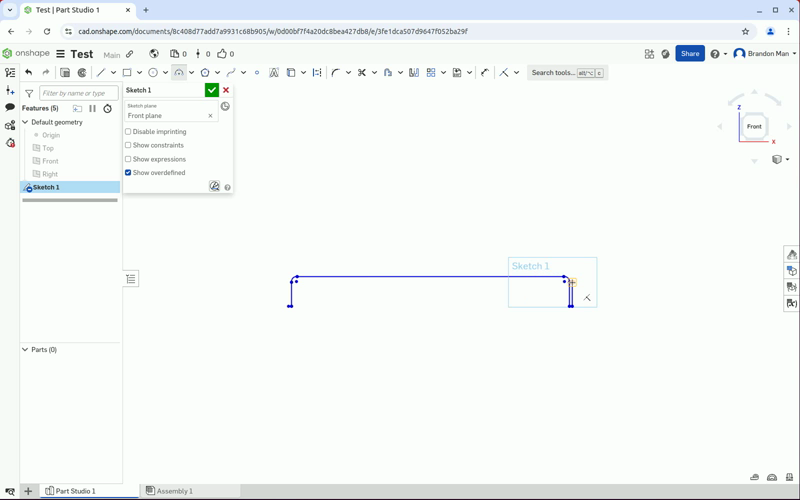
scroll(6)
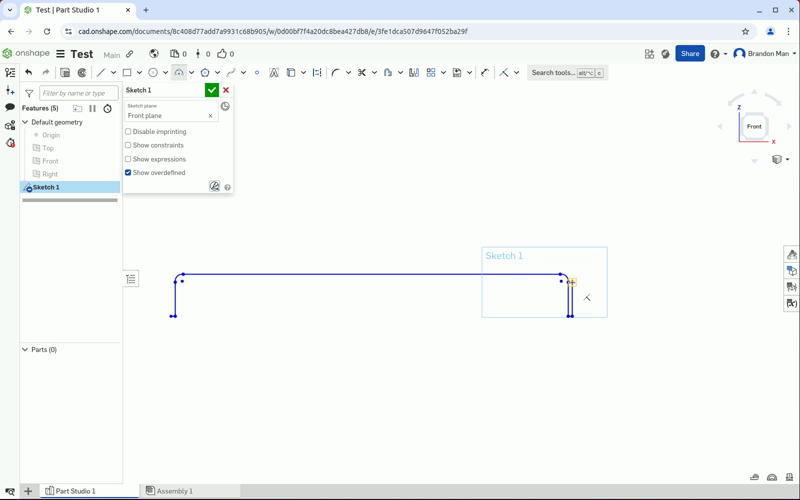
scroll(6)
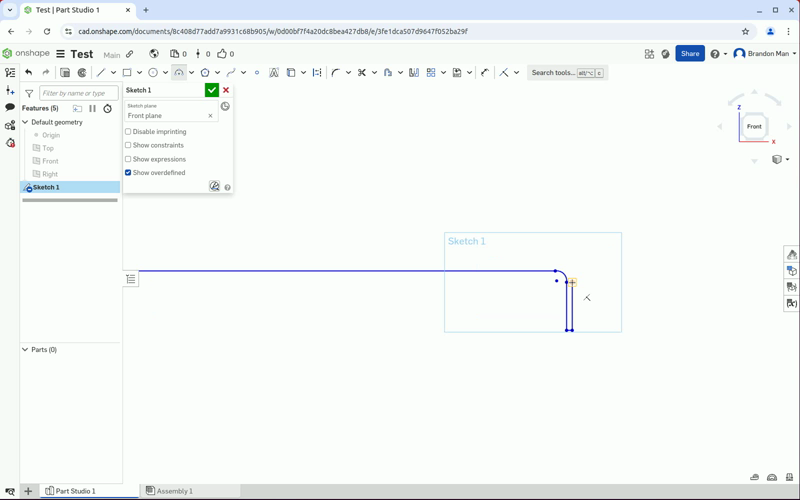
scroll(6)
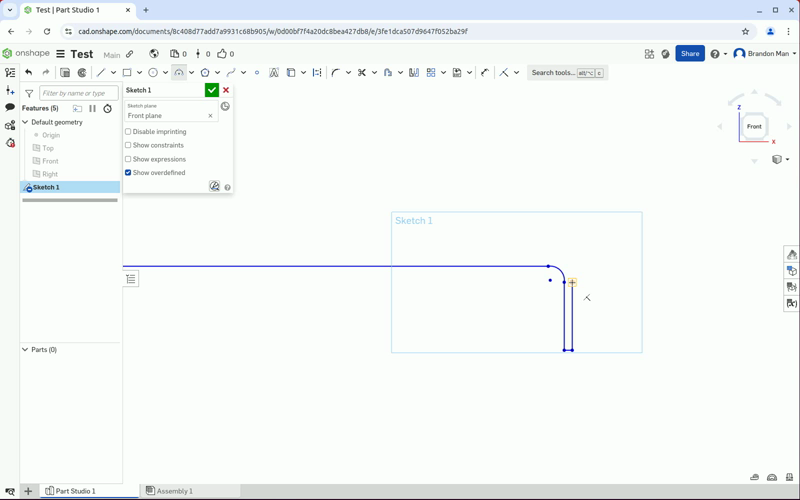
scroll(6)
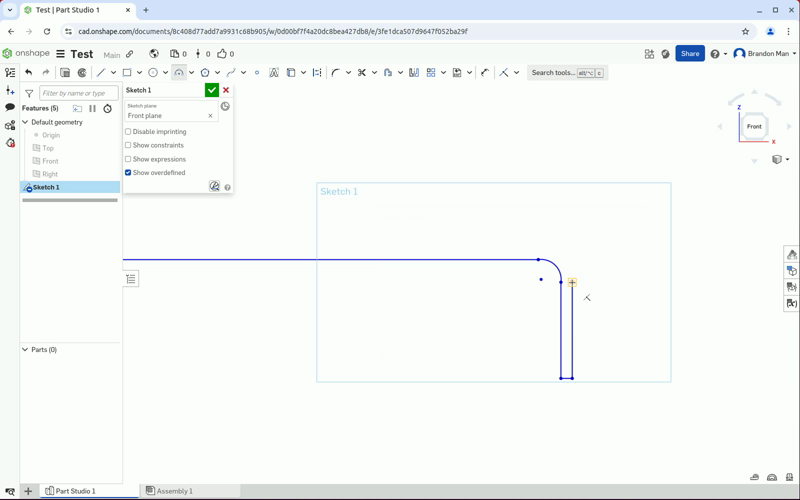
scroll(6)
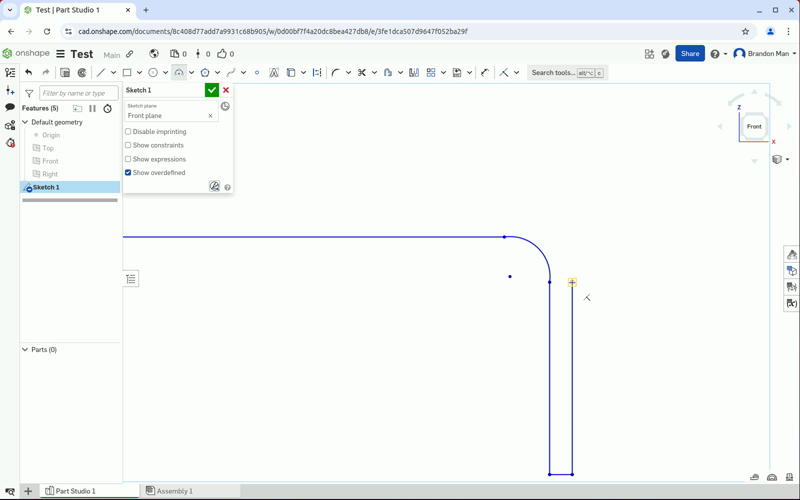
click(572, 282)
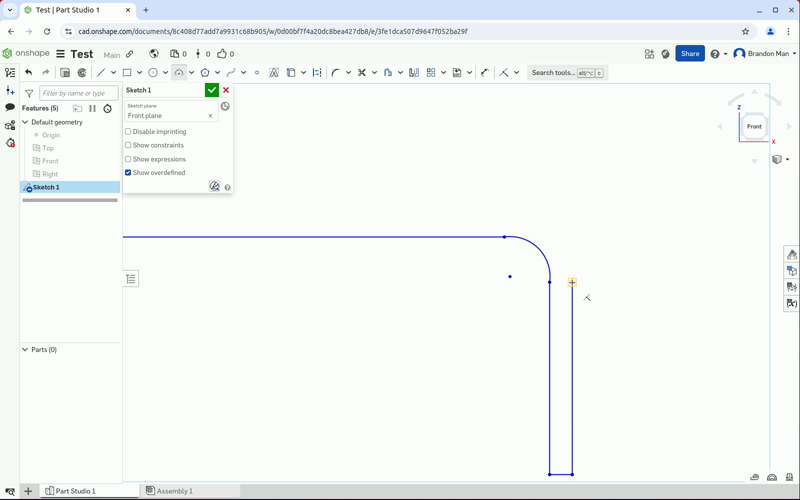
scroll(-6)
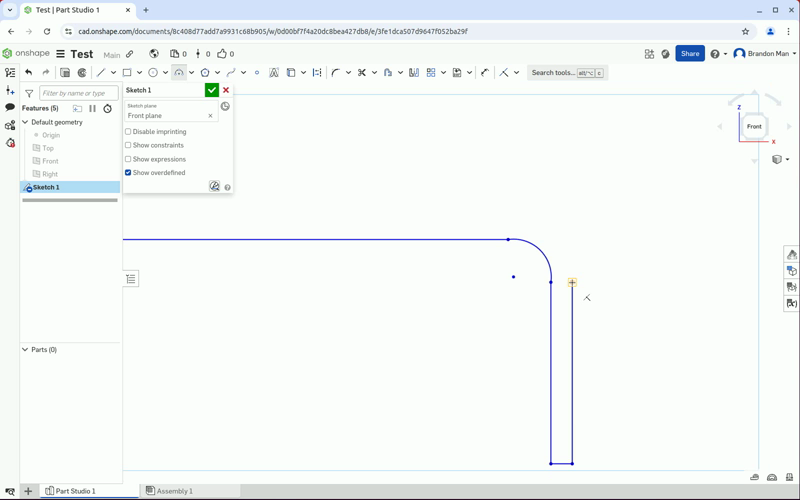
scroll(-6)
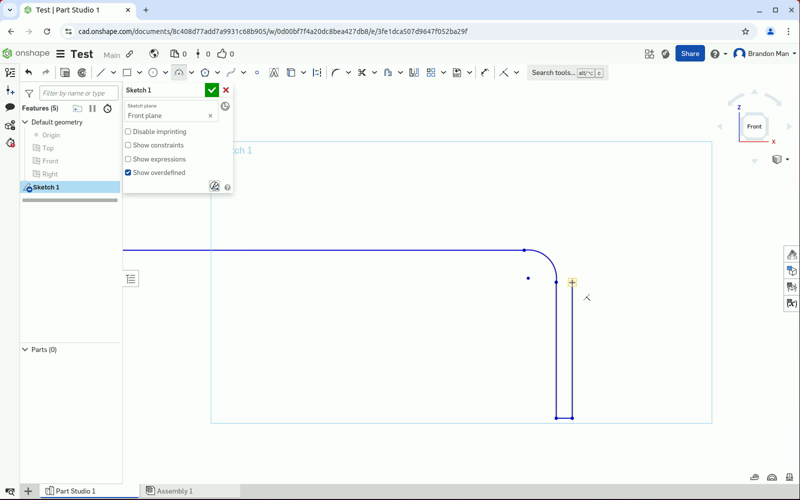
scroll(-6)
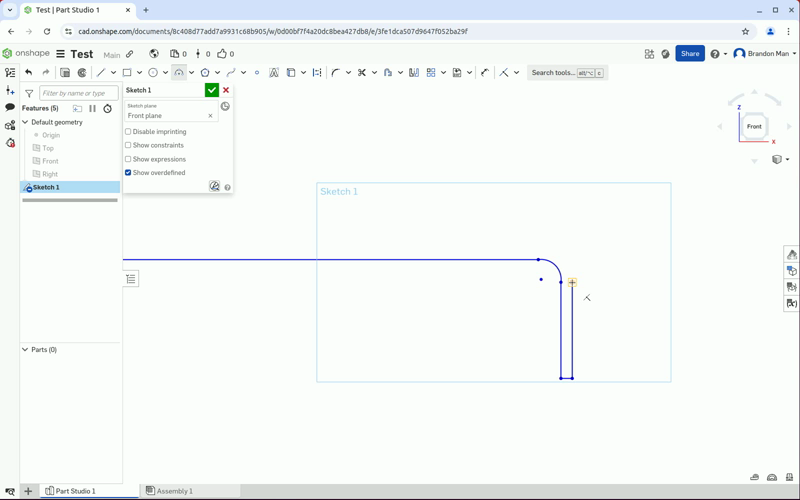
scroll(-6)
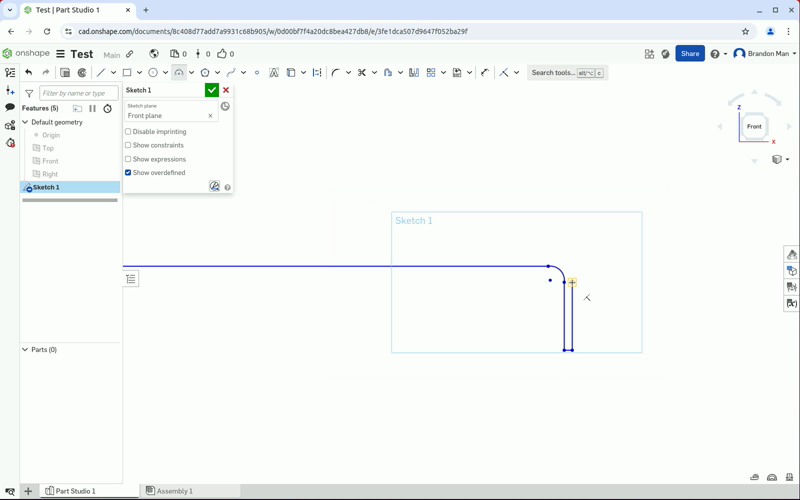
scroll(-6)
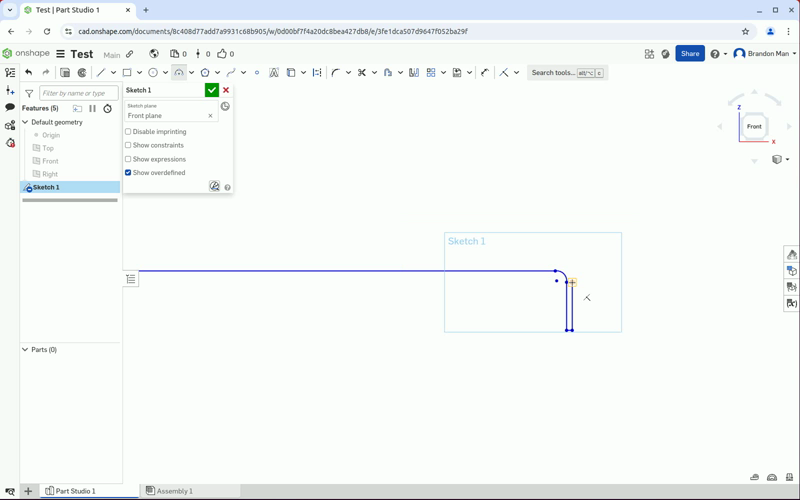
scroll(-6)
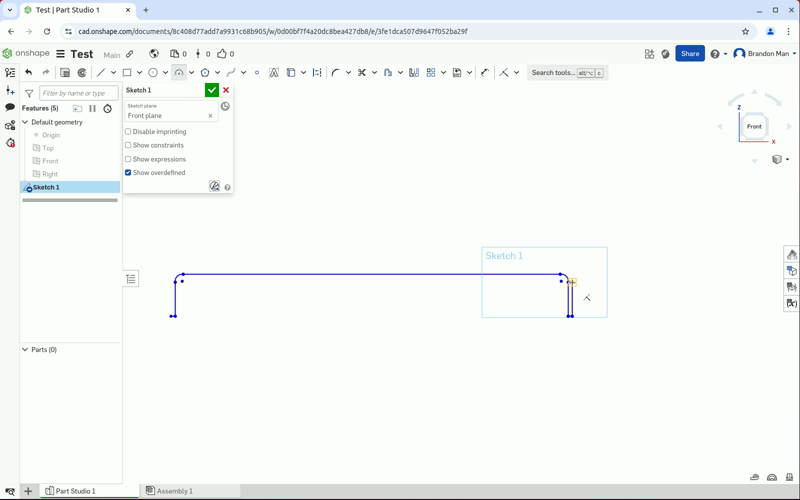
scroll(-6)
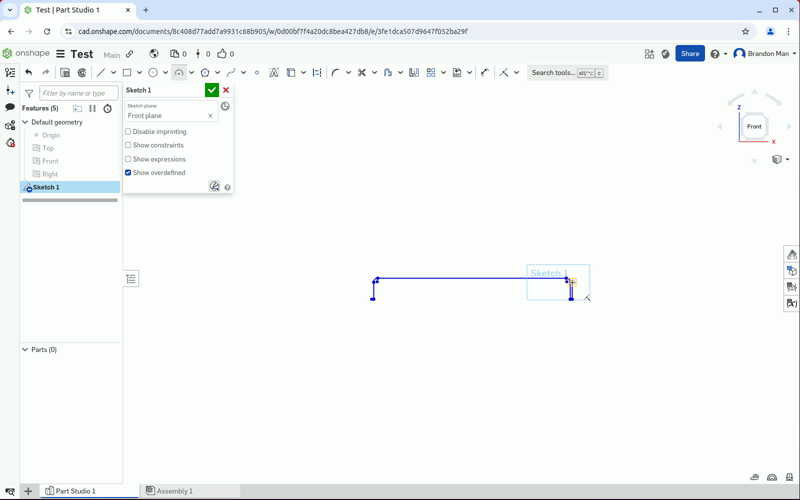
key_down(shift)
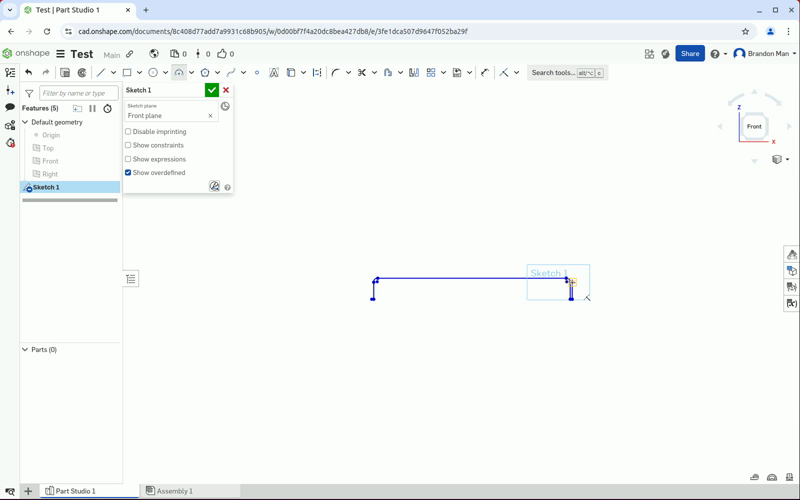
mouse_move(566, 276)
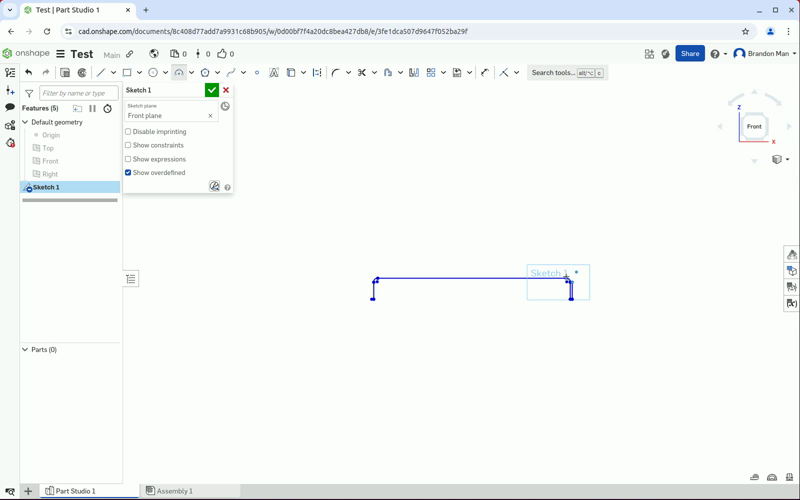
scroll(6)
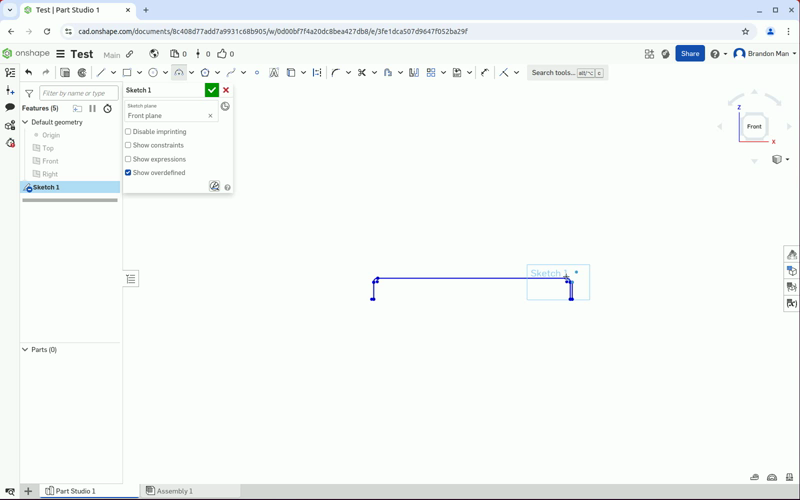
scroll(6)
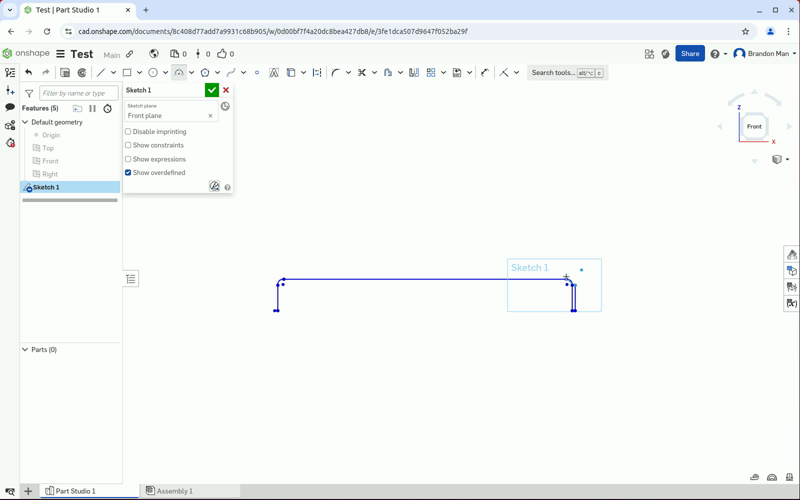
scroll(6)
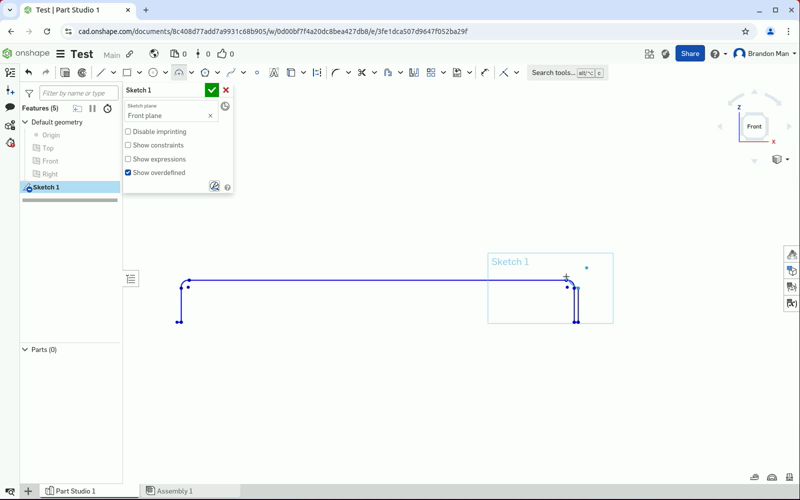
scroll(6)
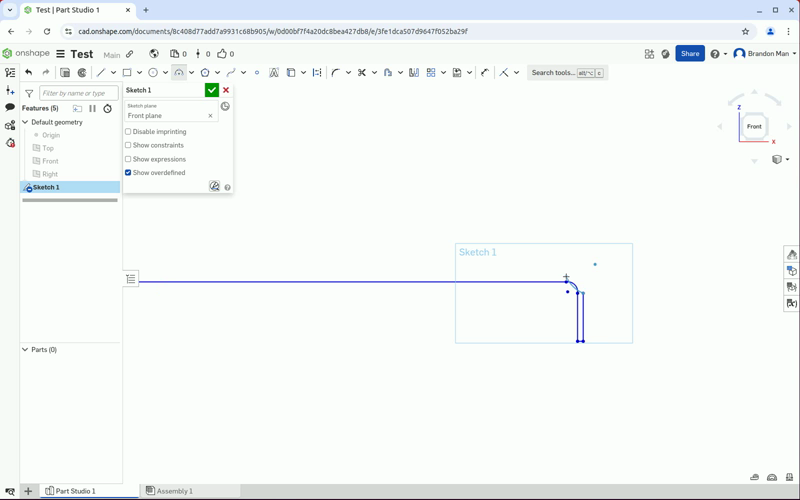
scroll(6)
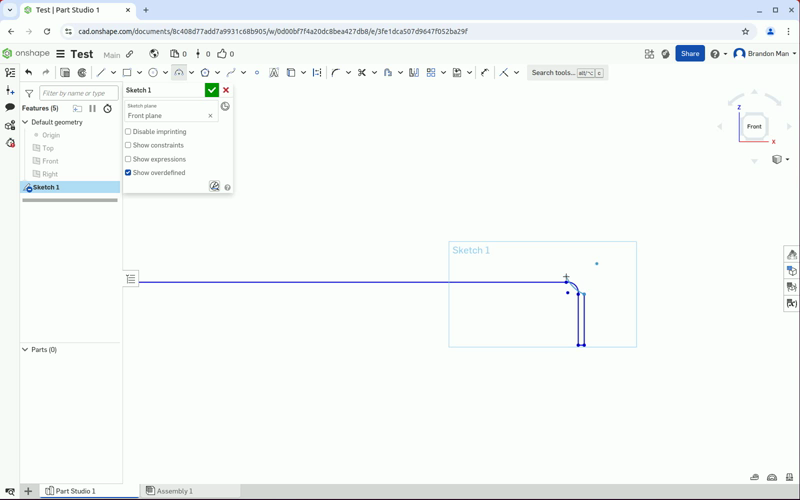
scroll(6)
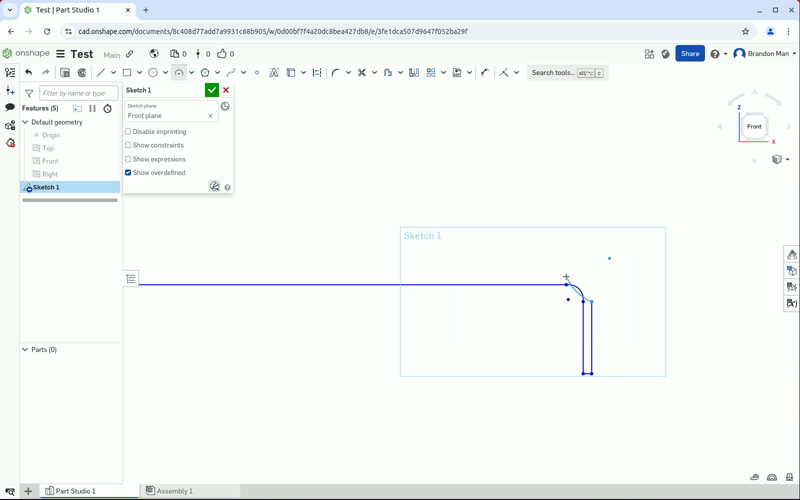
scroll(6)
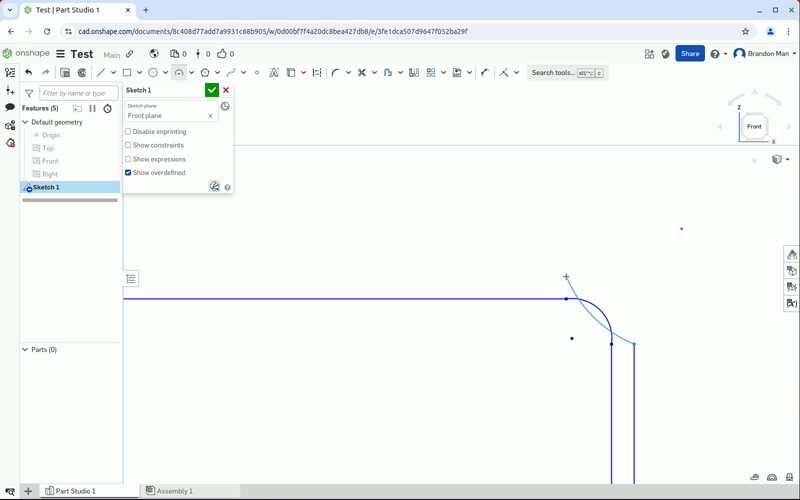
click(566, 276)
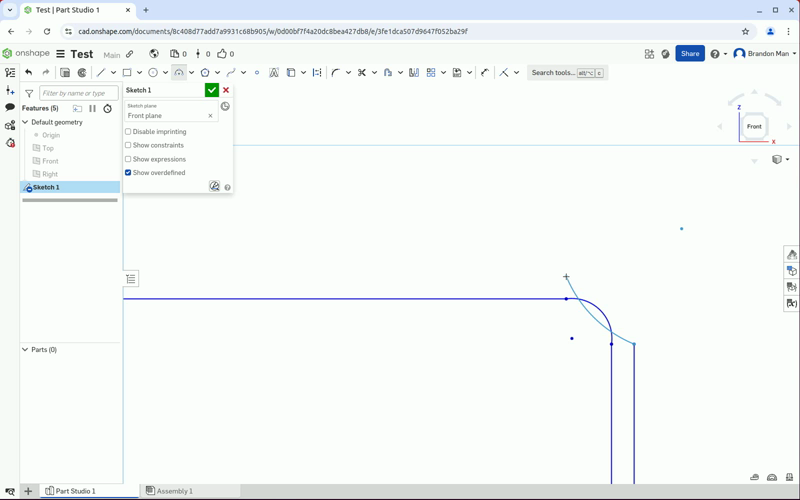
scroll(-6)
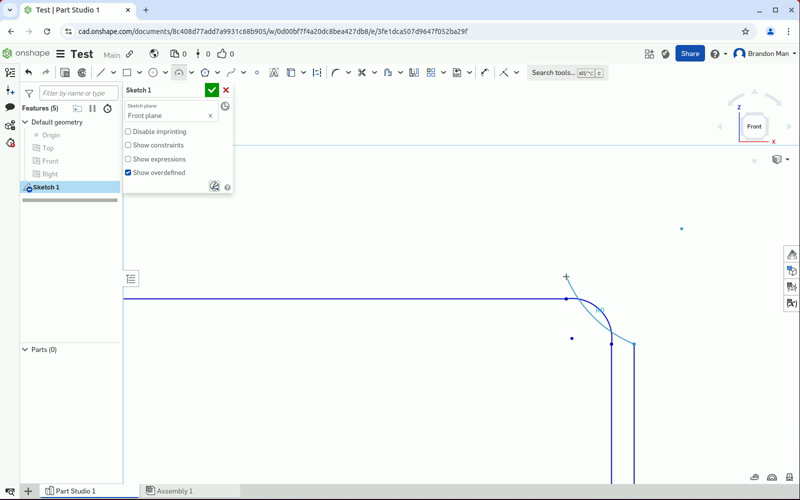
scroll(-6)
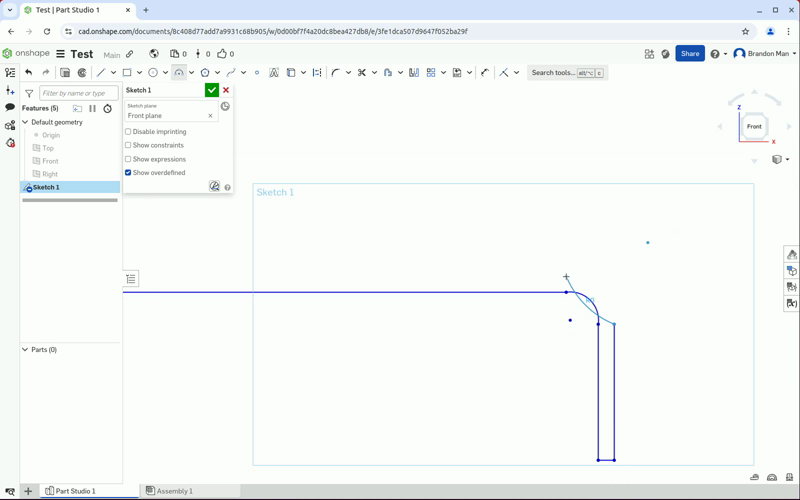
scroll(-6)
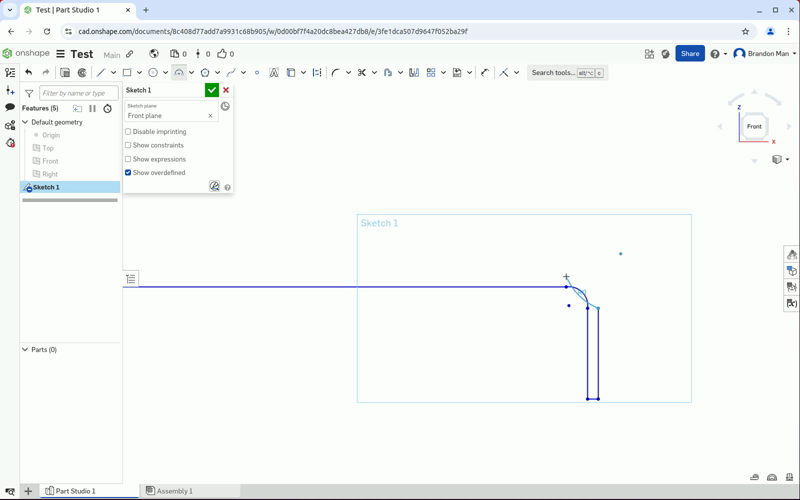
scroll(-6)
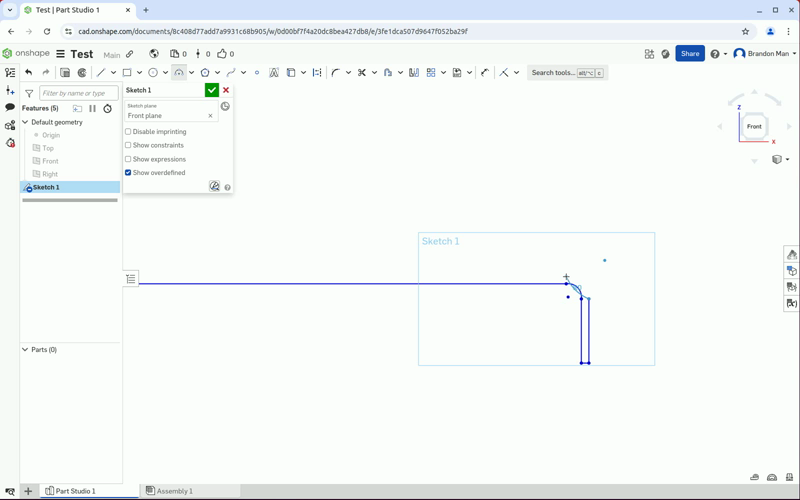
scroll(-6)
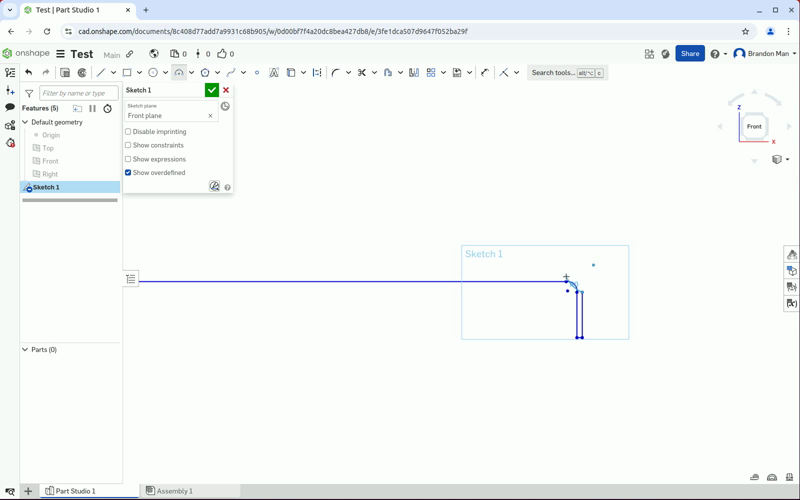
scroll(-6)
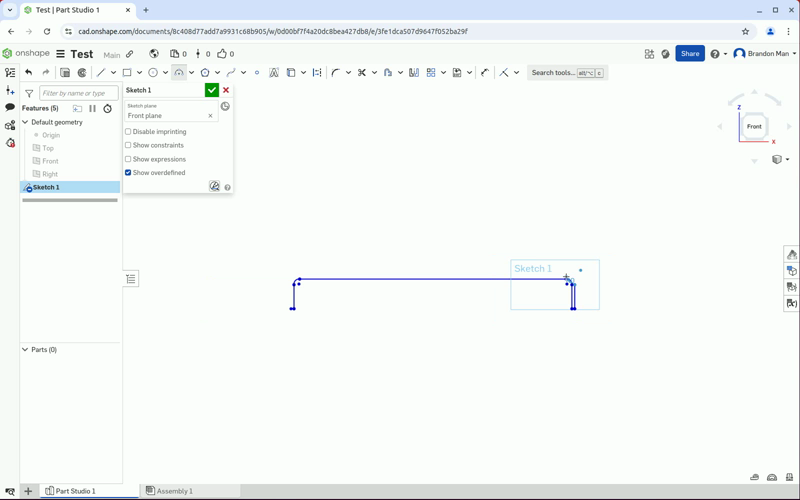
scroll(-6)
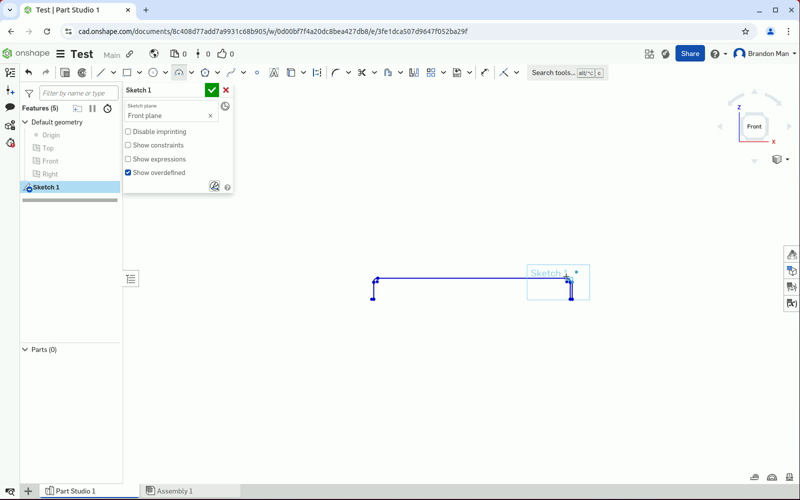
mouse_move(570, 277)
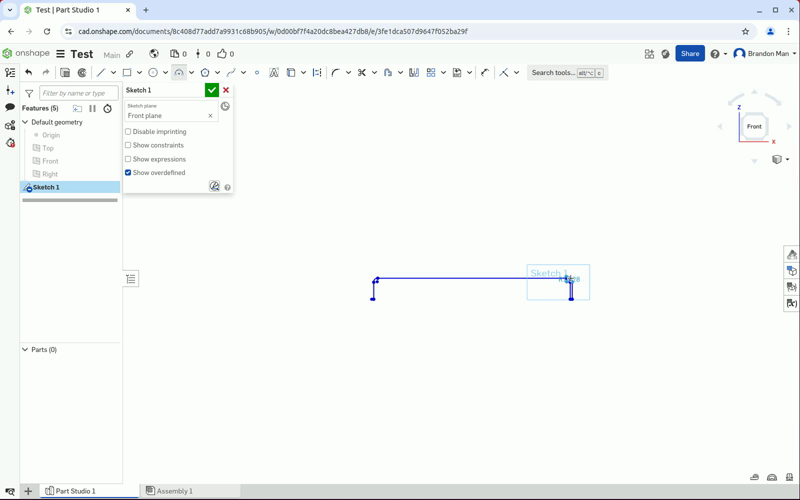
scroll(6)
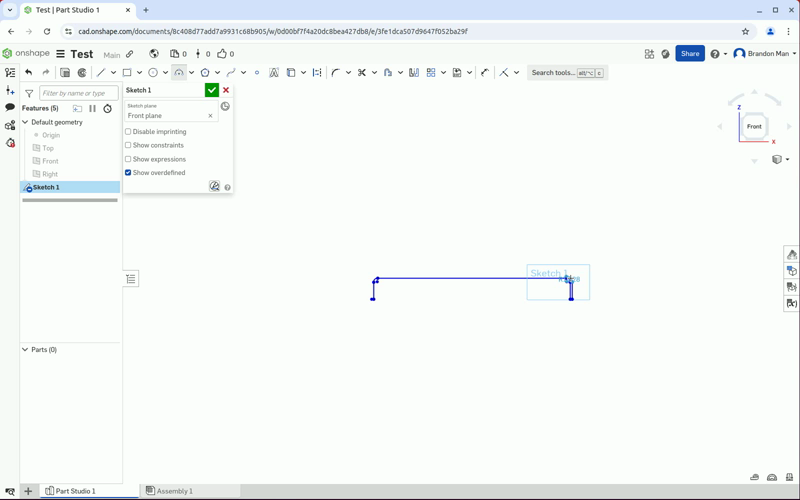
scroll(6)
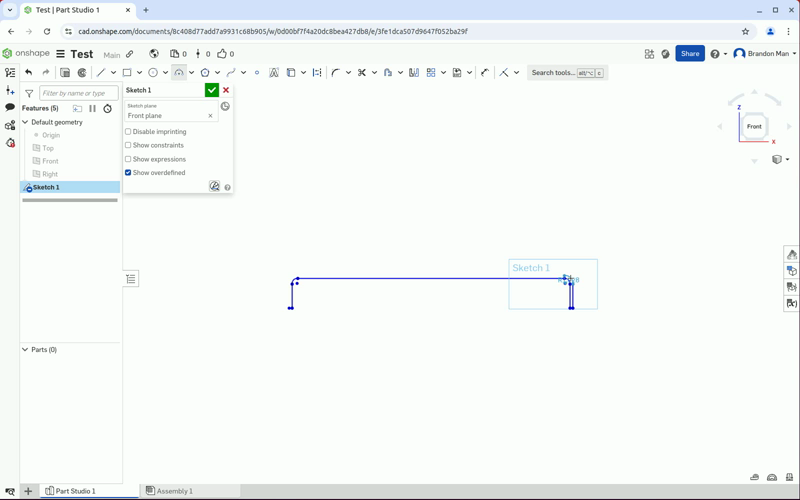
scroll(6)
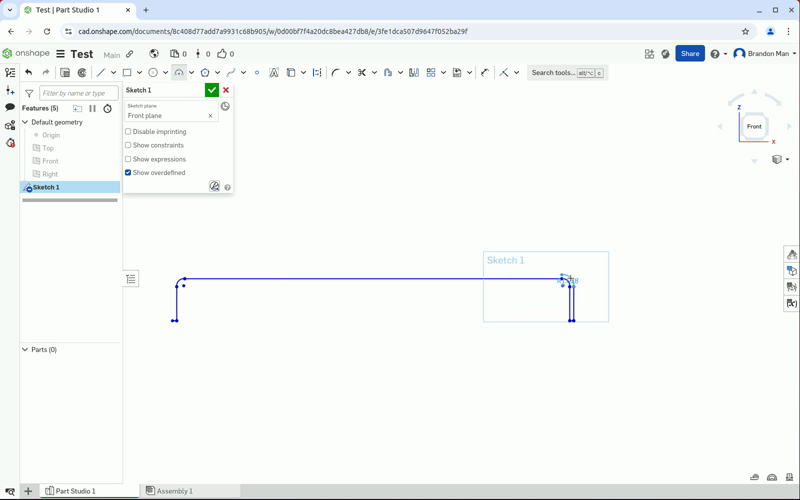
scroll(6)
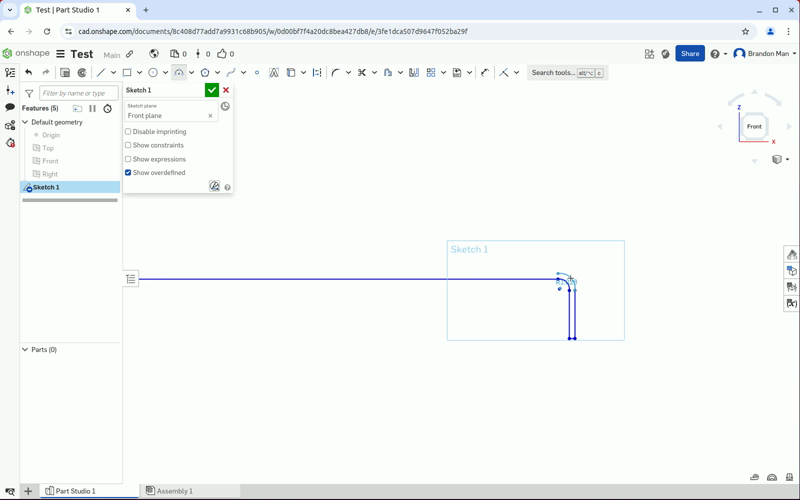
scroll(6)
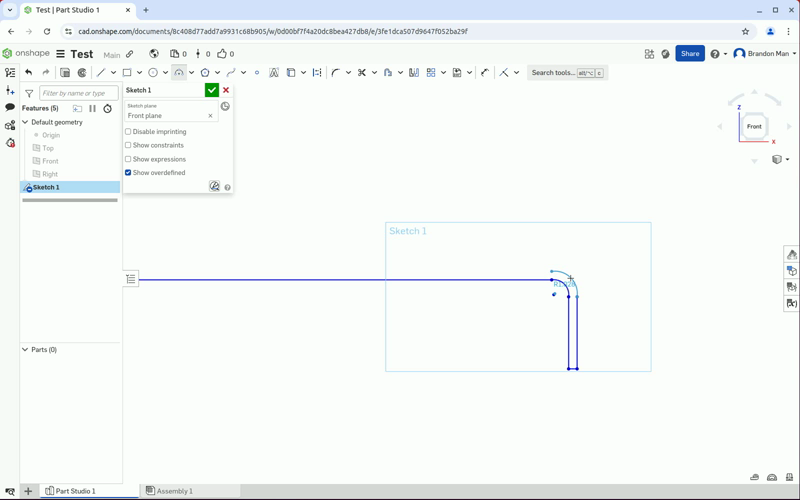
scroll(6)
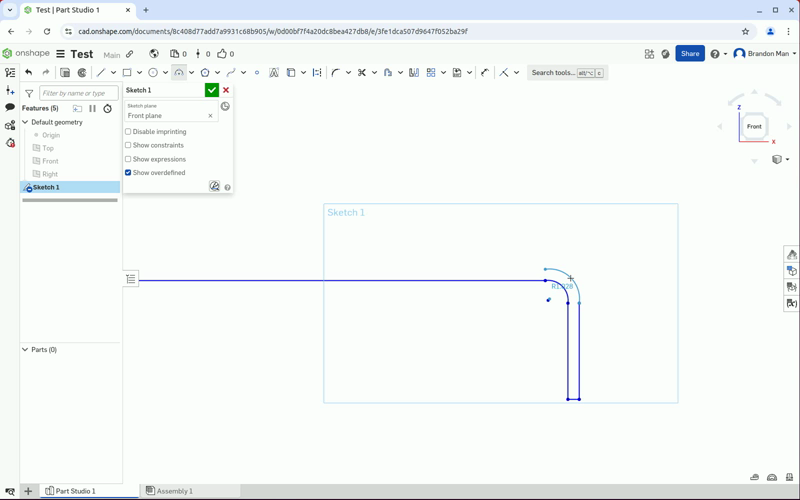
scroll(6)
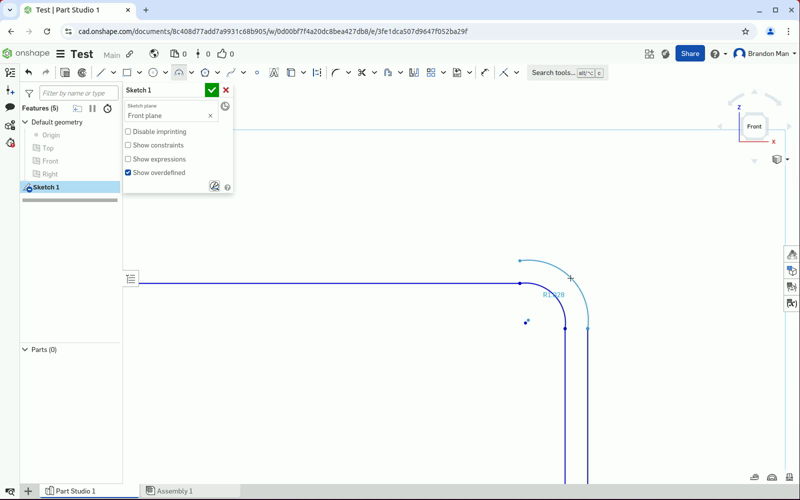
click(570, 277)
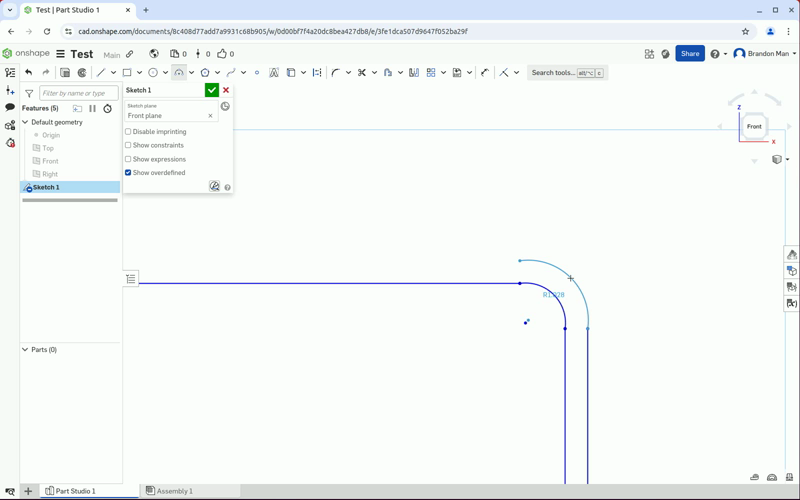
scroll(-6)
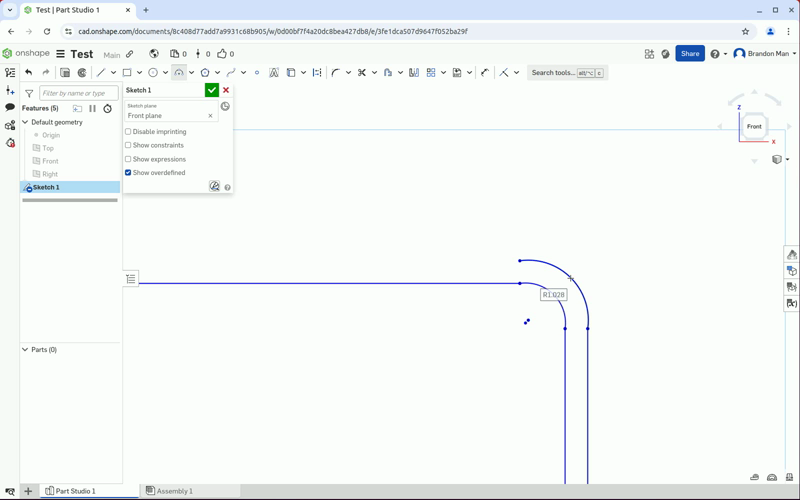
scroll(-6)
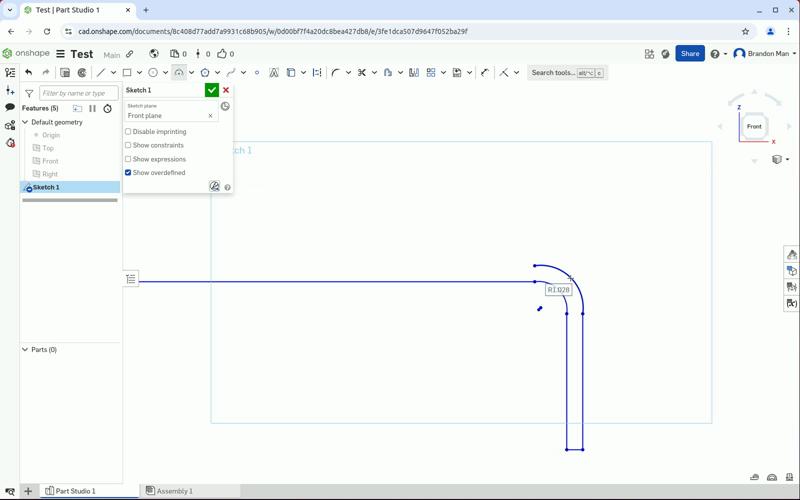
scroll(-6)
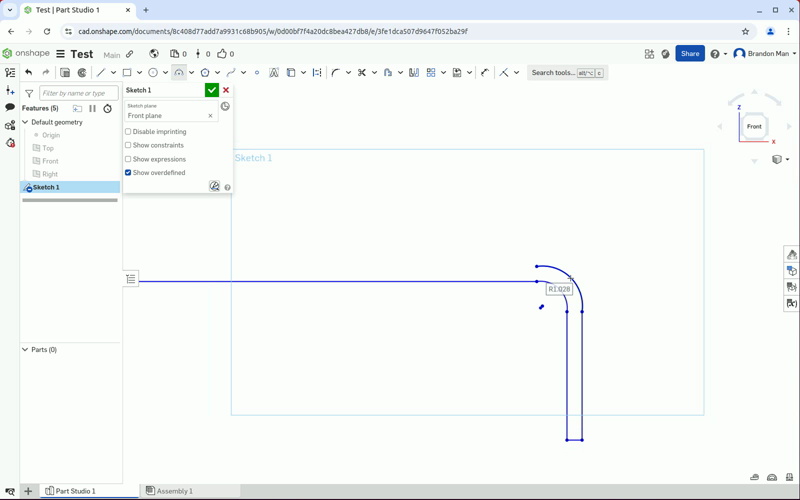
scroll(-6)
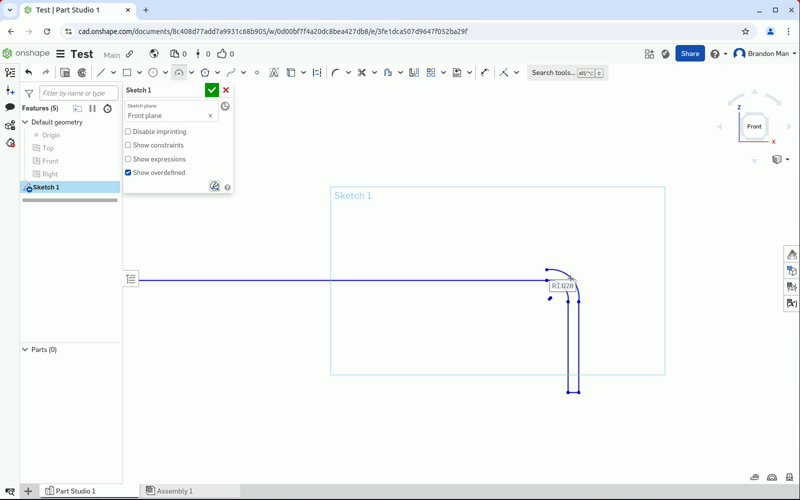
scroll(-6)
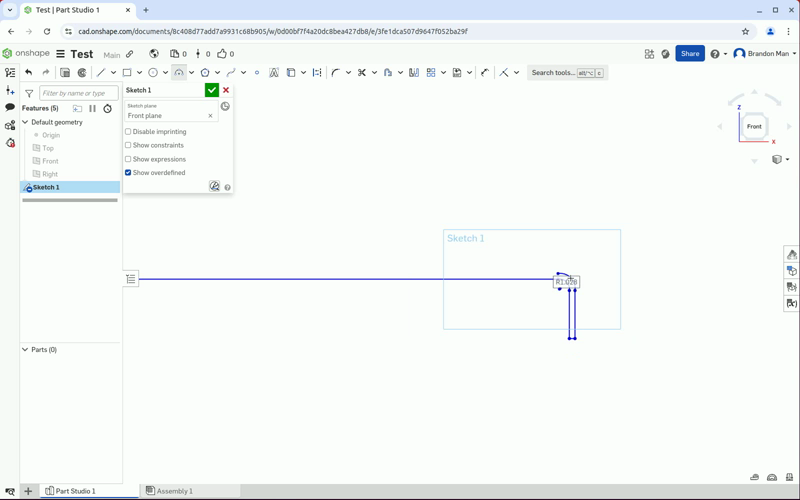
scroll(-6)
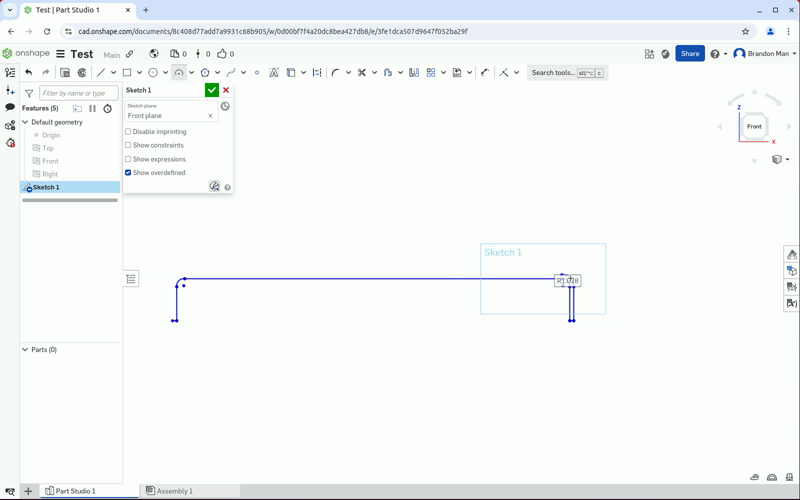
scroll(-6)
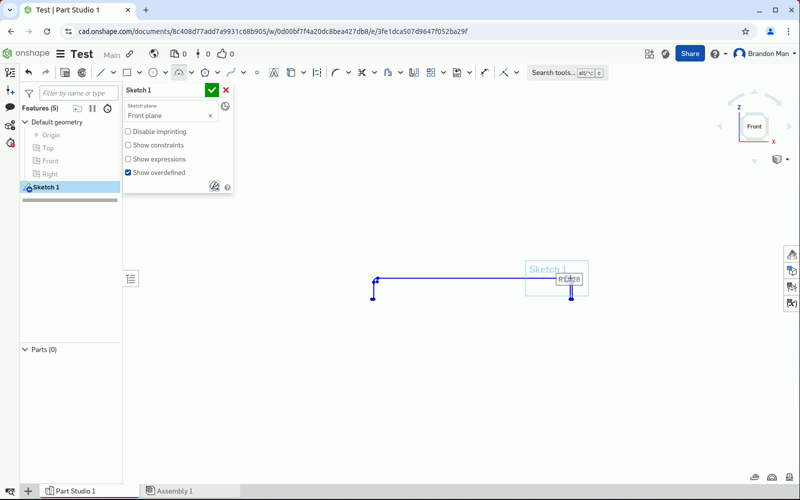
key_up(shift)
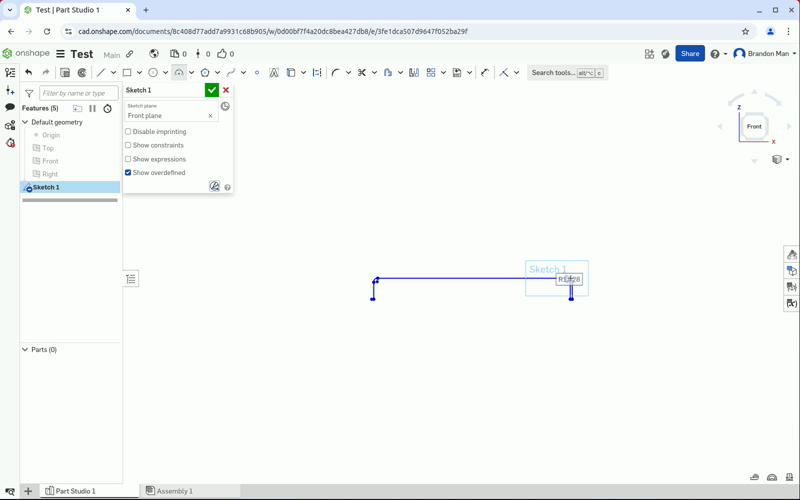
key(esc)
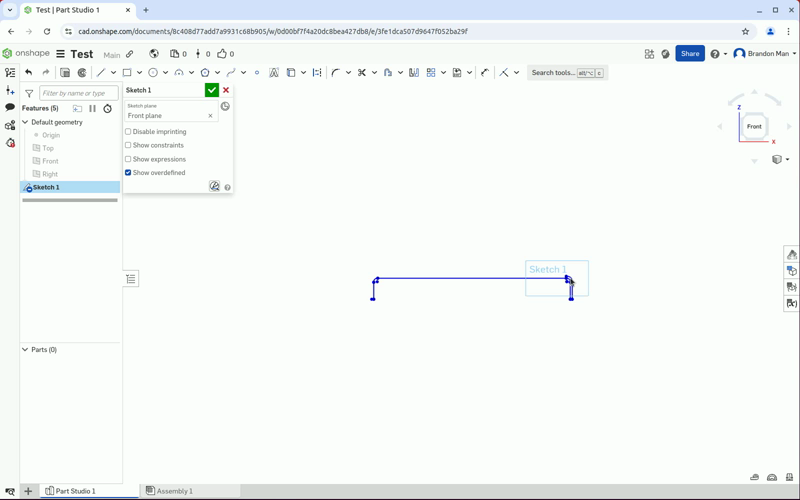
key(l)
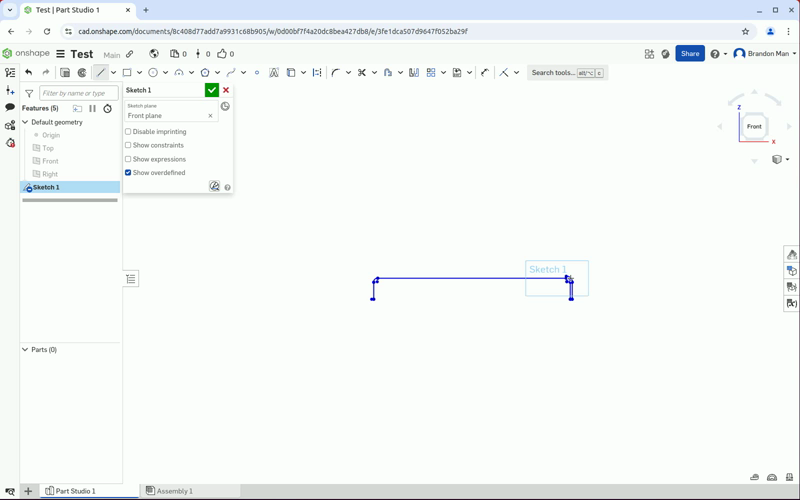
mouse_move(566, 276)
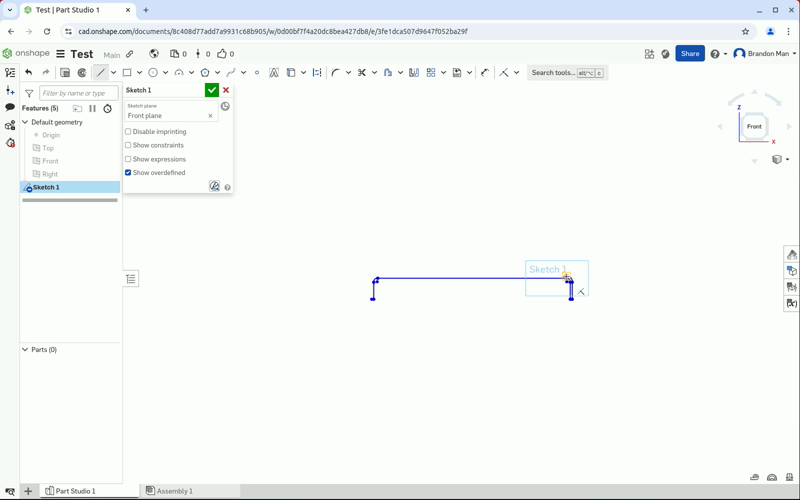
scroll(6)
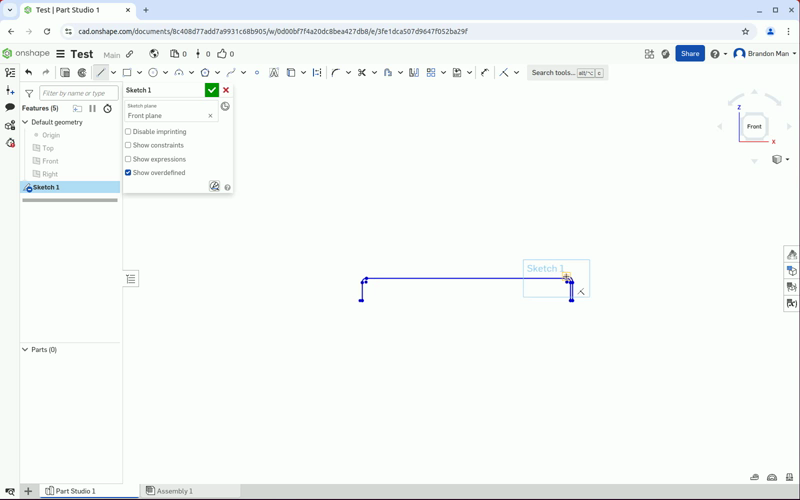
scroll(6)
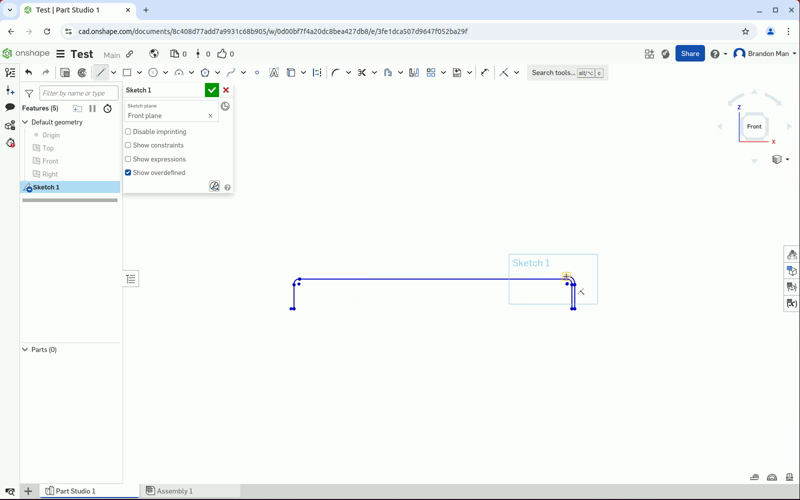
scroll(6)
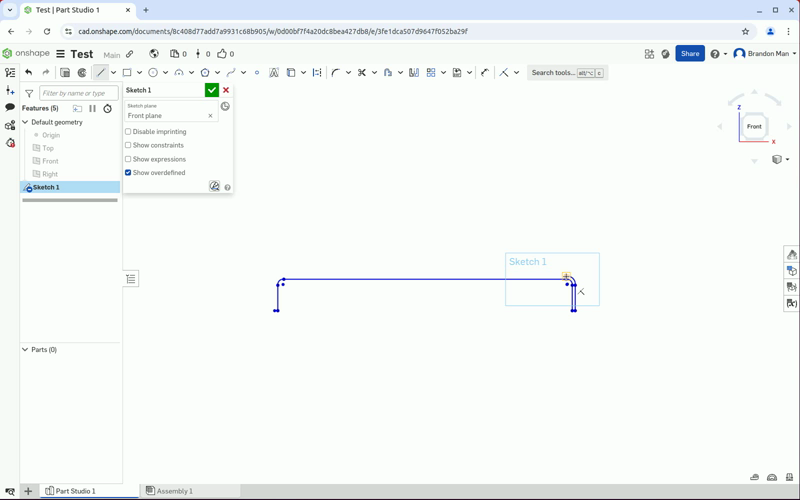
scroll(6)
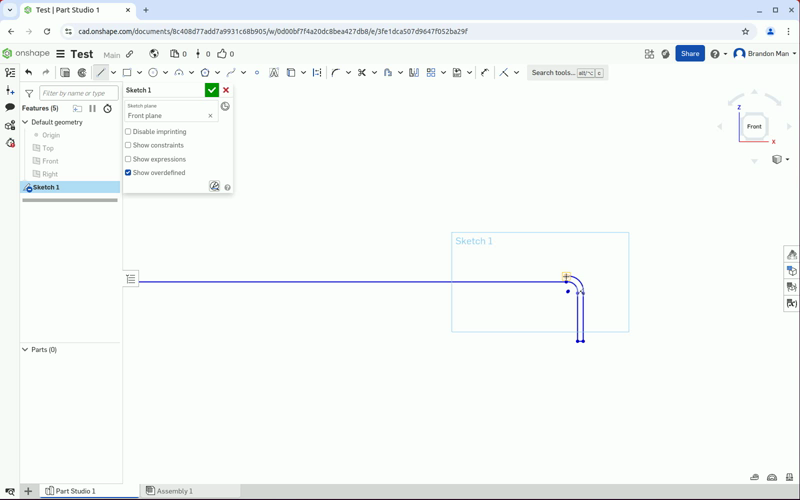
scroll(6)
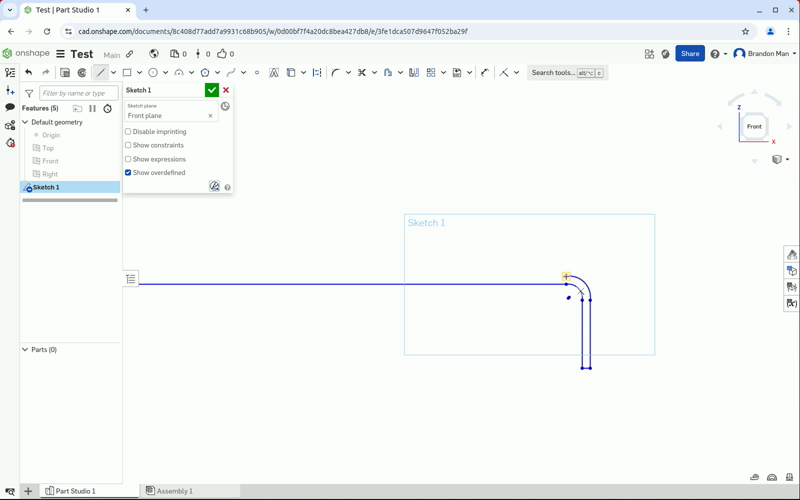
scroll(6)
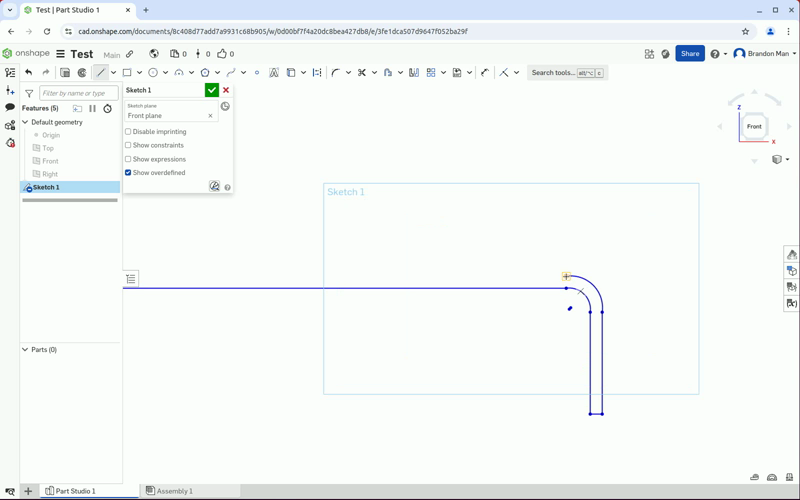
scroll(6)
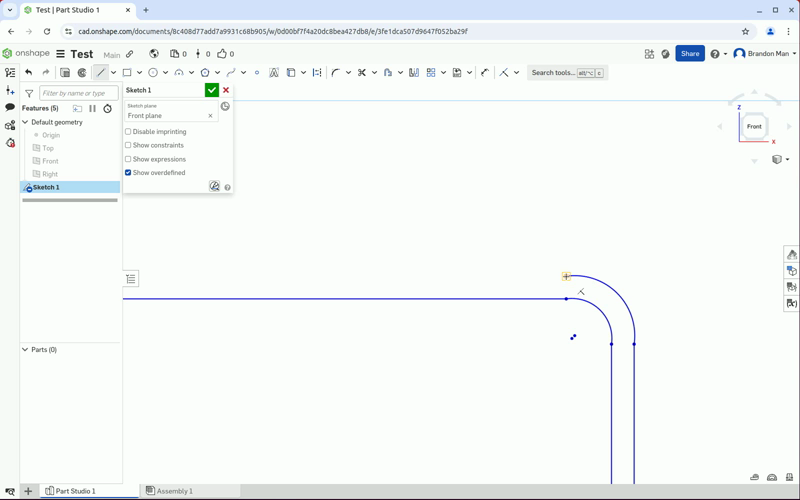
click(566, 276)
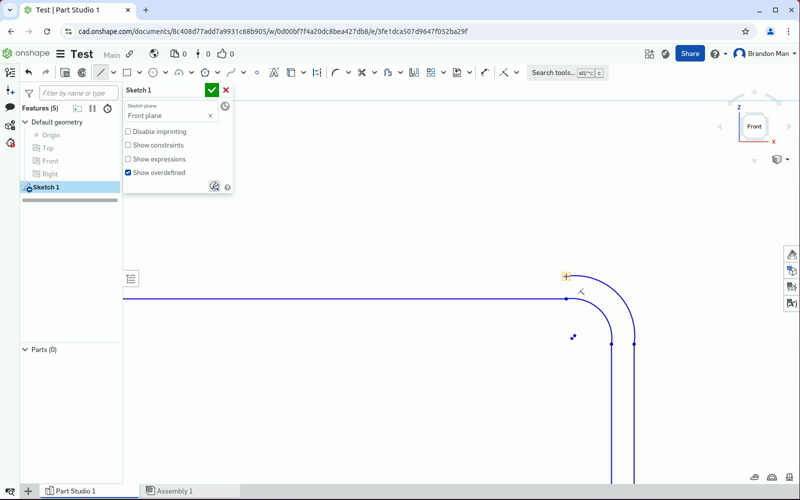
scroll(-6)
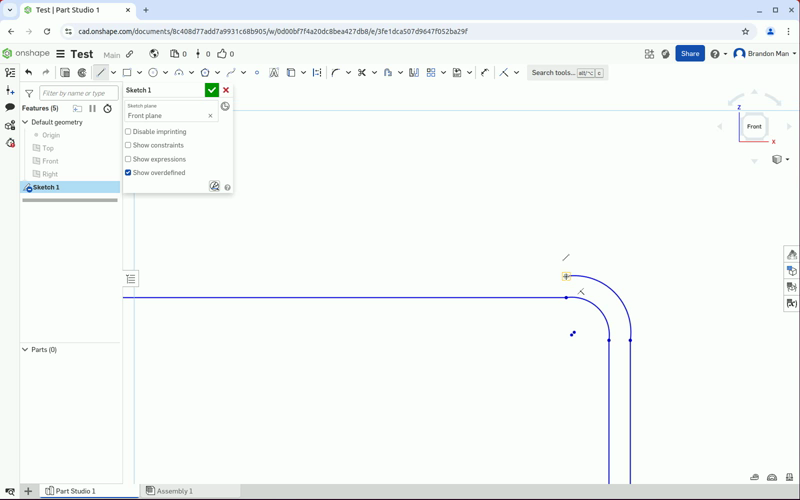
scroll(-6)
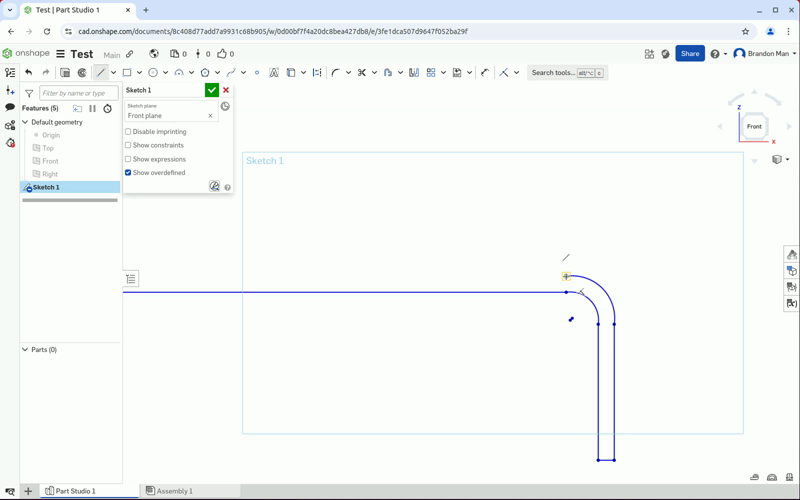
scroll(-6)
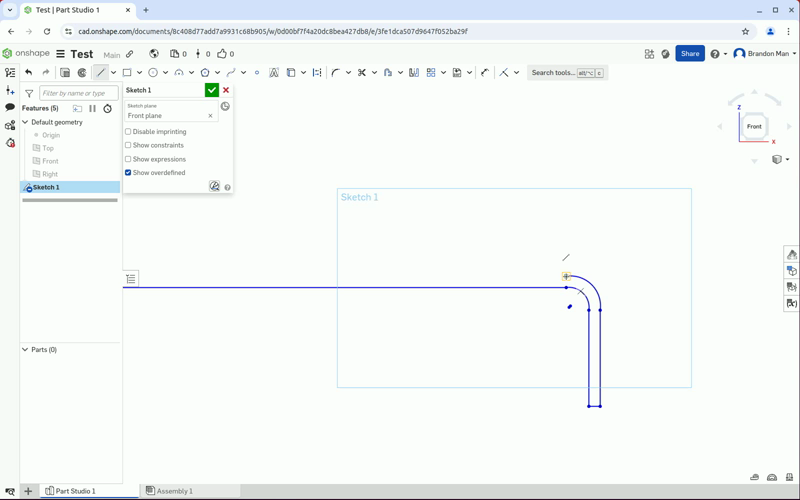
scroll(-6)
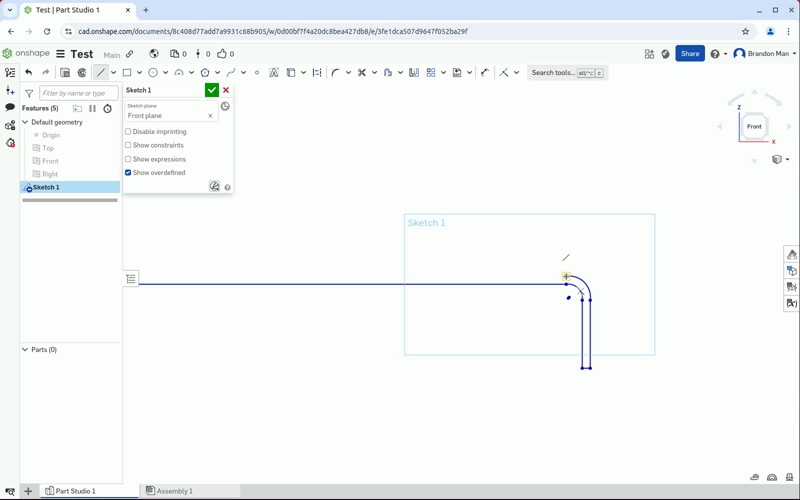
scroll(-6)
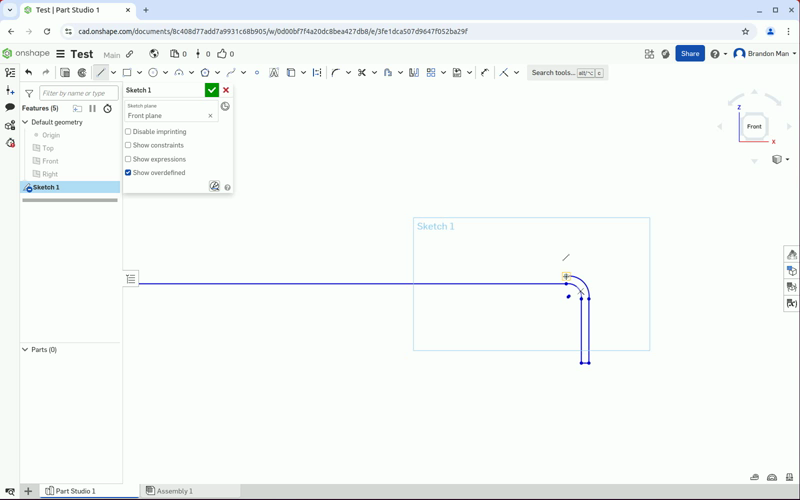
scroll(-6)
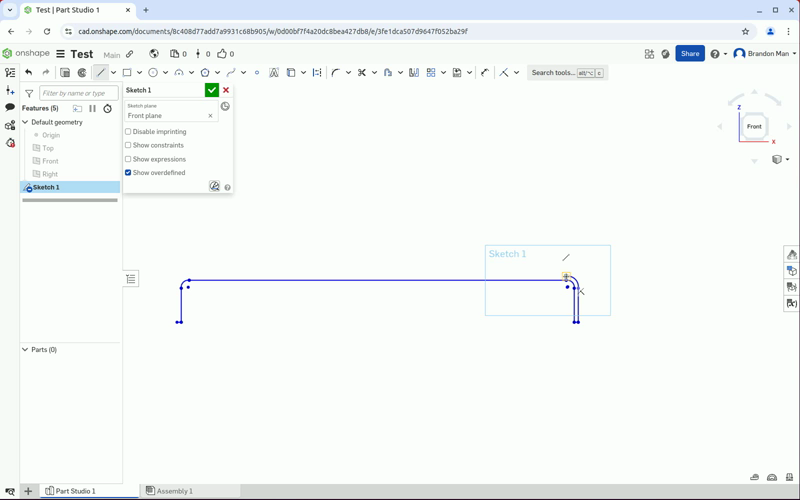
scroll(-6)
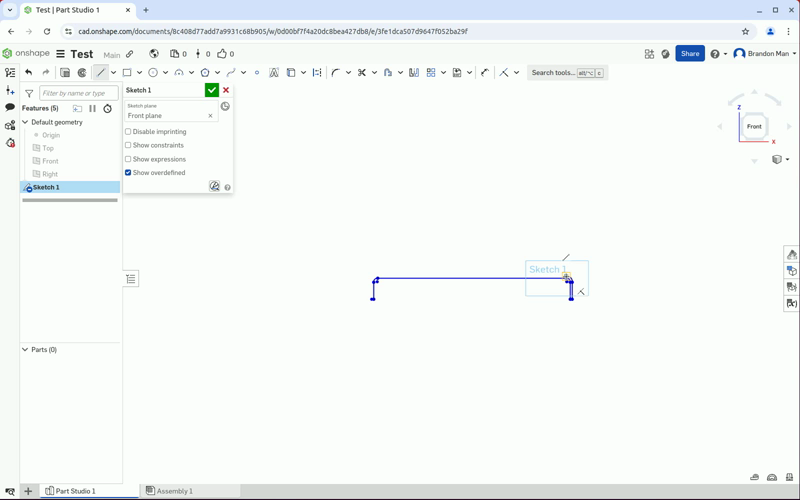
key_down(shift)
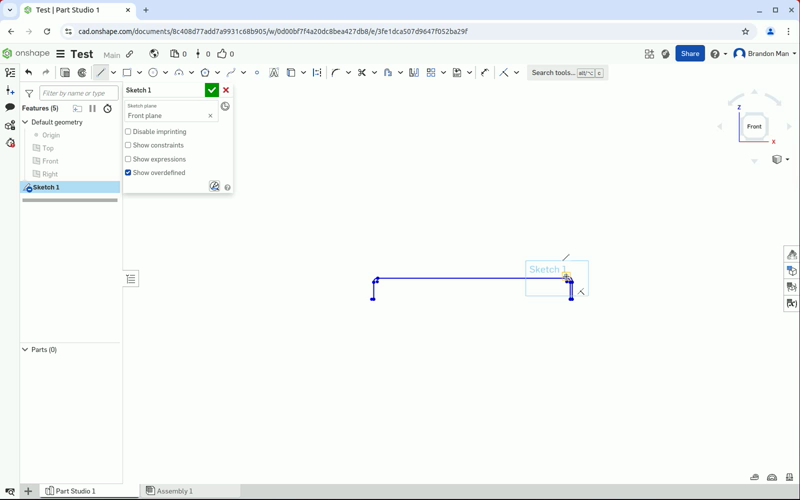
mouse_move(377, 276)
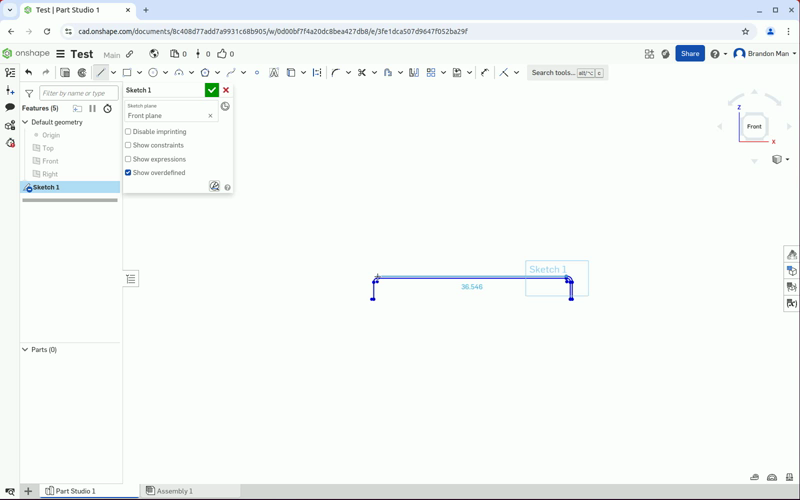
scroll(6)
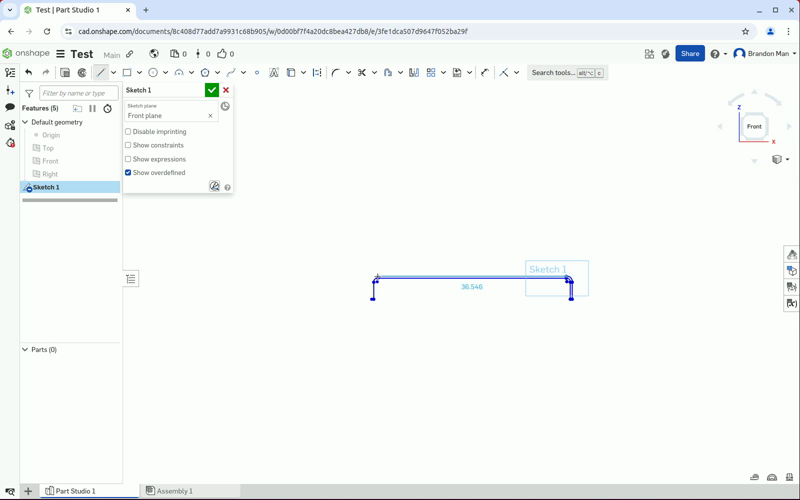
scroll(6)
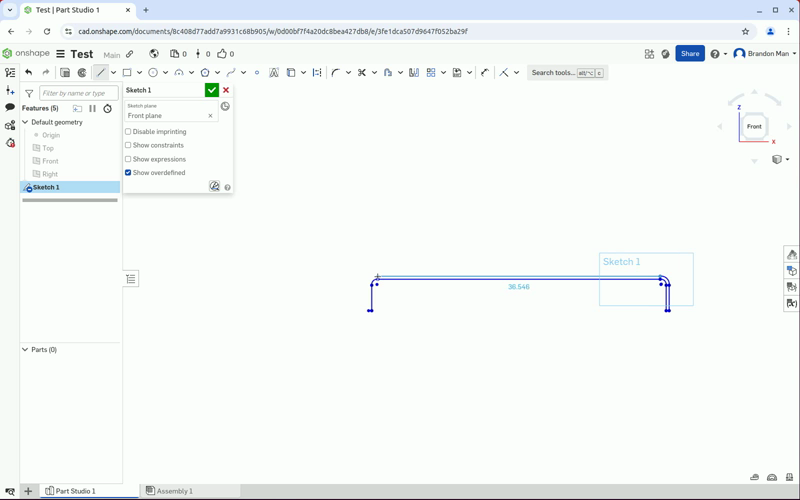
scroll(6)
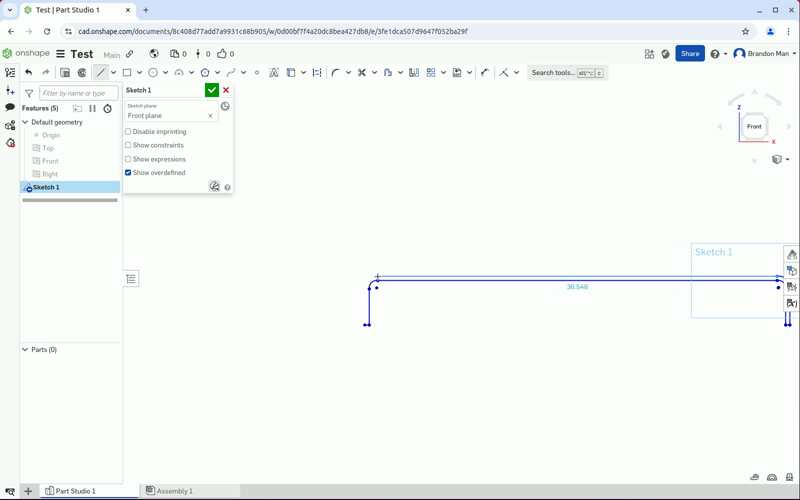
scroll(6)
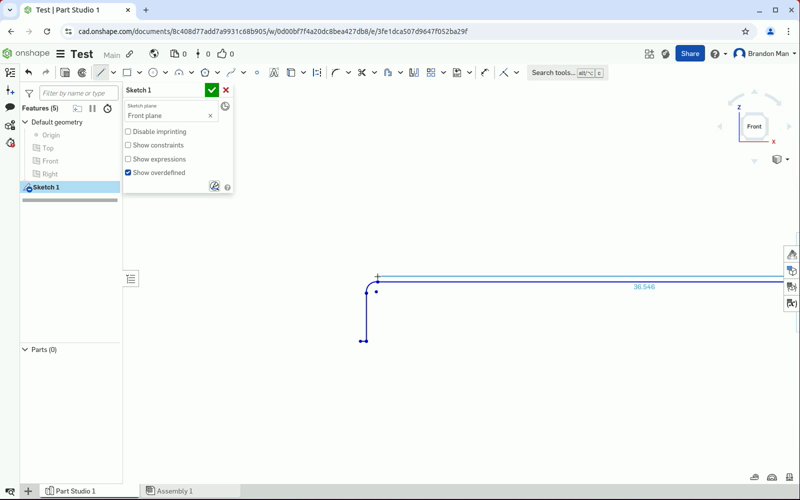
scroll(6)
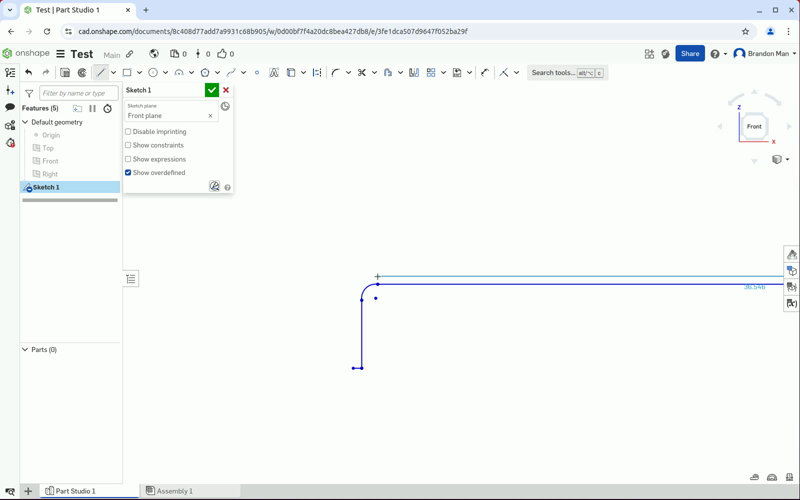
scroll(6)
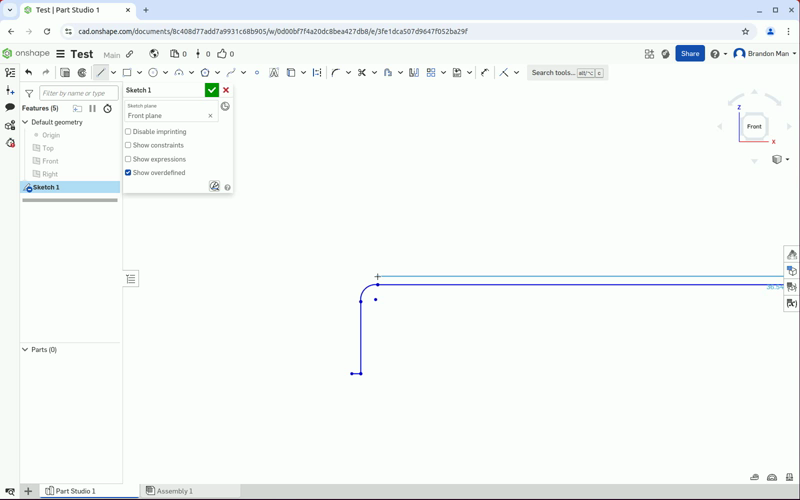
scroll(6)
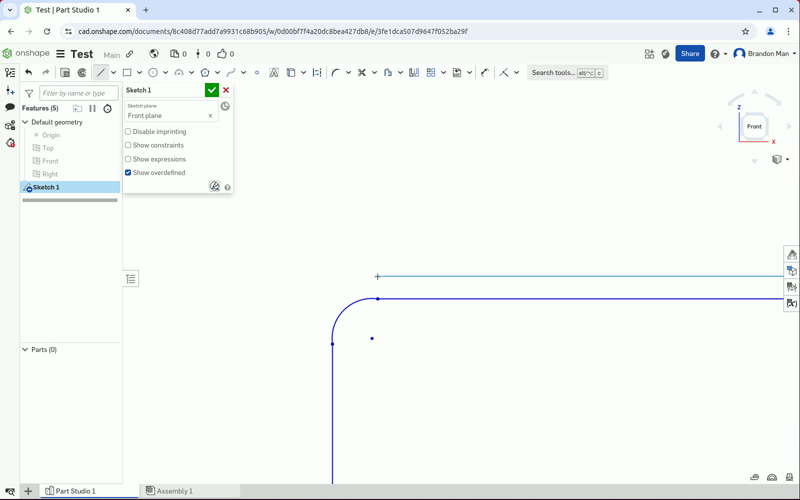
click(377, 276)
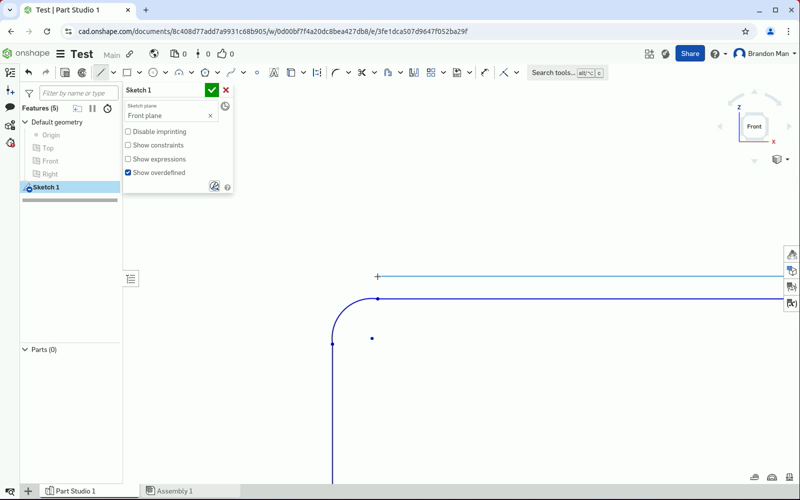
scroll(-6)
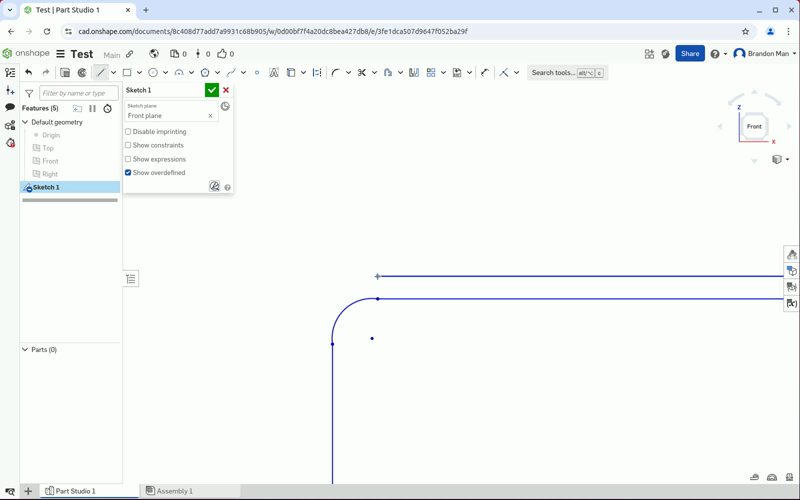
scroll(-6)
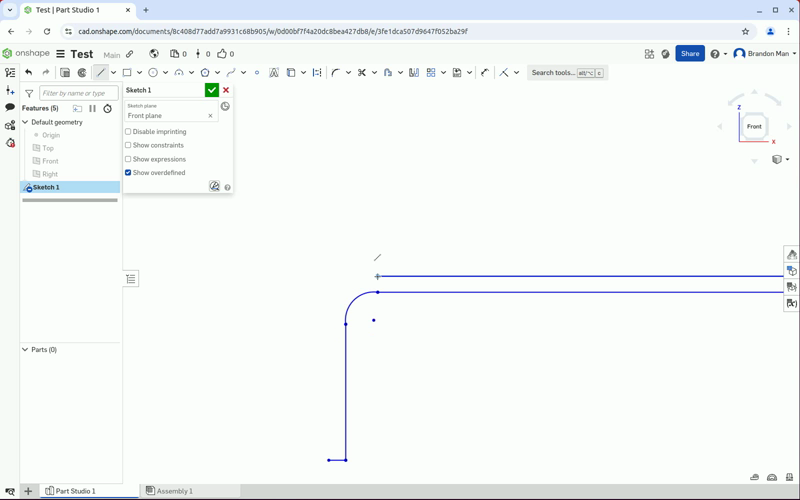
scroll(-6)
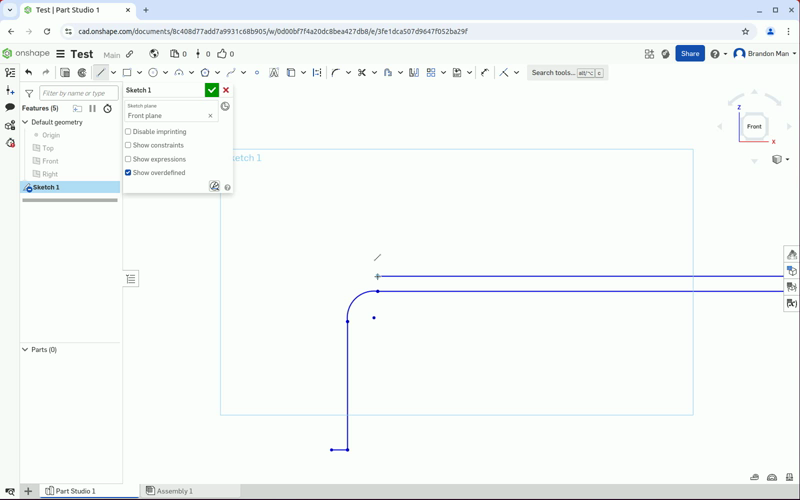
scroll(-6)
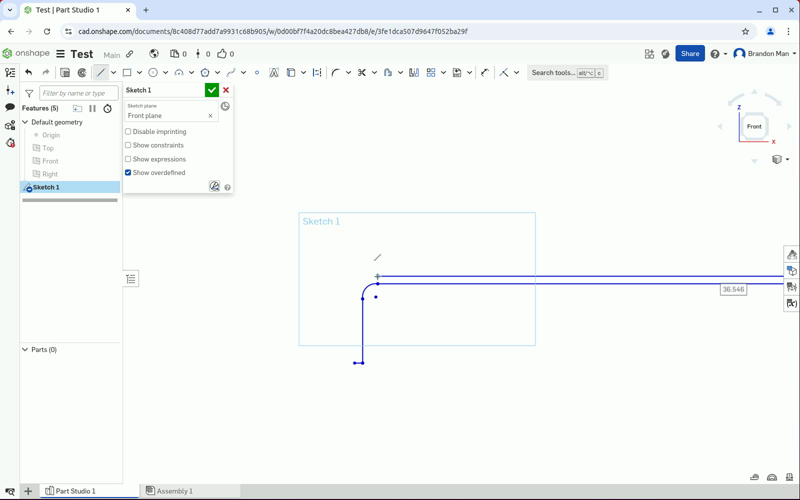
scroll(-6)
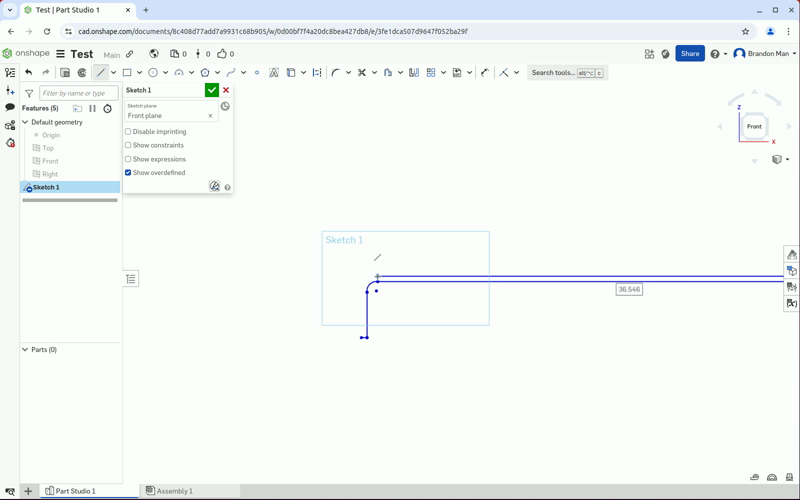
scroll(-6)
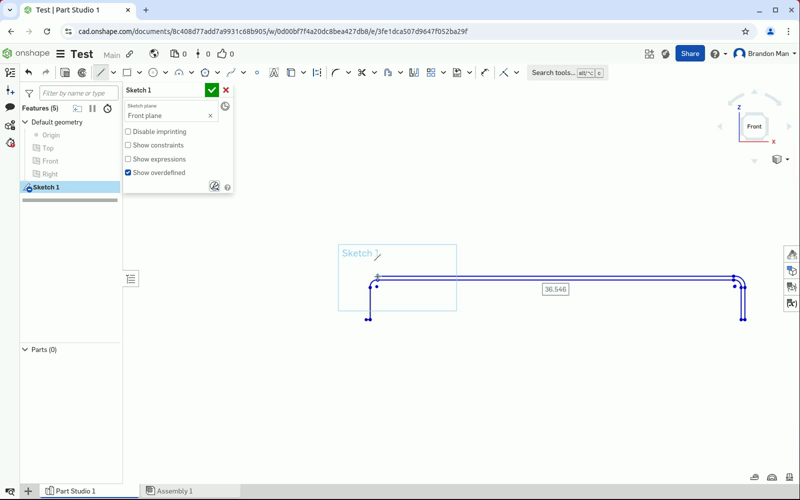
scroll(-6)
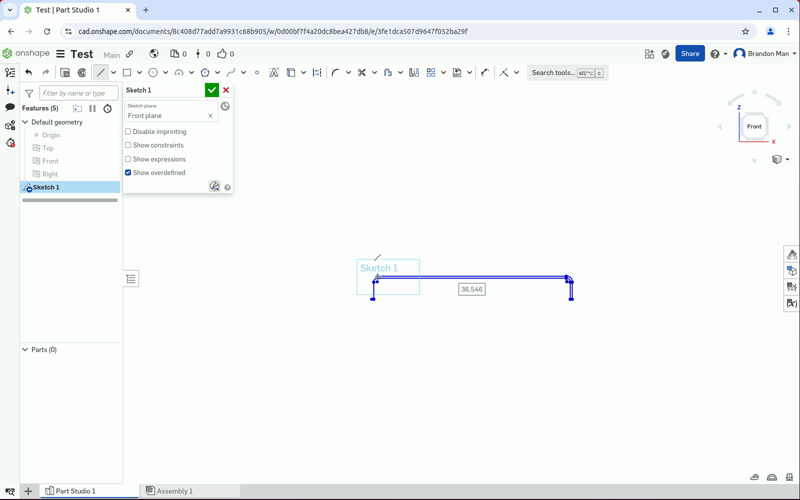
key_up(shift)
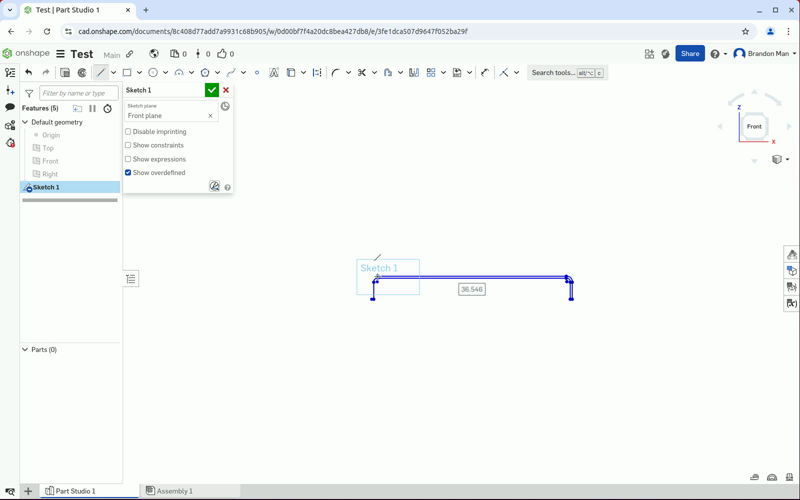
key(esc)
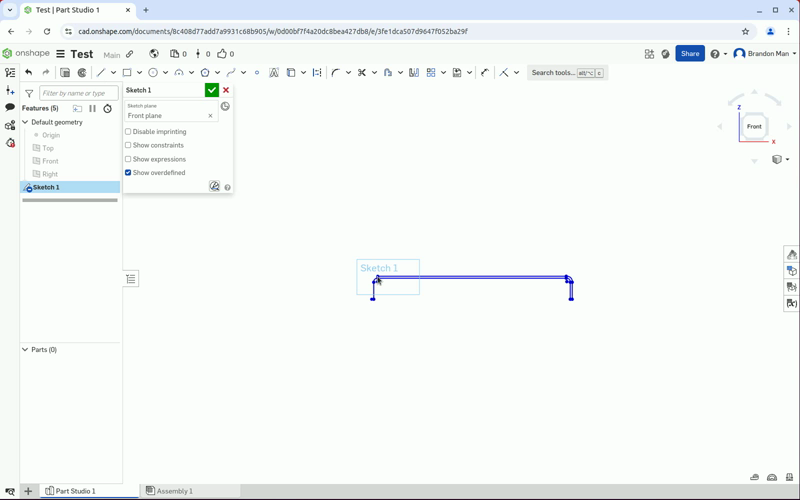
key(a)
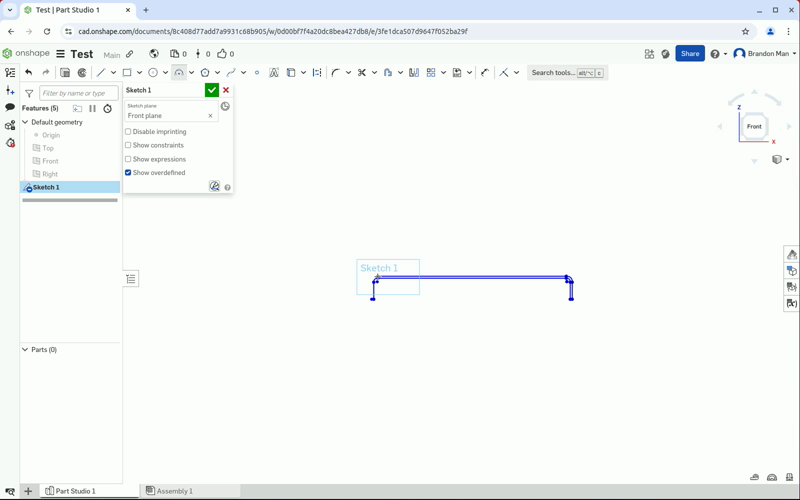
mouse_move(377, 276)
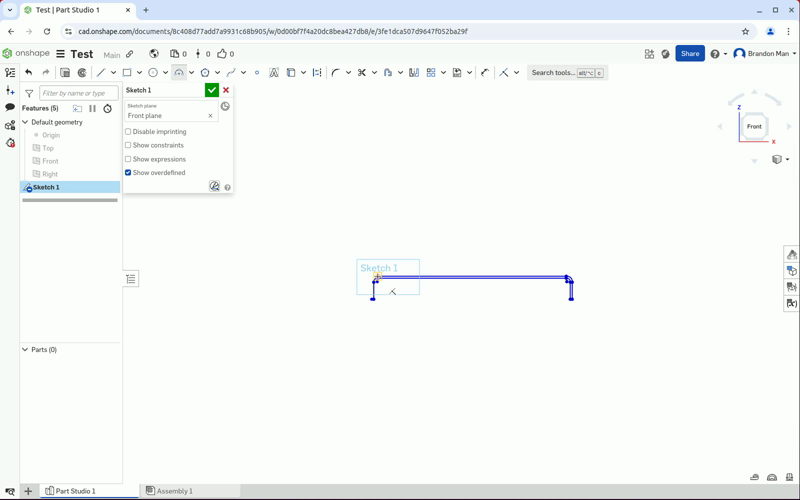
scroll(6)
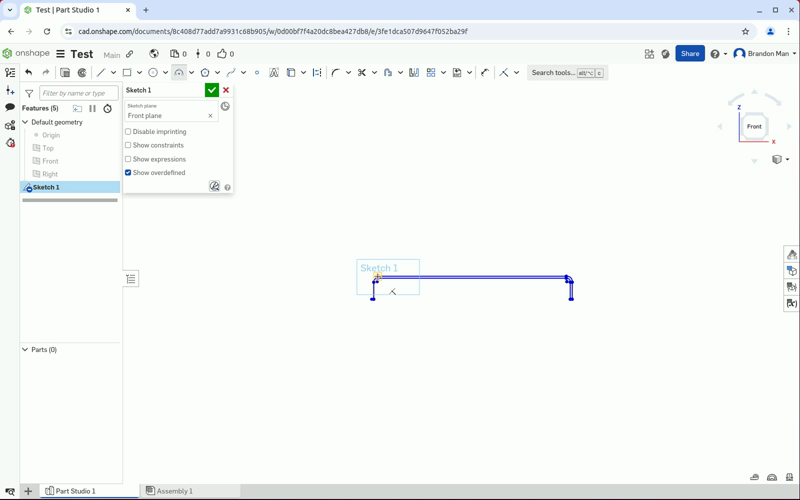
scroll(6)
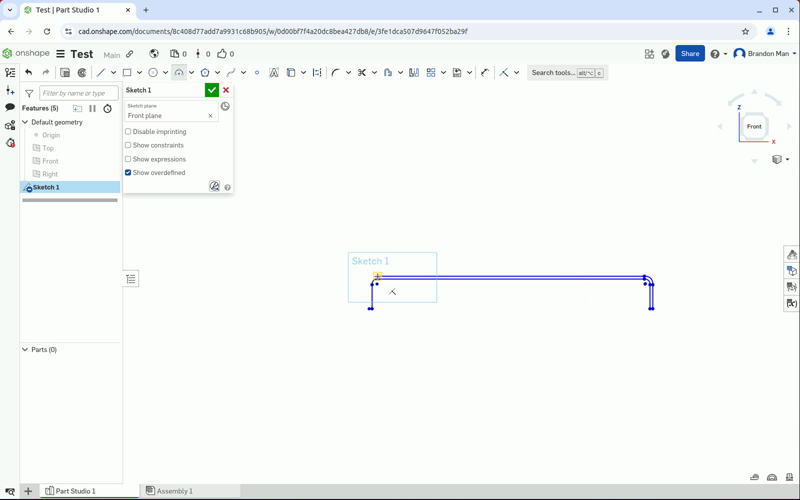
scroll(6)
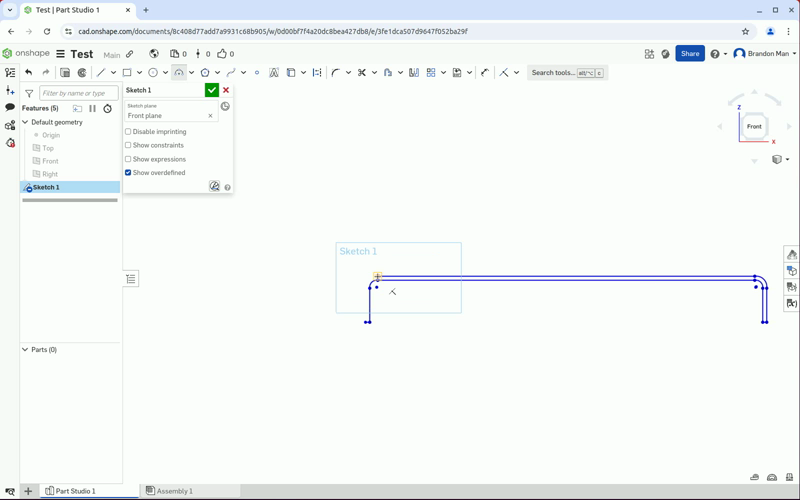
scroll(6)
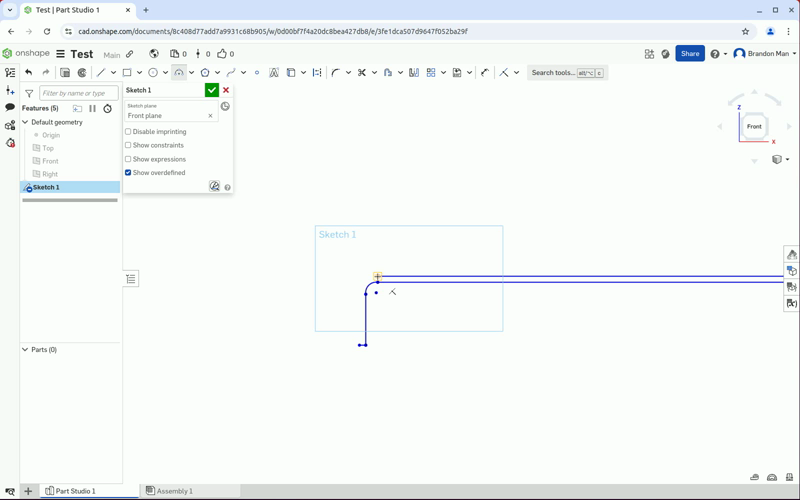
scroll(6)
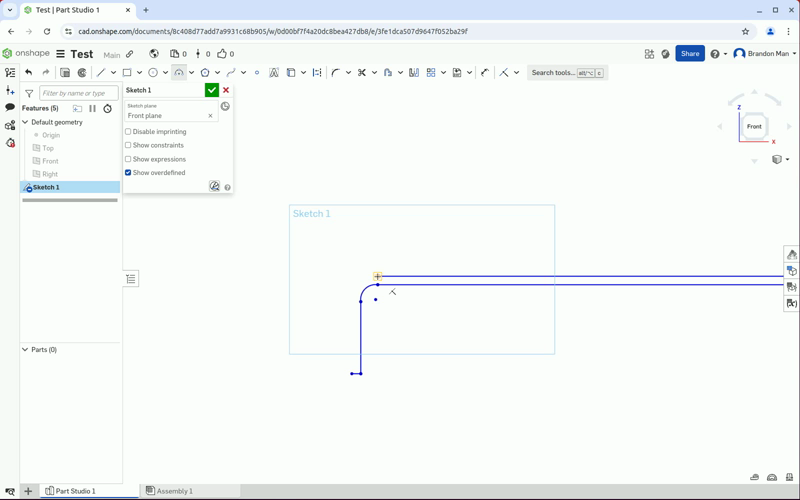
scroll(6)
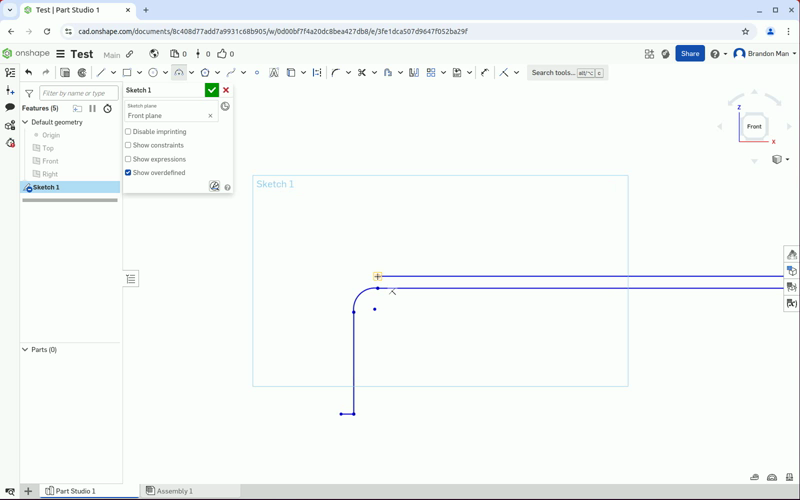
scroll(6)
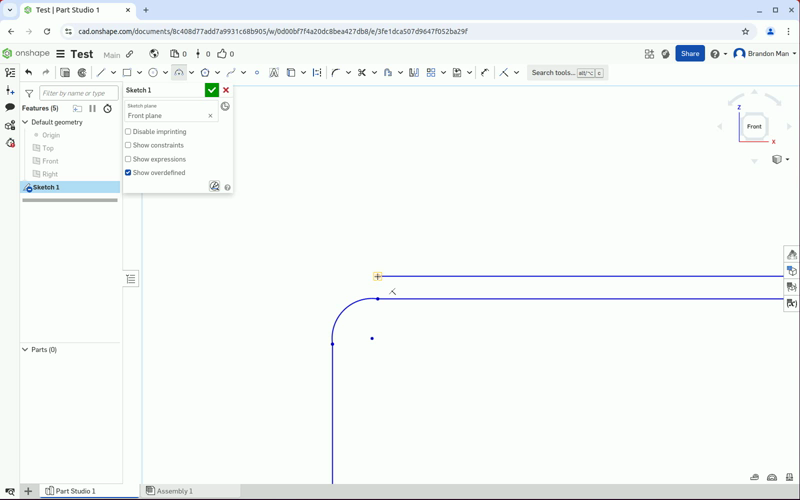
click(377, 276)
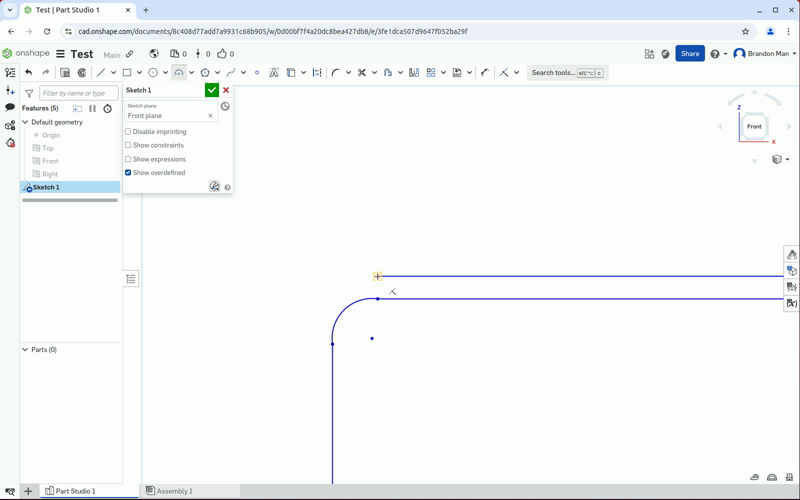
scroll(-6)
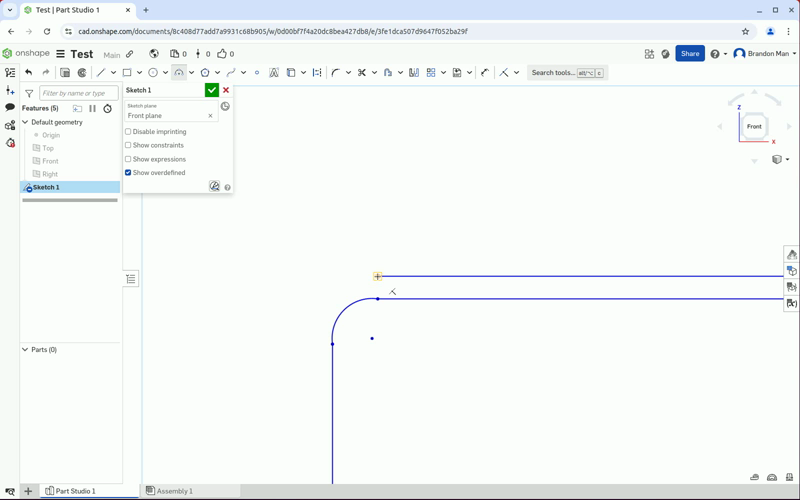
scroll(-6)
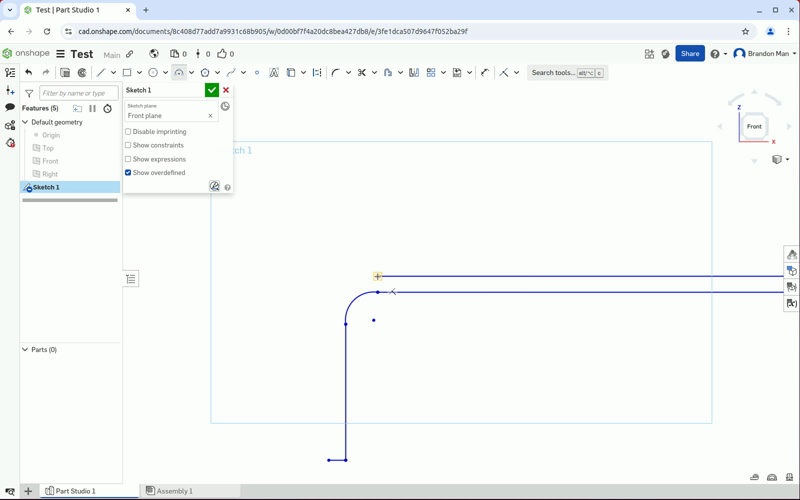
scroll(-6)
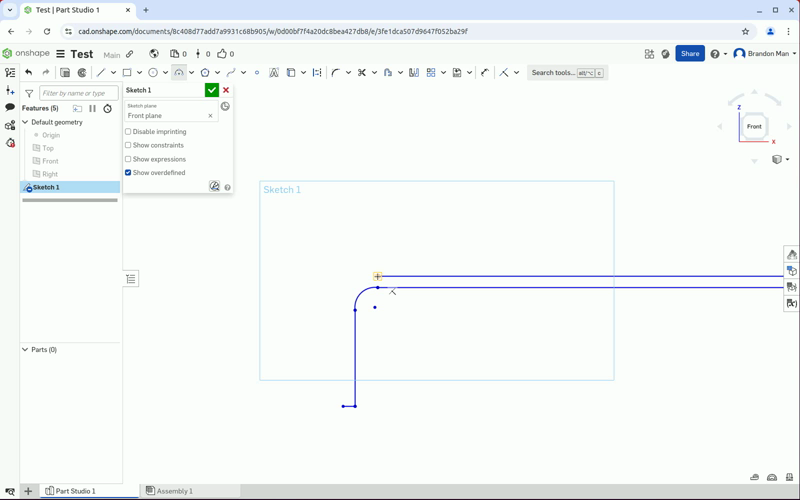
scroll(-6)
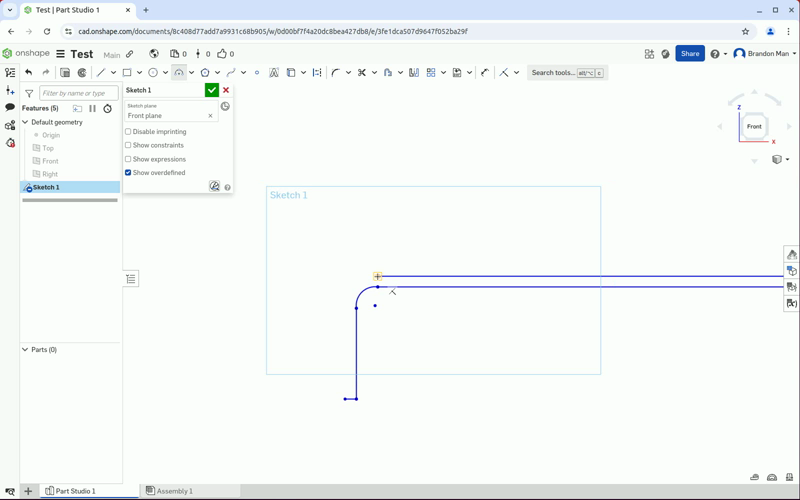
scroll(-6)
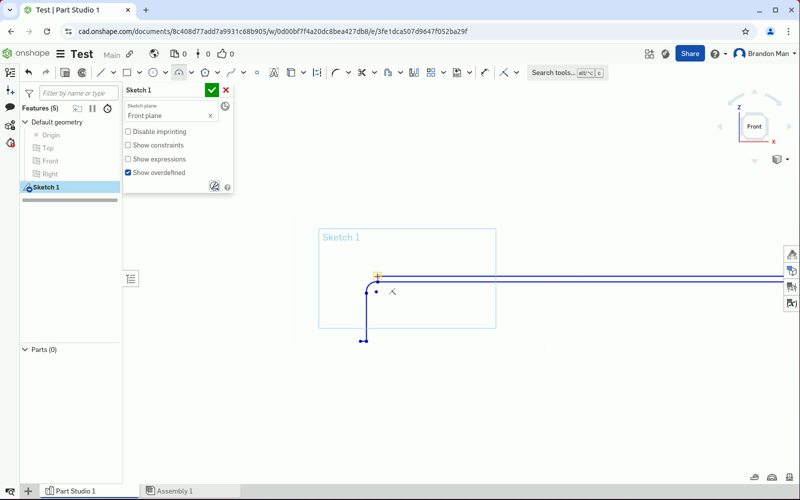
scroll(-6)
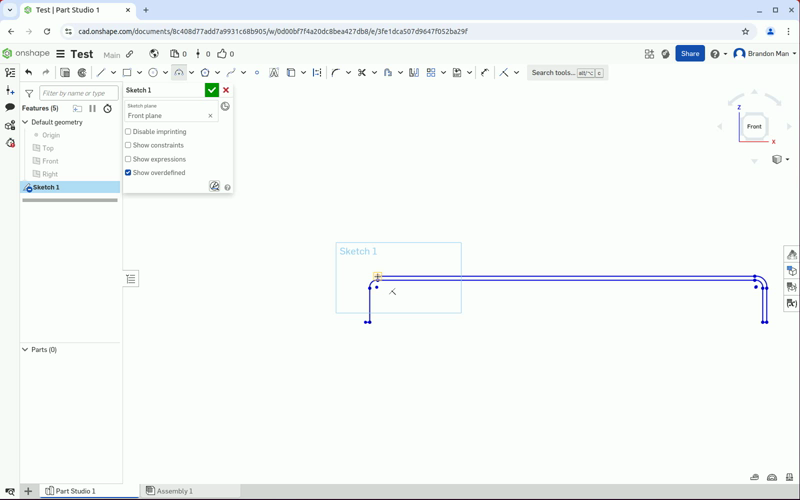
scroll(-6)
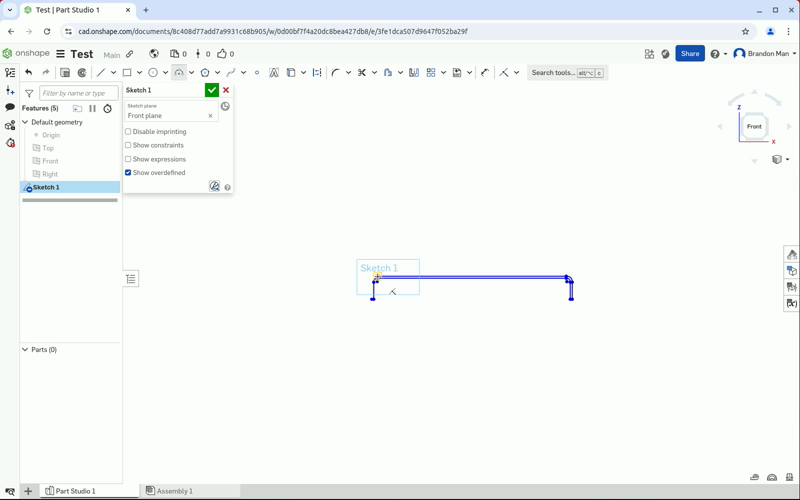
key_down(shift)
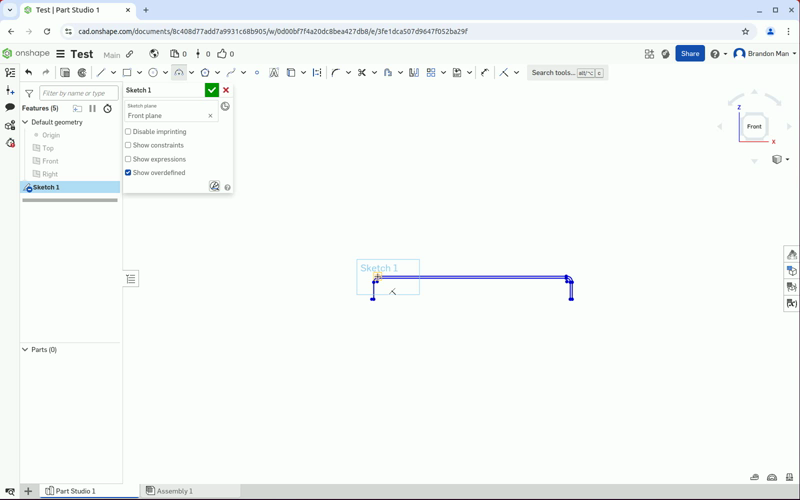
mouse_move(371, 282)
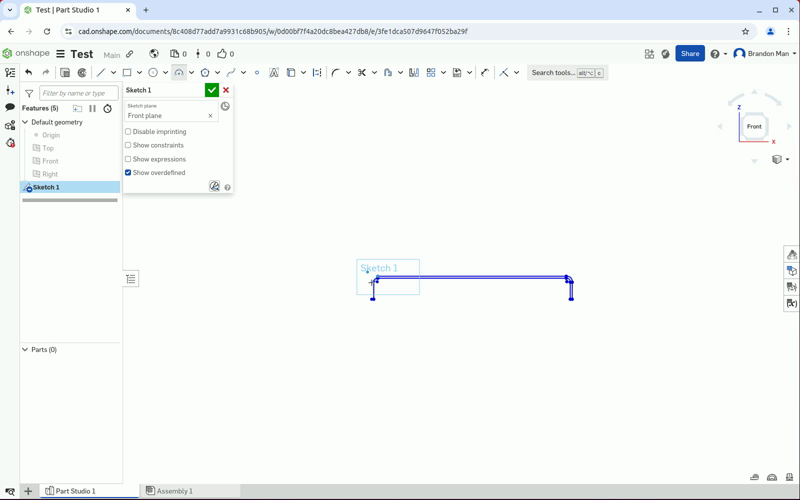
scroll(6)
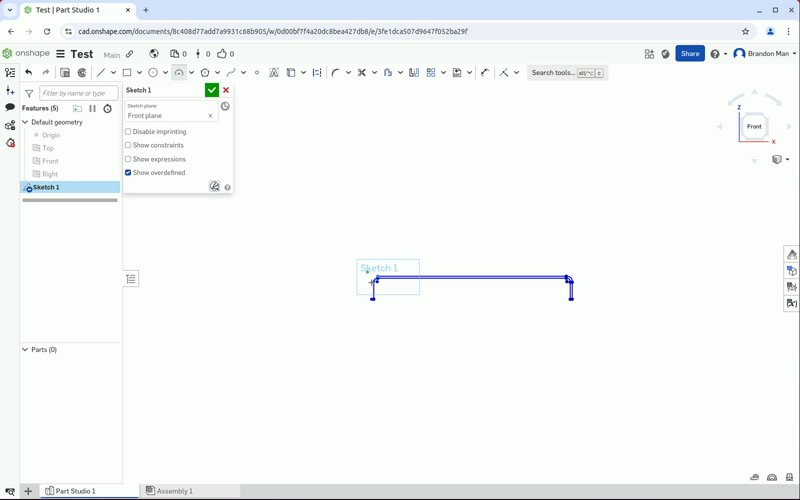
scroll(6)
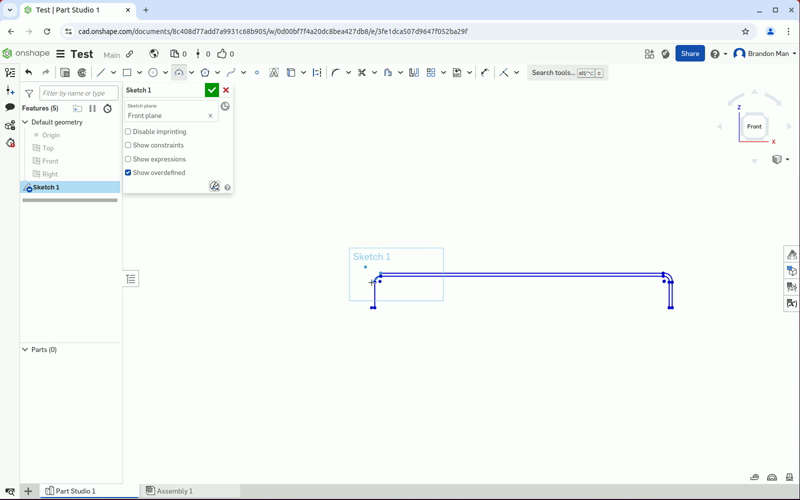
scroll(6)
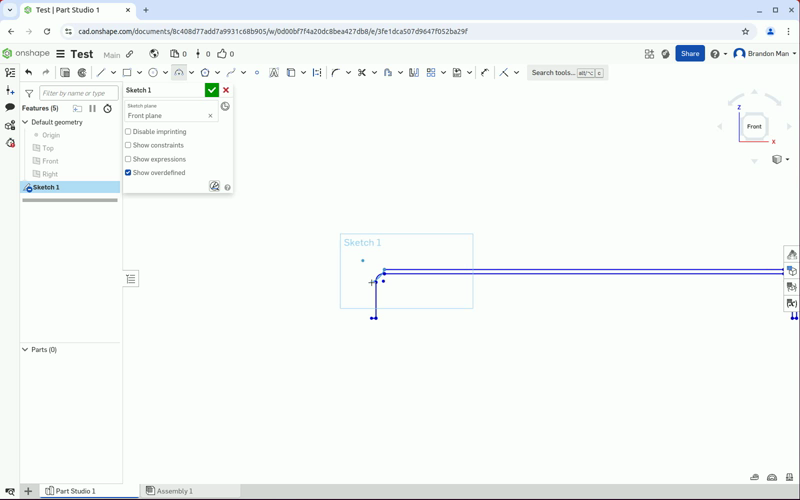
scroll(6)
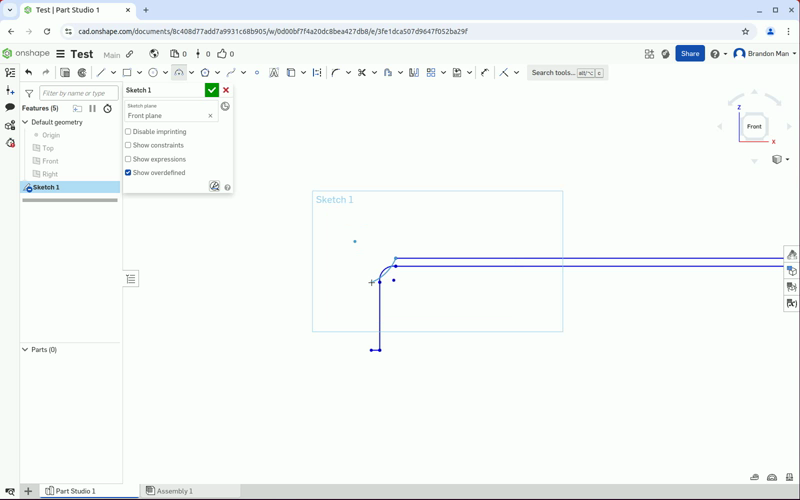
scroll(6)
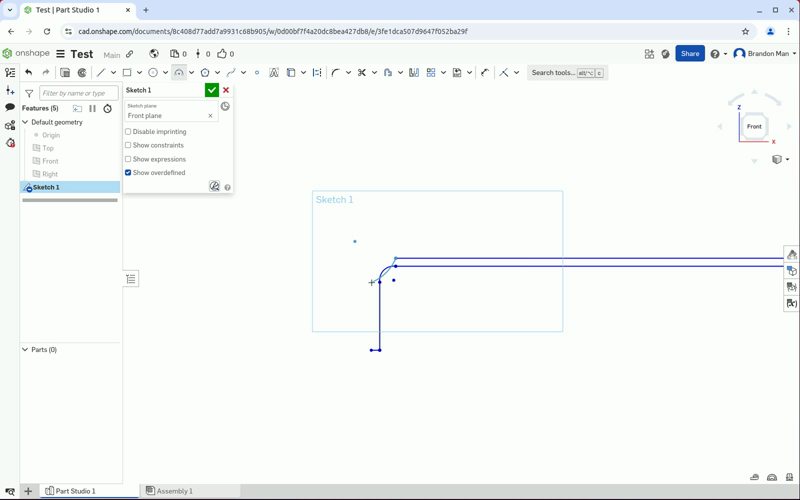
scroll(6)
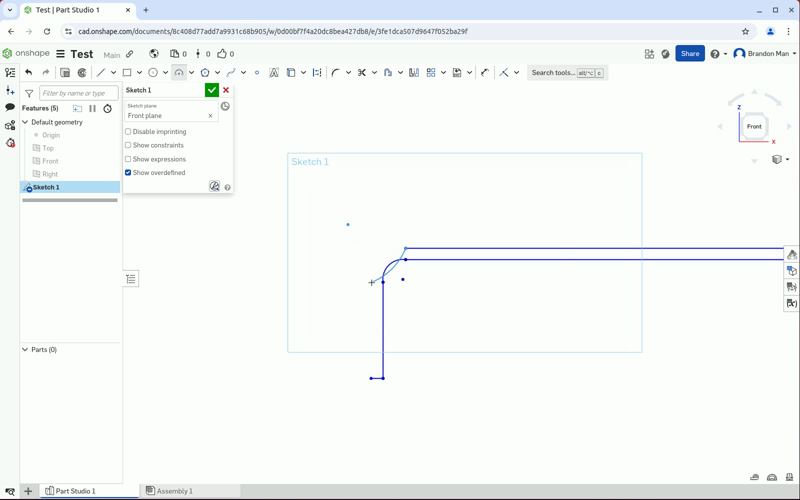
scroll(6)
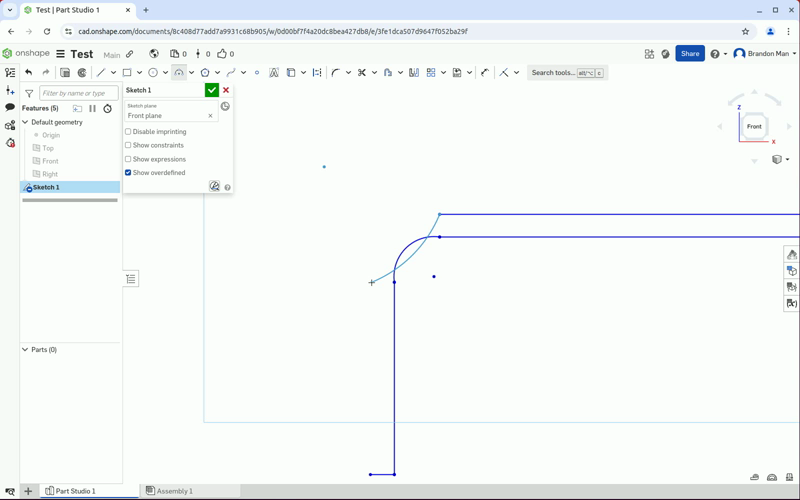
click(371, 282)
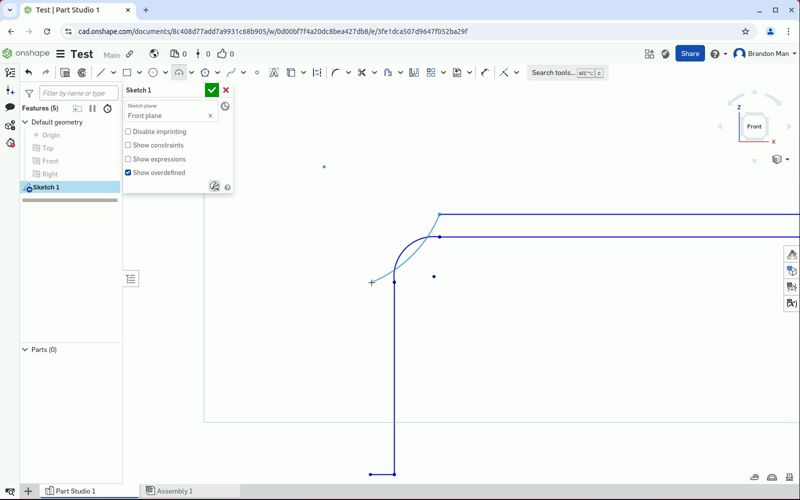
scroll(-6)
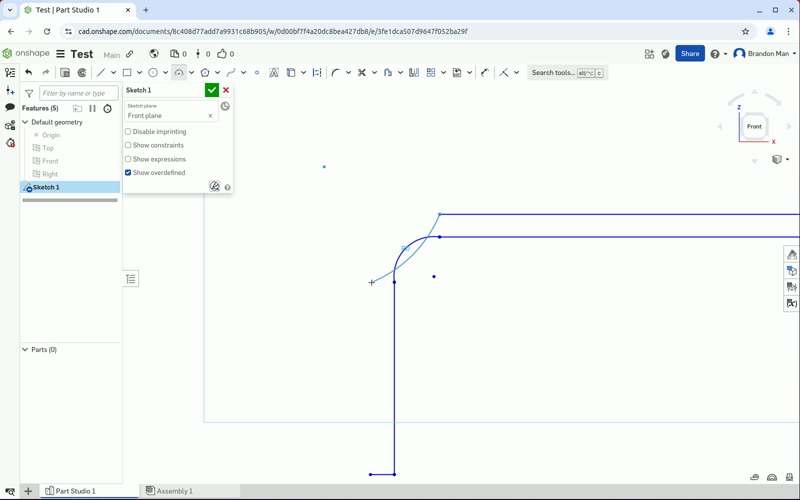
scroll(-6)
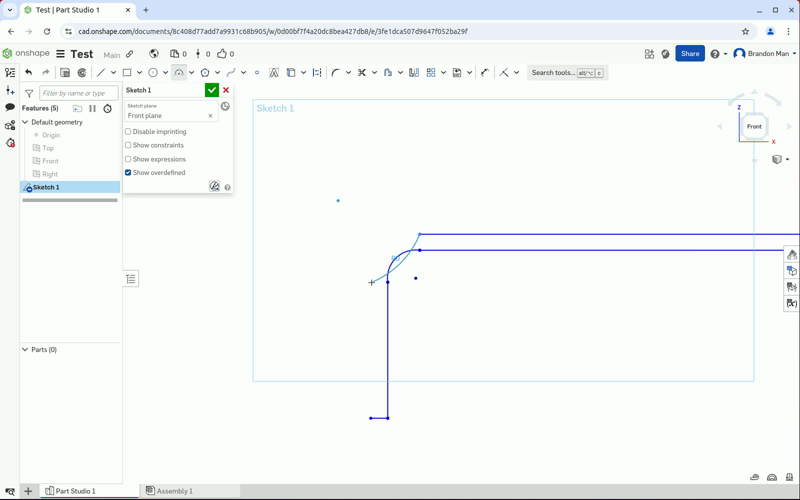
scroll(-6)
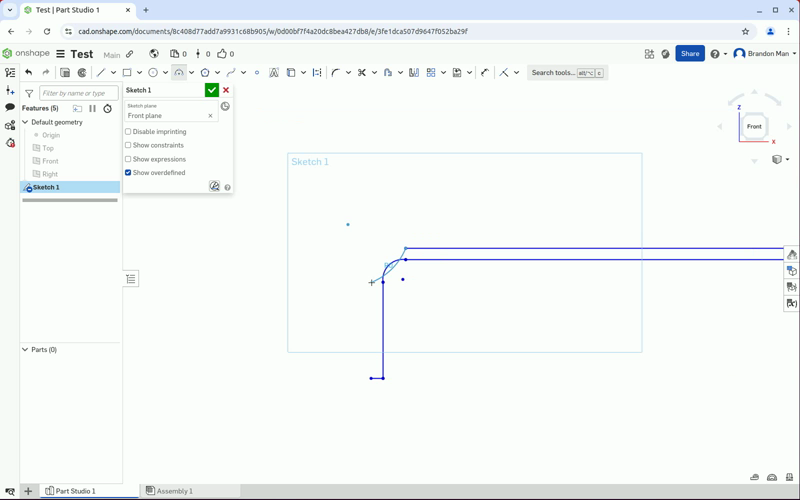
scroll(-6)
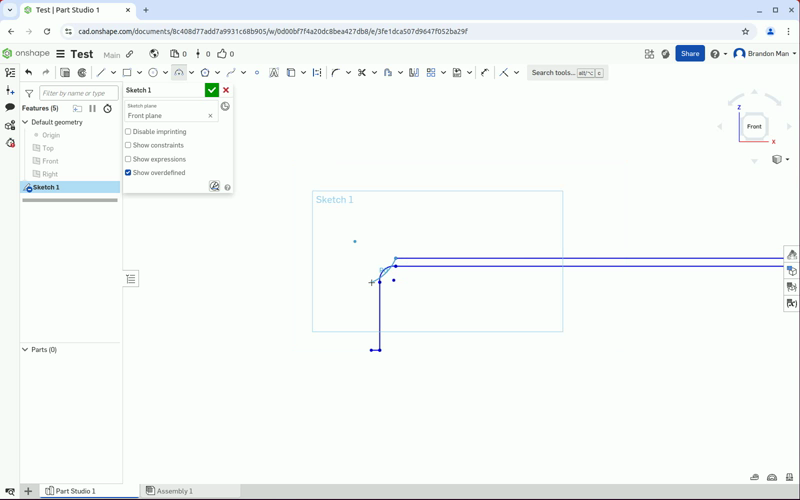
scroll(-6)
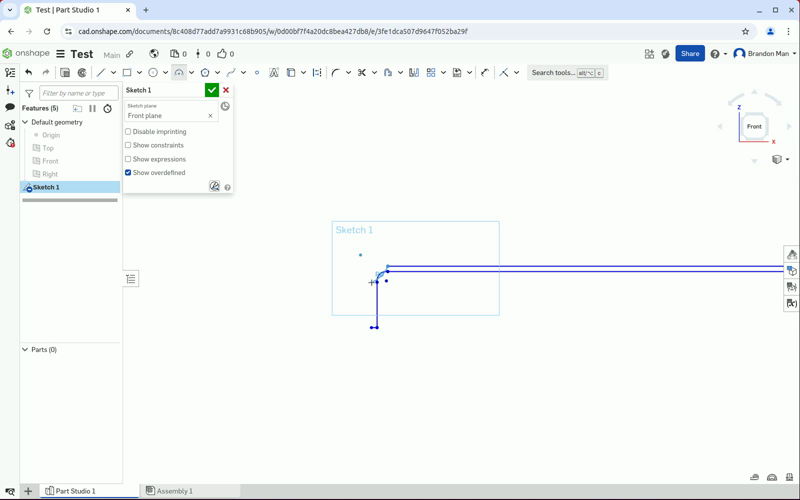
scroll(-6)
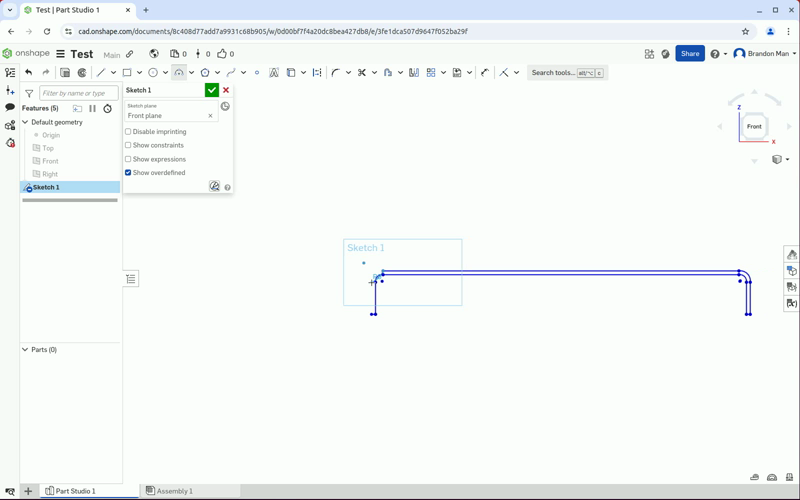
scroll(-6)
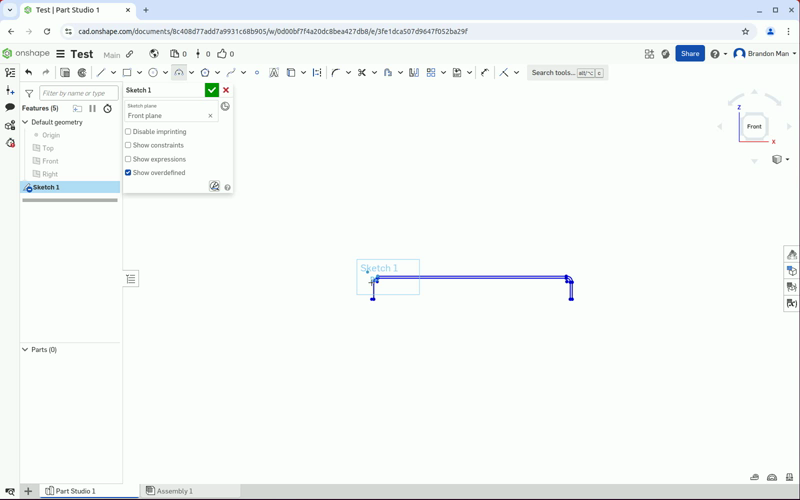
mouse_move(373, 277)
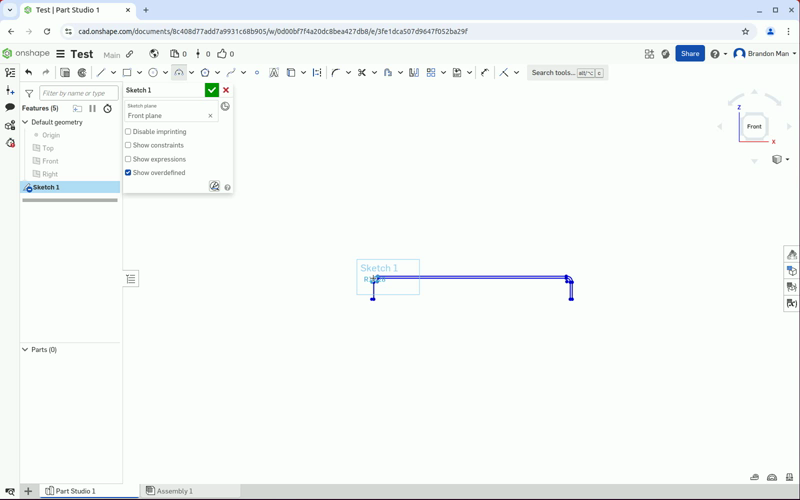
scroll(6)
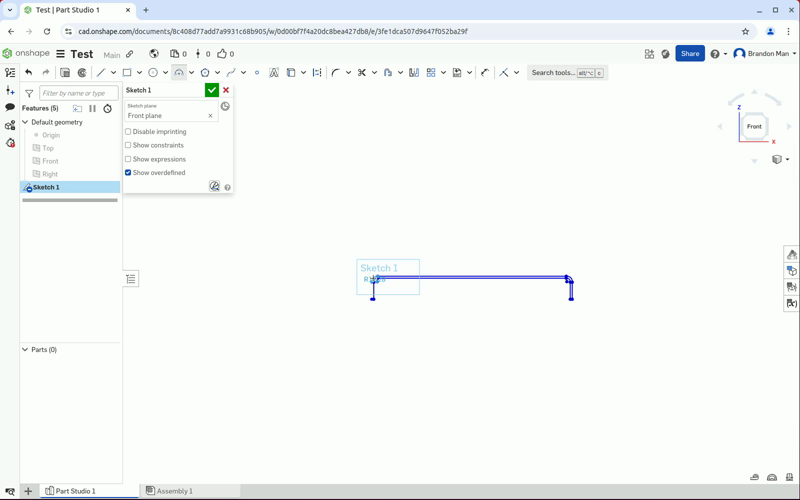
scroll(6)
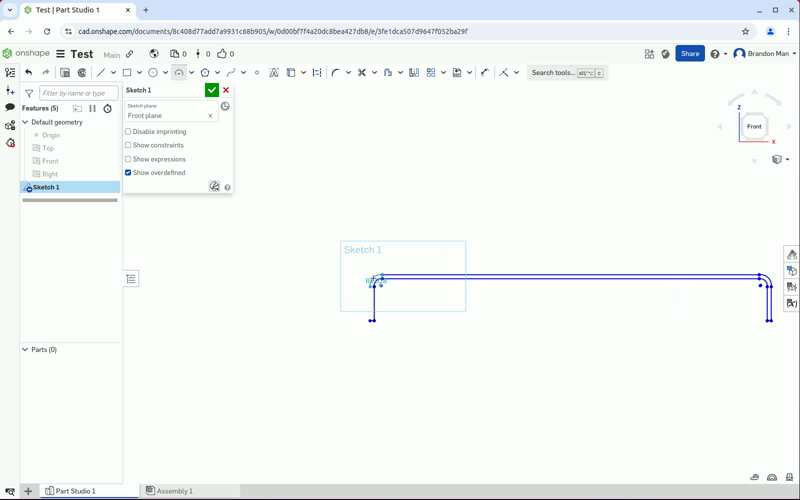
scroll(6)
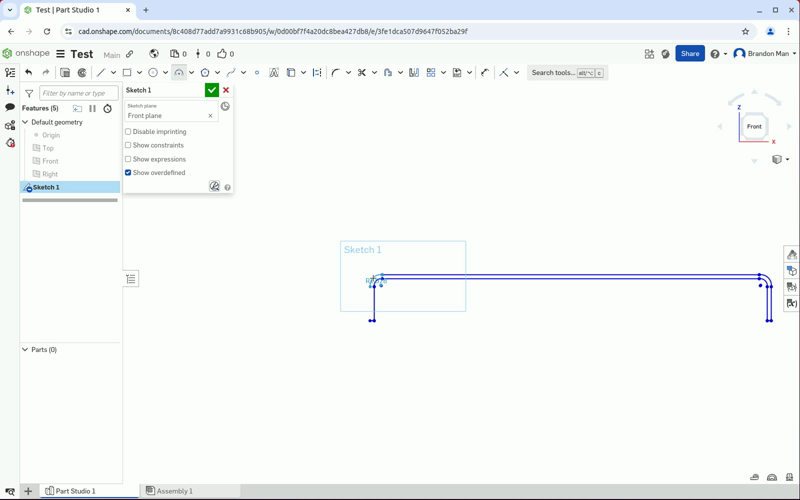
scroll(6)
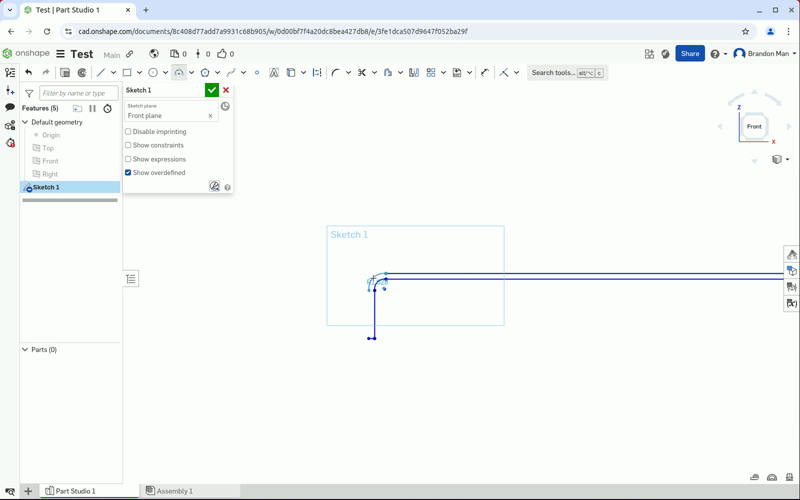
scroll(6)
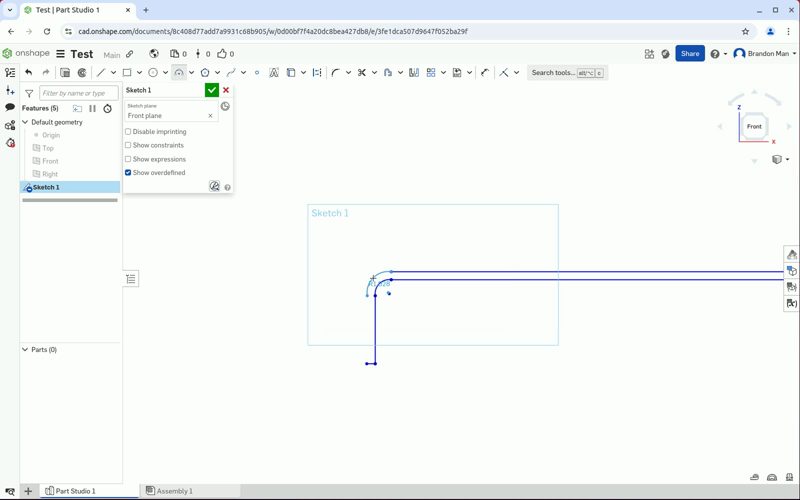
scroll(6)
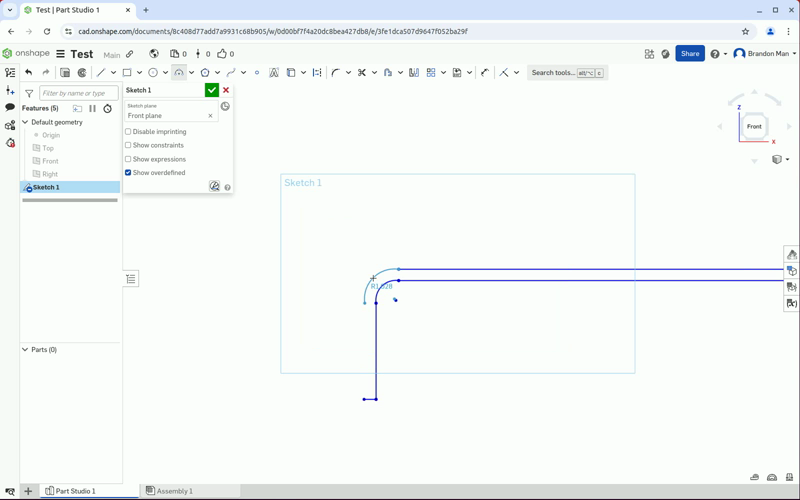
scroll(6)
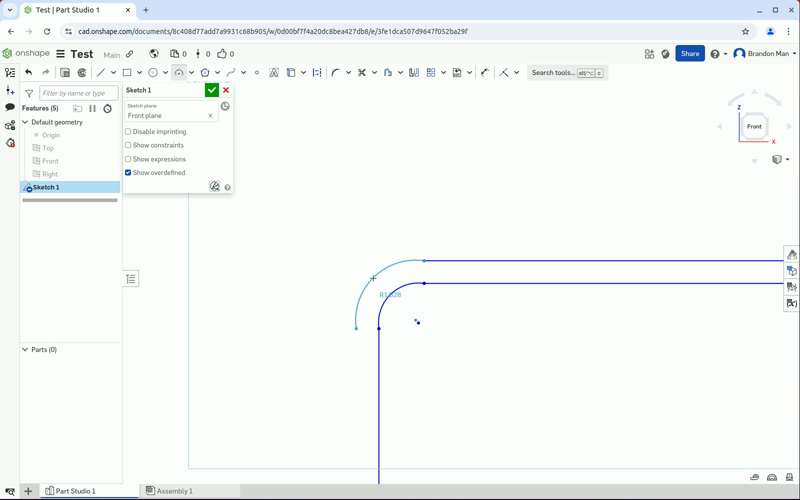
click(373, 277)
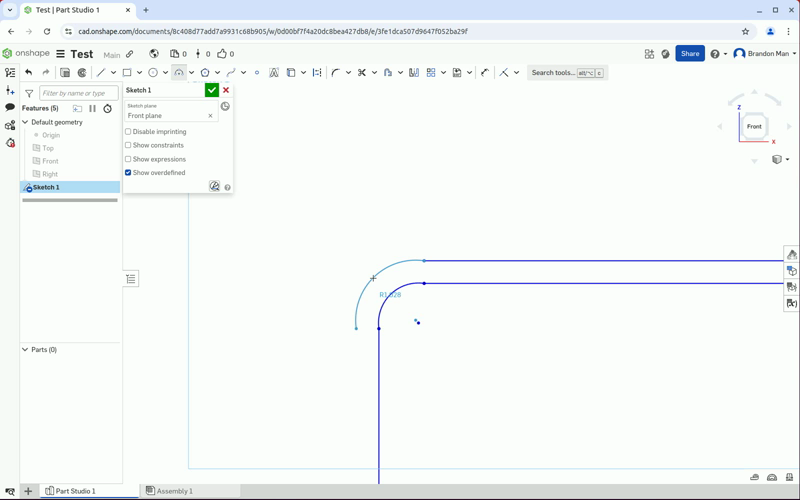
scroll(-6)
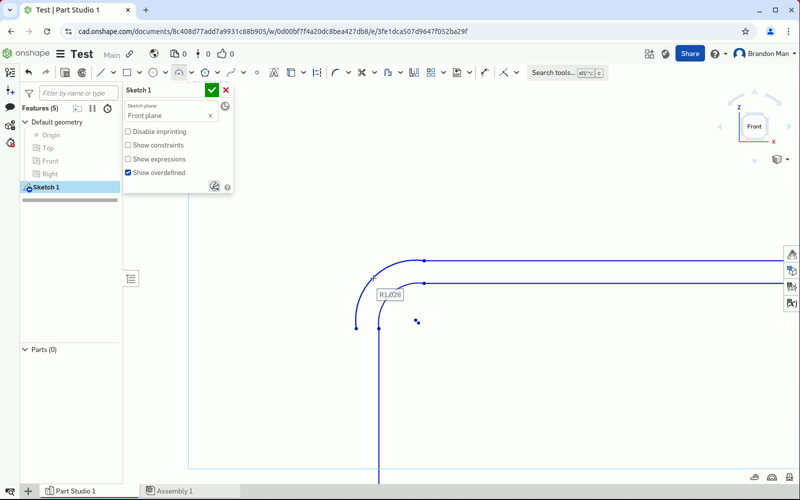
scroll(-6)
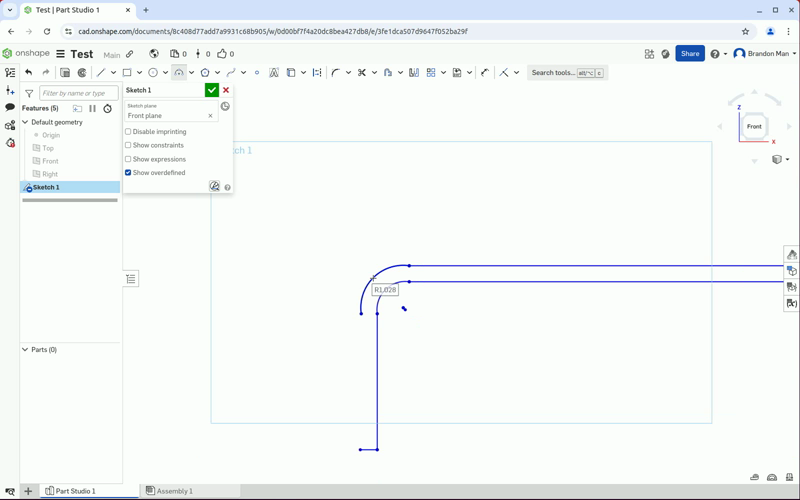
scroll(-6)
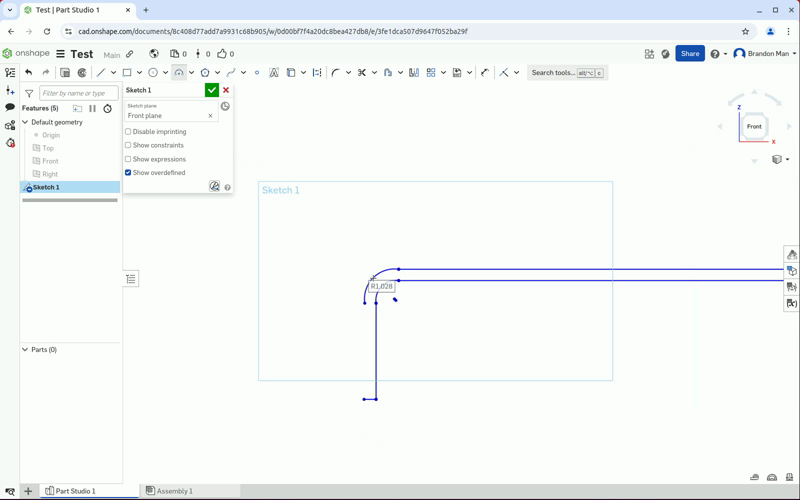
scroll(-6)
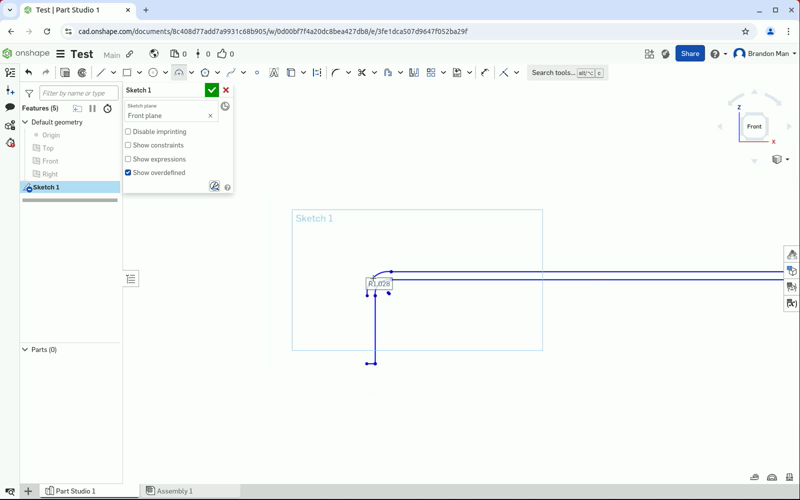
scroll(-6)
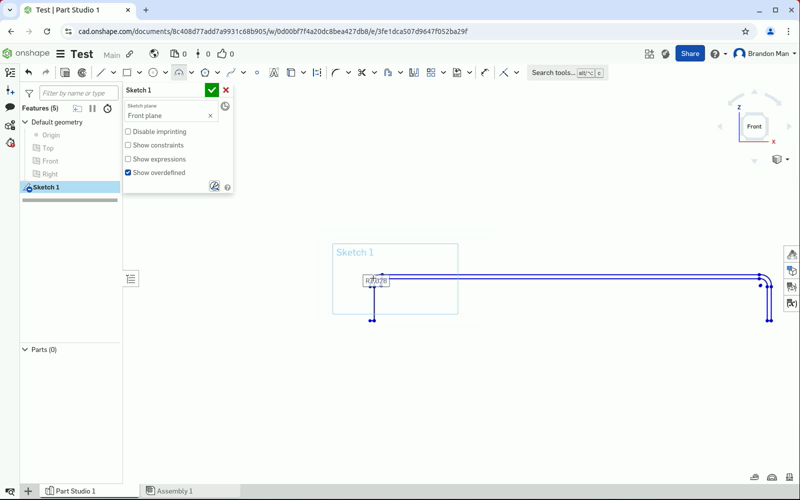
scroll(-6)
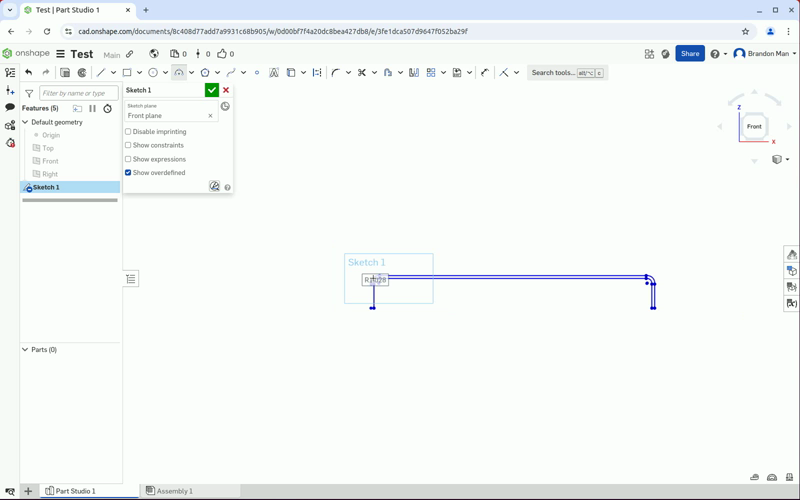
scroll(-6)
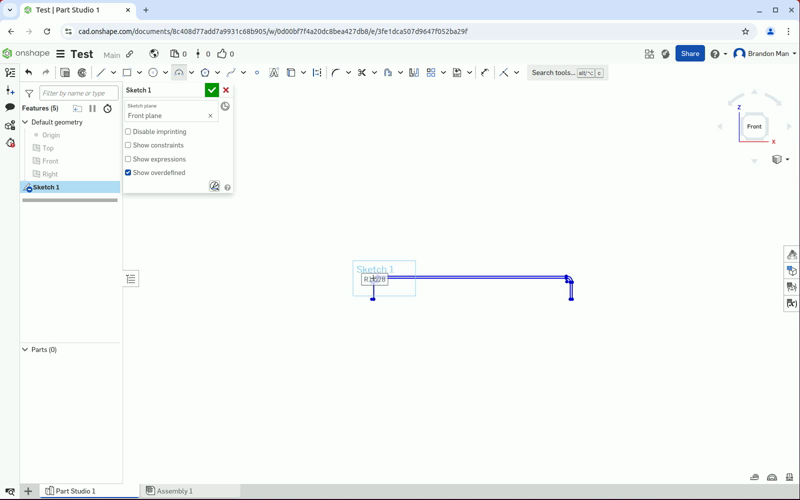
key_up(shift)
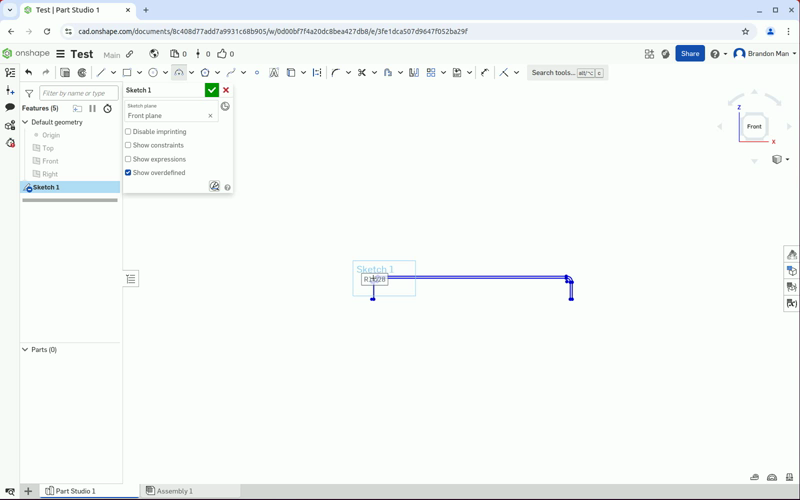
key(esc)
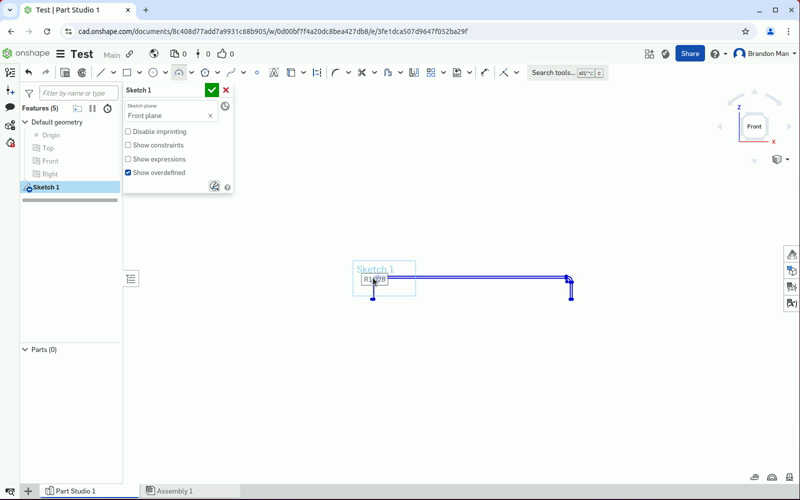
key(l)
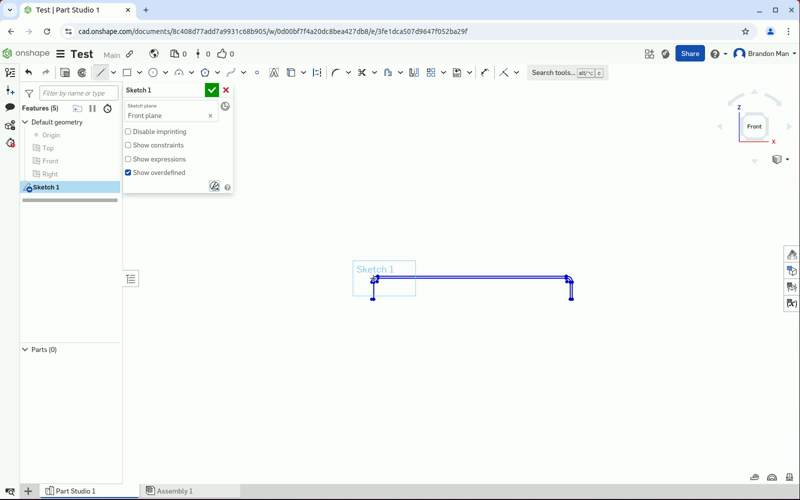
mouse_move(371, 282)
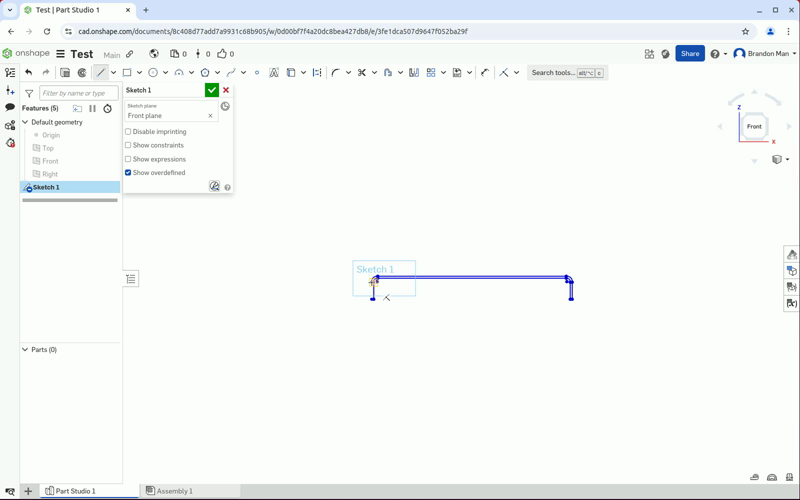
scroll(6)
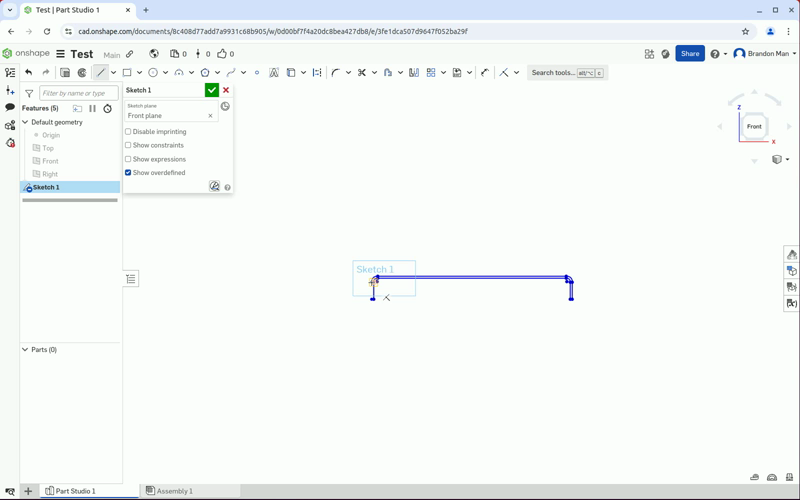
scroll(6)
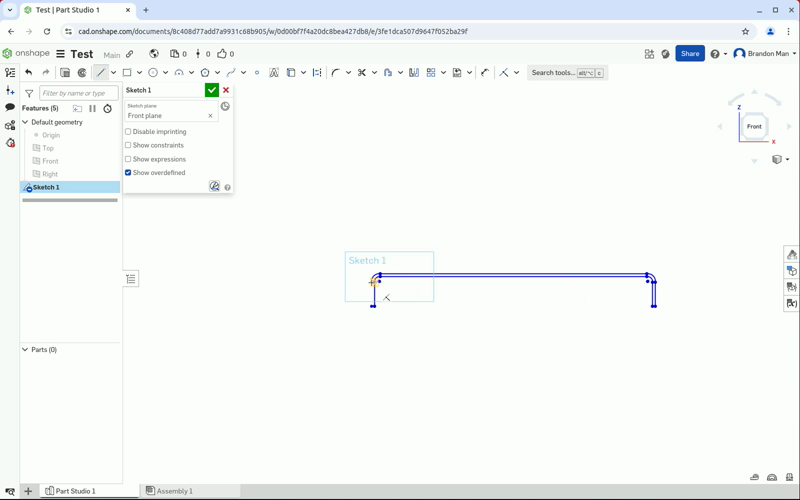
scroll(6)
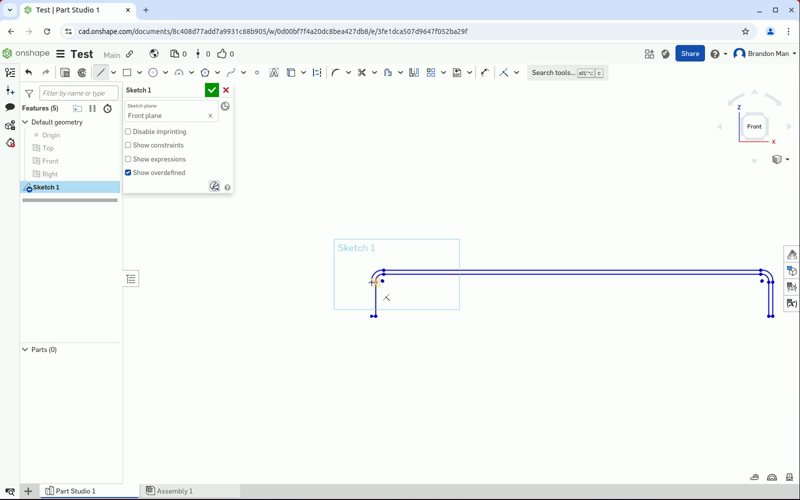
scroll(6)
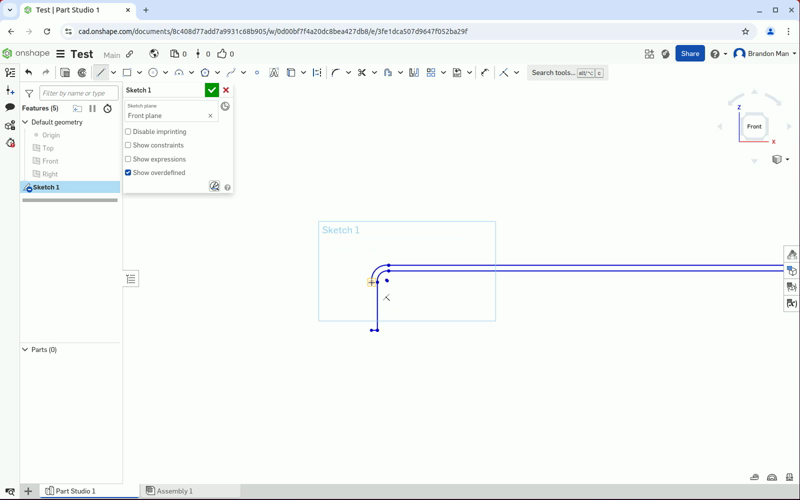
scroll(6)
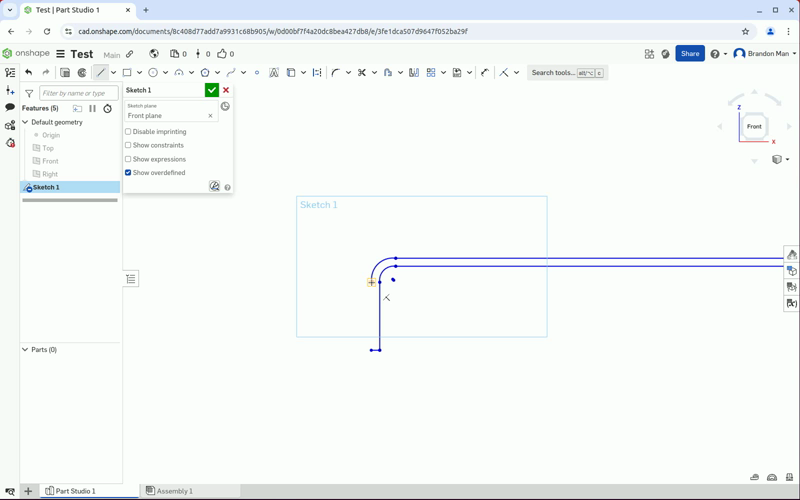
scroll(6)
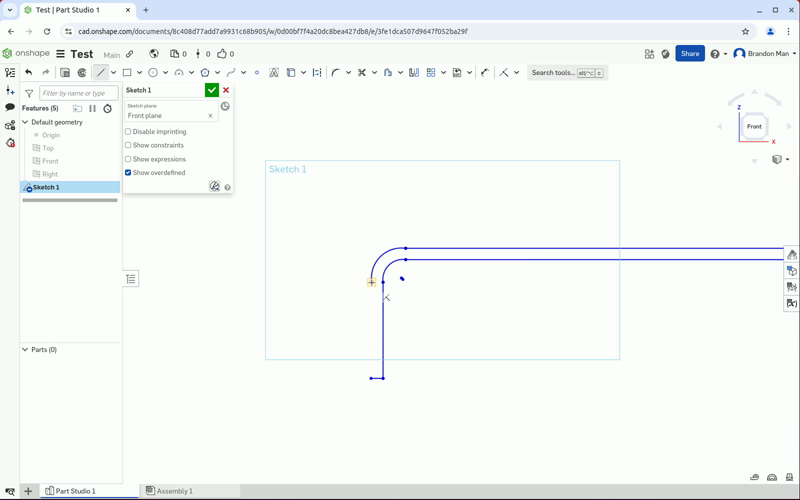
scroll(6)
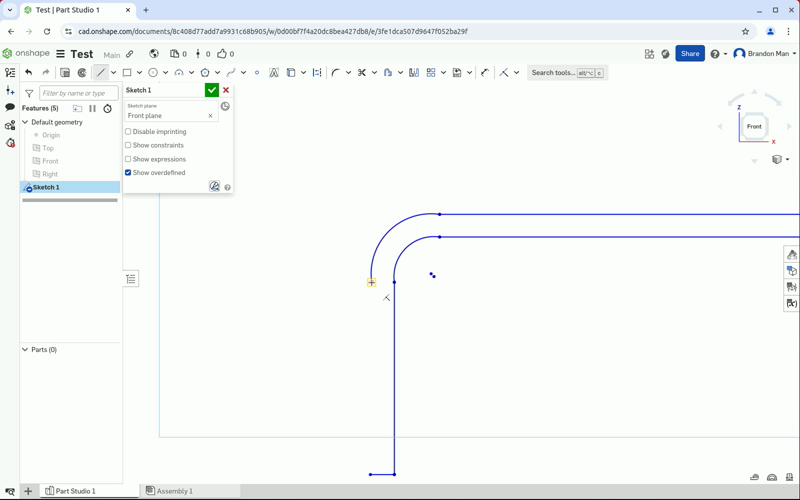
click(371, 282)
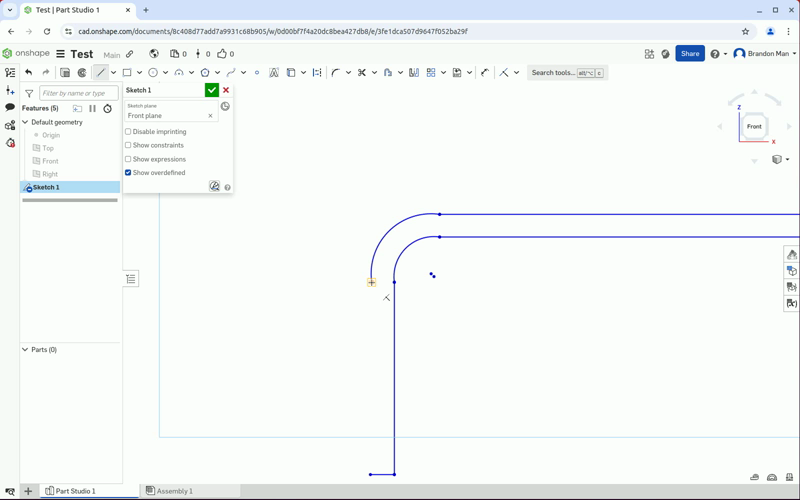
scroll(-6)
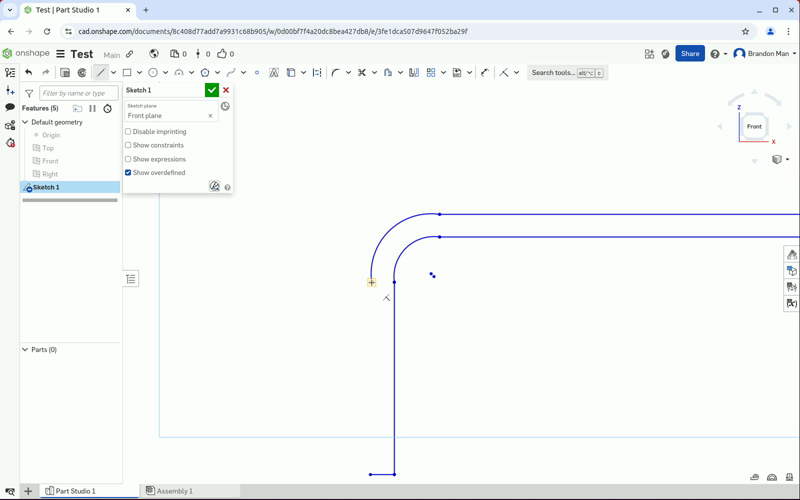
scroll(-6)
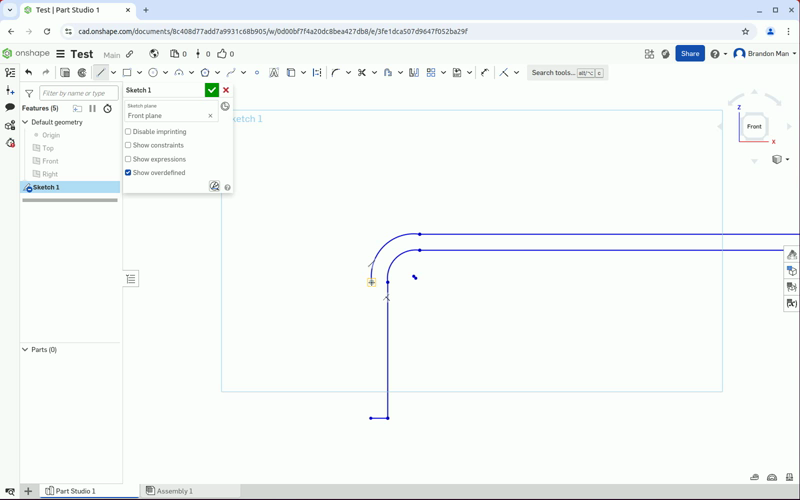
scroll(-6)
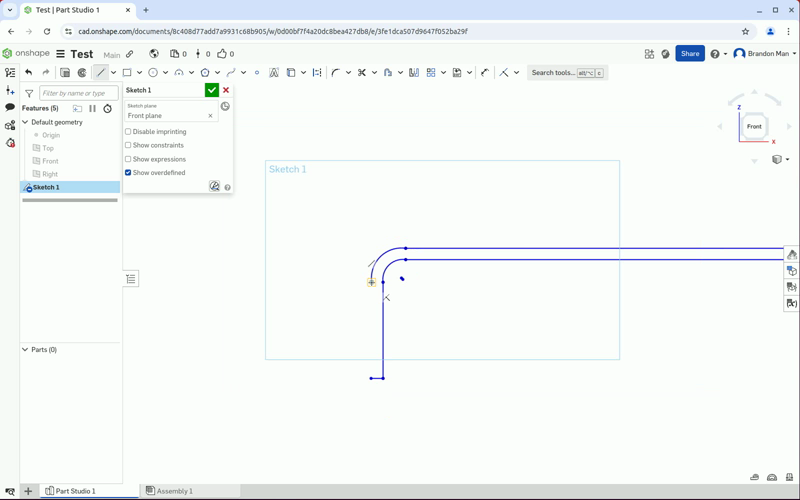
scroll(-6)
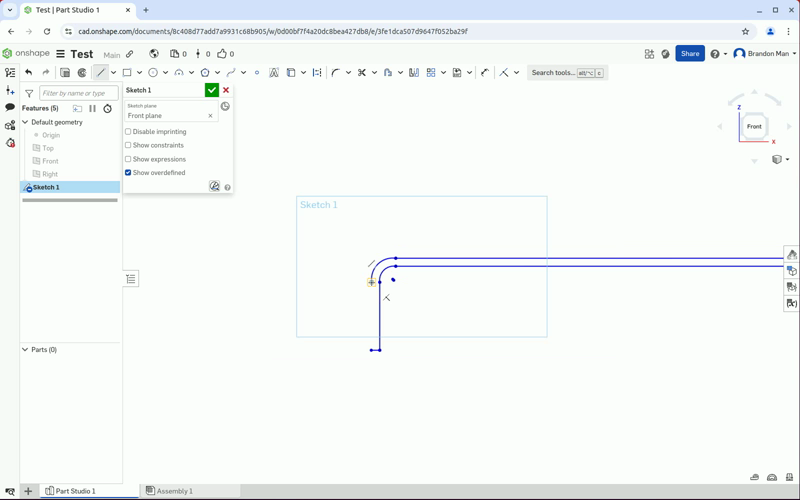
scroll(-6)
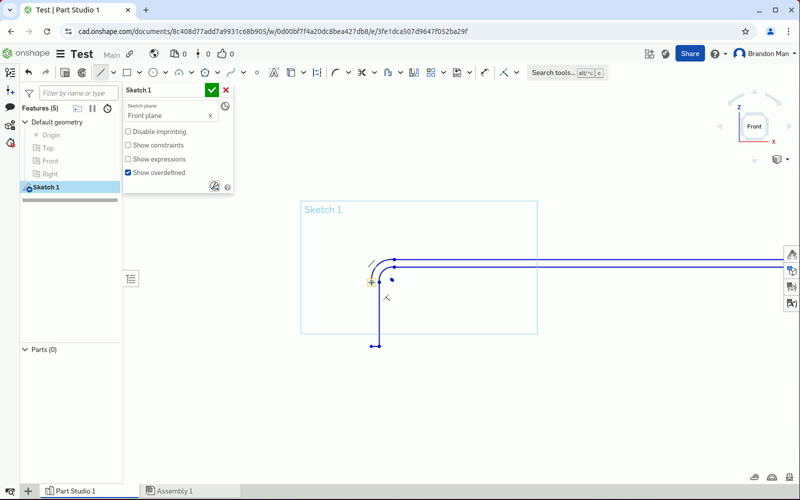
scroll(-6)
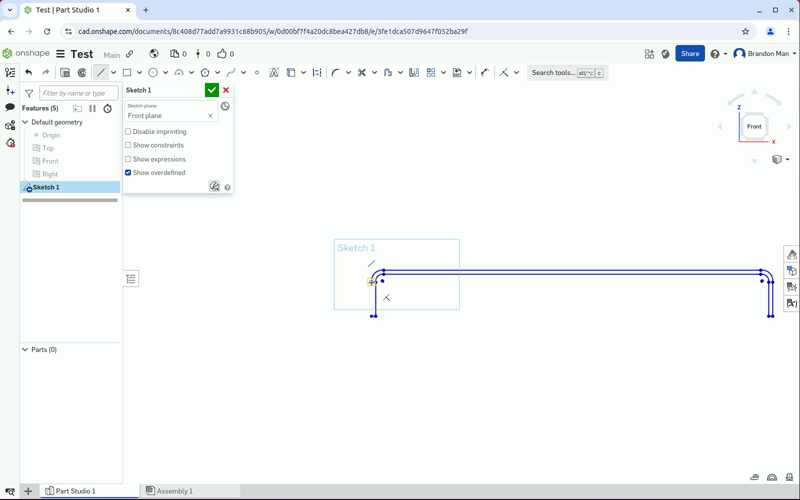
scroll(-6)
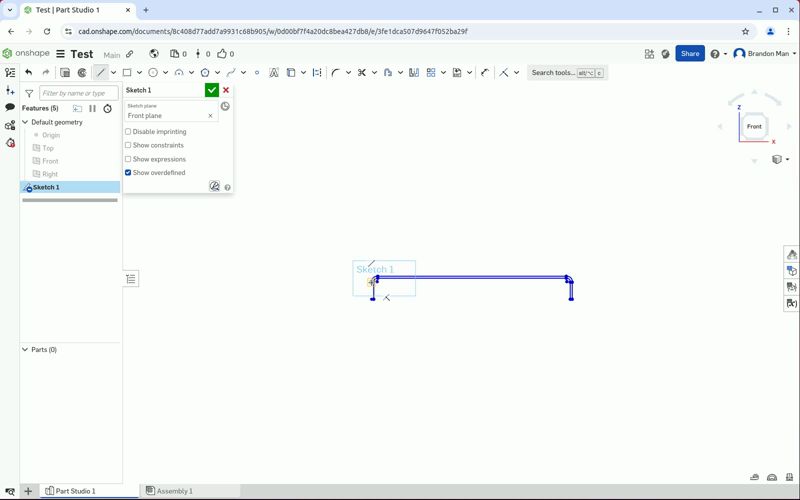
mouse_move(401, 282)
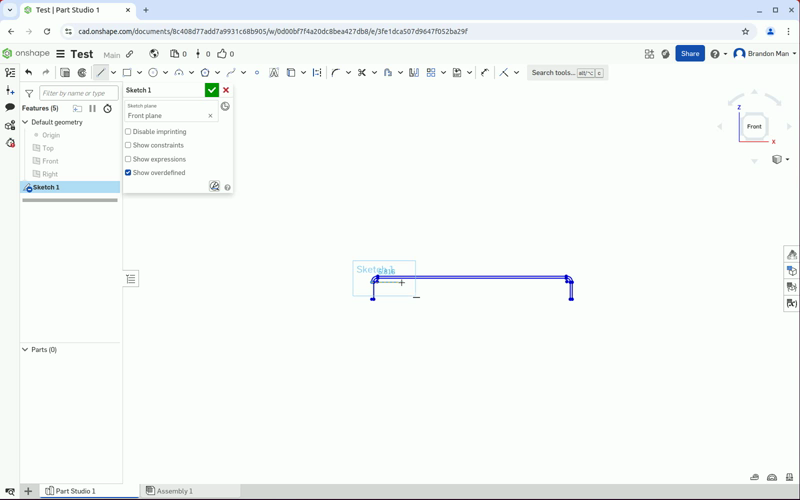
key_down(shift)
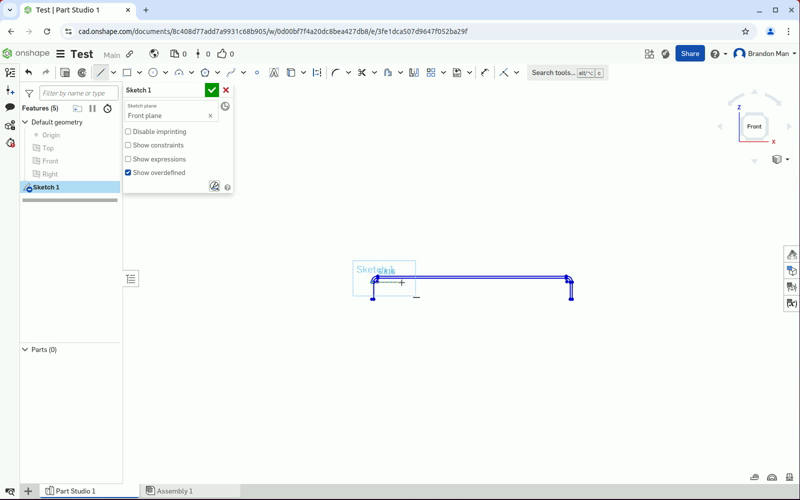
mouse_move(371, 299)
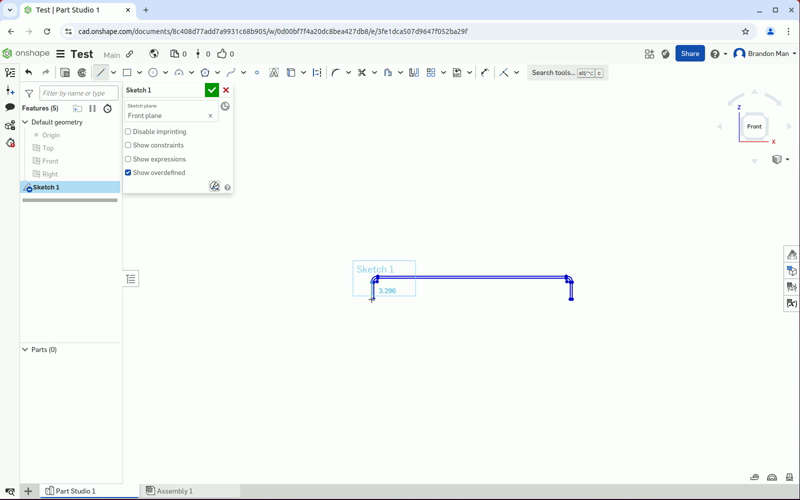
scroll(6)
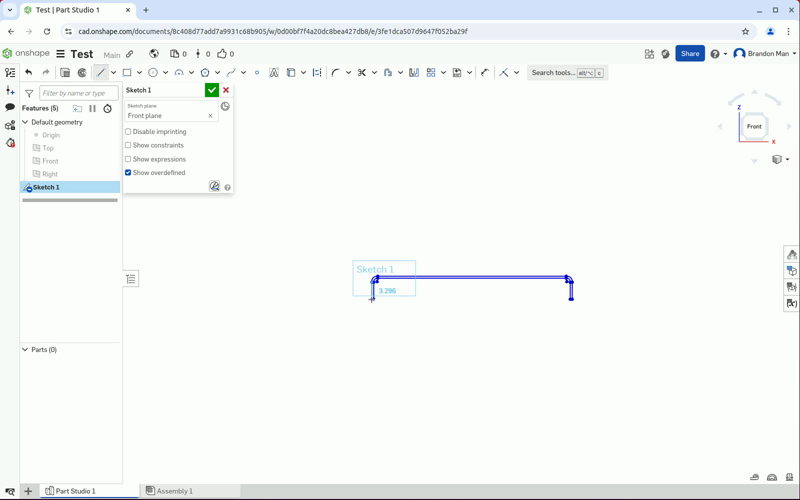
scroll(6)
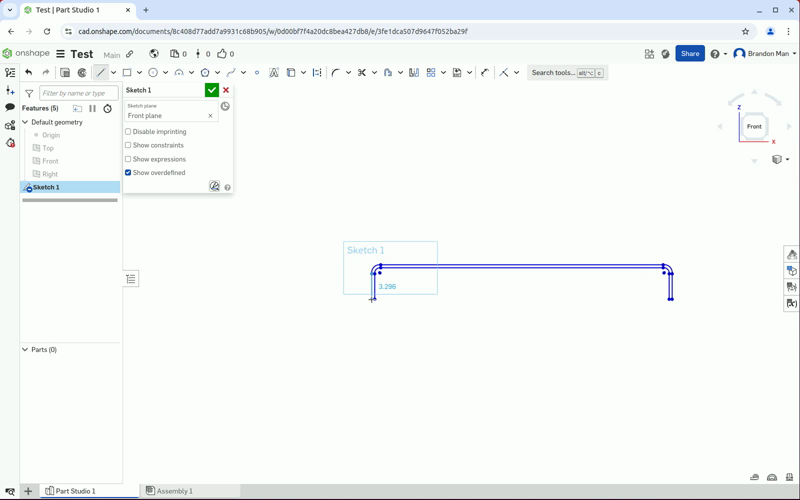
scroll(6)
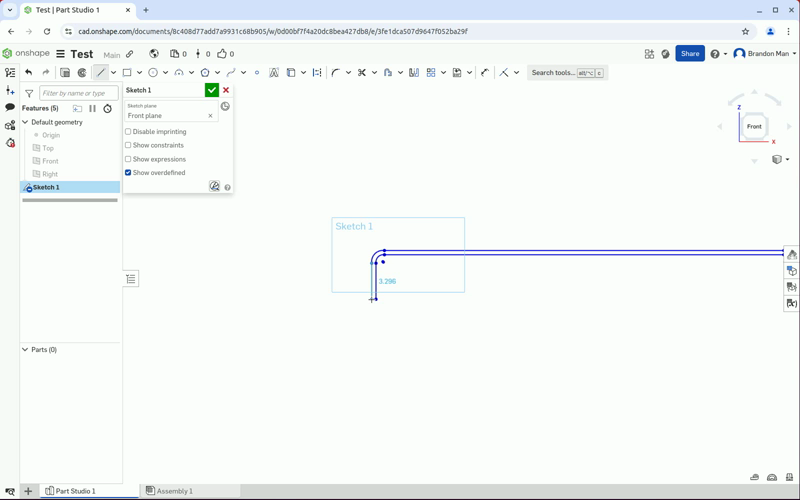
scroll(6)
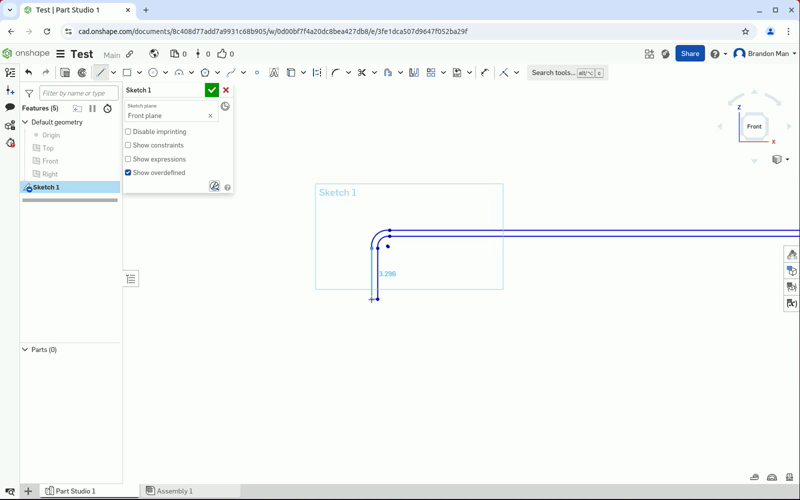
scroll(6)
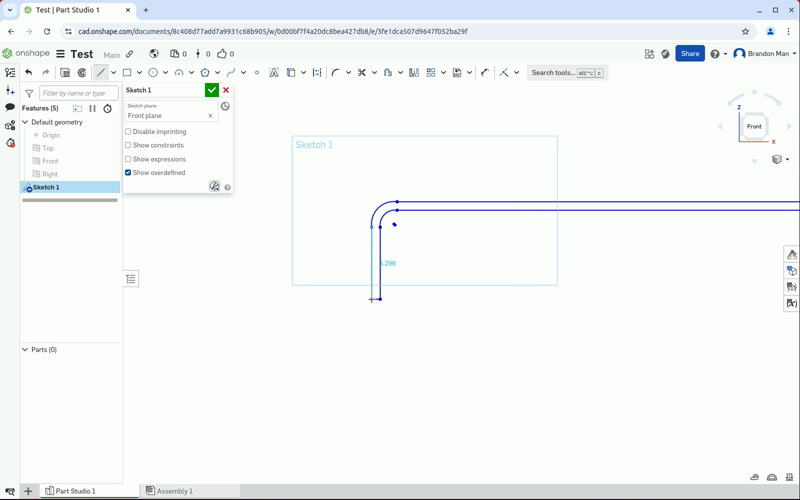
scroll(6)
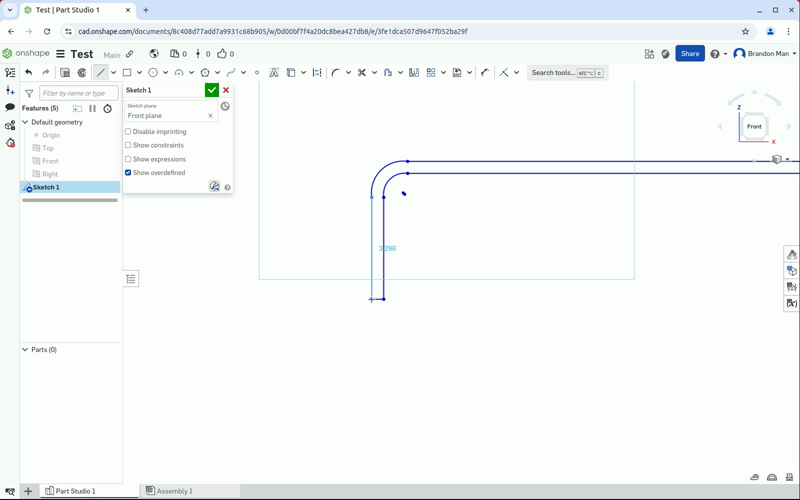
scroll(6)
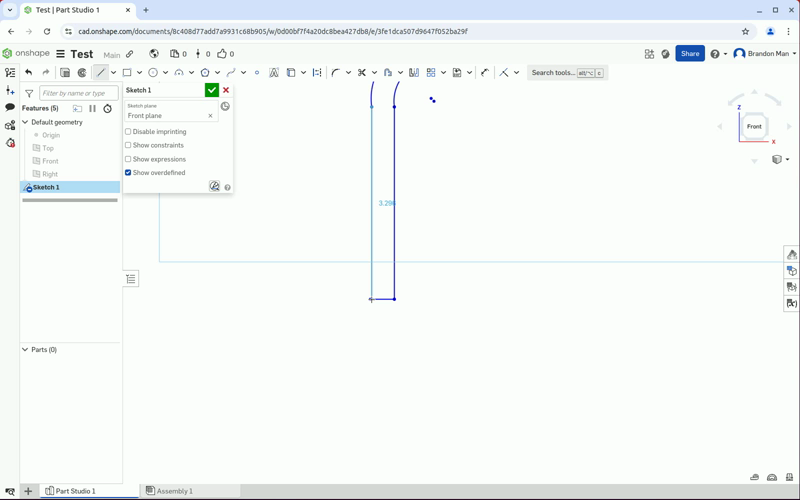
key_up(shift)
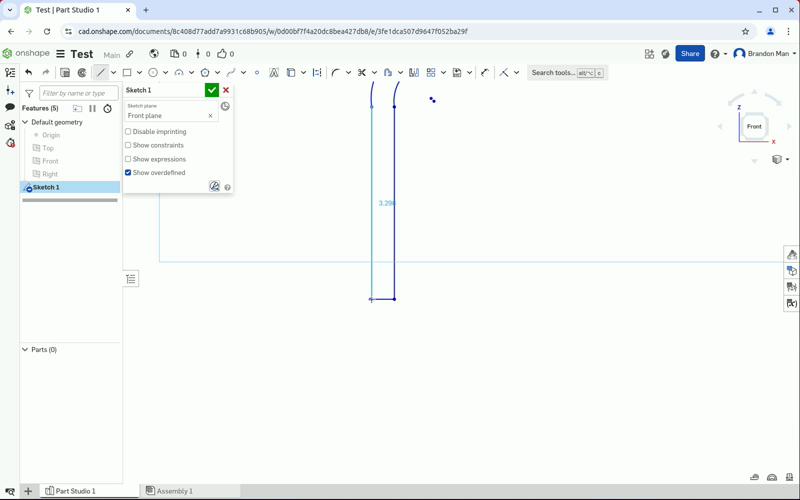
click(371, 299)
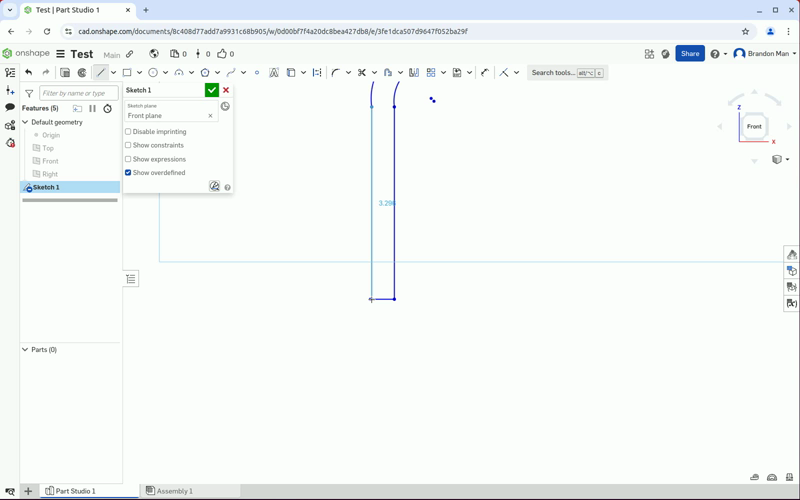
scroll(-6)
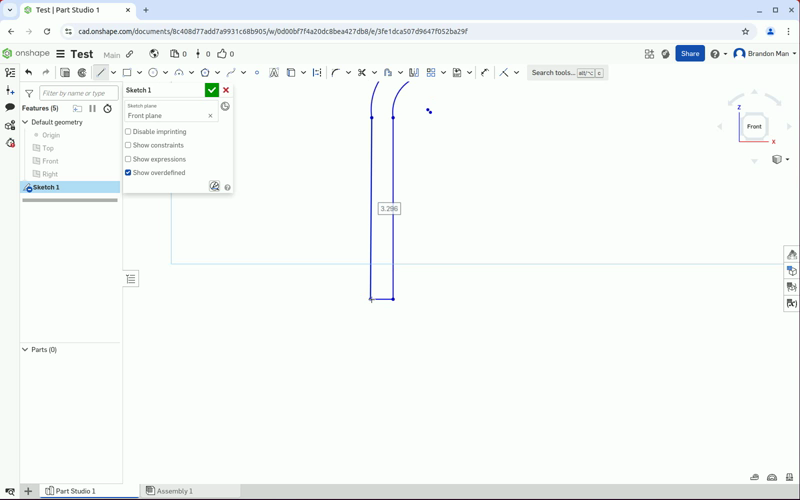
scroll(-6)
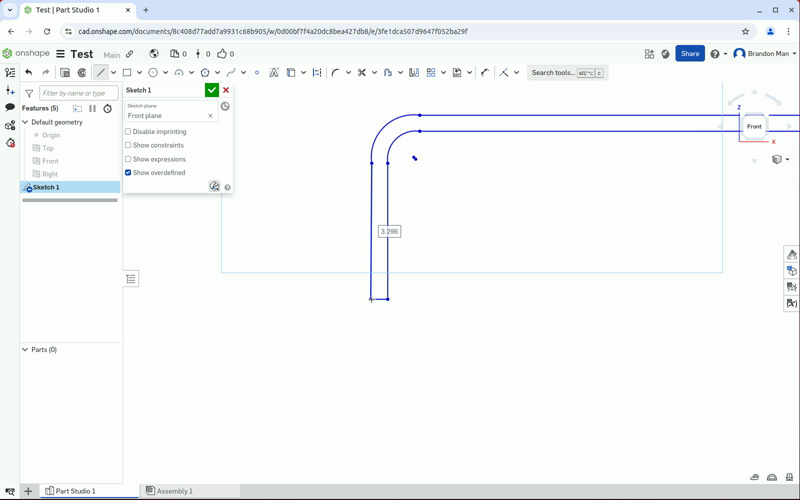
scroll(-6)
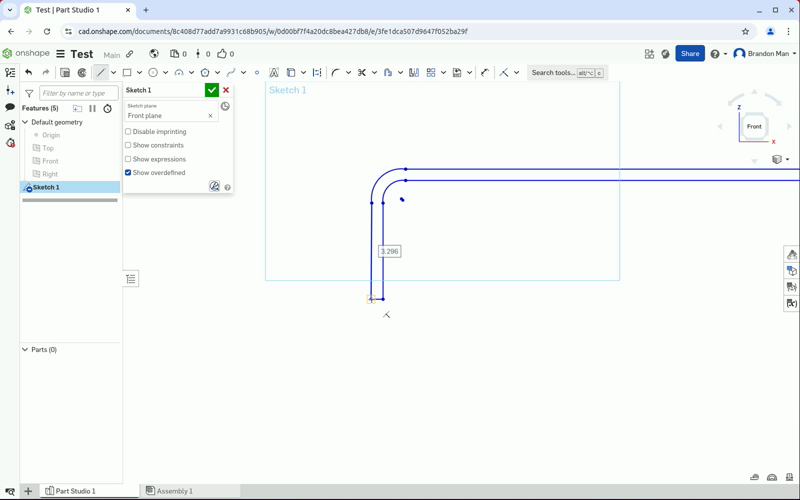
scroll(-6)
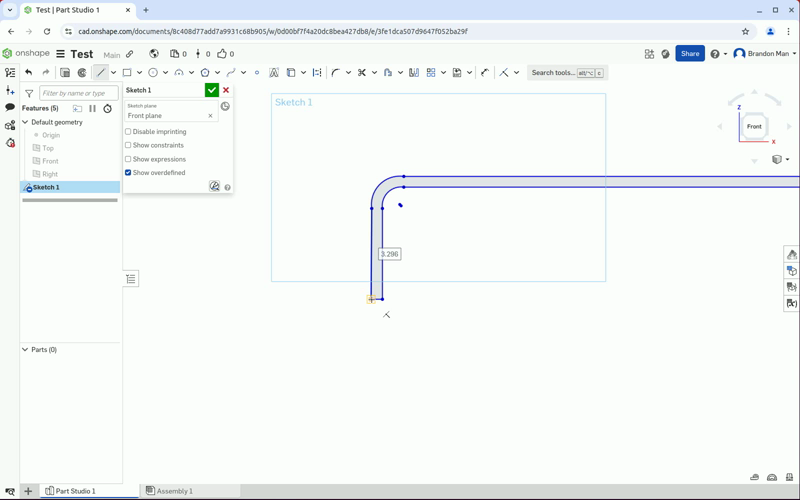
scroll(-6)
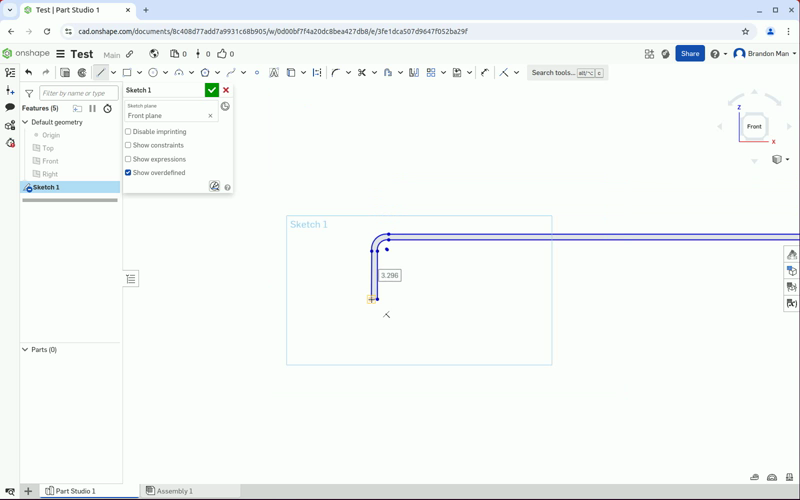
scroll(-6)
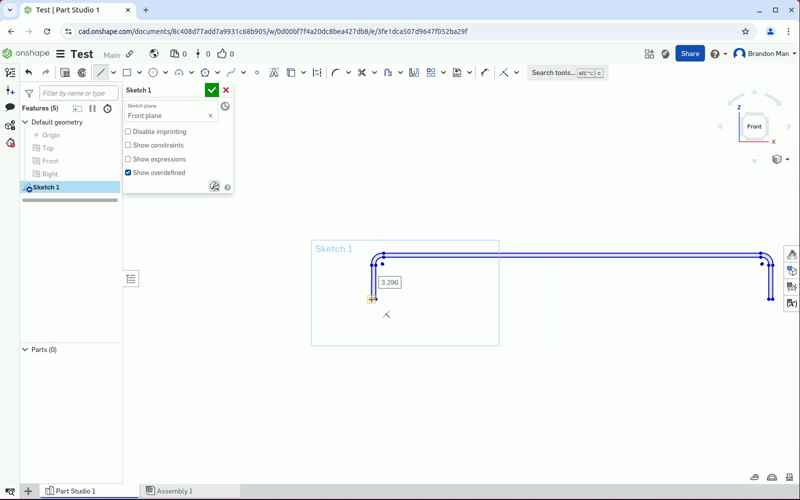
scroll(-6)
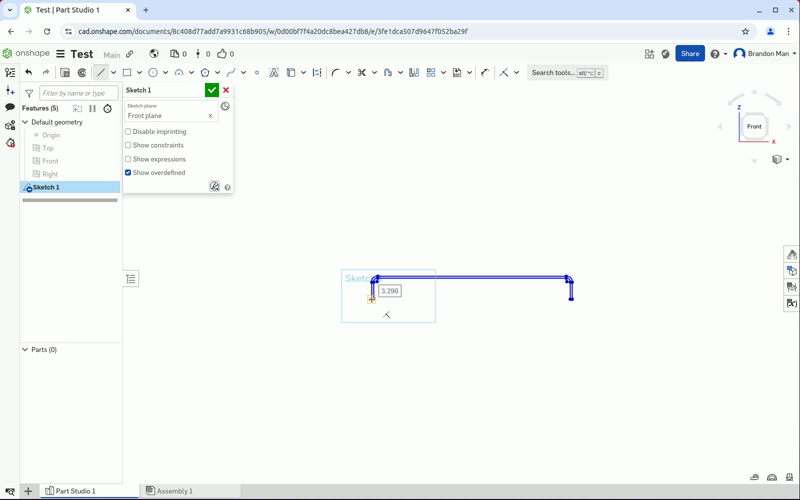
key(esc)
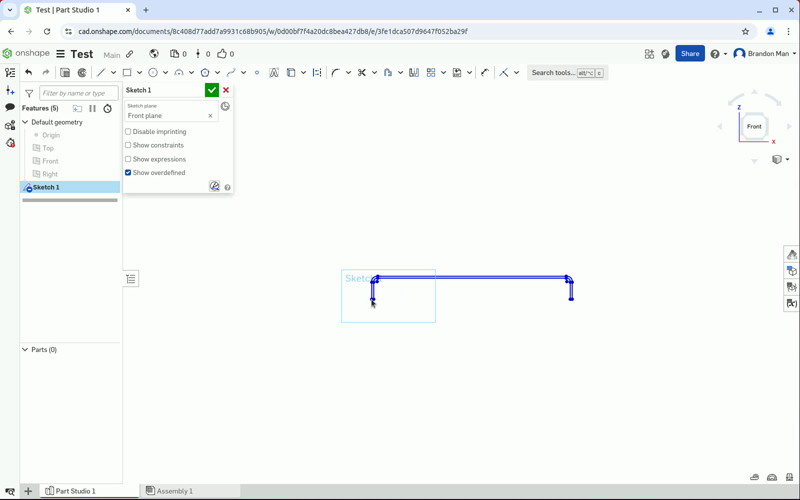
mouse_move(453, 277)
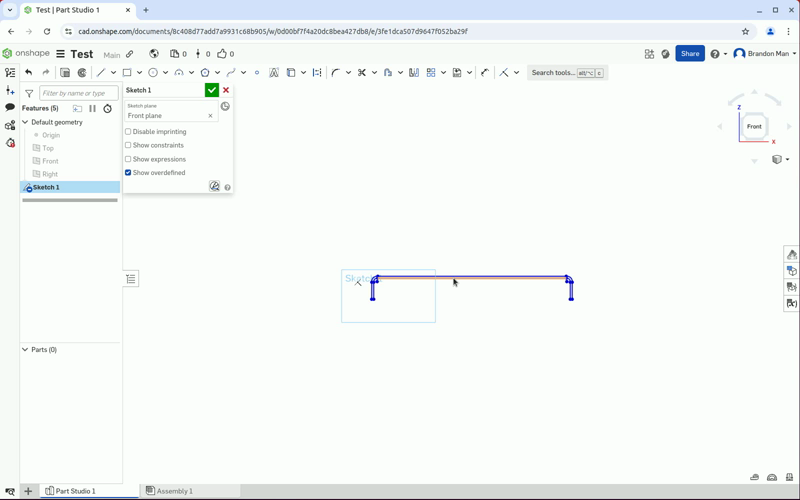
scroll(6)
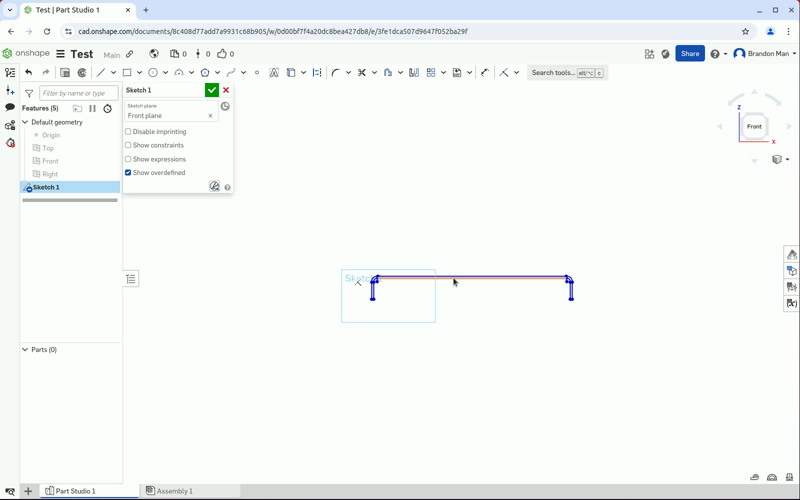
scroll(6)
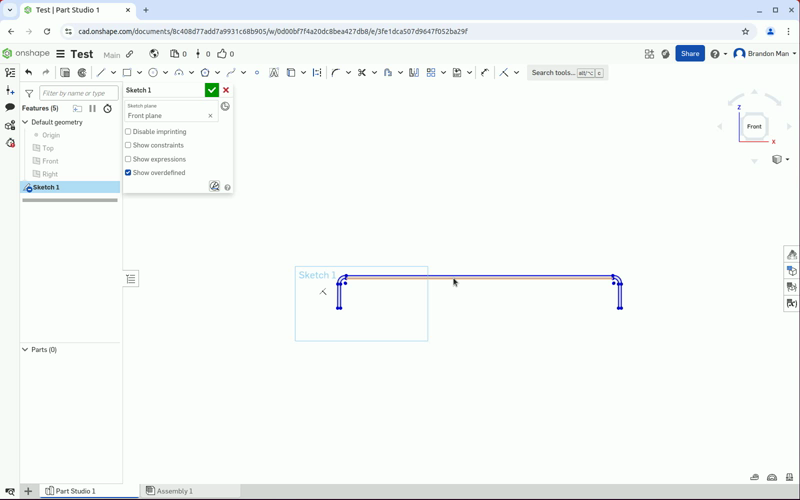
scroll(6)
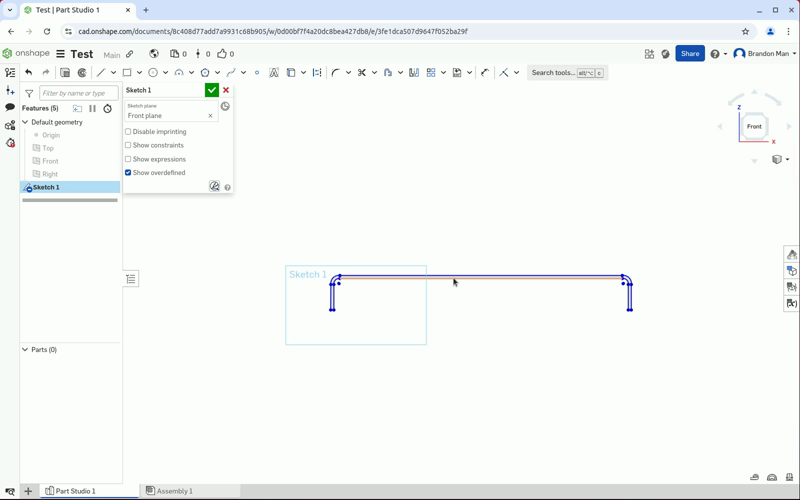
scroll(6)
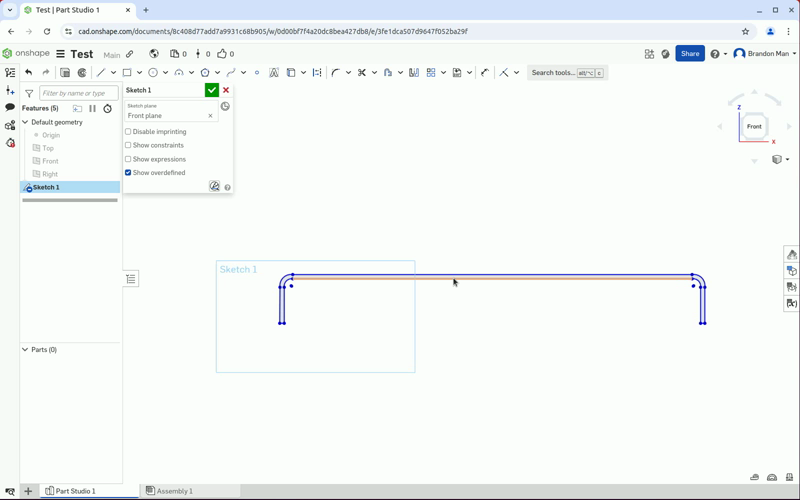
scroll(6)
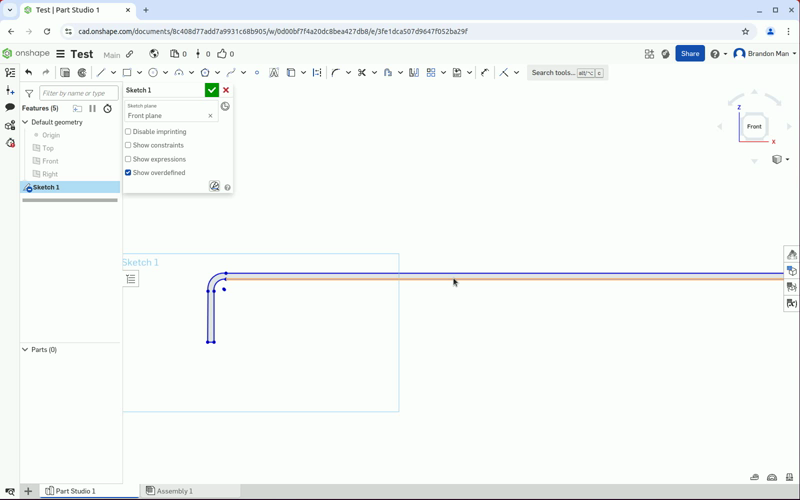
scroll(6)
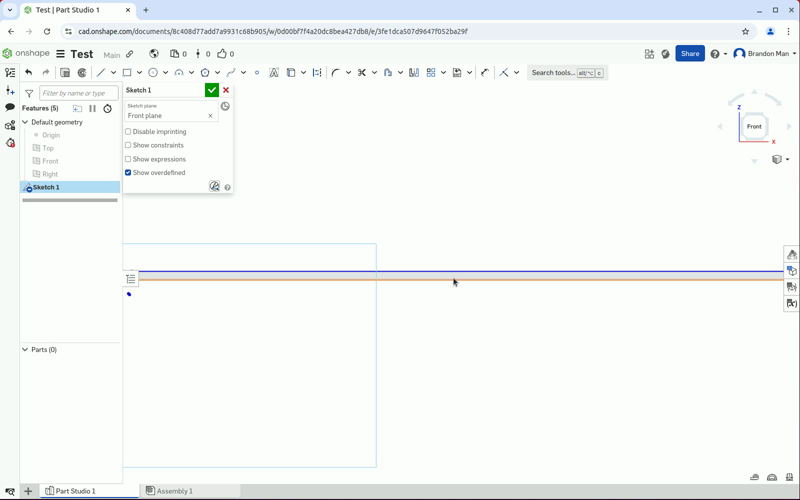
scroll(6)
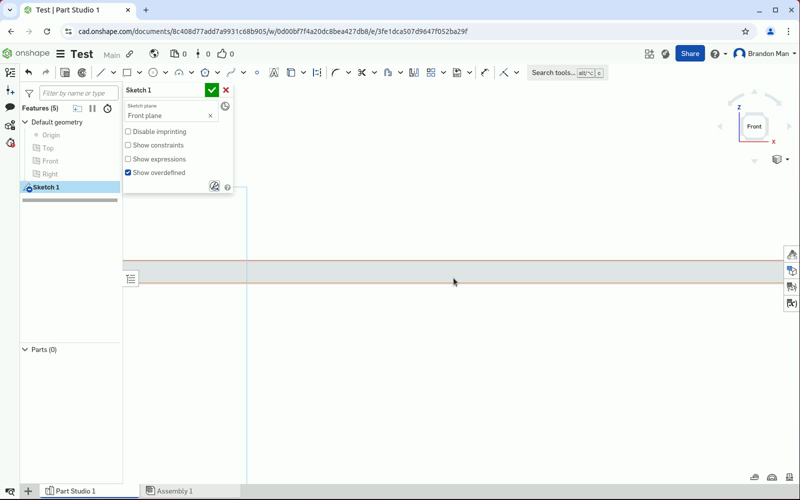
click(453, 277)
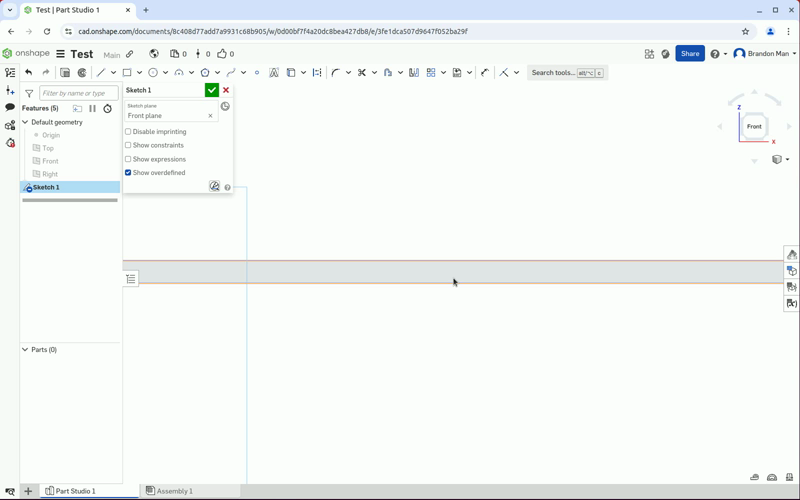
scroll(-6)
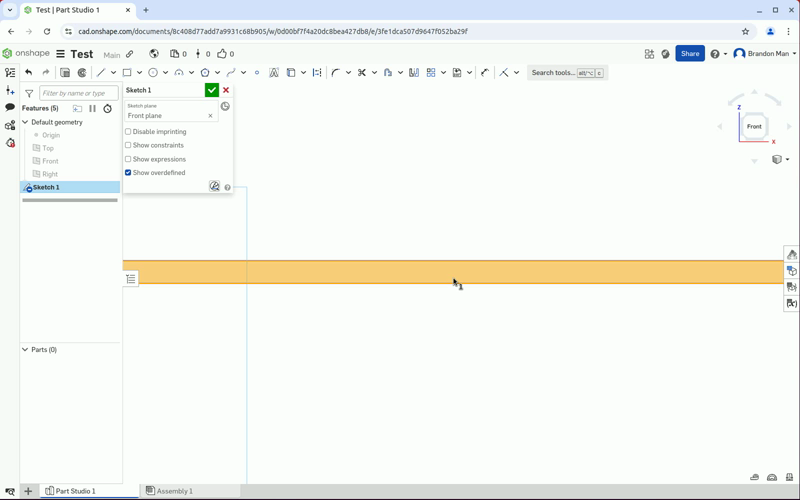
scroll(-6)
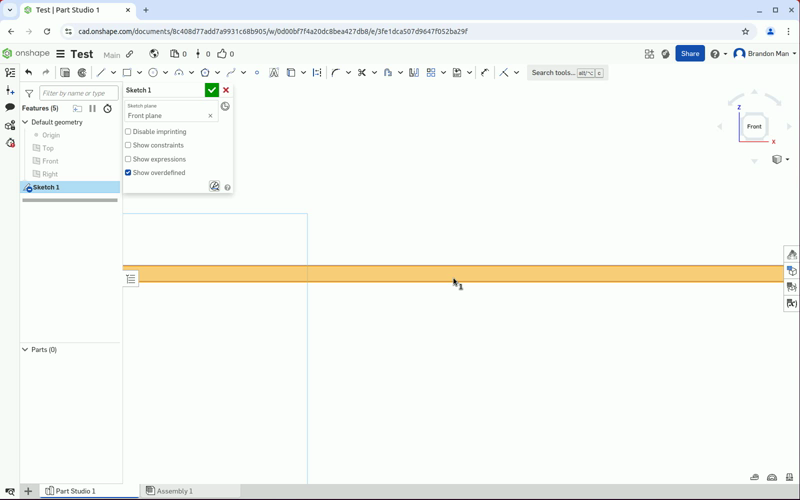
scroll(-6)
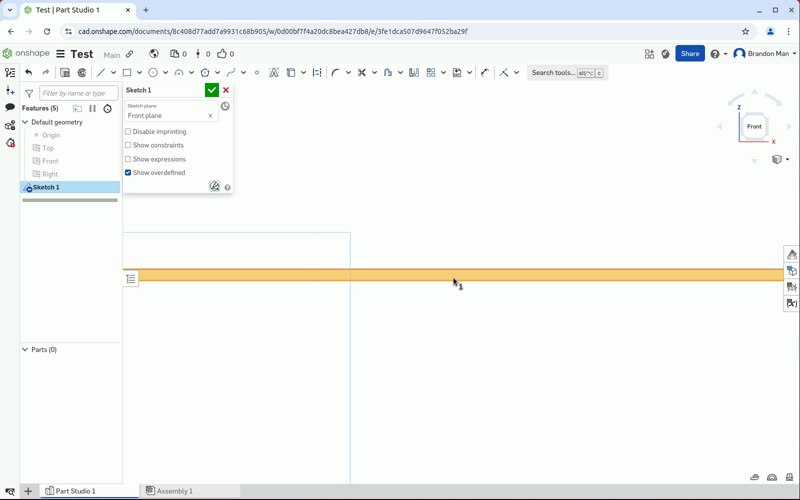
scroll(-6)
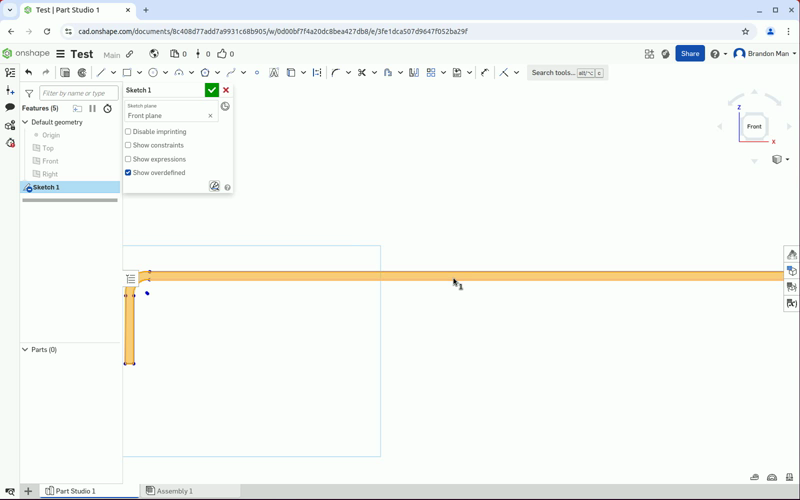
scroll(-6)
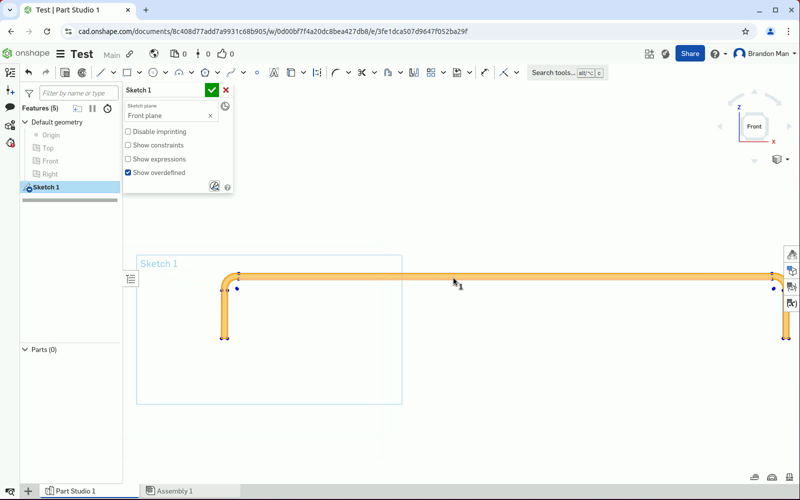
scroll(-6)
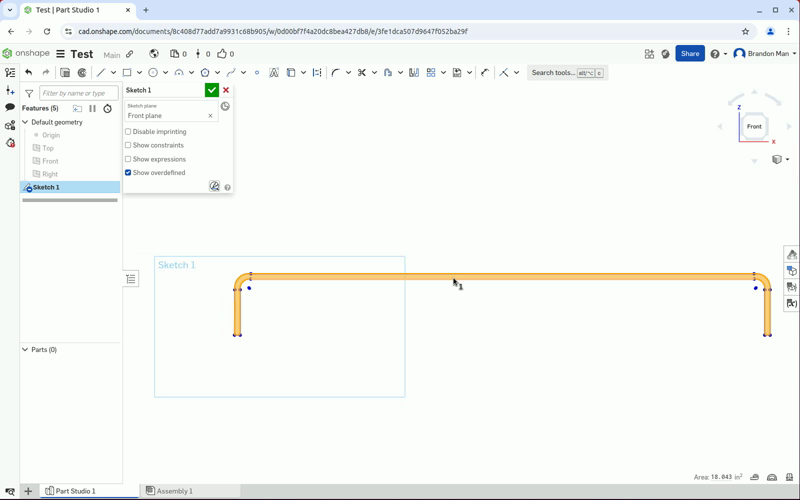
scroll(-6)
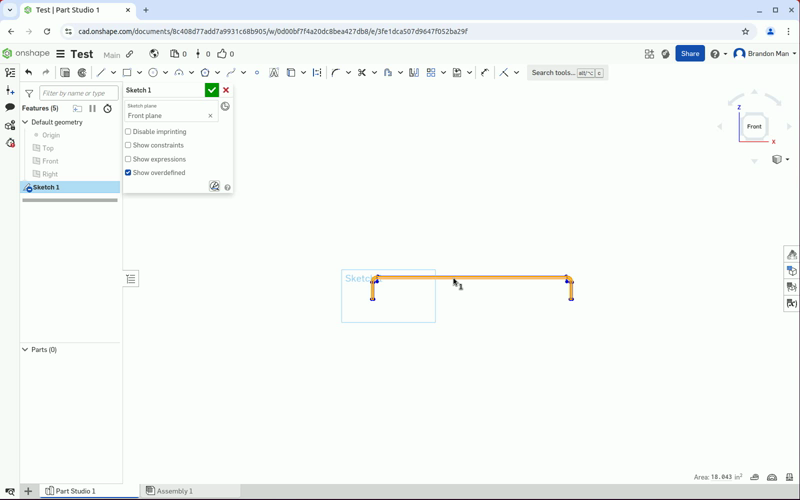
mouse_move(73, 352)
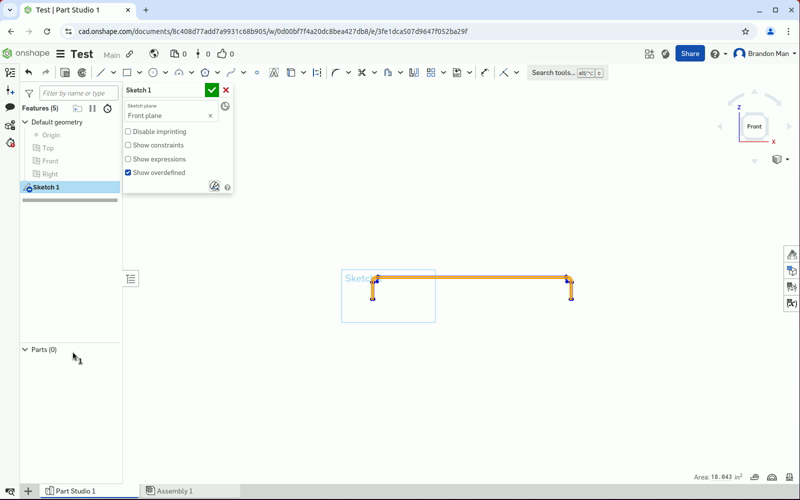
key(shift+y)
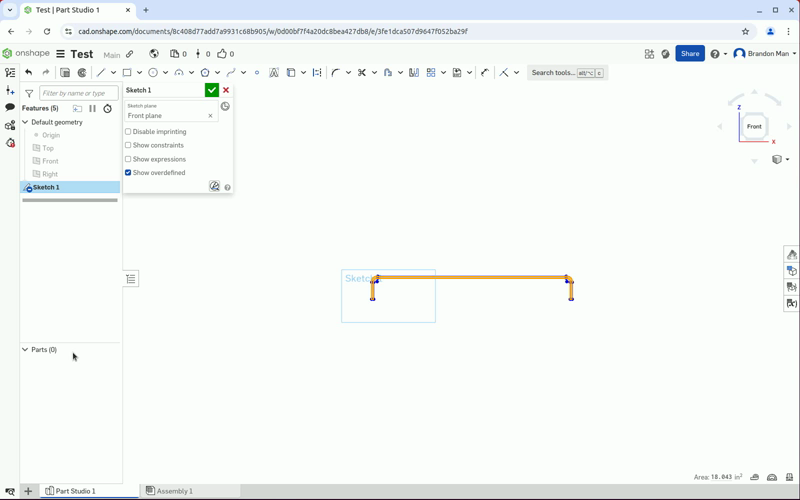
key(shift+e)
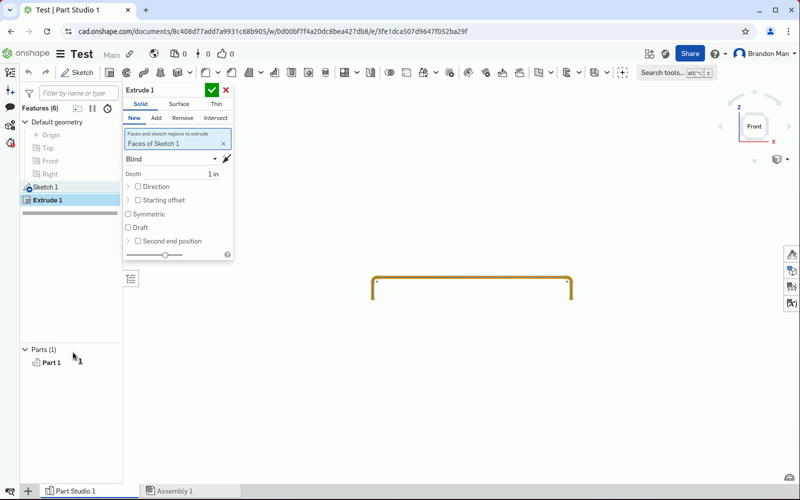
mouse_move(143, 106)
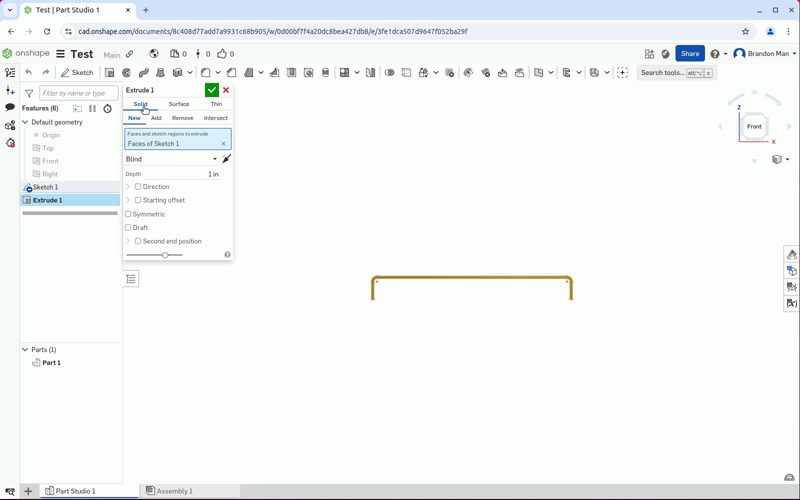
click(143, 106)
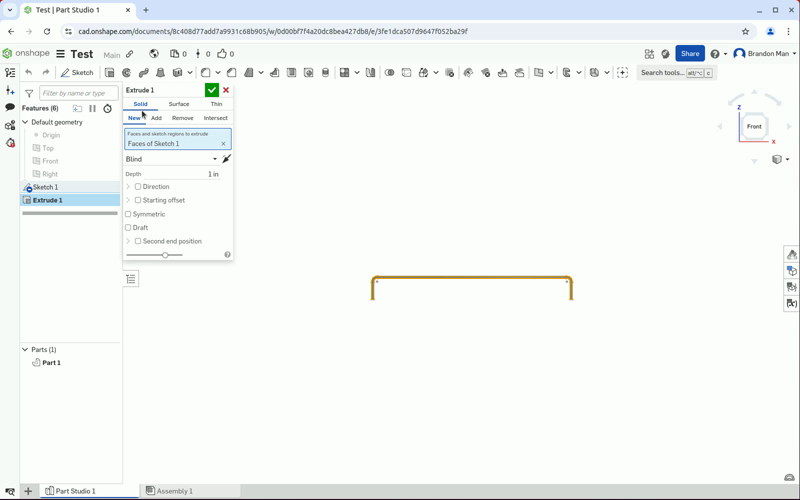
mouse_move(137, 120)
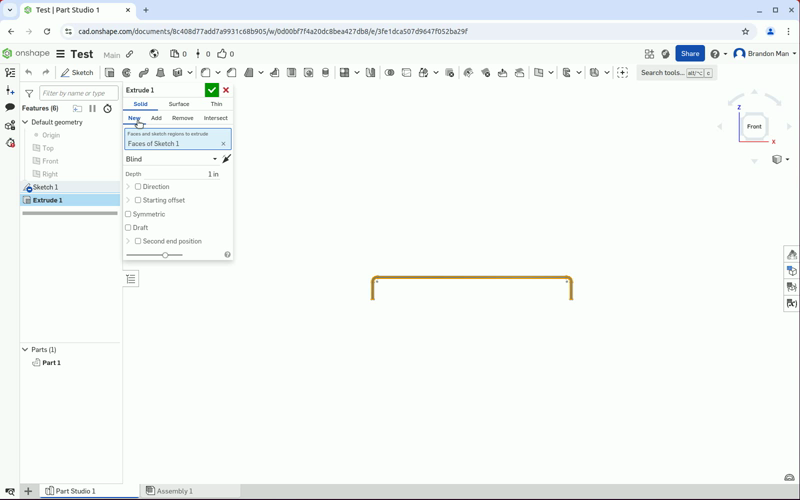
click(137, 120)
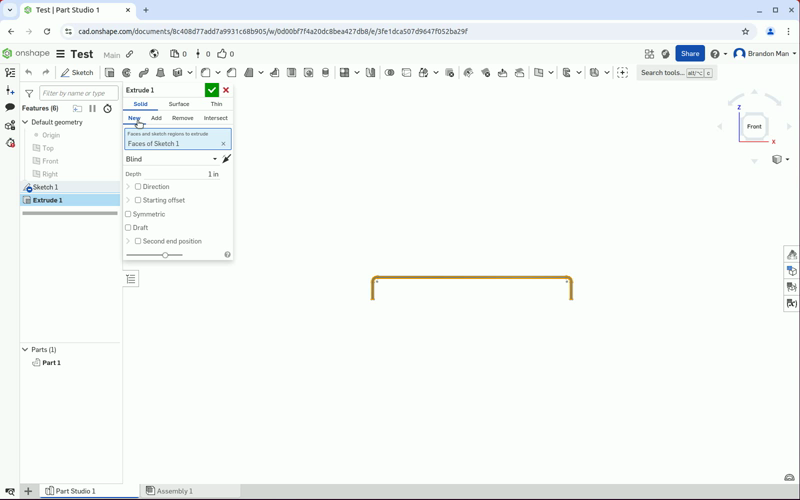
key(tab, 4)
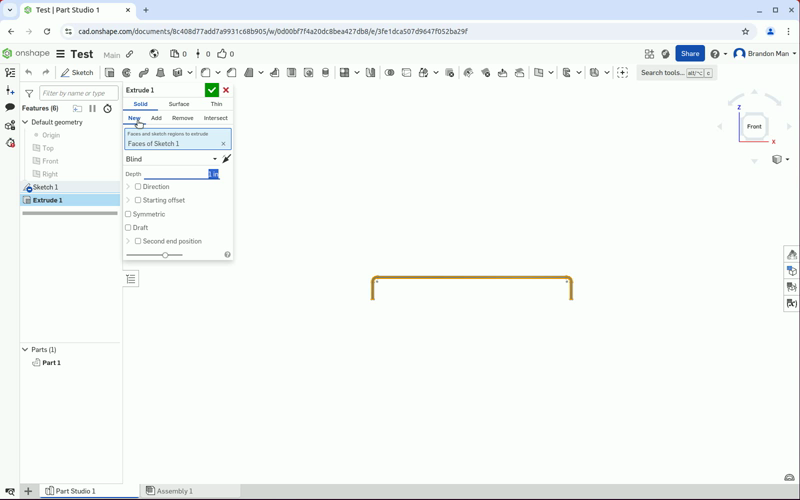
text(-18.776)
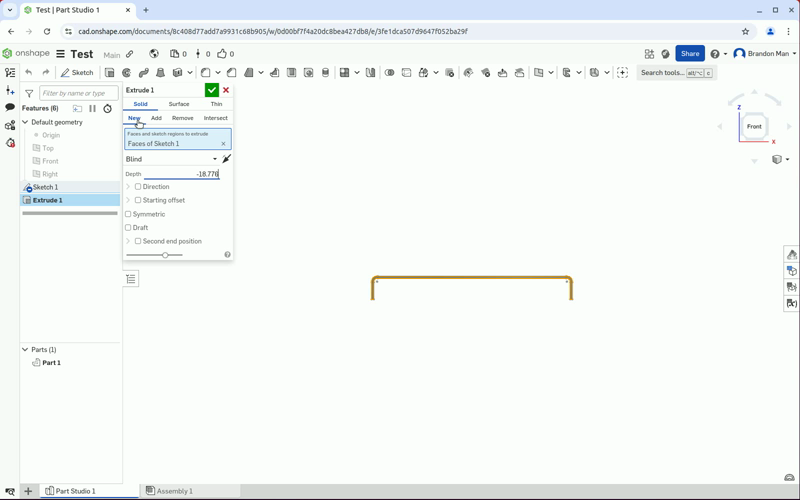
key(tab, 3)
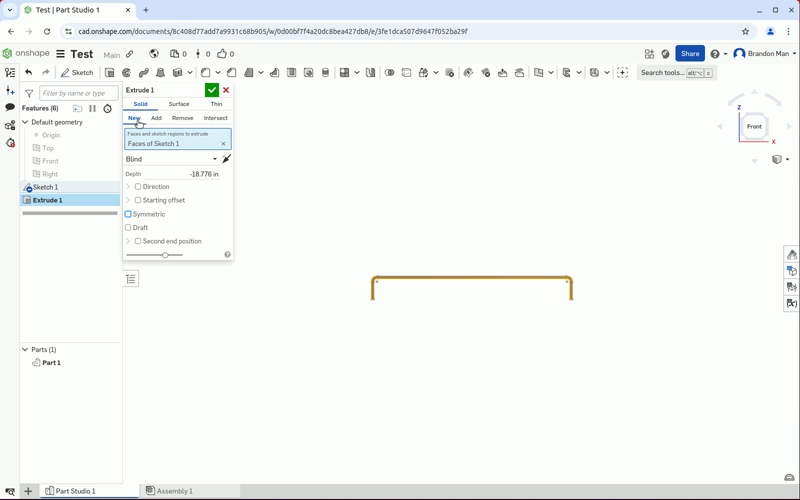
key(space)
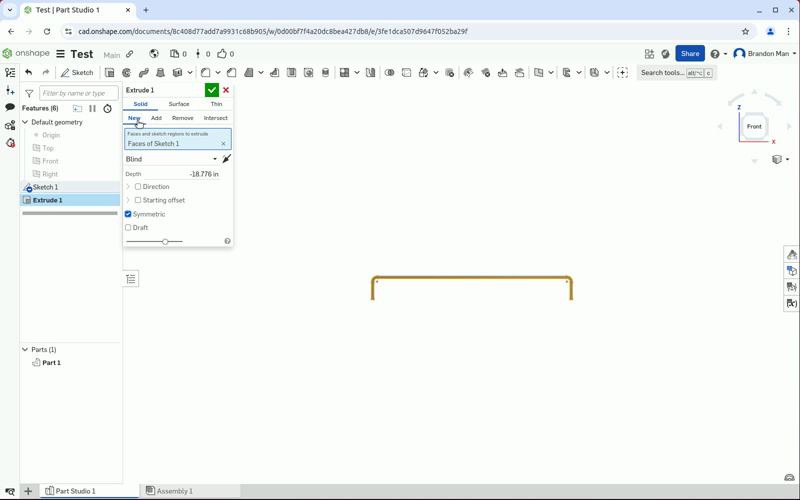
key(enter)
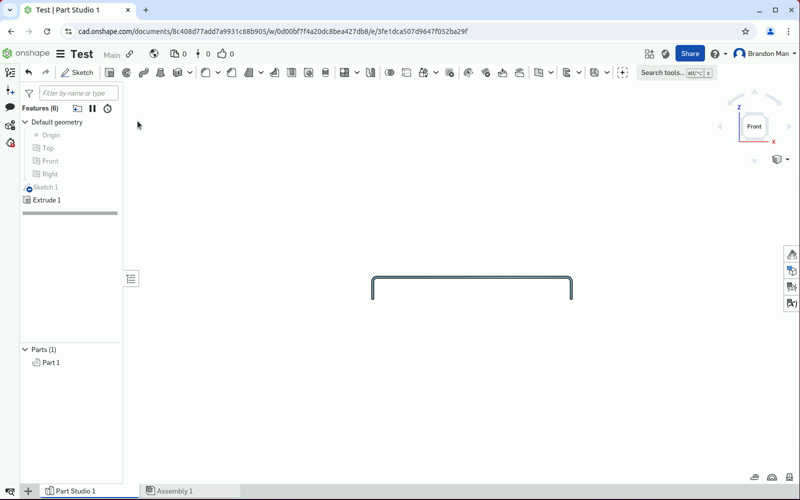
key(shift+h)
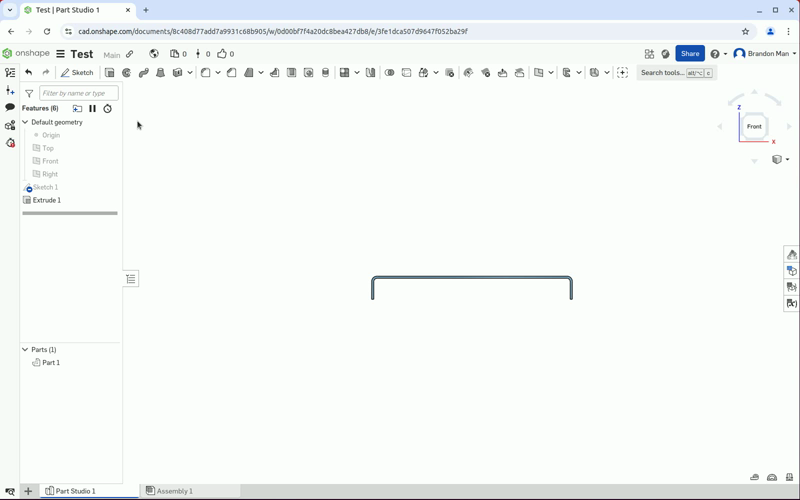
key(shift+h)
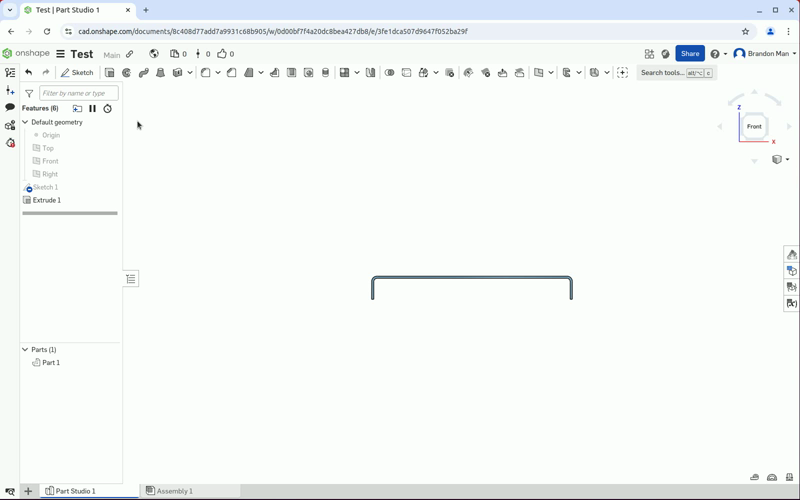
mouse_move(73, 189)
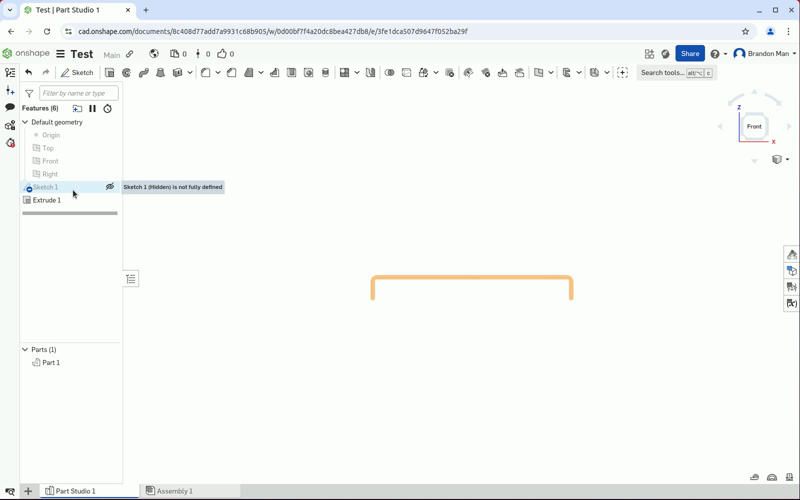
click(73, 189)
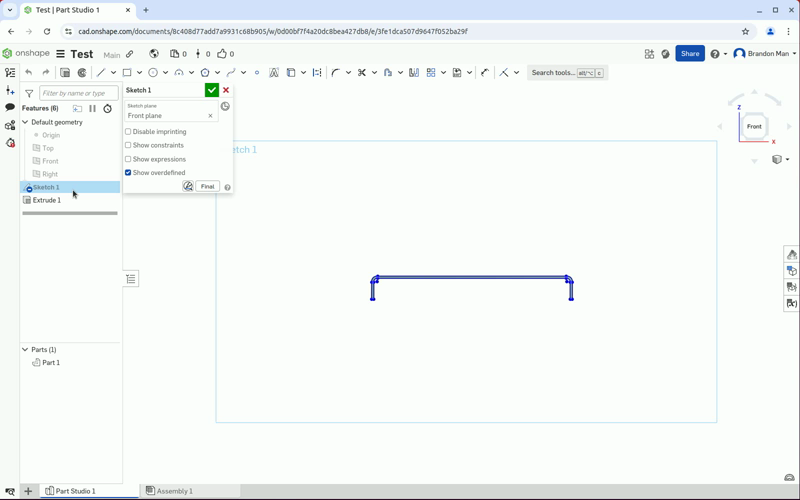
mouse_move(229, 92)
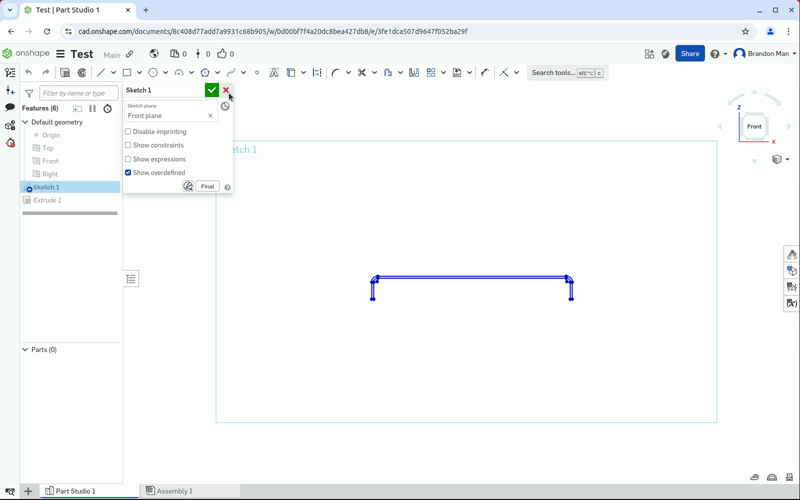
click(229, 92)
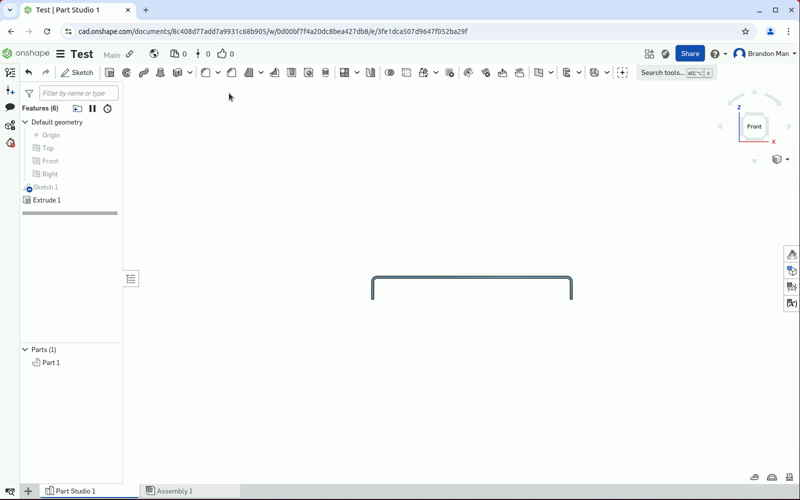
mouse_move(73, 352)
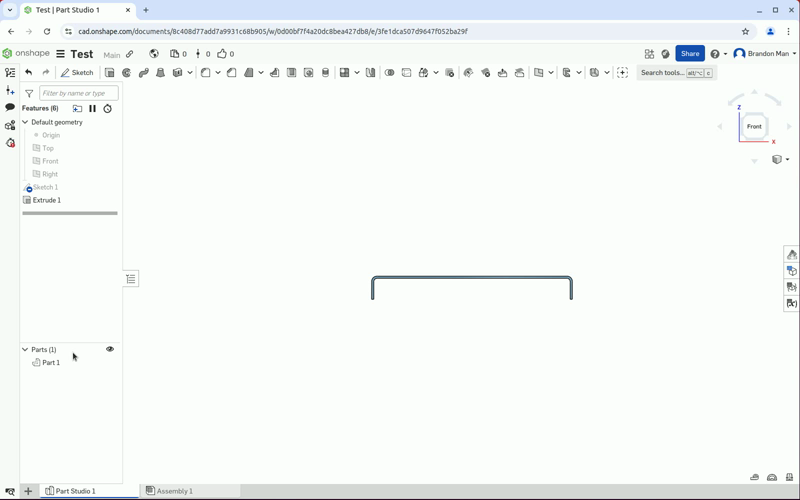
key(y)
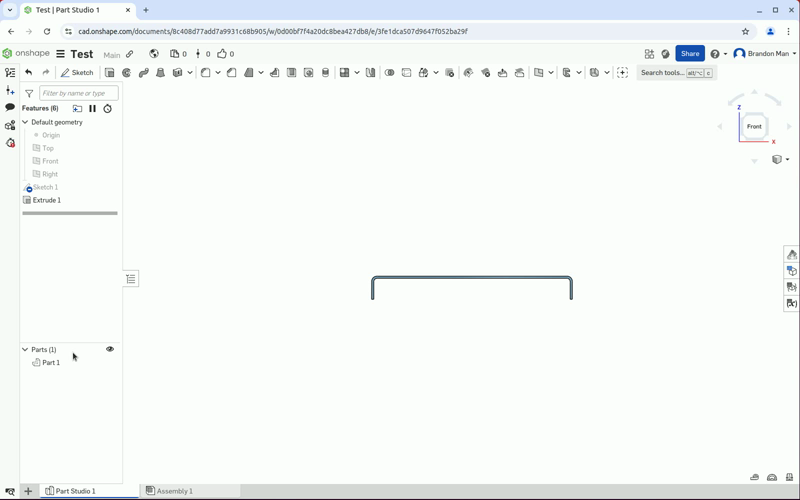
key(shift+p)
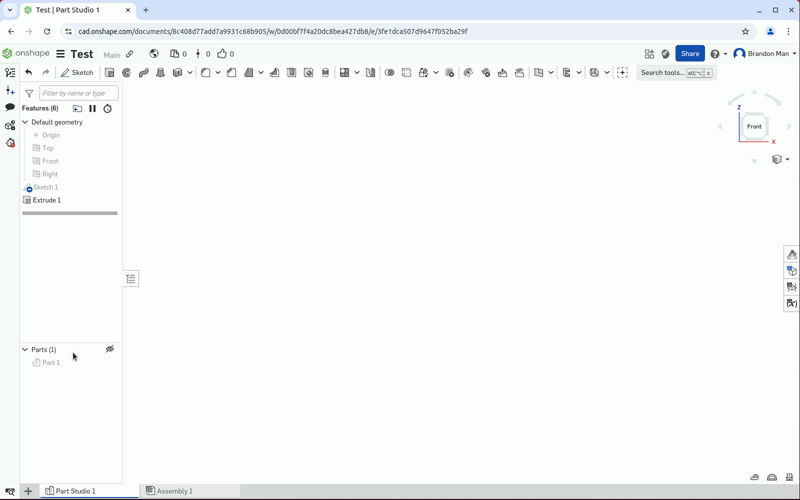
key(space)
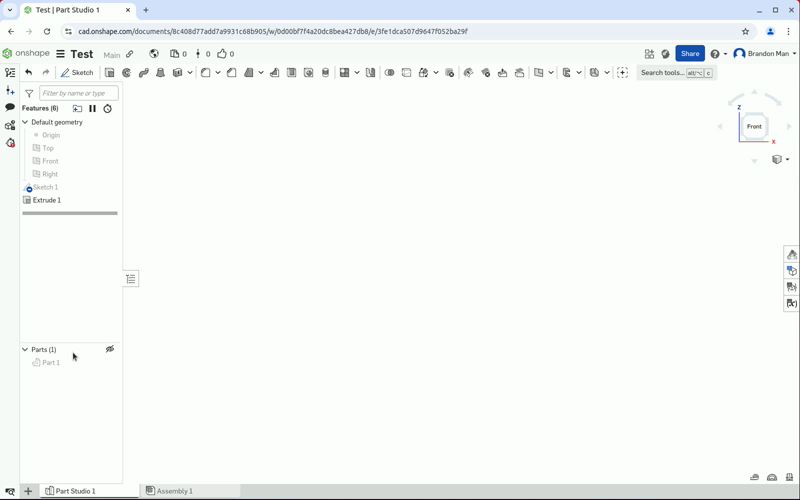
key_down(shift)
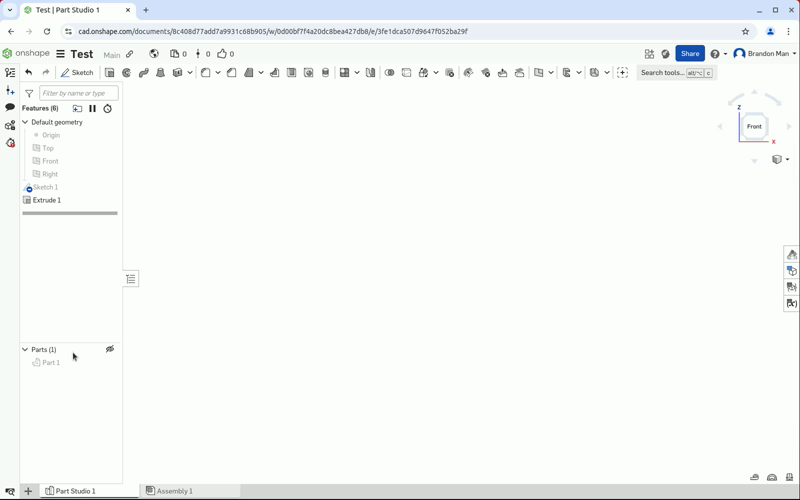
key(left)
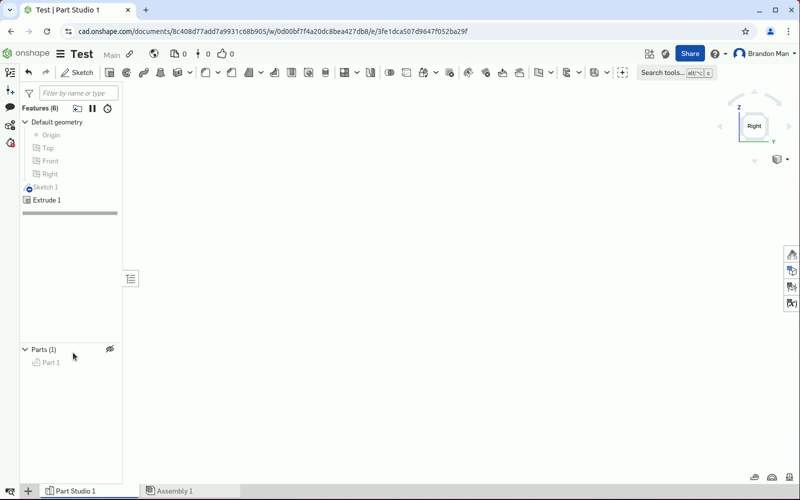
key_up(shift)
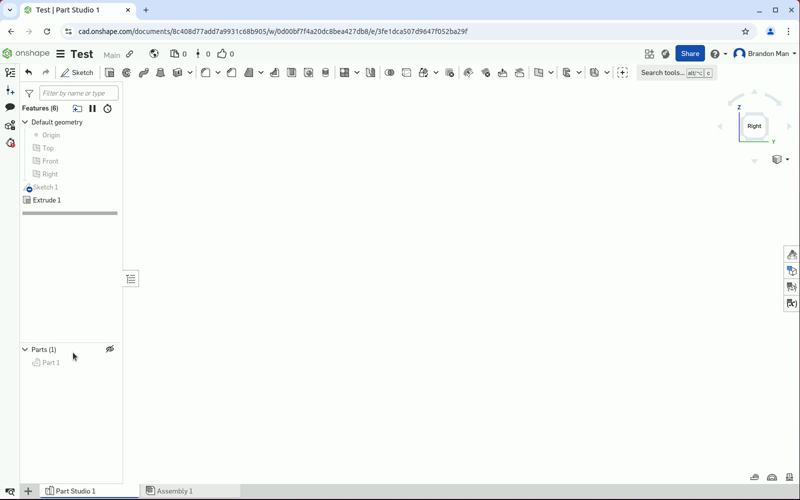
mouse_move(73, 352)
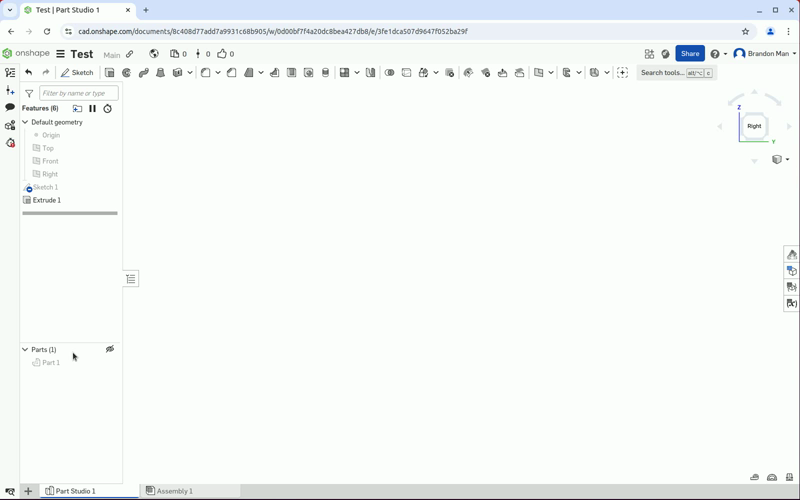
key(shift+y)
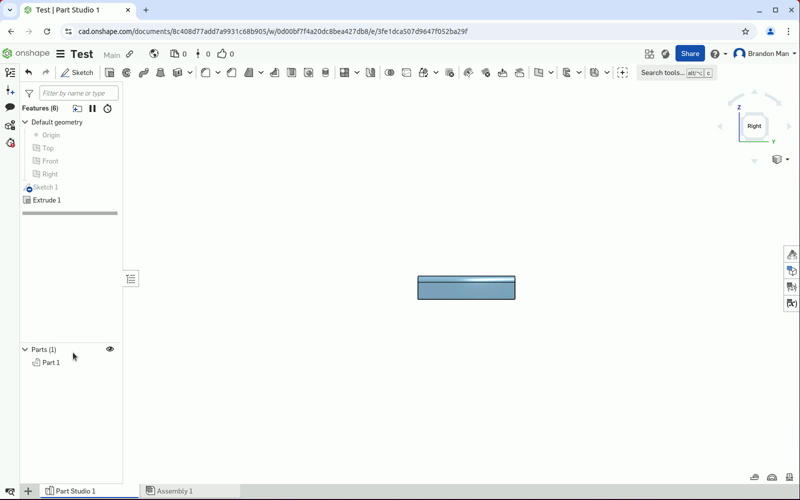
mouse_move(541, 75)
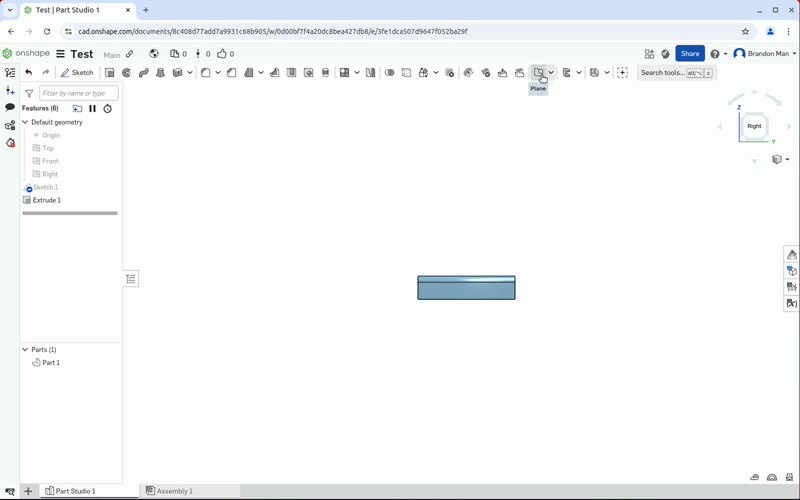
click(541, 75)
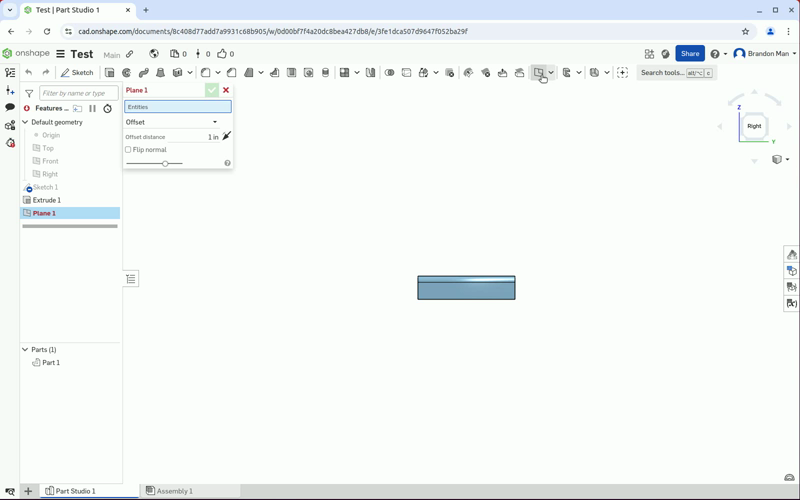
mouse_move(73, 176)
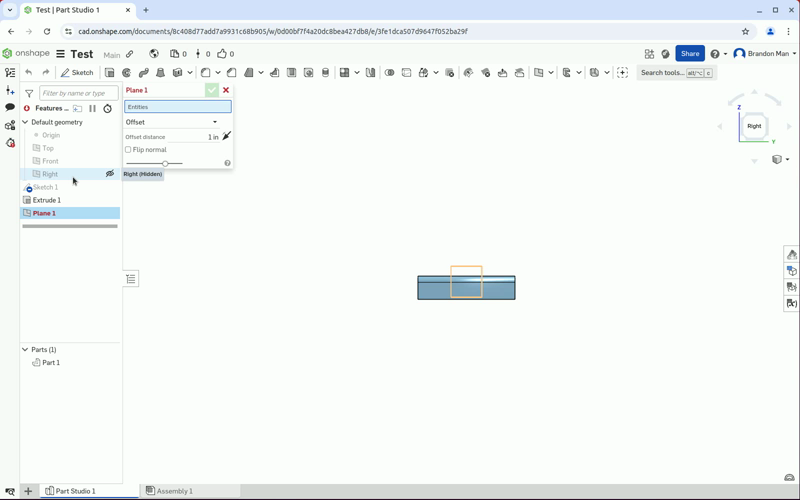
click(73, 176)
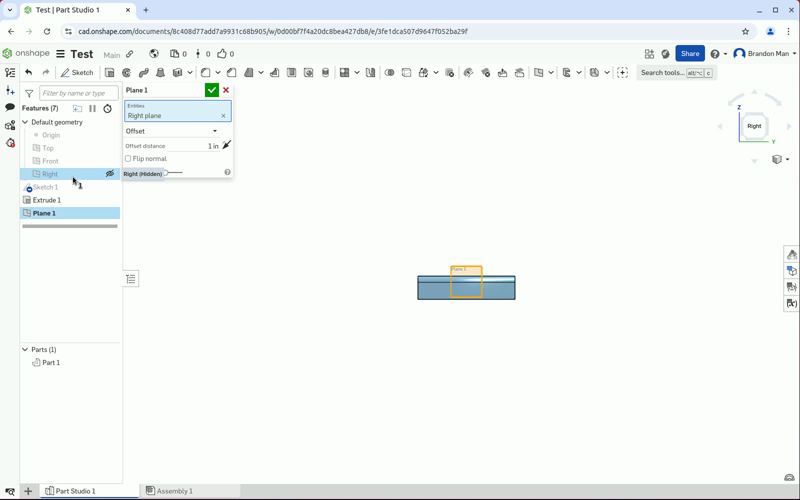
key(tab, 2)
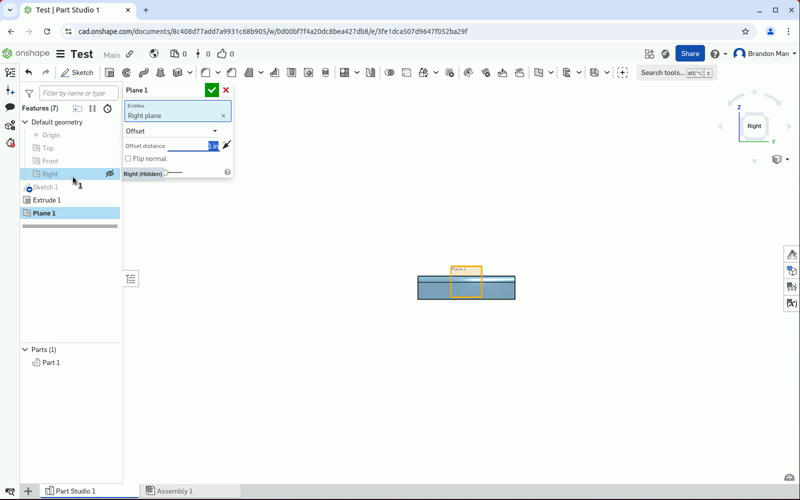
text(23.108)
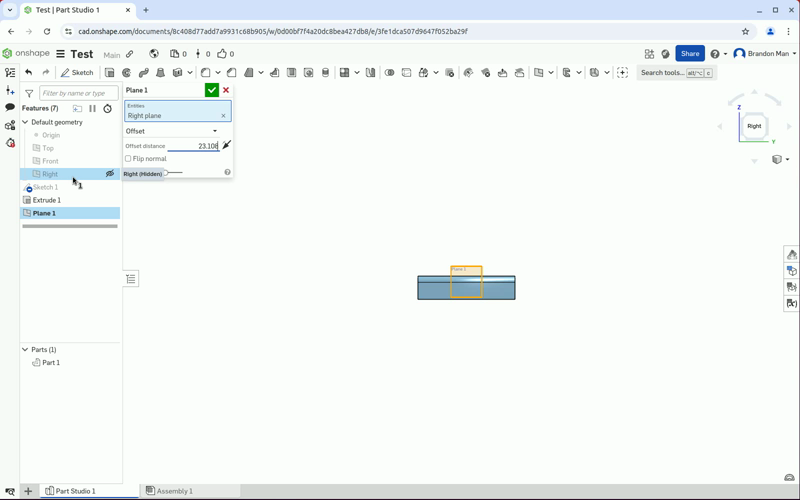
key(enter, 2)
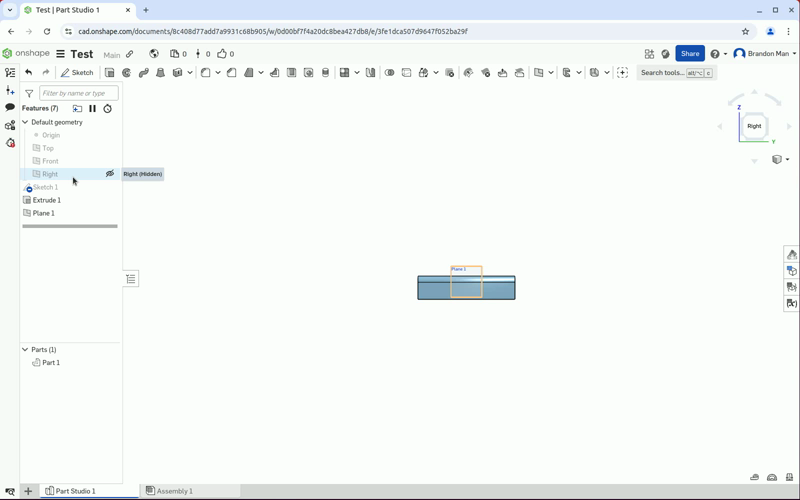
key(shift+s)
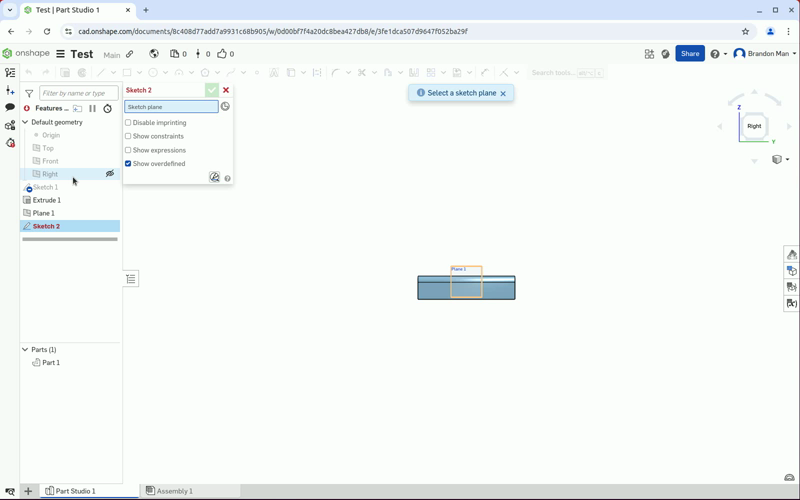
mouse_move(73, 215)
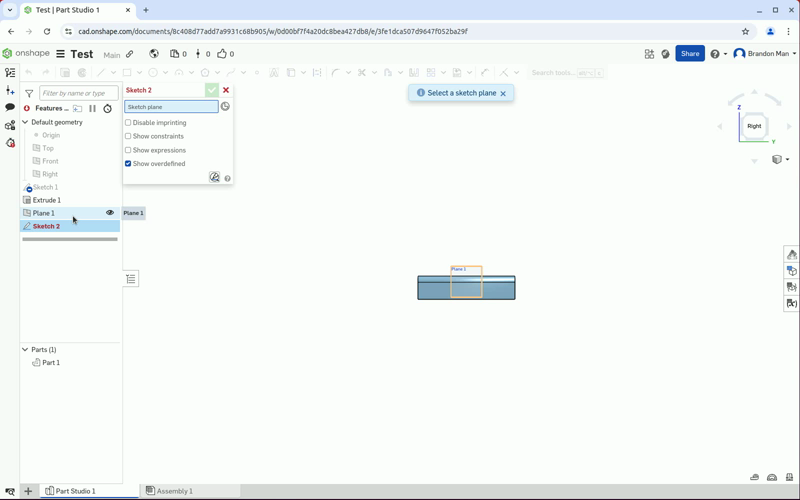
click(73, 215)
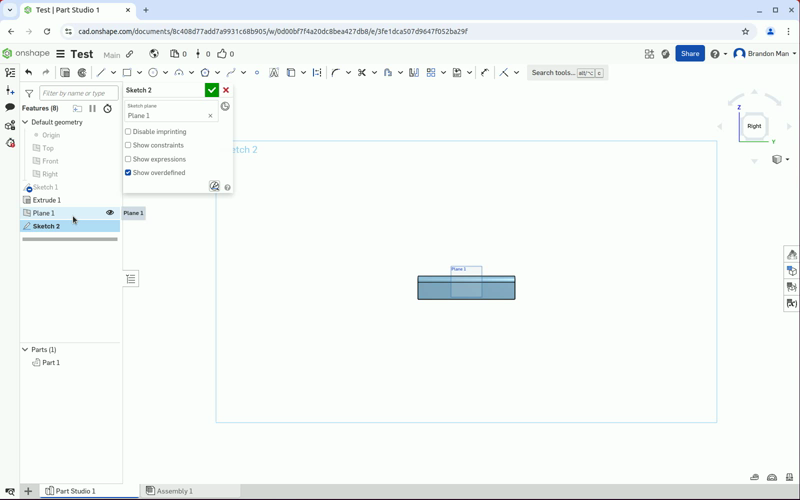
mouse_move(73, 352)
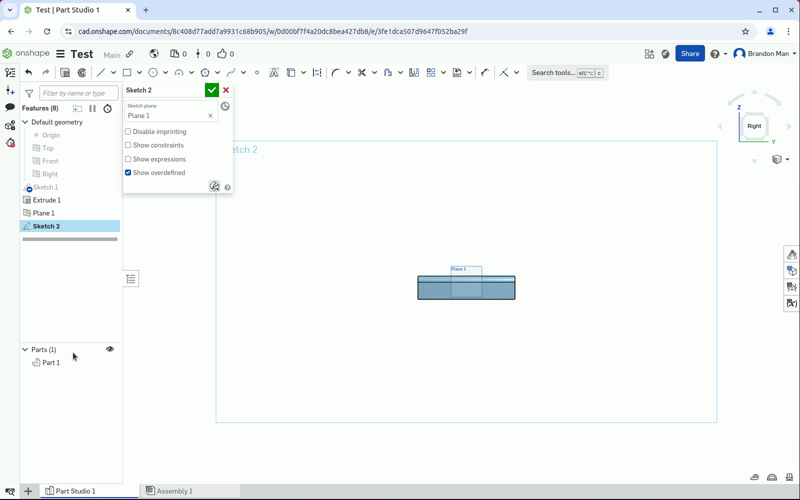
key(y)
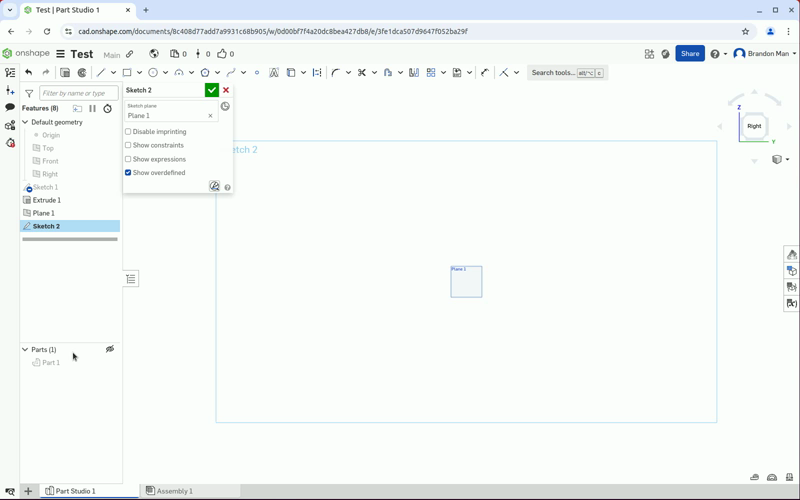
key(l)
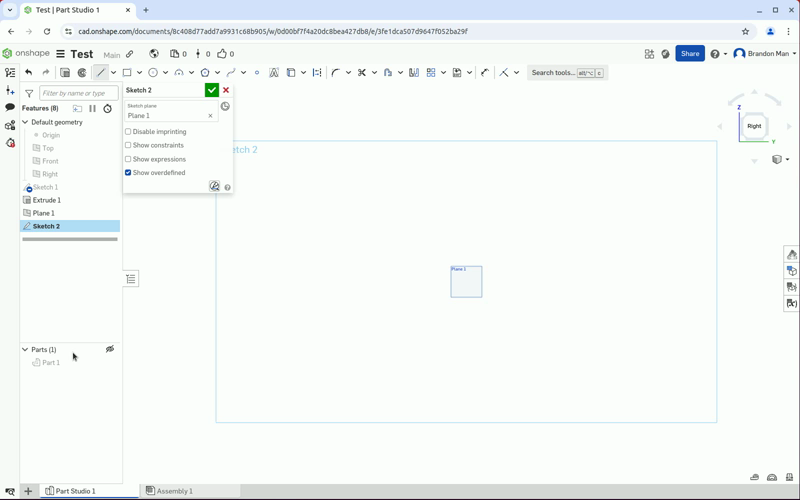
key_down(shift)
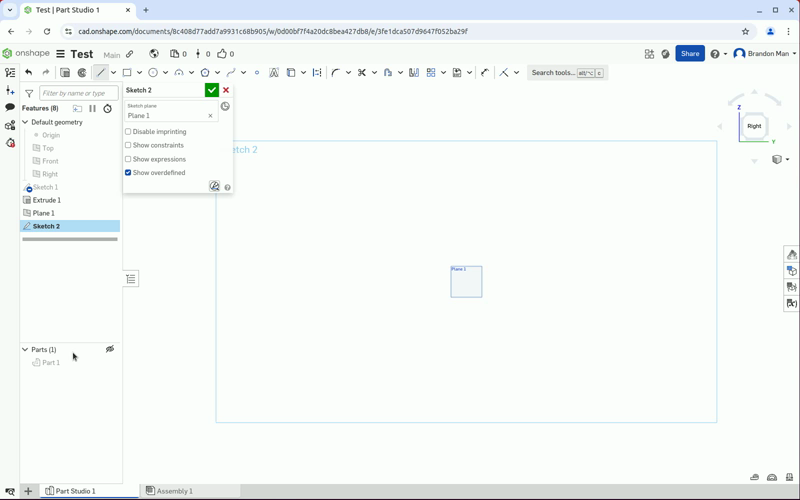
mouse_move(436, 299)
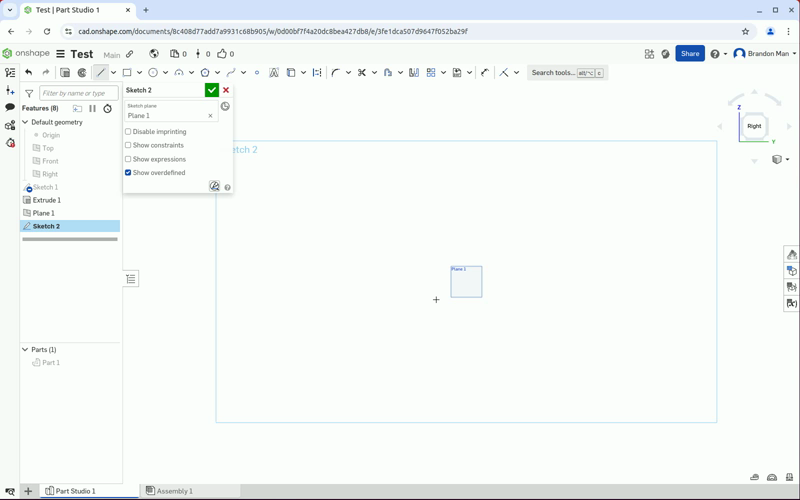
click(436, 299)
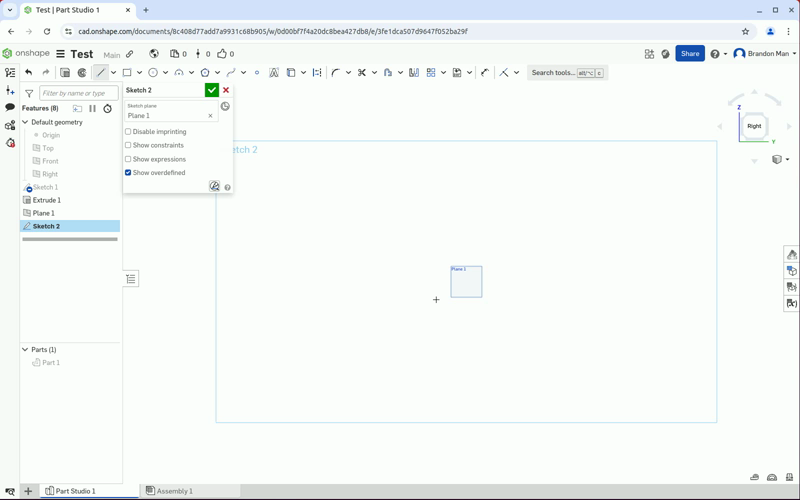
key_up(shift)
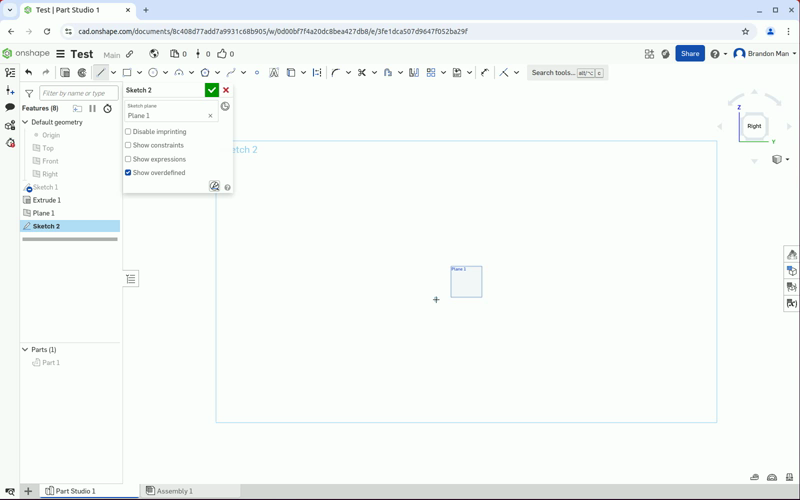
key_down(shift)
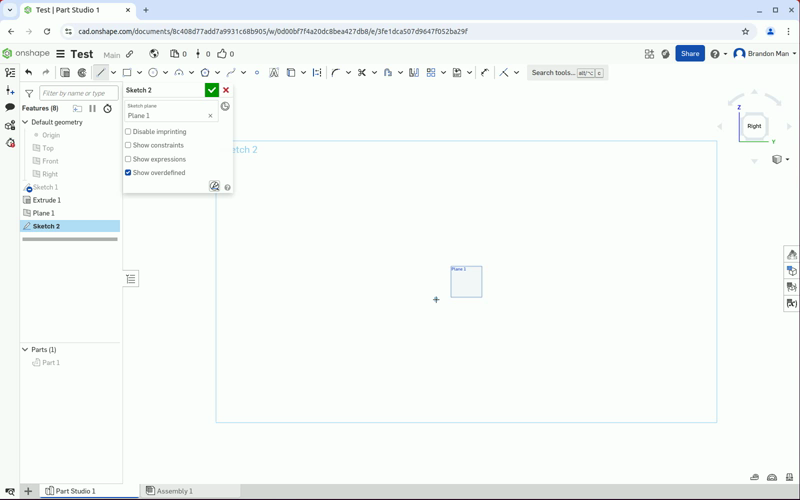
mouse_move(466, 299)
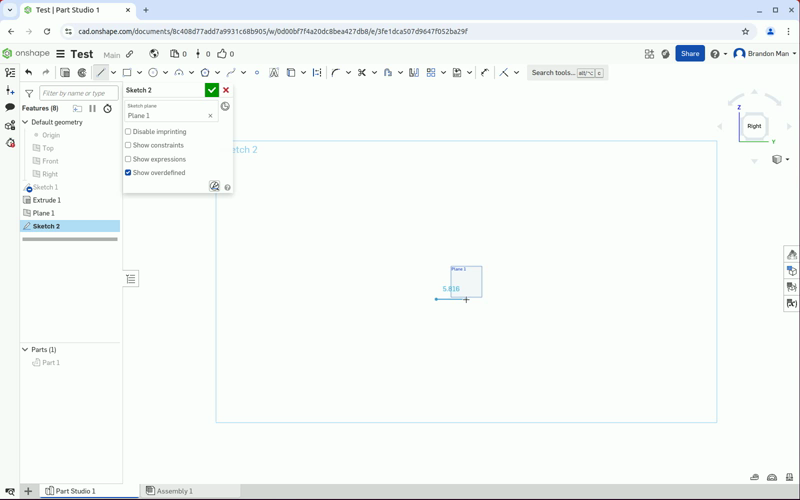
mouse_move(486, 299)
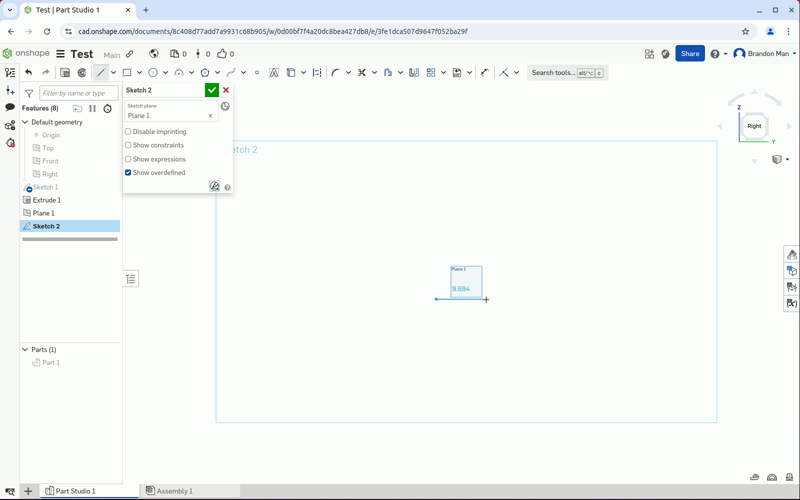
click(486, 299)
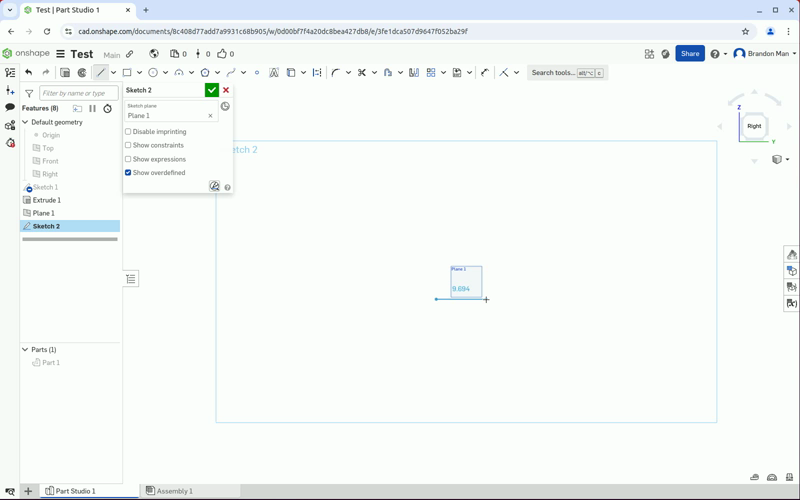
key_up(shift)
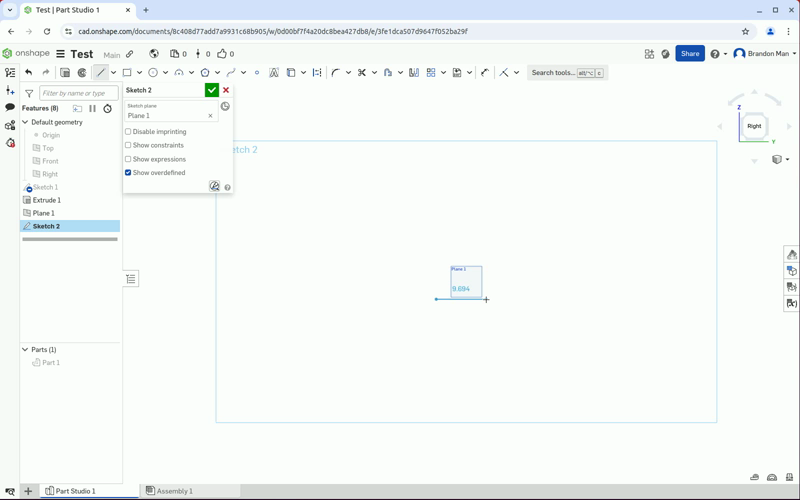
key_down(shift)
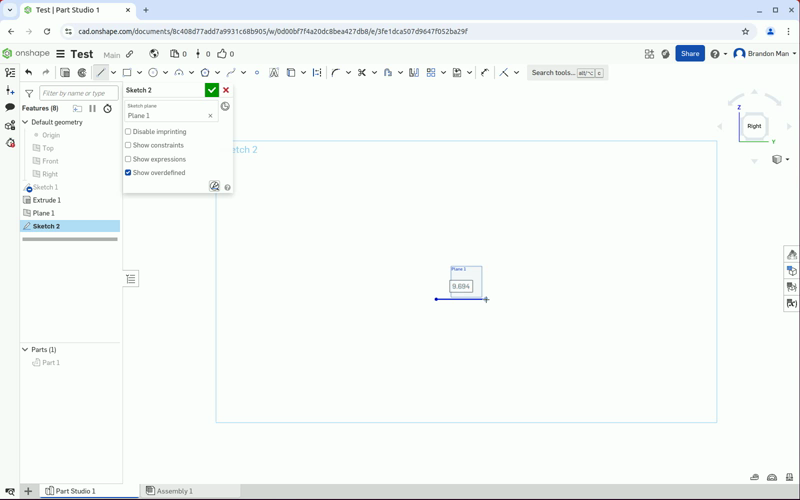
mouse_move(516, 299)
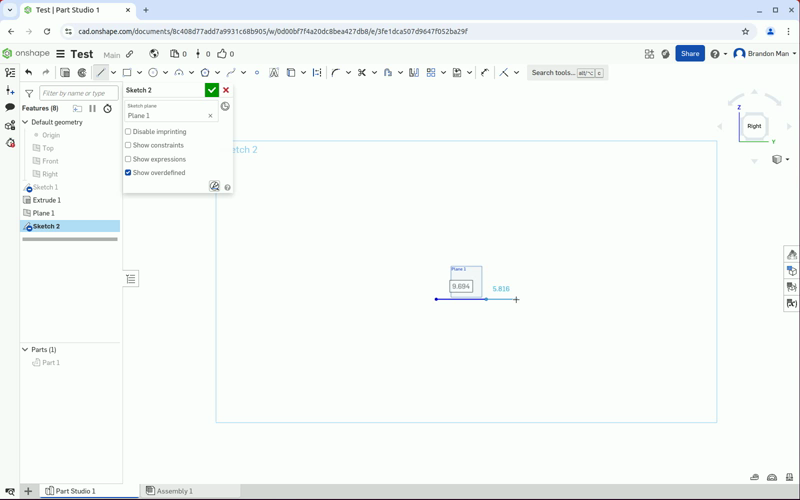
mouse_move(486, 297)
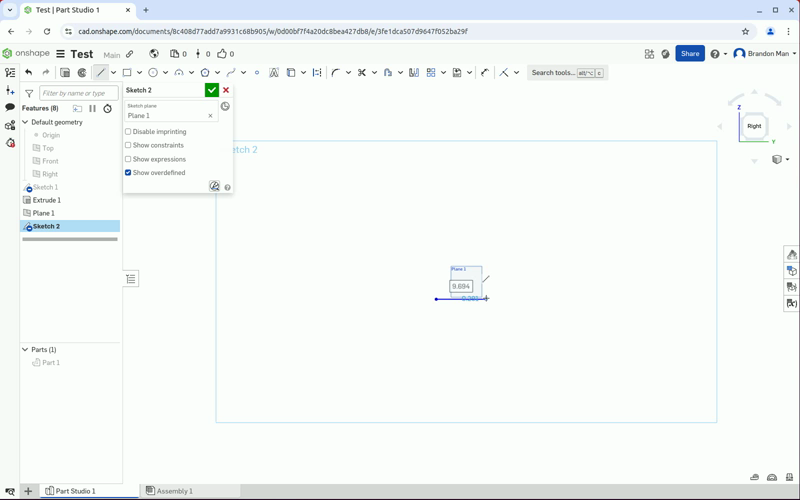
scroll(6)
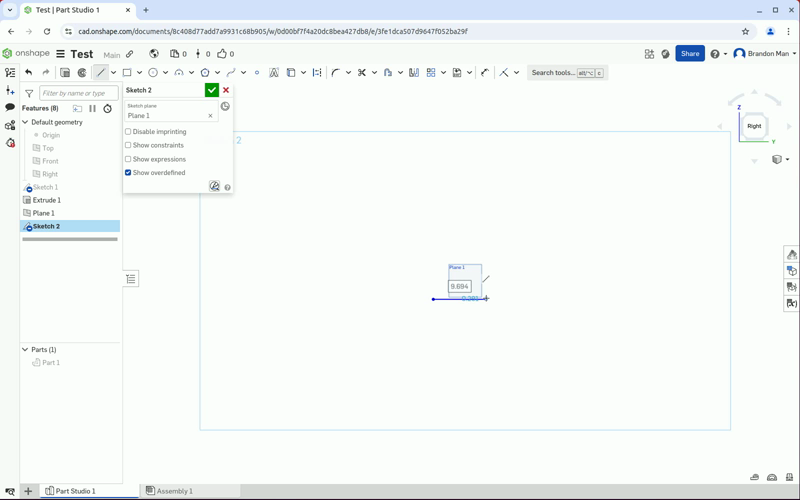
scroll(6)
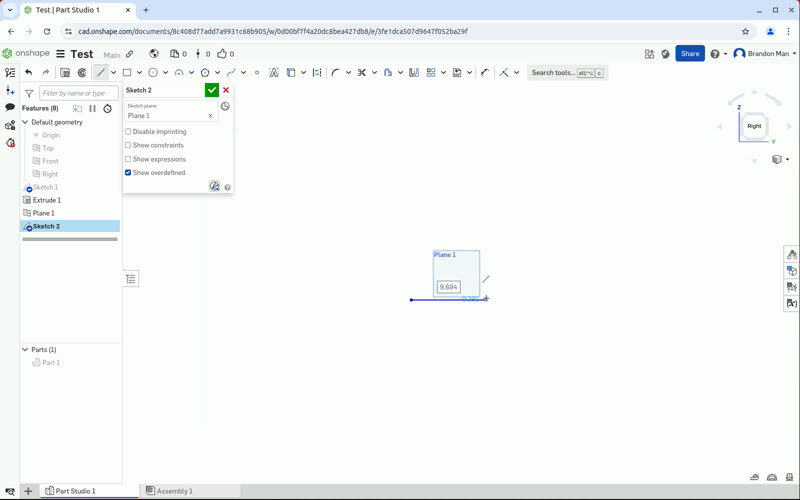
scroll(6)
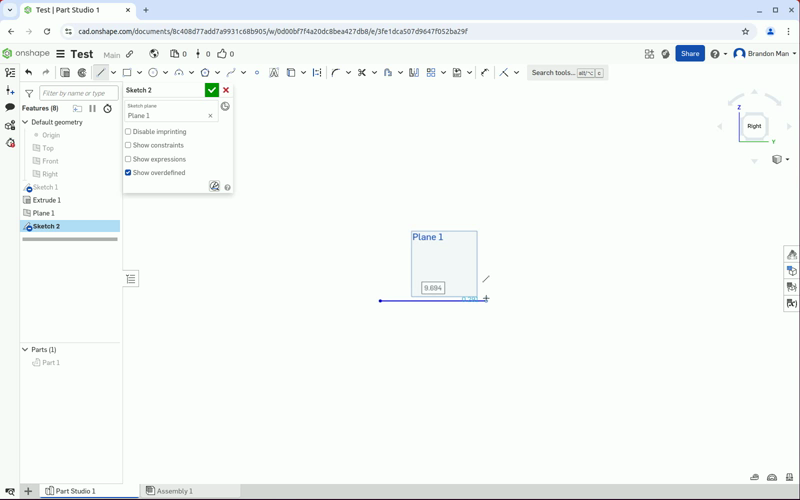
scroll(6)
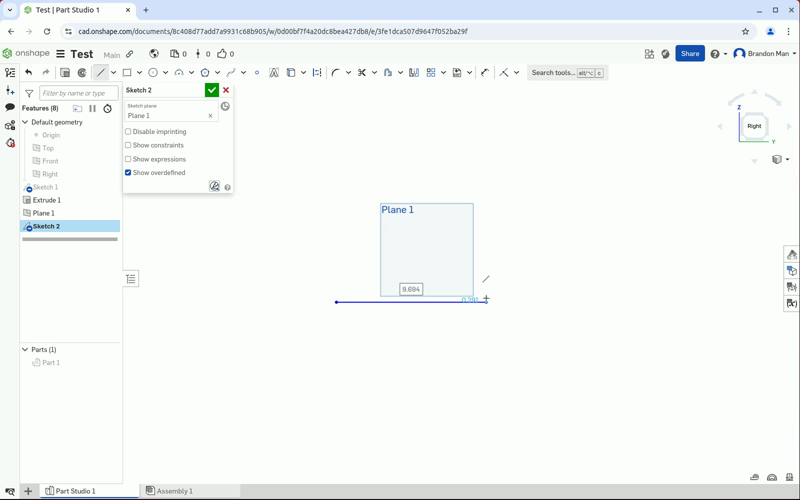
scroll(6)
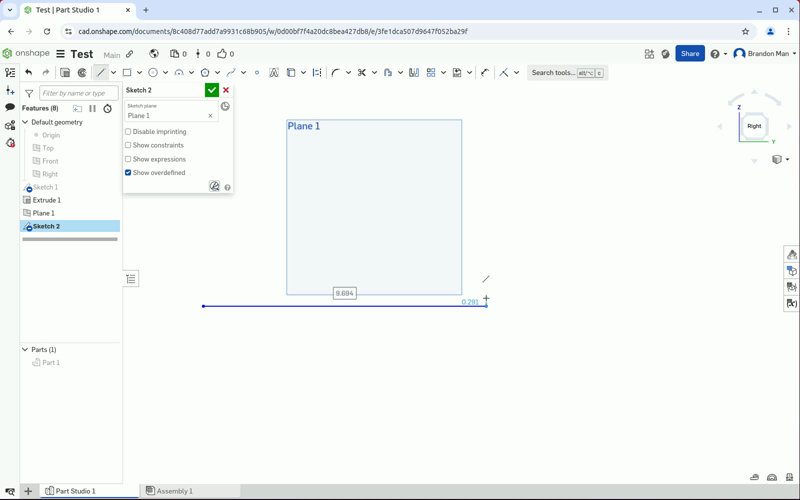
scroll(6)
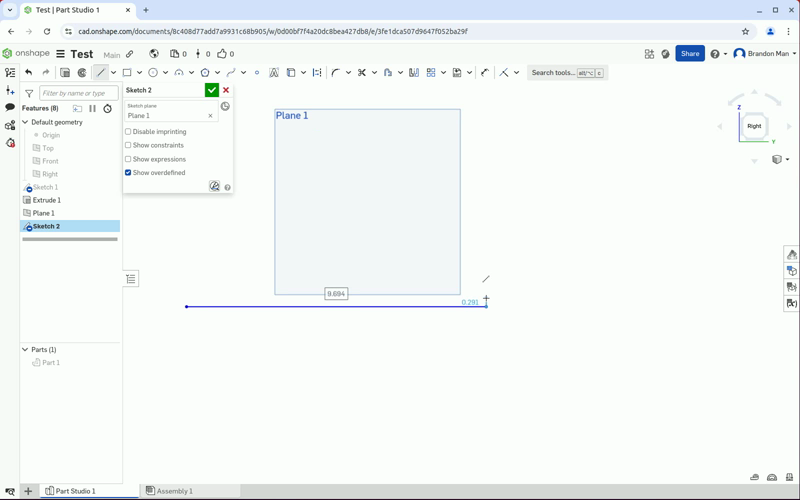
scroll(6)
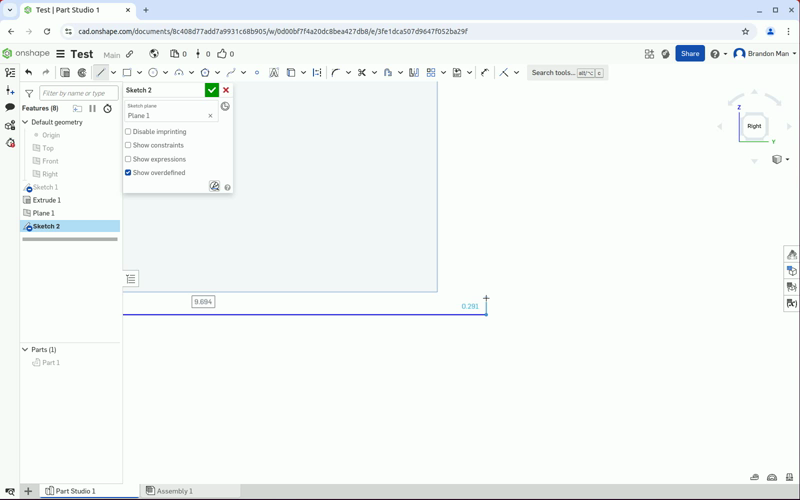
click(486, 297)
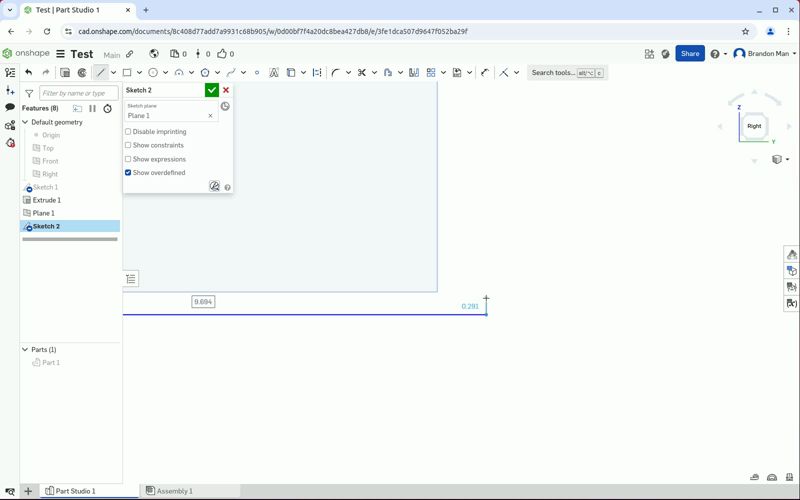
scroll(-6)
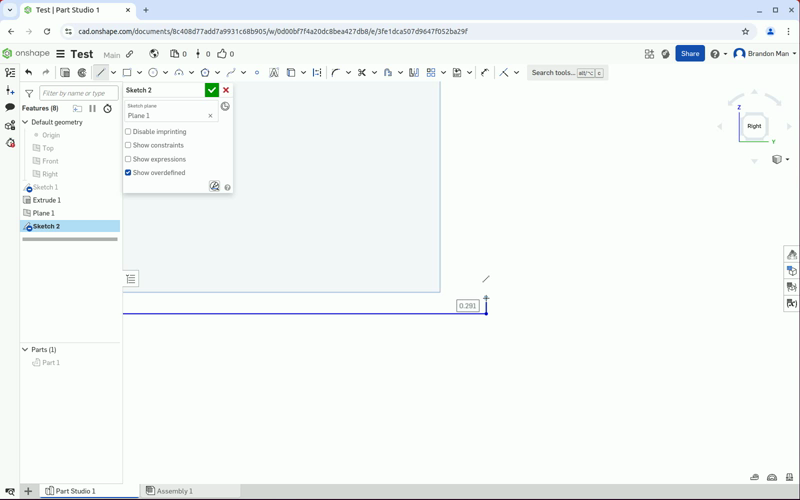
scroll(-6)
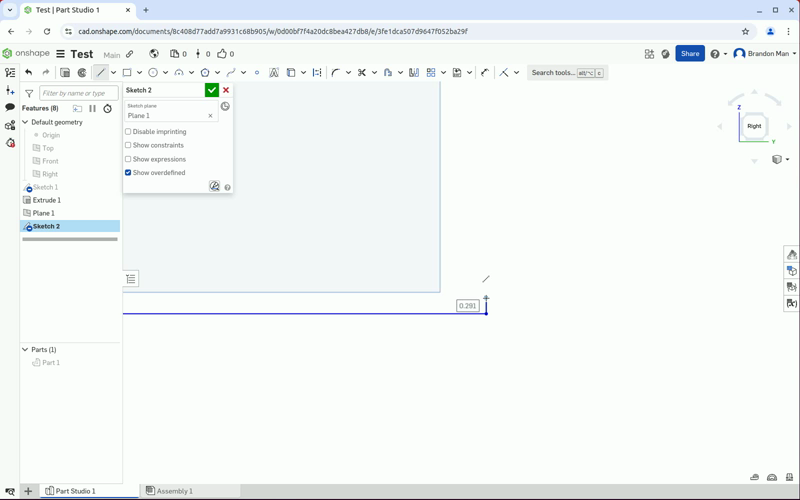
scroll(-6)
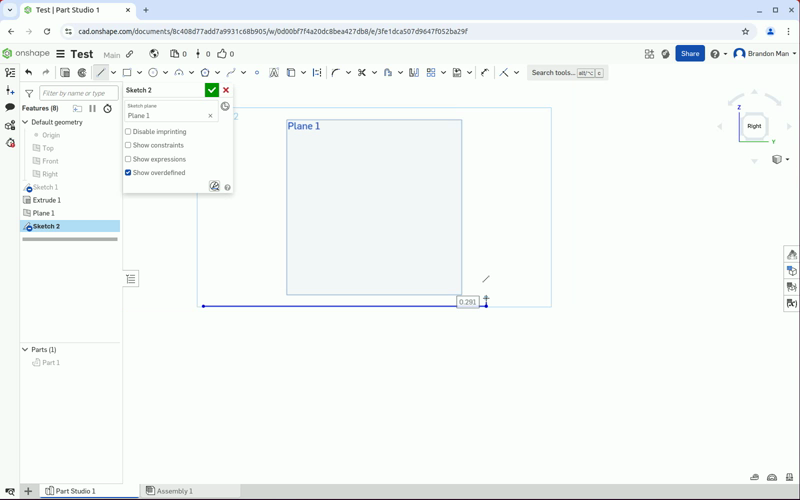
scroll(-6)
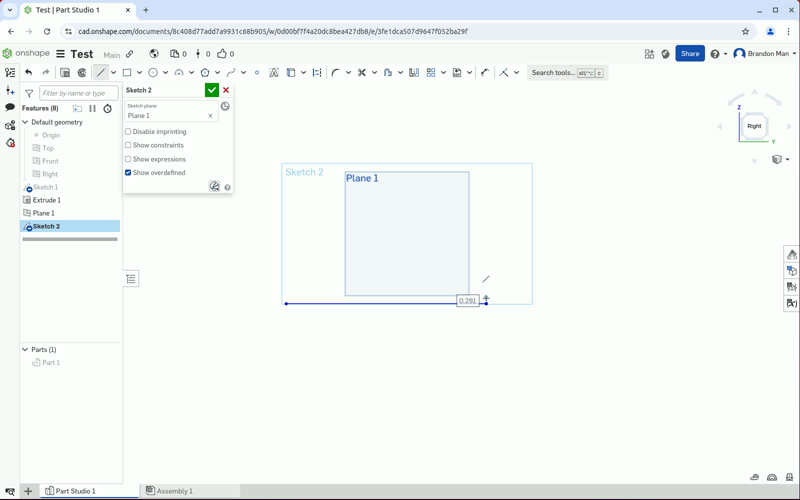
scroll(-6)
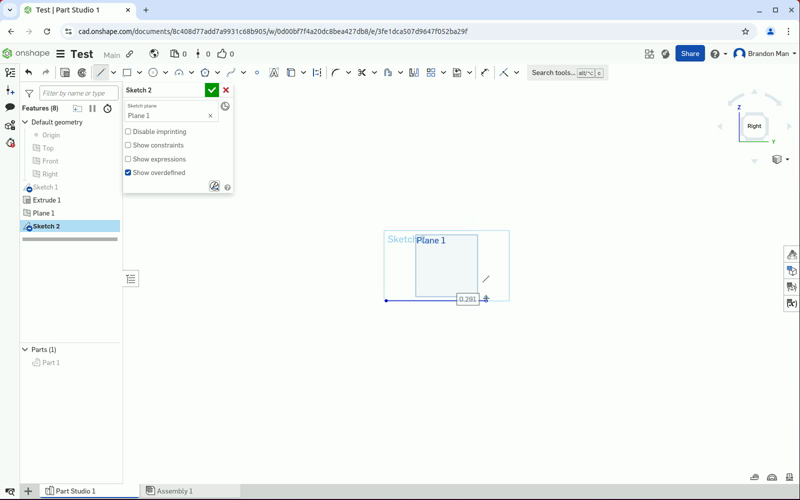
scroll(-6)
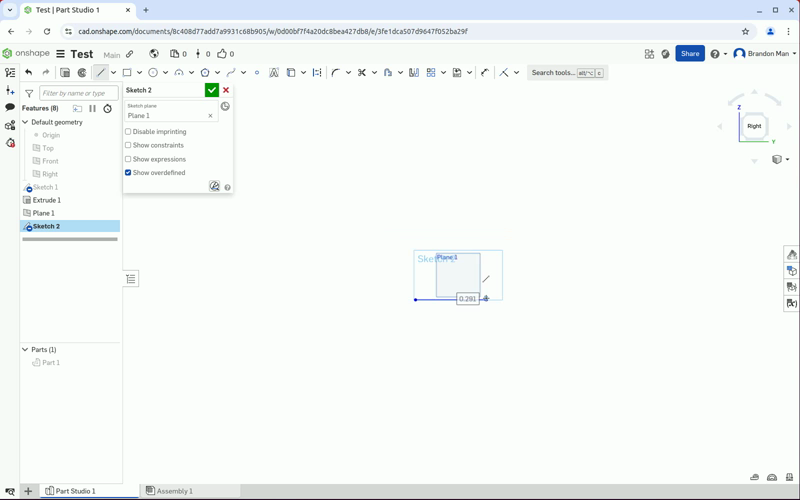
scroll(-6)
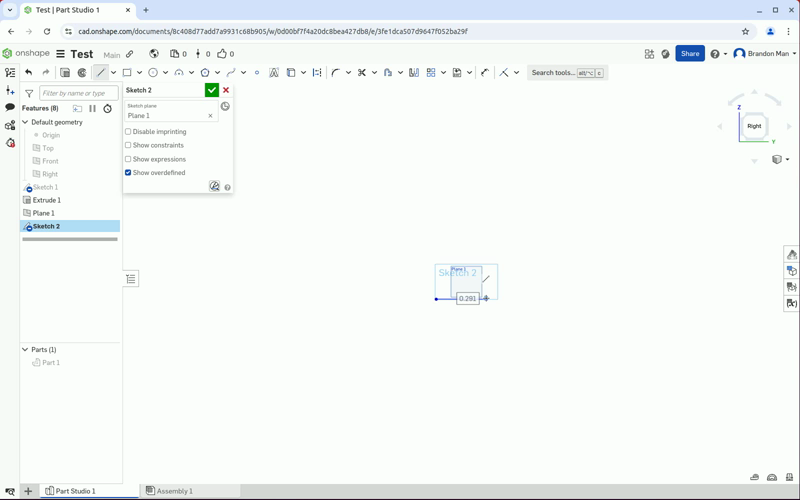
key_up(shift)
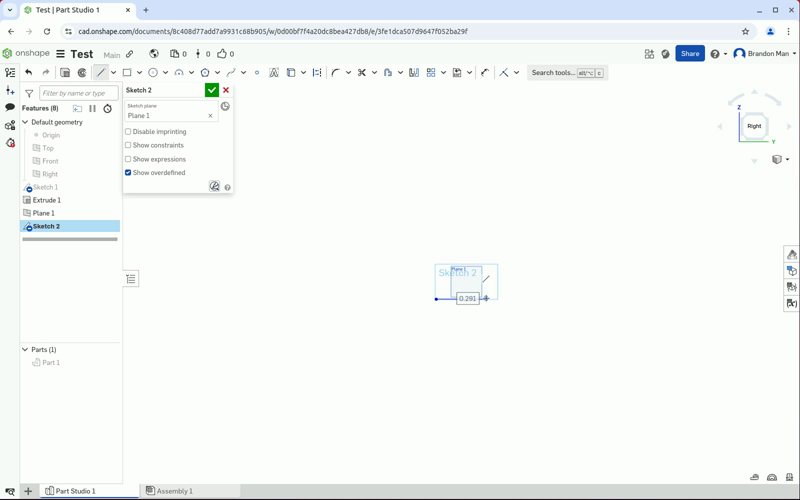
key(esc)
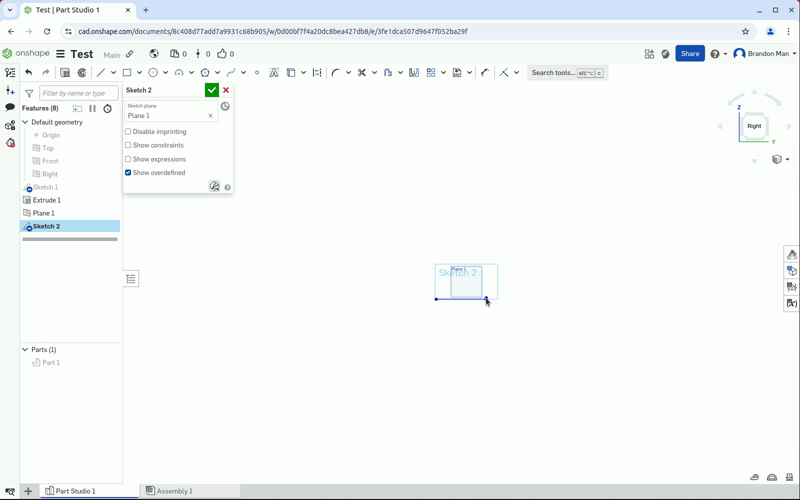
key(a)
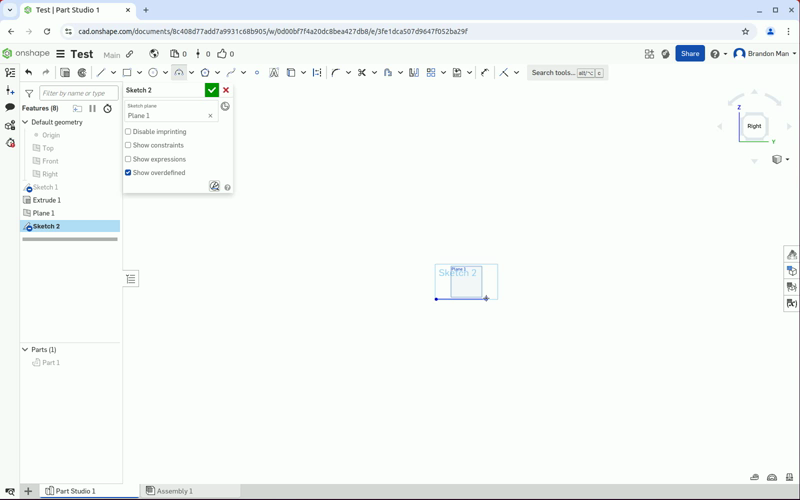
mouse_move(486, 297)
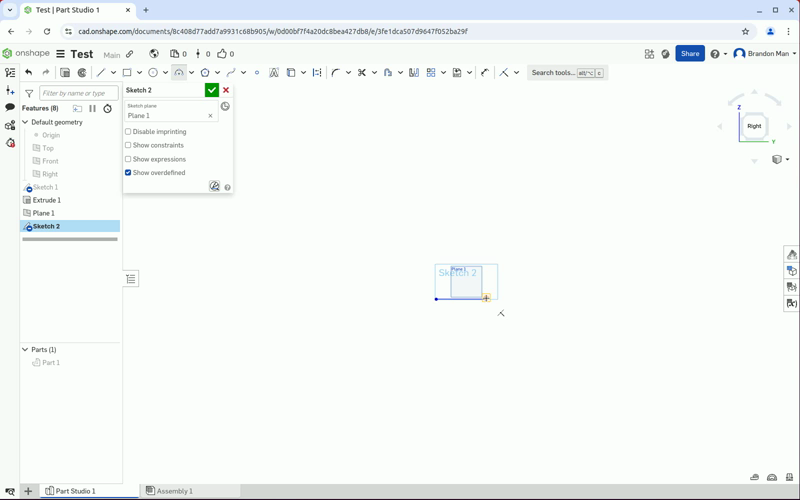
scroll(6)
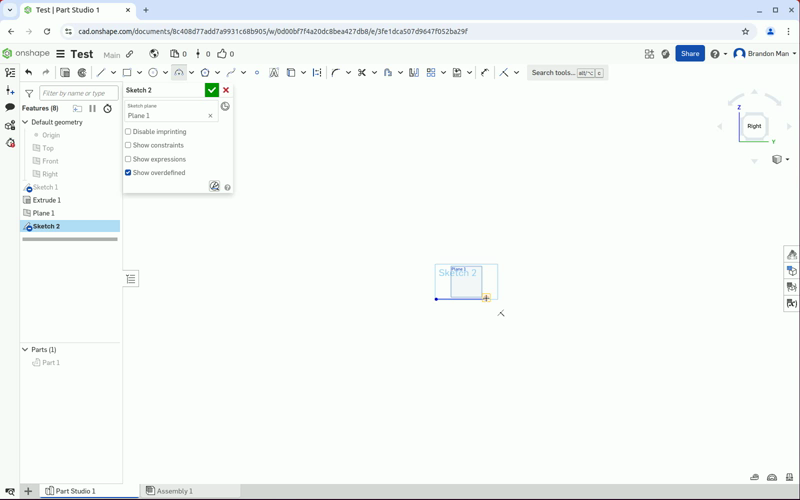
scroll(6)
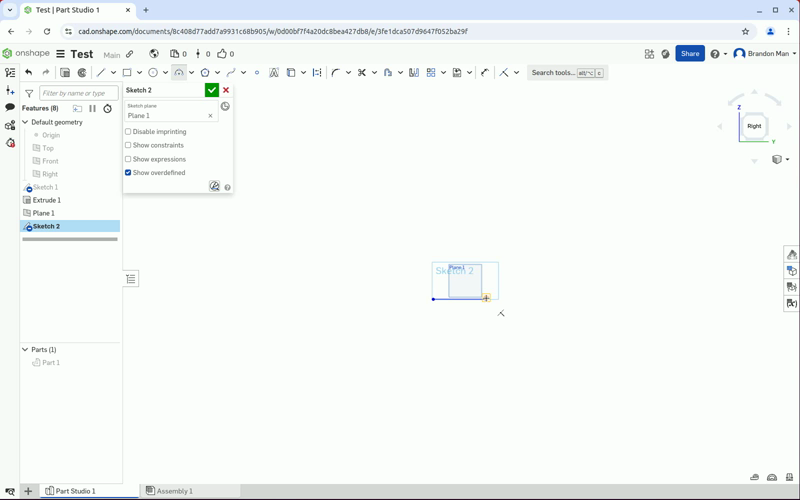
scroll(6)
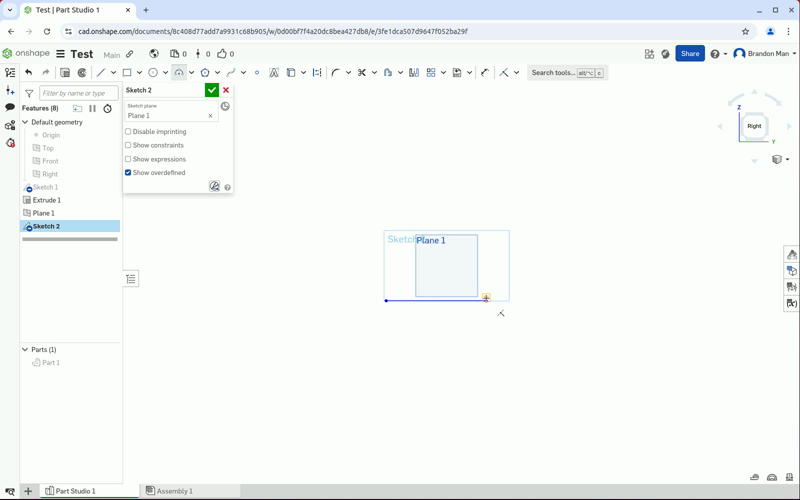
scroll(6)
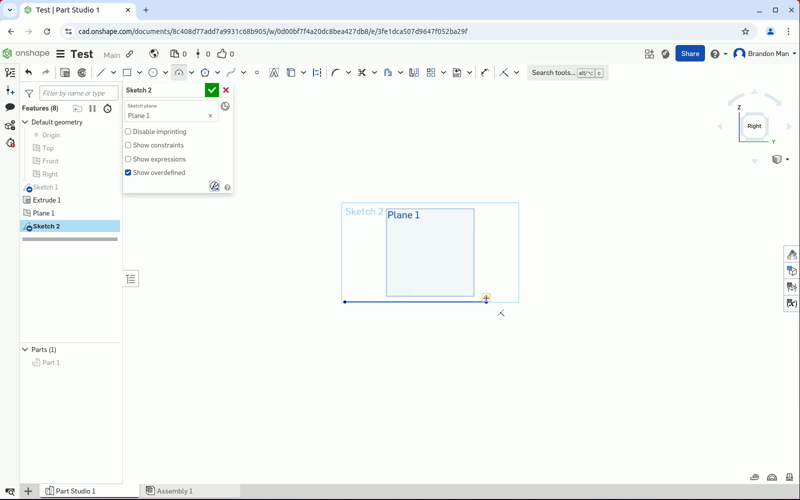
scroll(6)
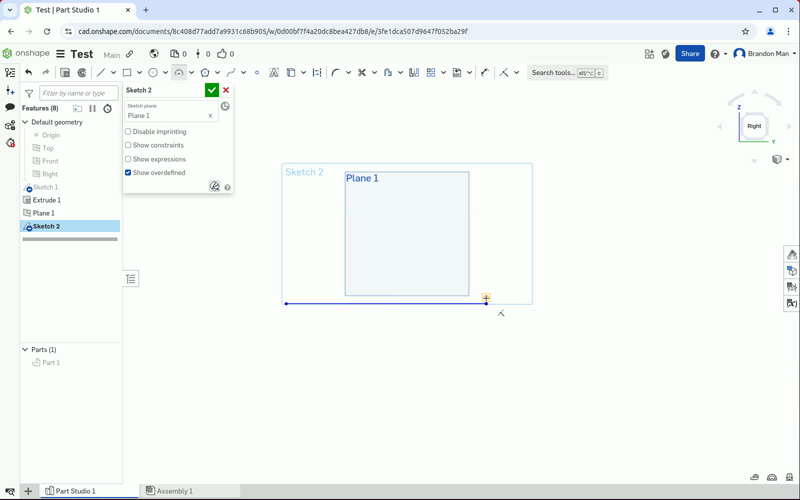
scroll(6)
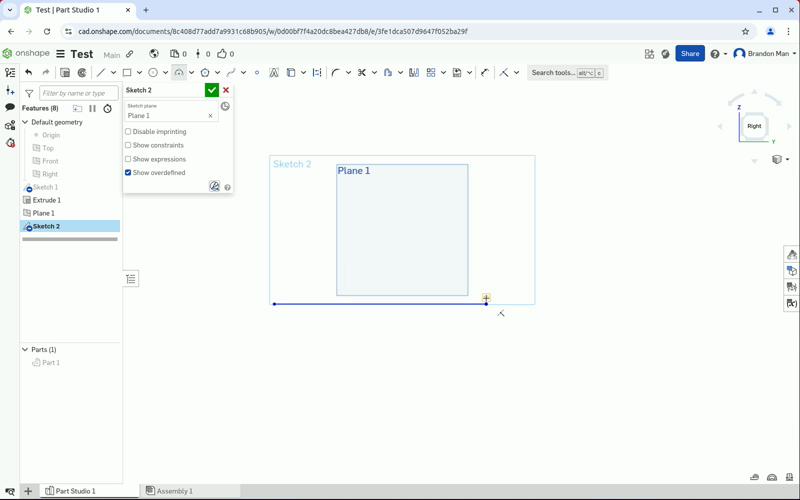
scroll(6)
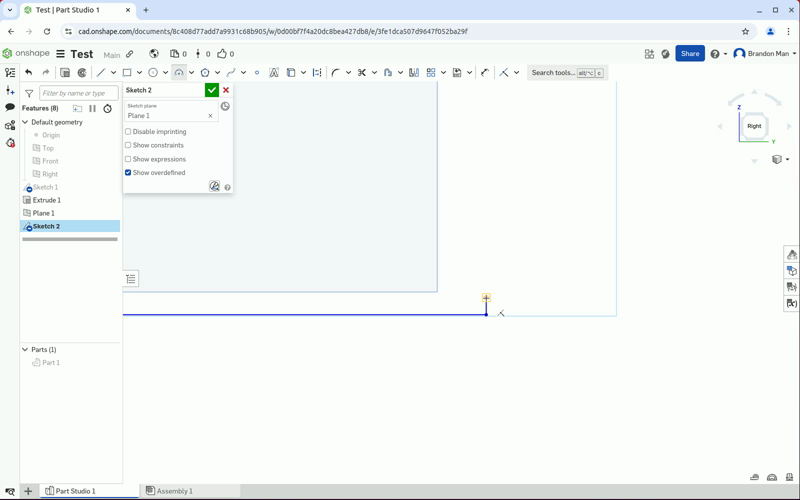
click(486, 297)
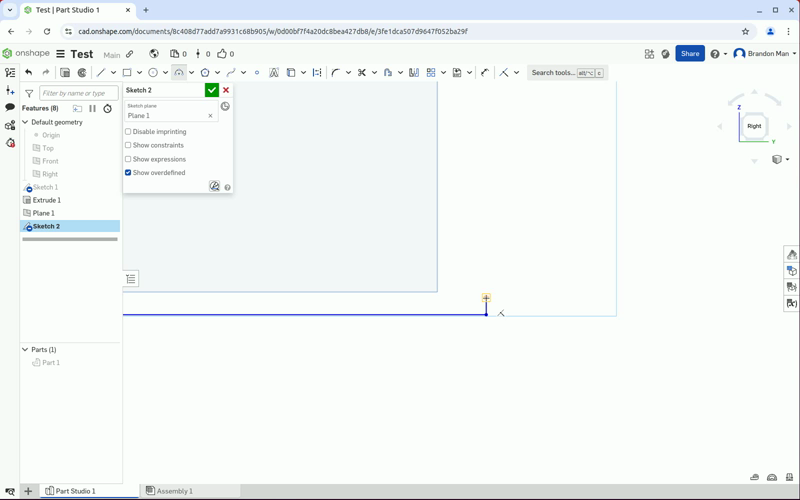
scroll(-6)
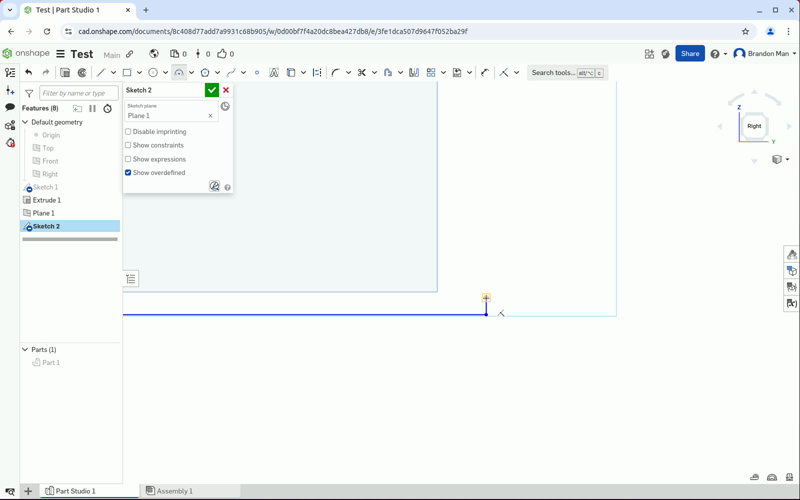
scroll(-6)
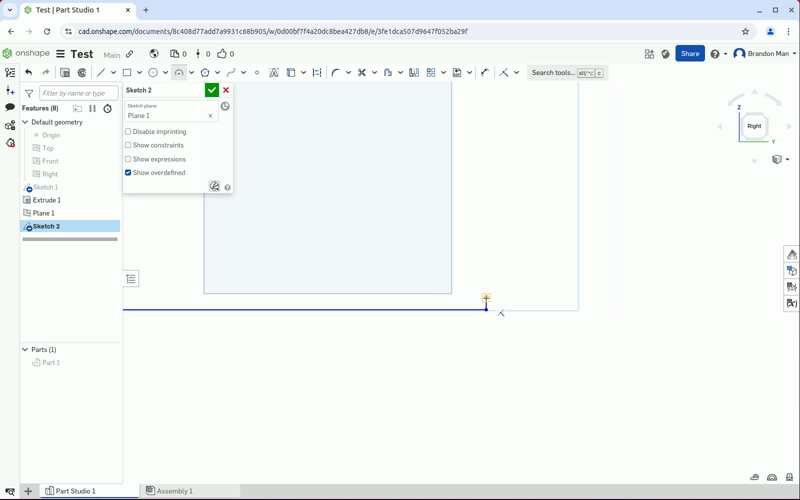
scroll(-6)
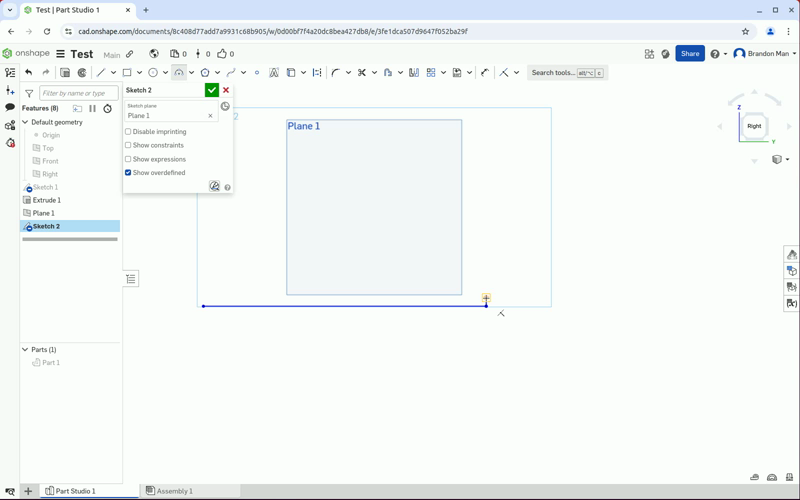
scroll(-6)
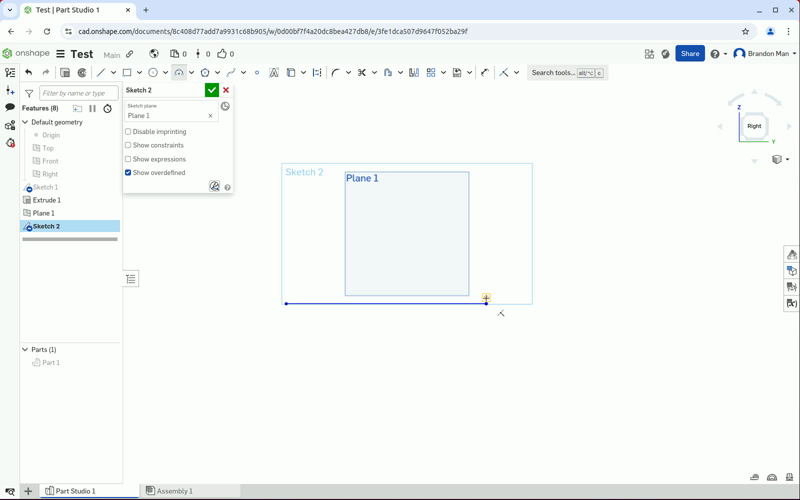
scroll(-6)
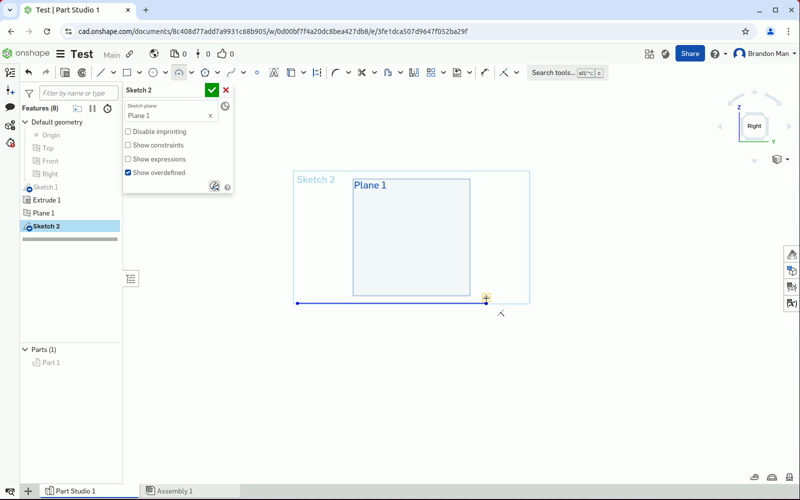
scroll(-6)
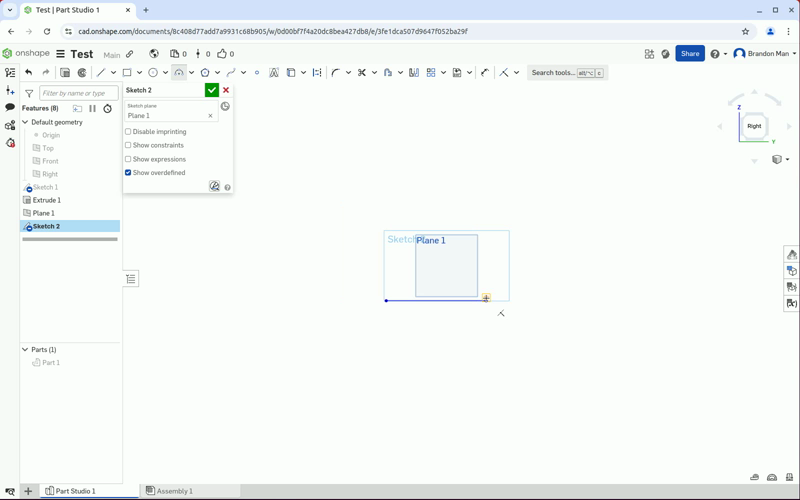
scroll(-6)
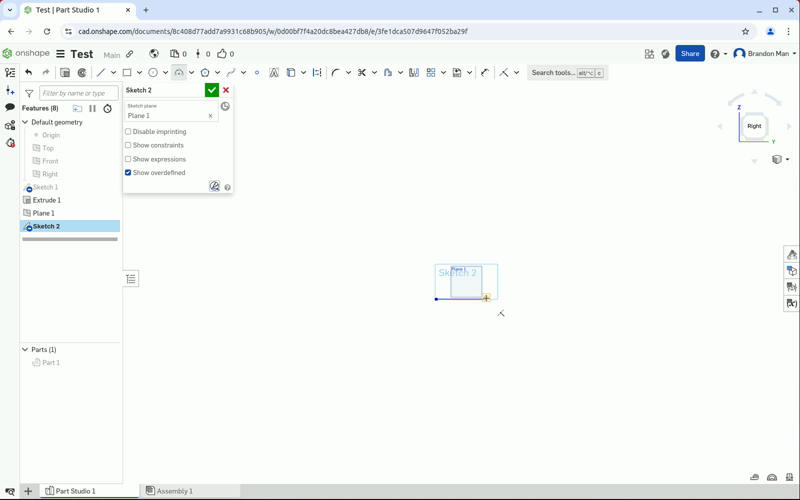
key_down(shift)
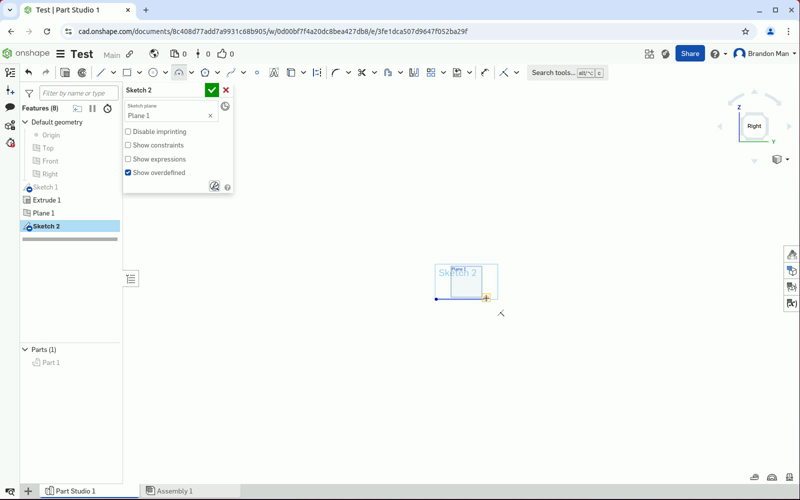
mouse_move(484, 295)
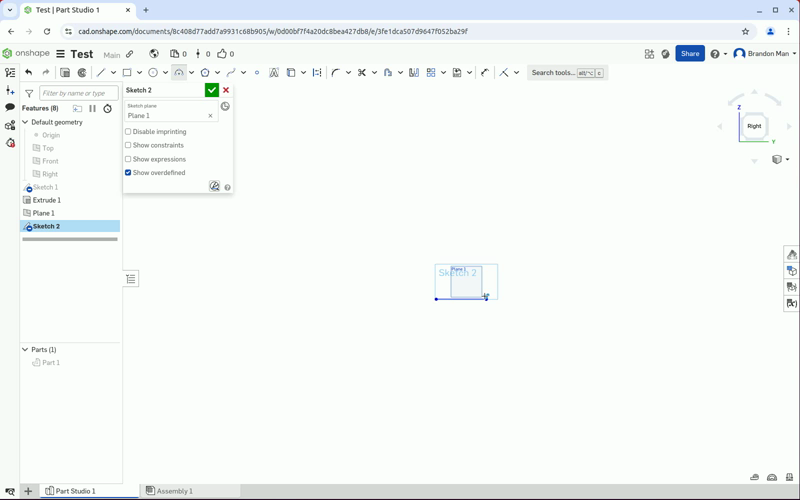
scroll(6)
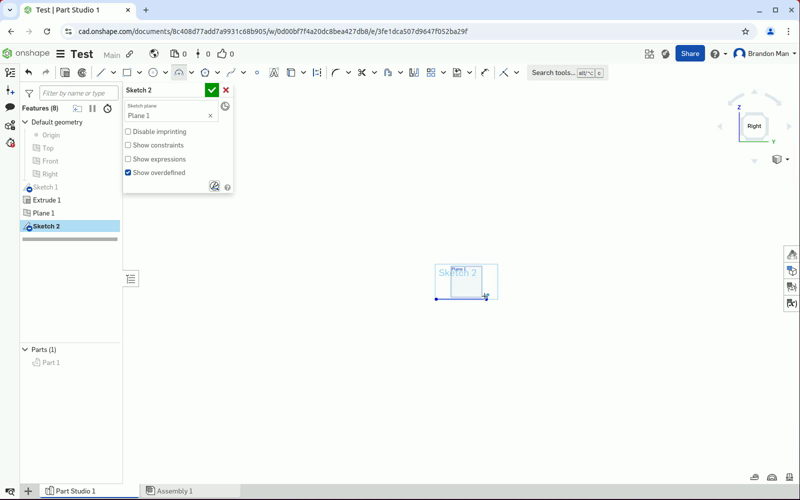
scroll(6)
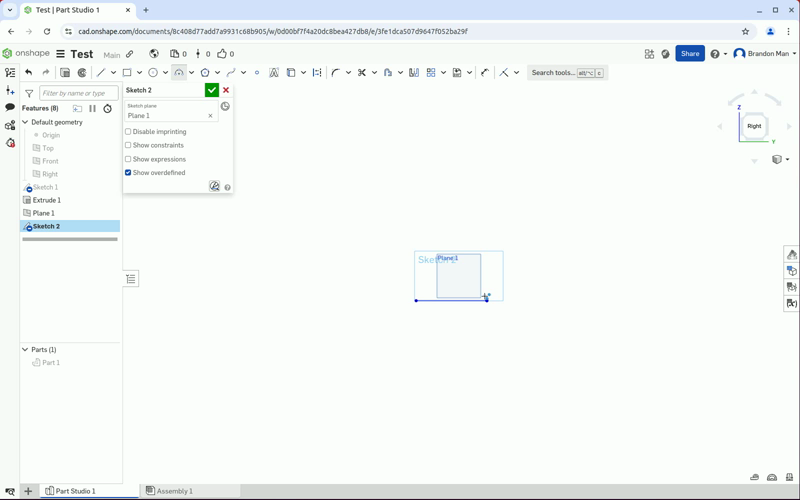
scroll(6)
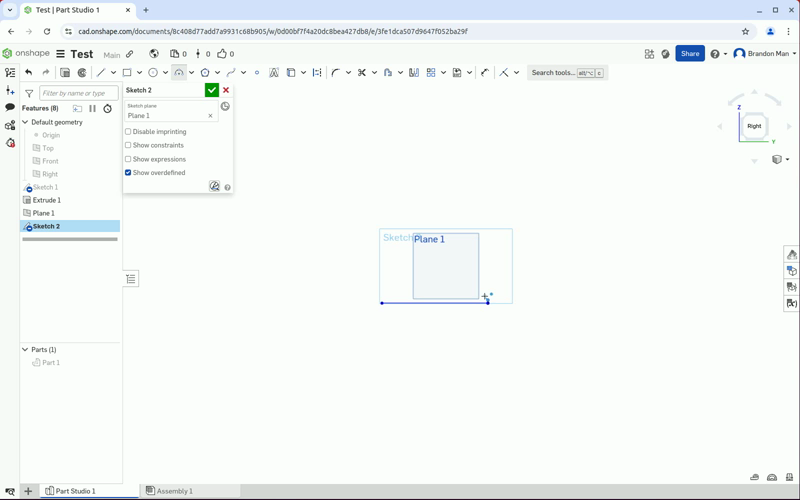
scroll(6)
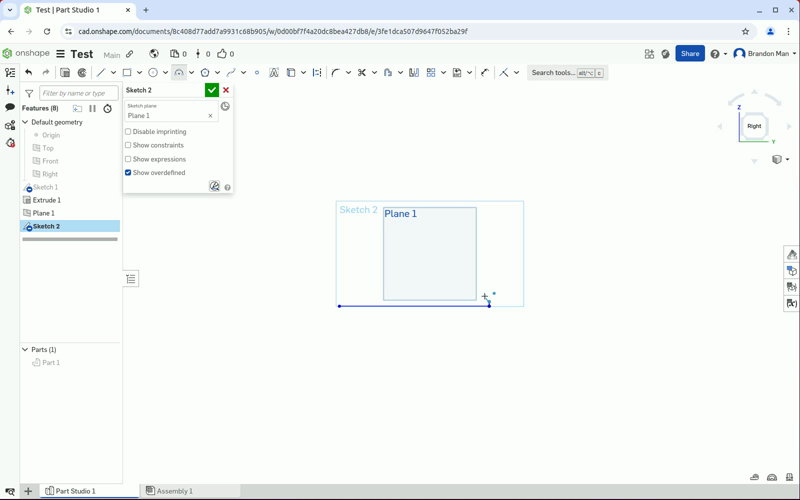
scroll(6)
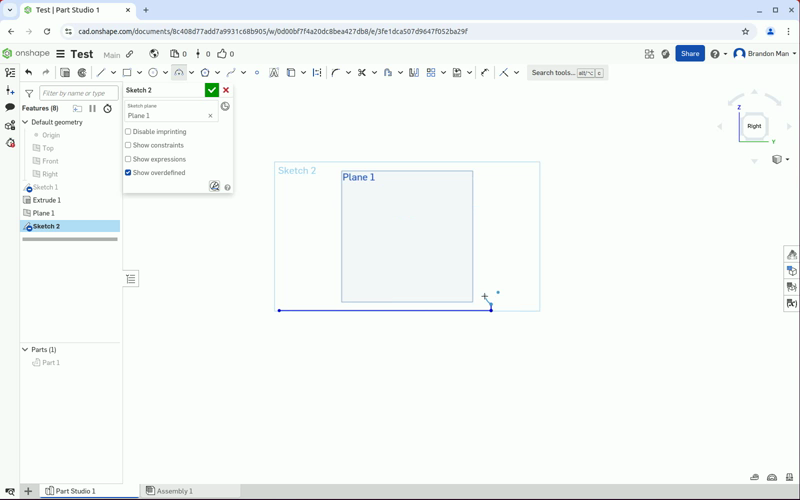
scroll(6)
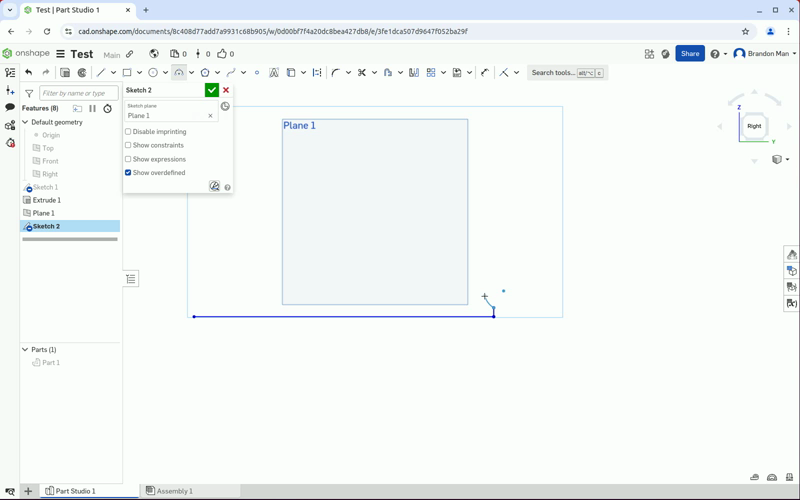
scroll(6)
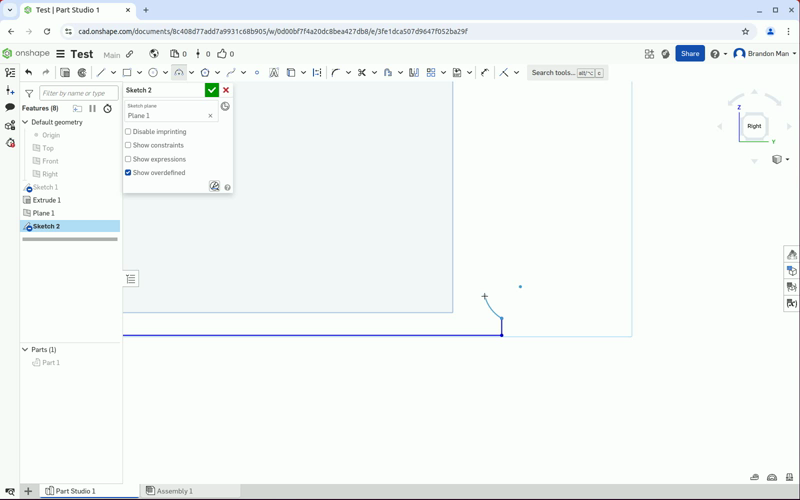
click(484, 295)
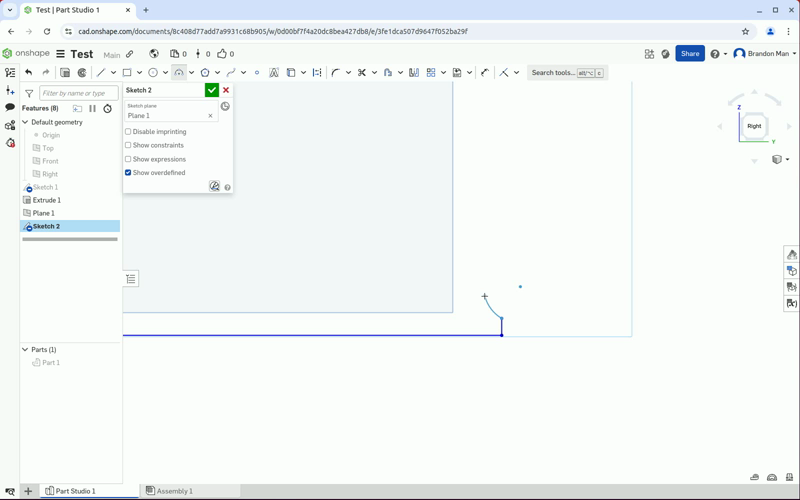
scroll(-6)
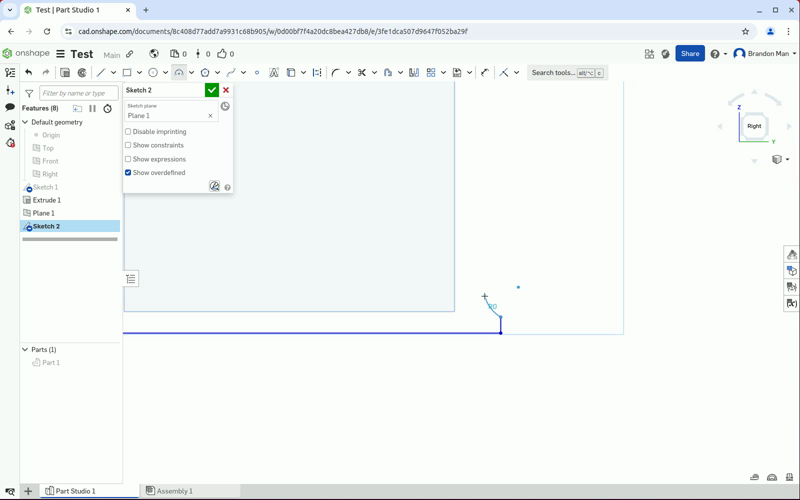
scroll(-6)
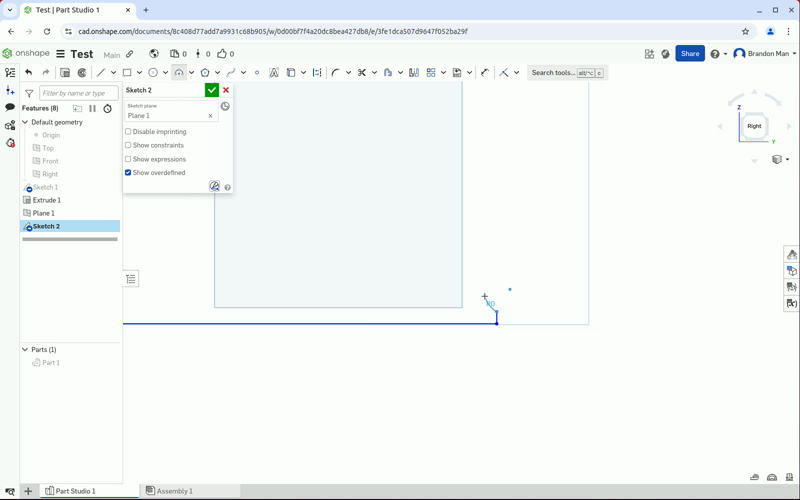
scroll(-6)
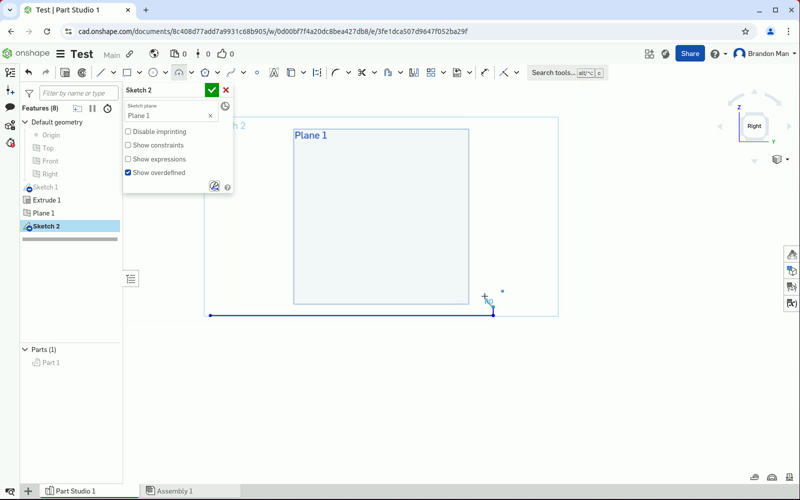
scroll(-6)
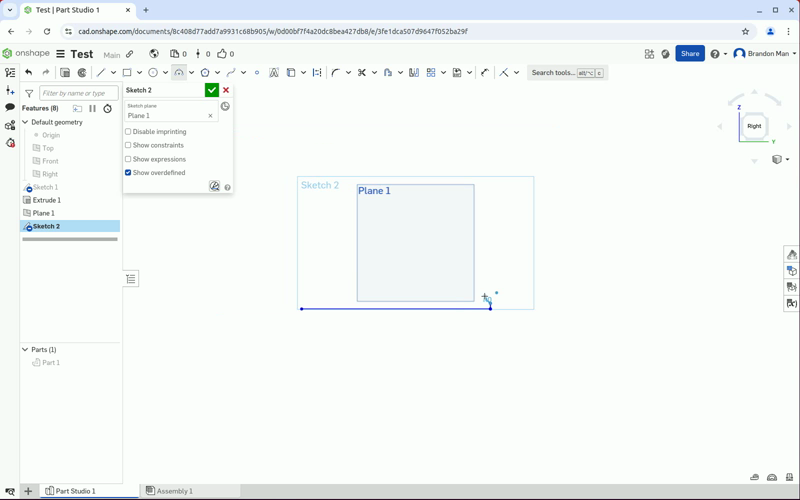
scroll(-6)
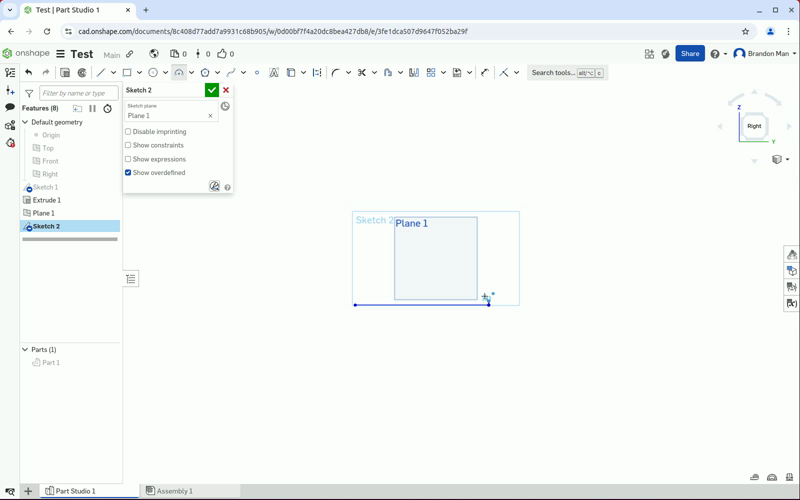
scroll(-6)
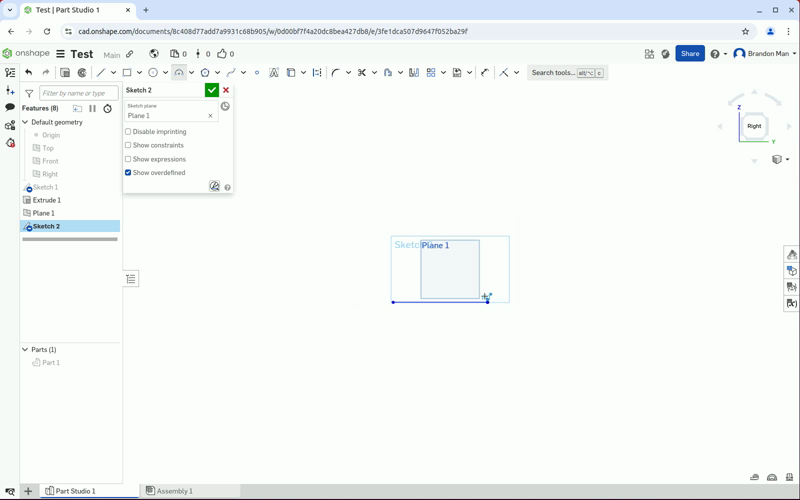
scroll(-6)
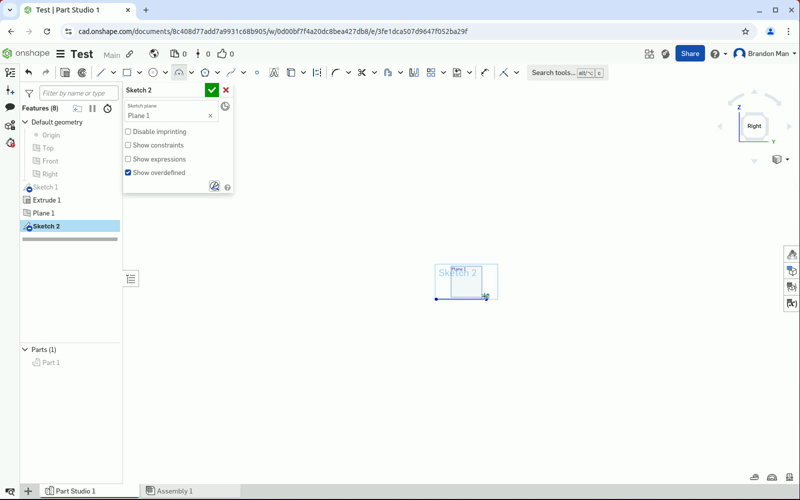
mouse_move(485, 296)
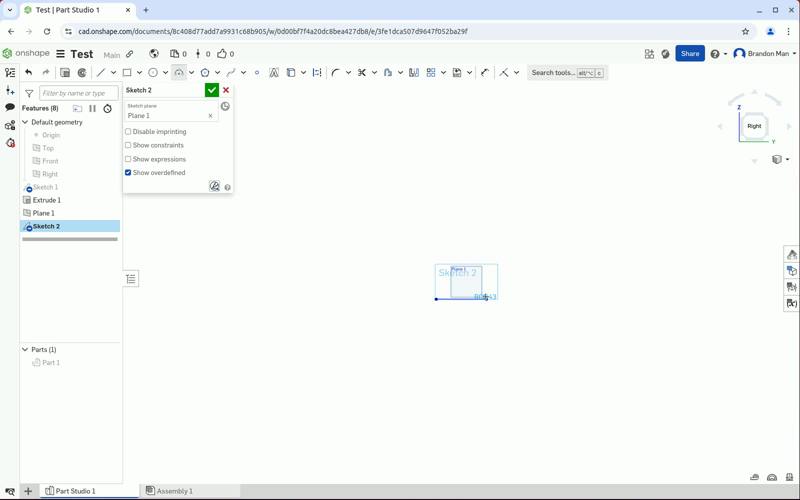
scroll(6)
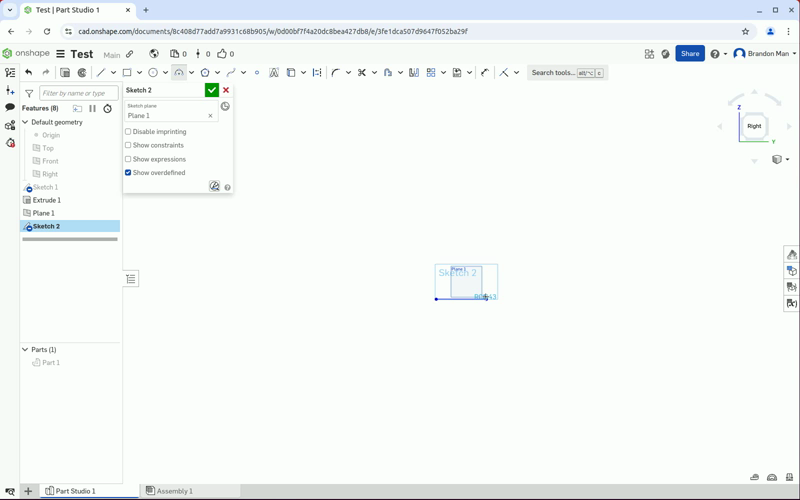
scroll(6)
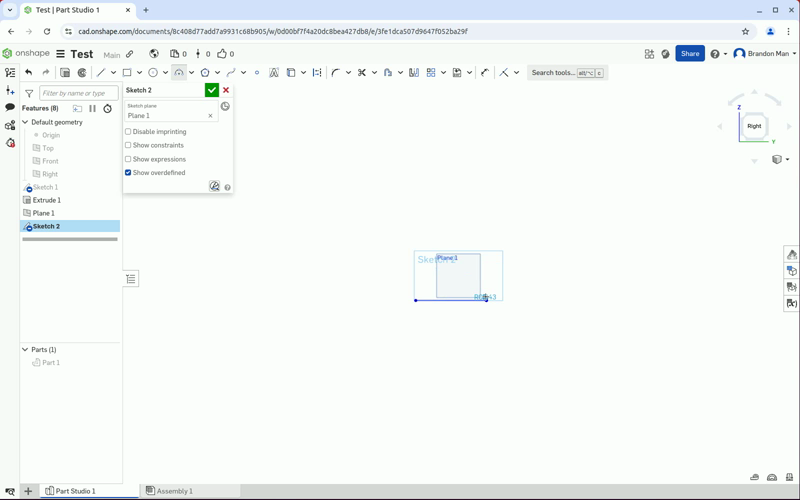
scroll(6)
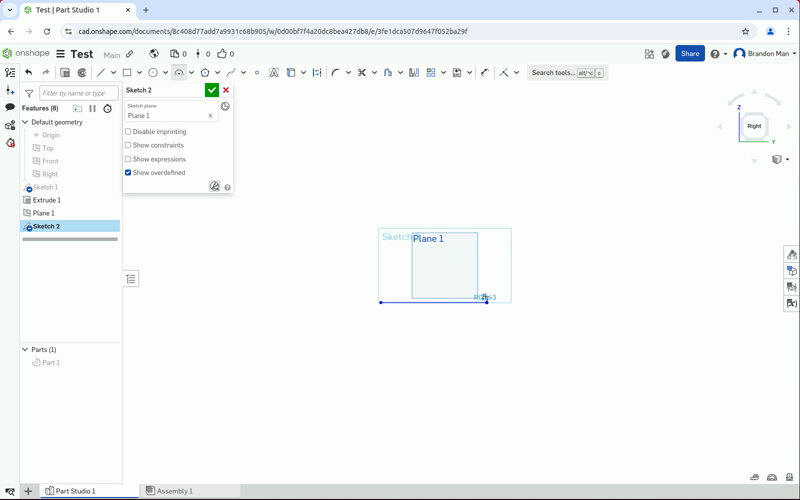
scroll(6)
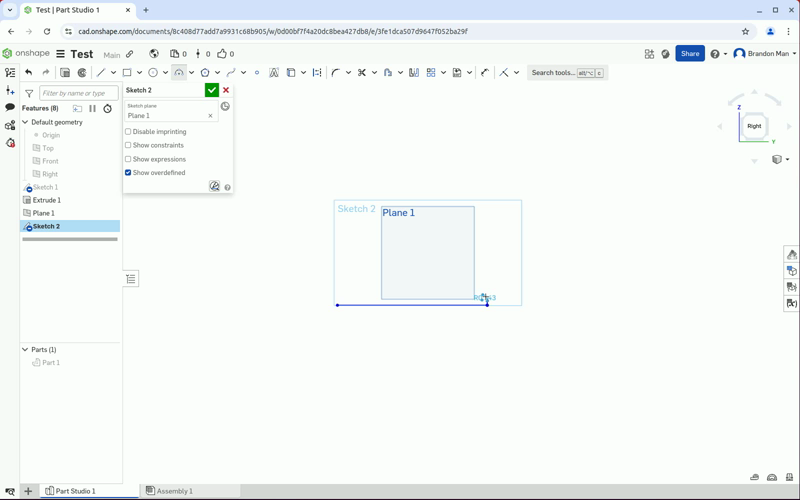
scroll(6)
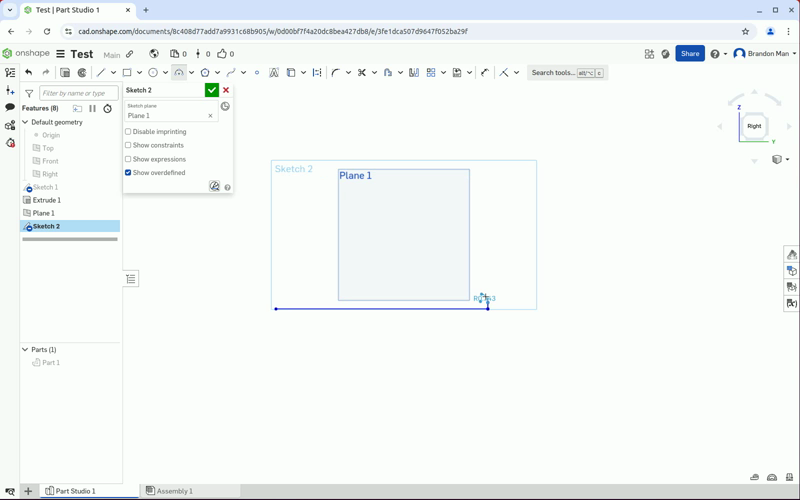
scroll(6)
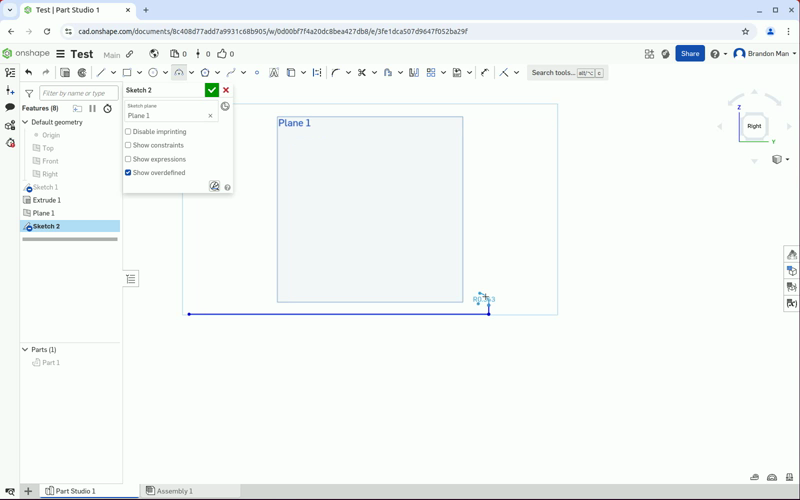
scroll(6)
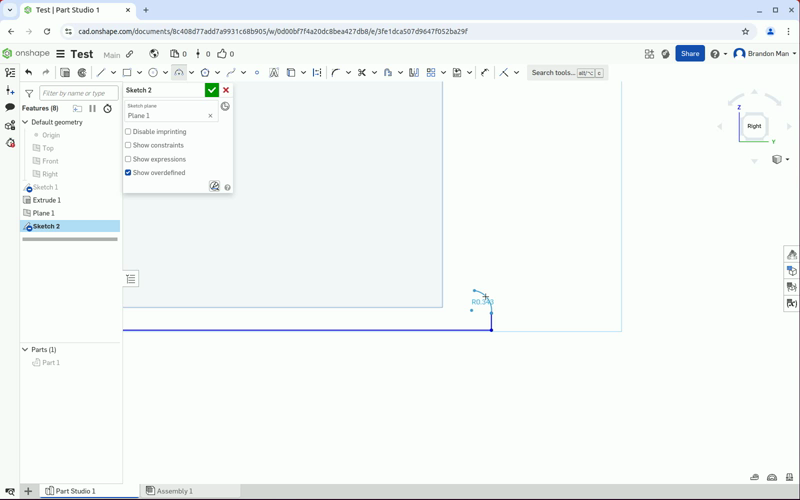
click(485, 296)
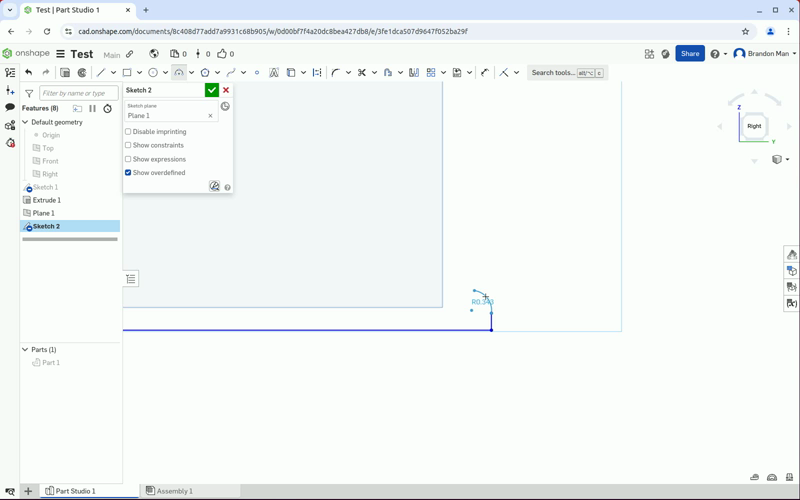
scroll(-6)
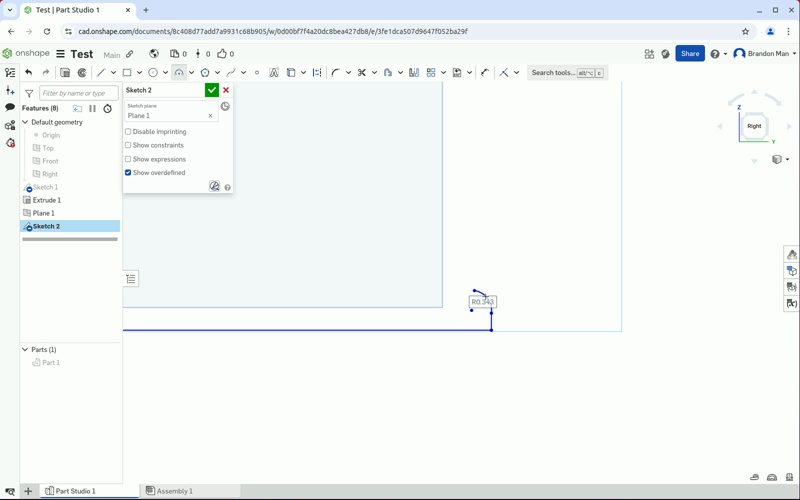
scroll(-6)
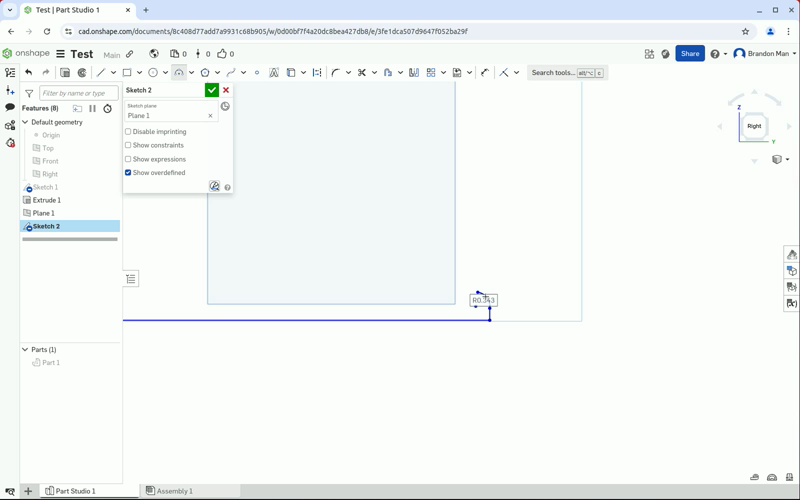
scroll(-6)
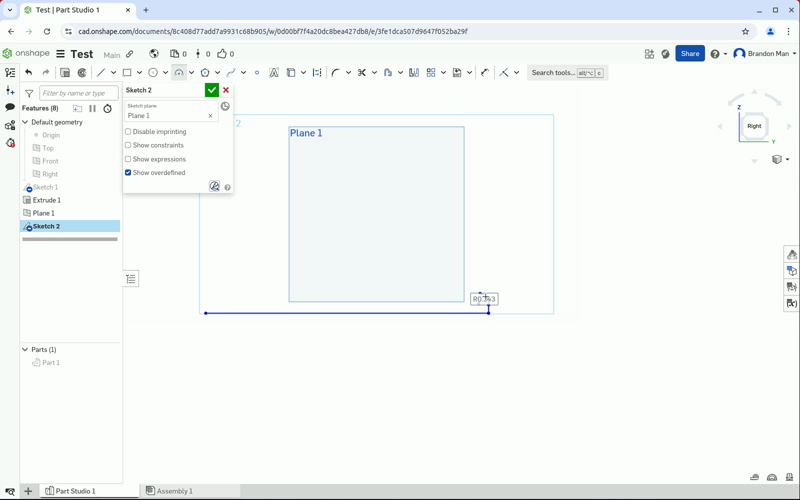
scroll(-6)
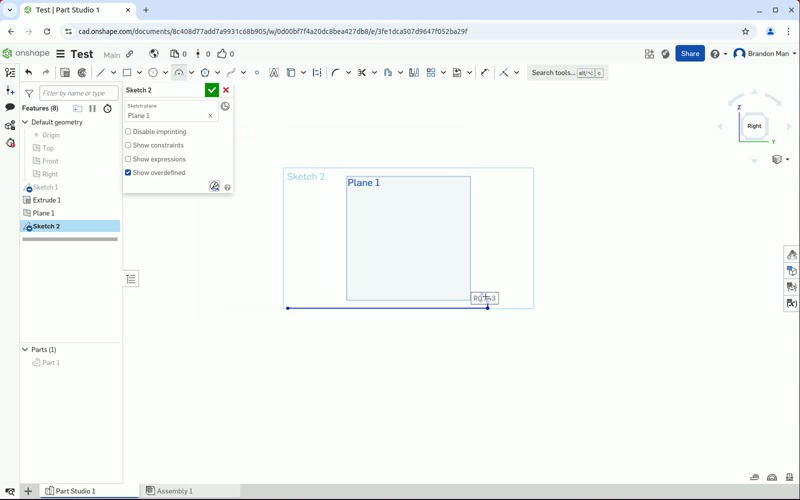
scroll(-6)
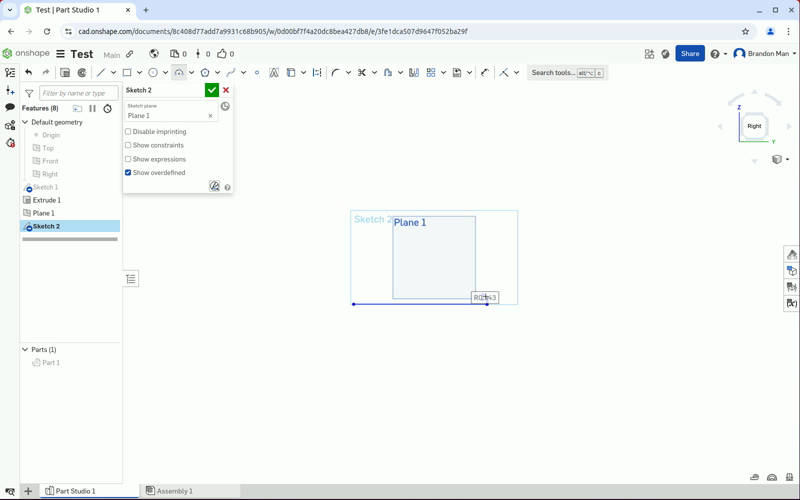
scroll(-6)
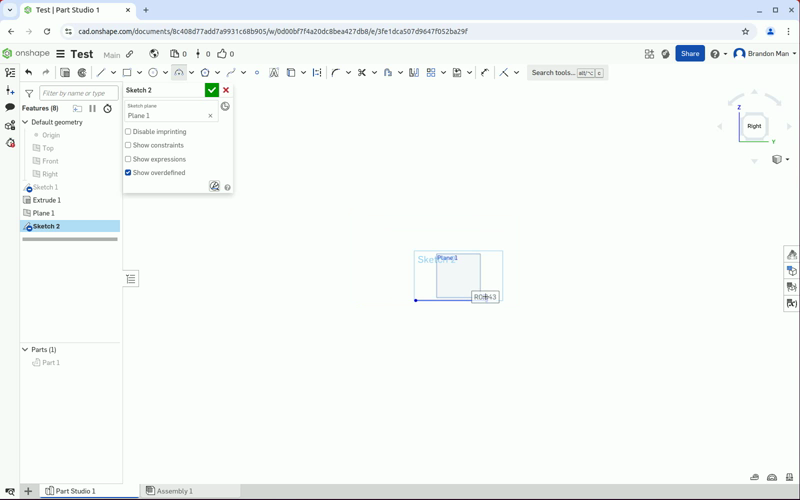
scroll(-6)
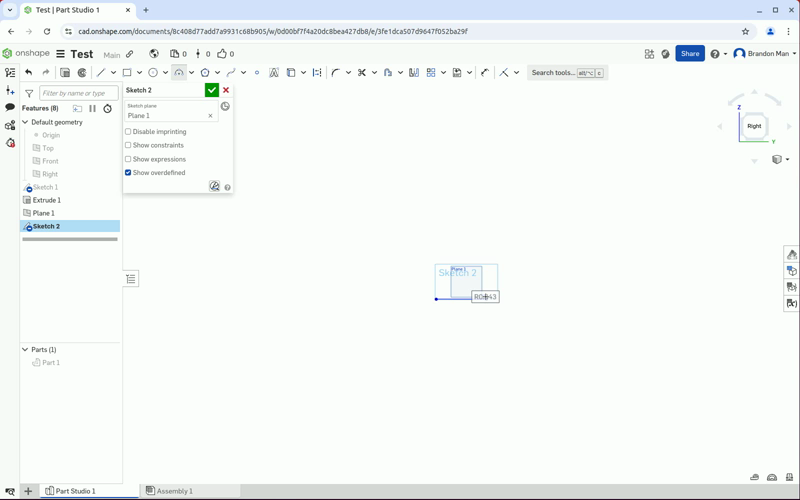
key_up(shift)
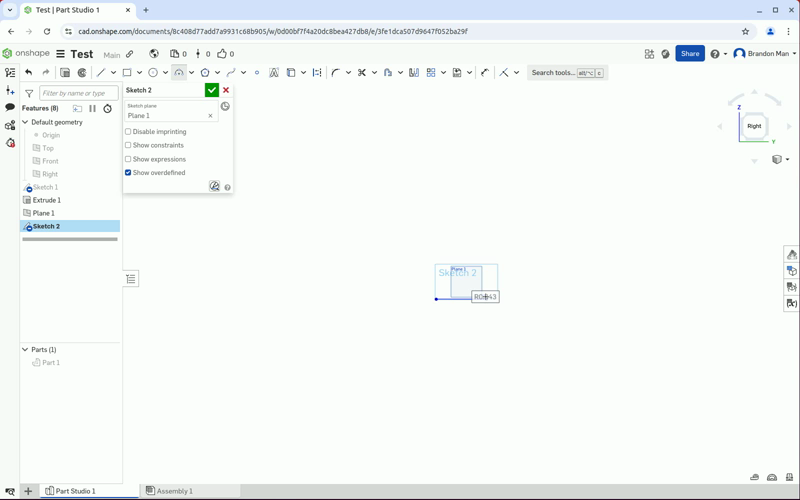
key(esc)
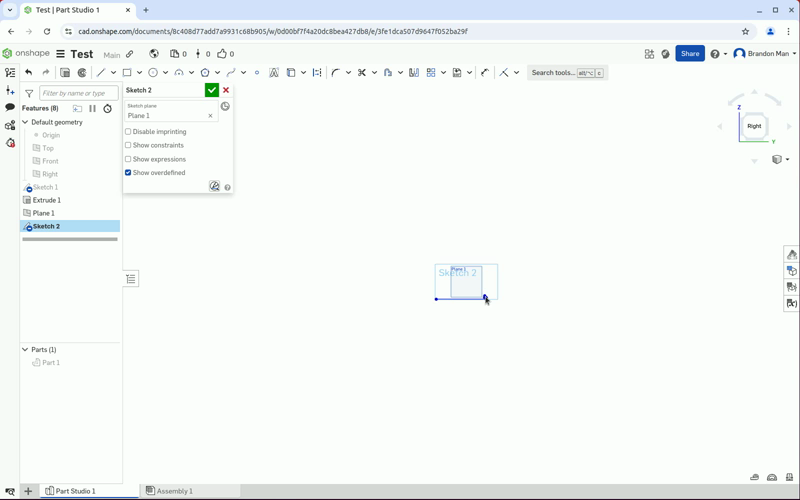
key(l)
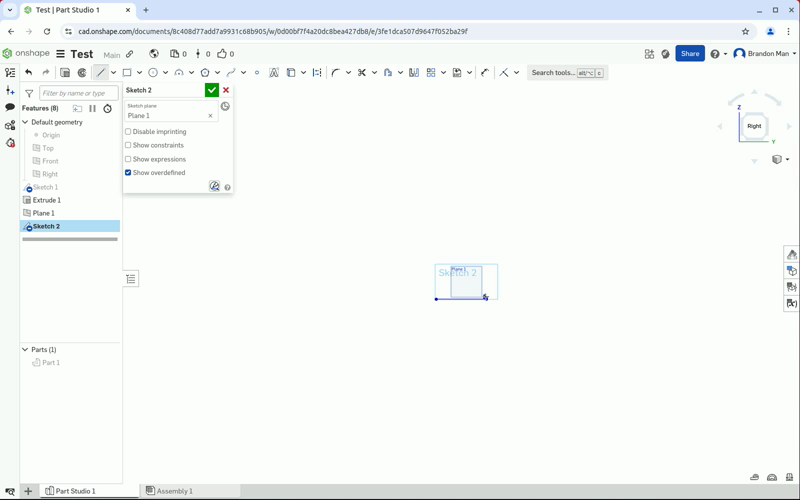
mouse_move(484, 295)
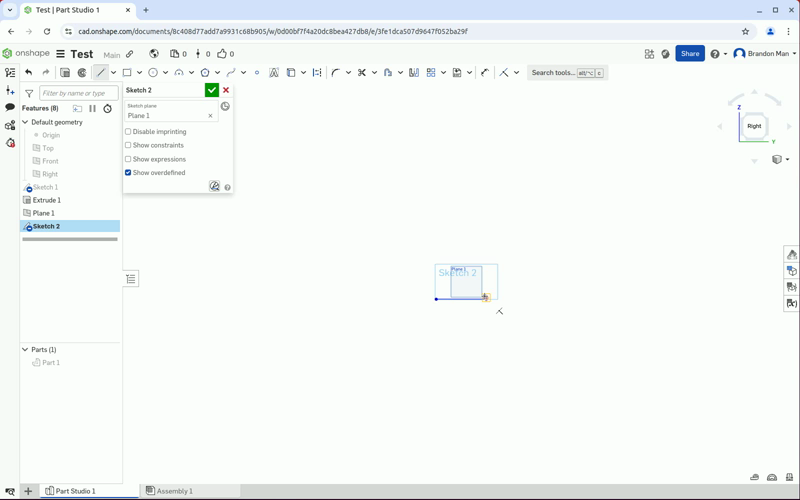
scroll(6)
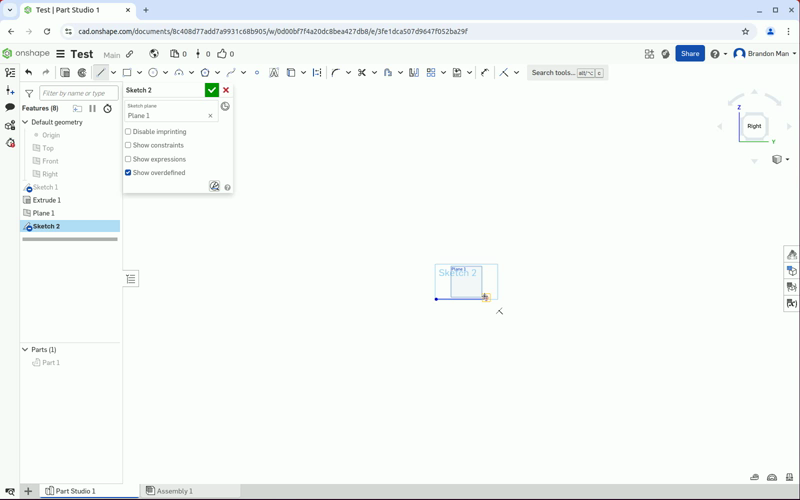
scroll(6)
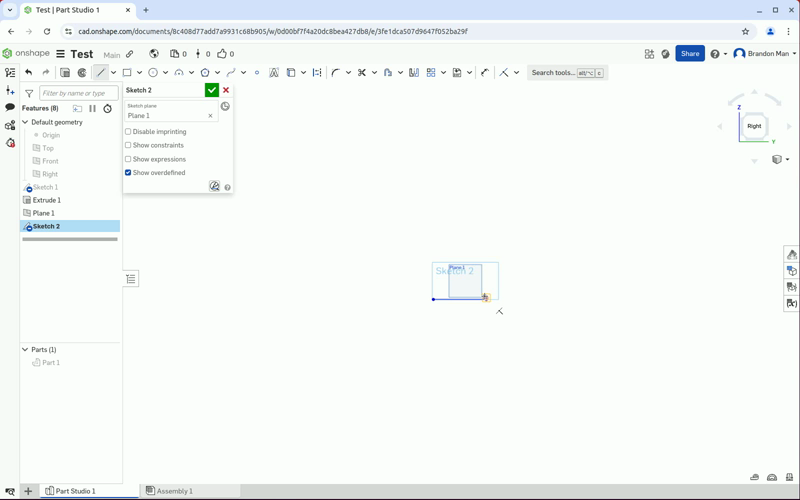
scroll(6)
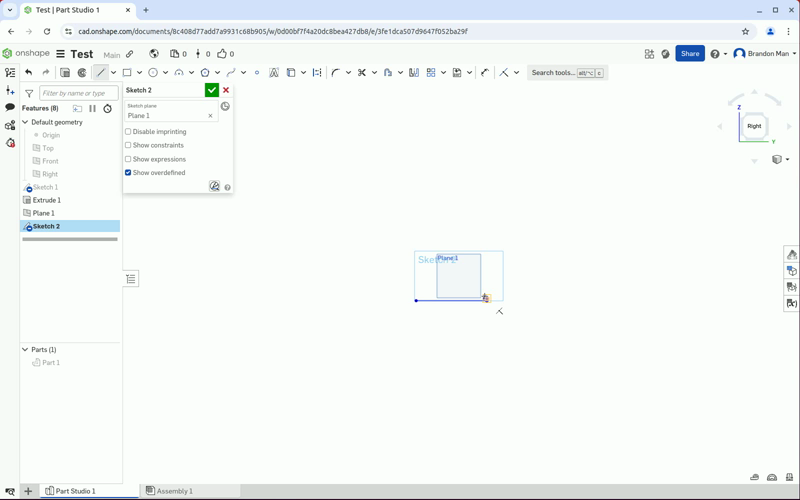
scroll(6)
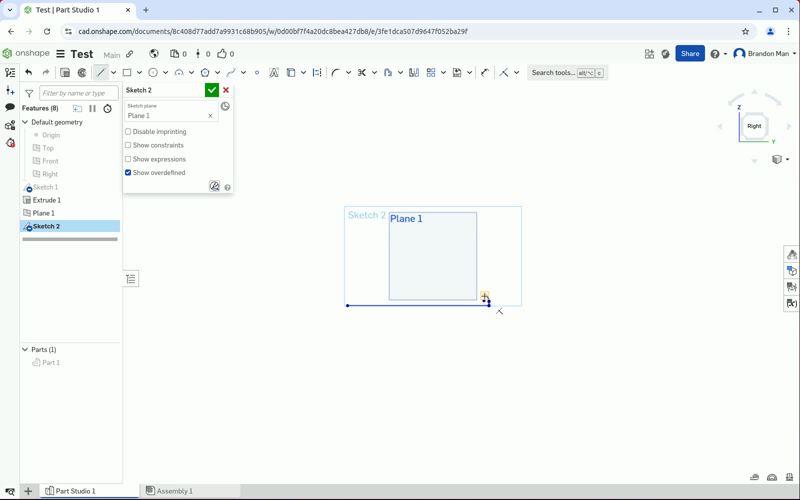
scroll(6)
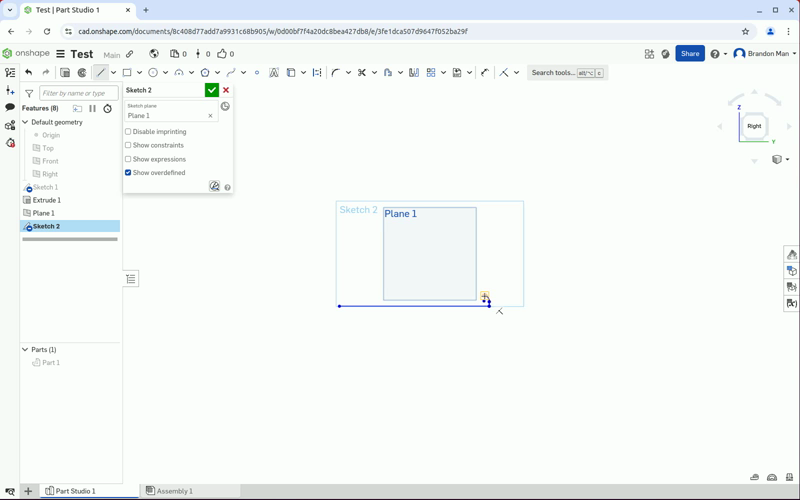
scroll(6)
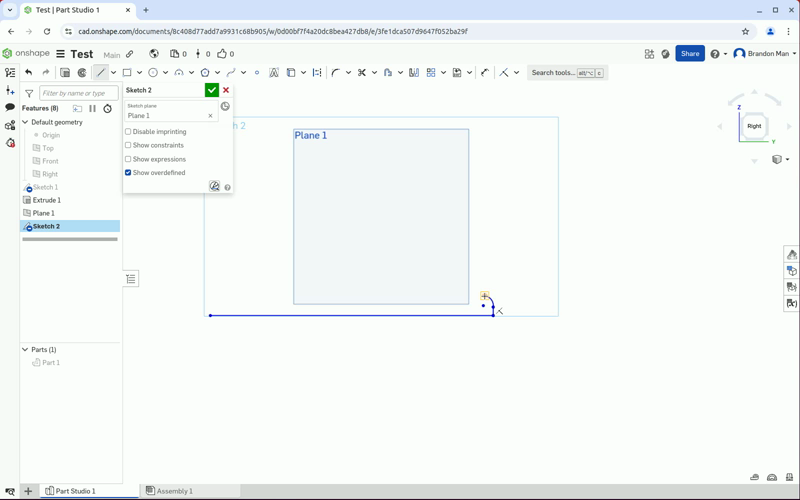
scroll(6)
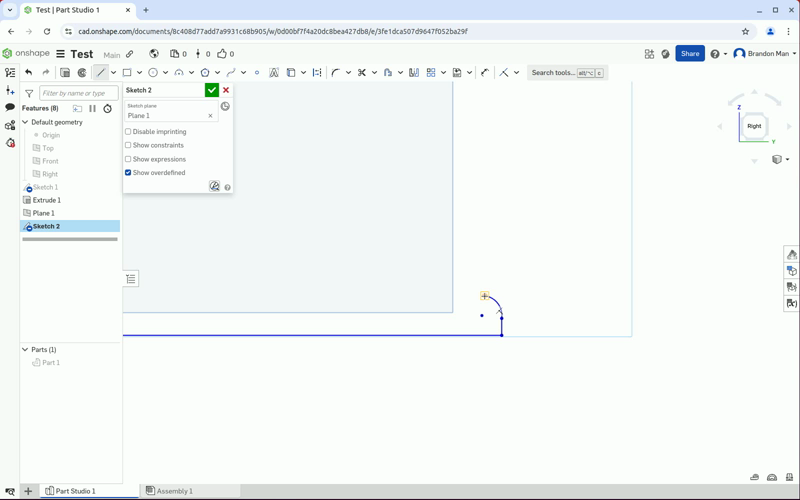
click(484, 295)
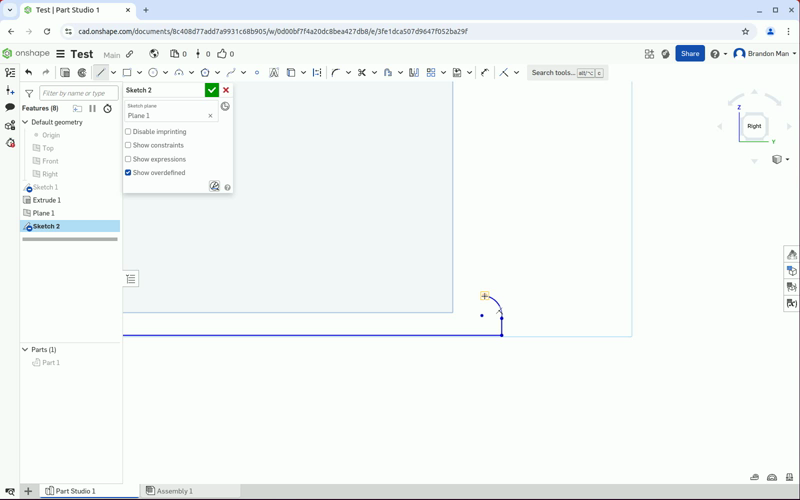
scroll(-6)
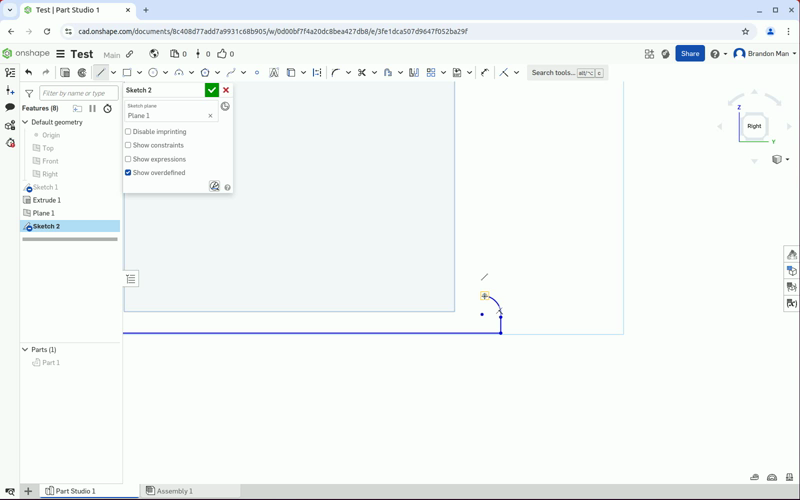
scroll(-6)
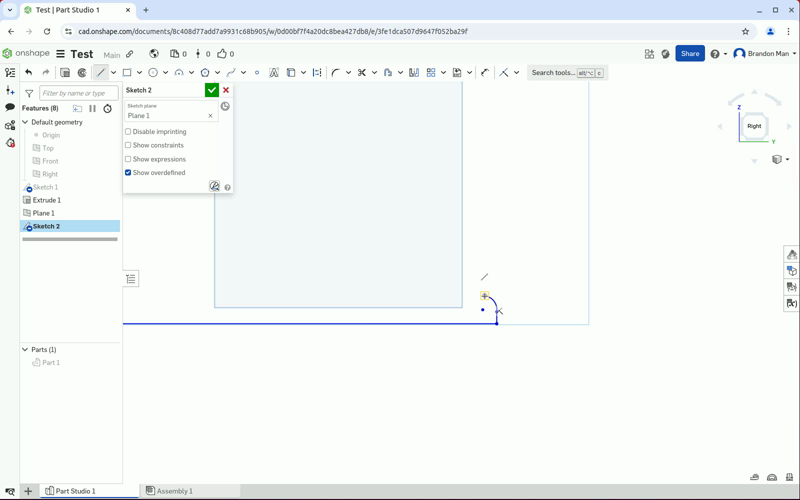
scroll(-6)
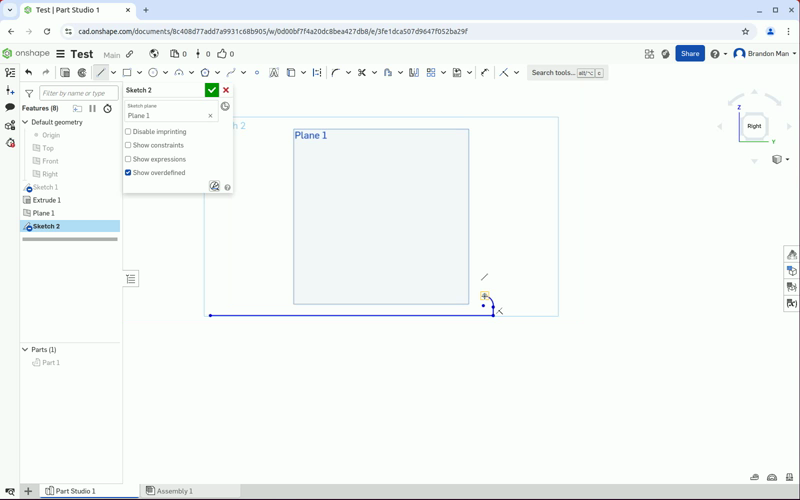
scroll(-6)
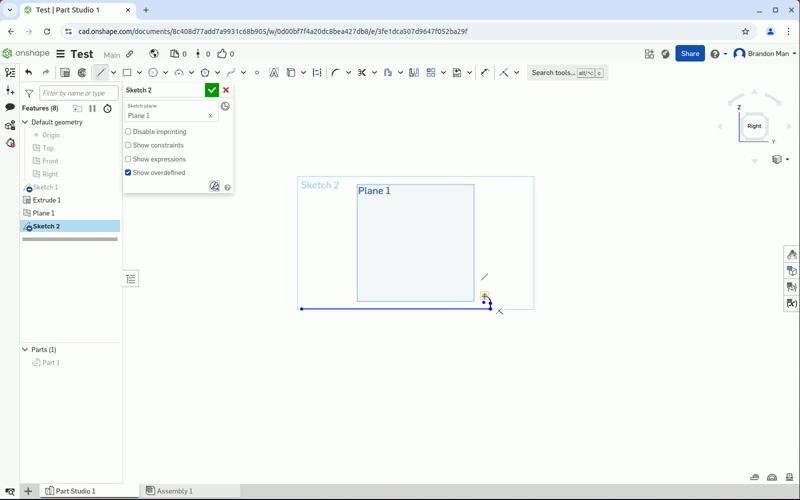
scroll(-6)
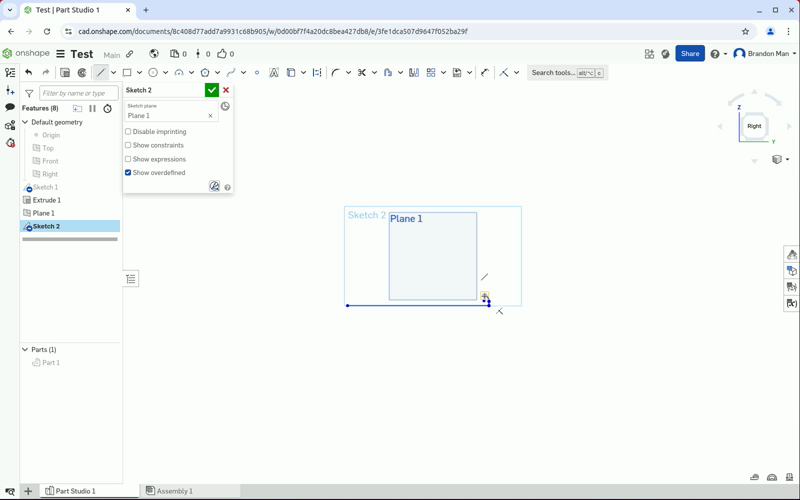
scroll(-6)
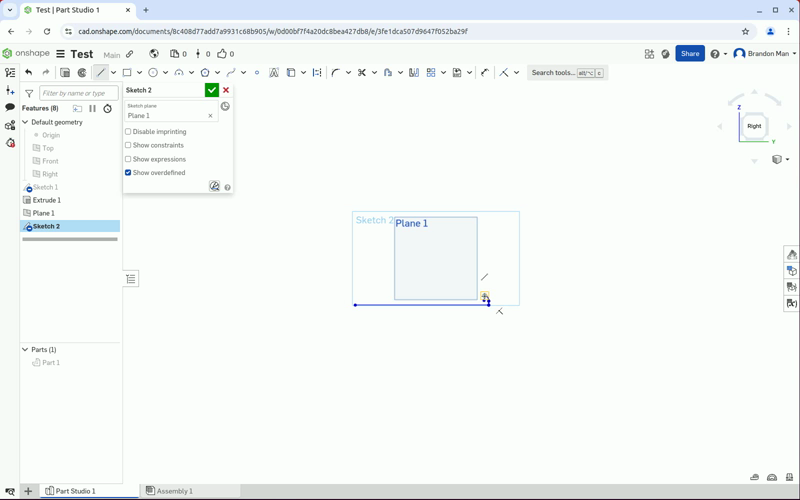
scroll(-6)
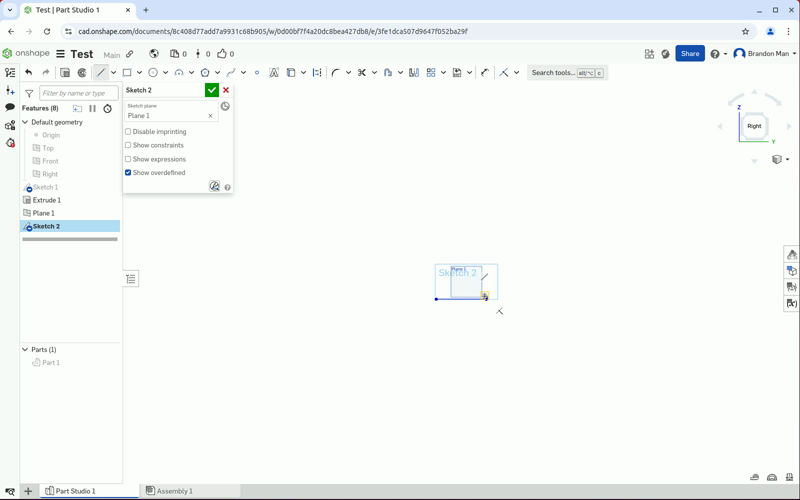
key_down(shift)
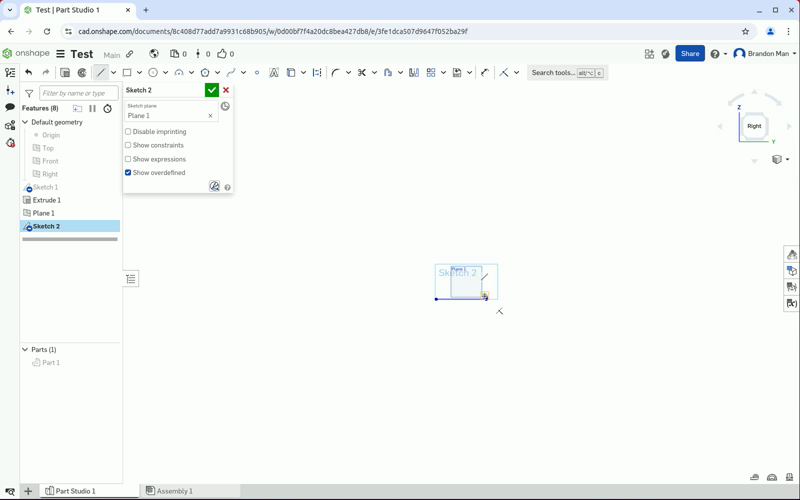
mouse_move(514, 295)
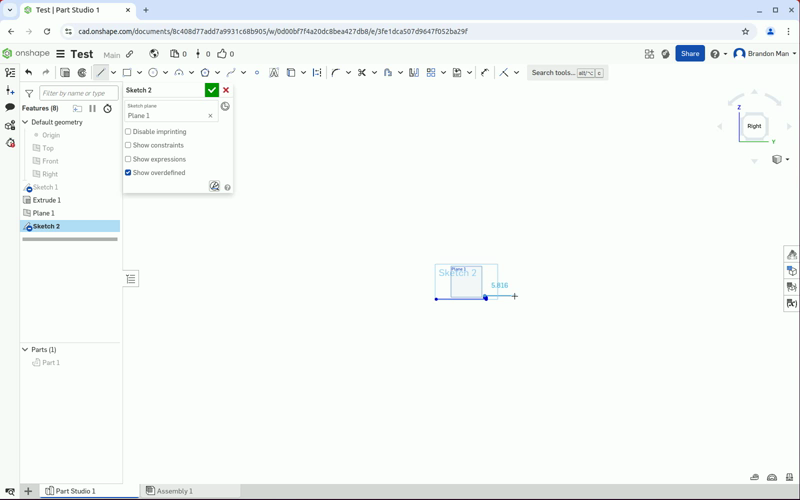
mouse_move(437, 295)
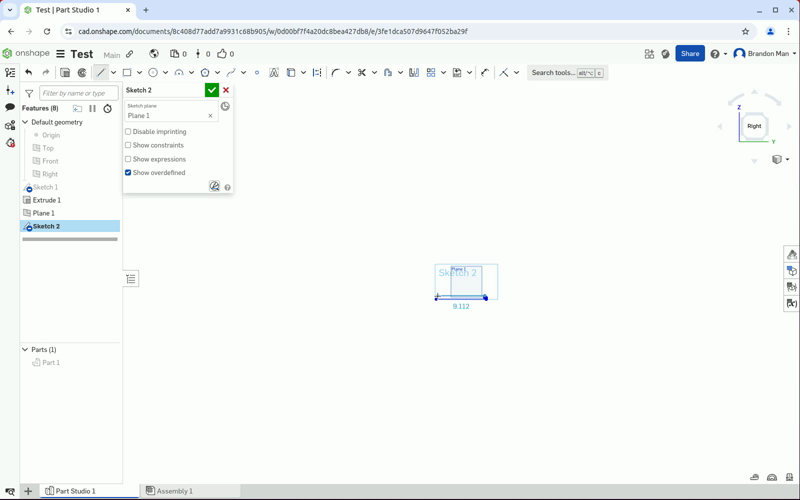
scroll(6)
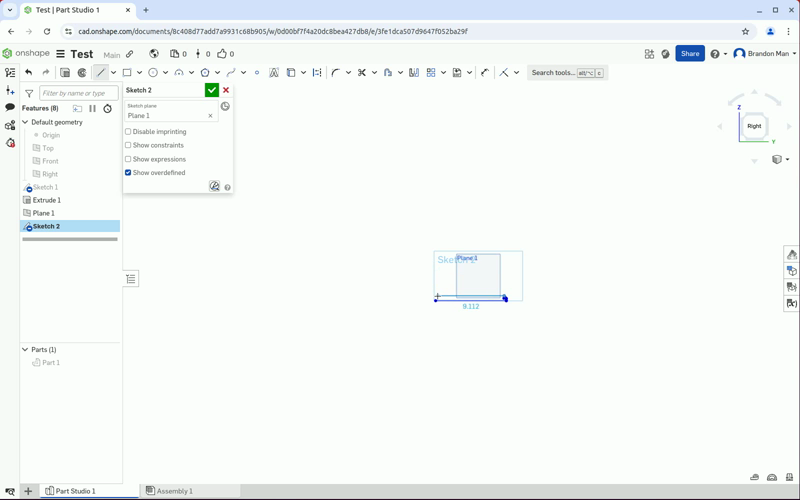
scroll(6)
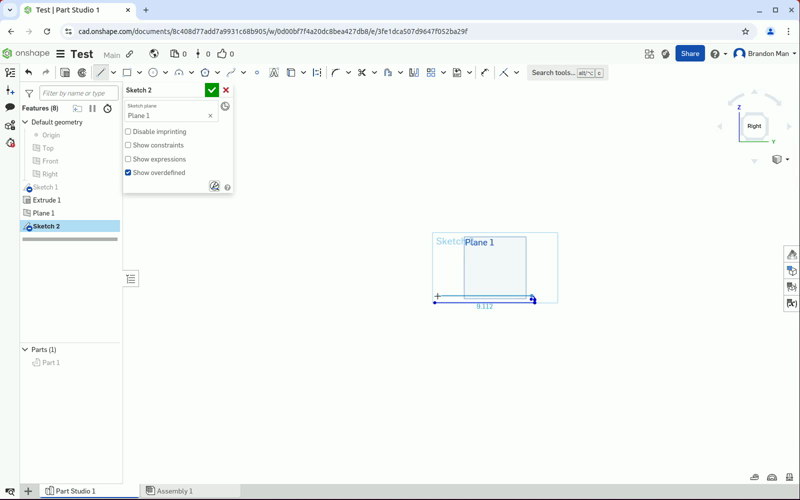
scroll(6)
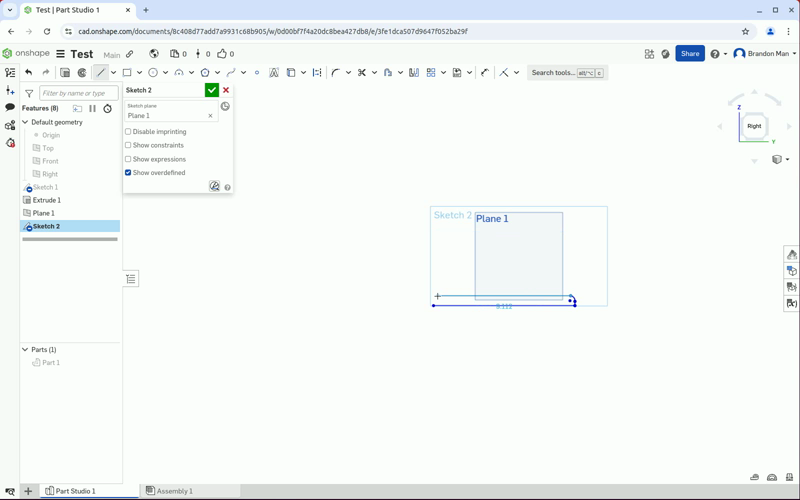
scroll(6)
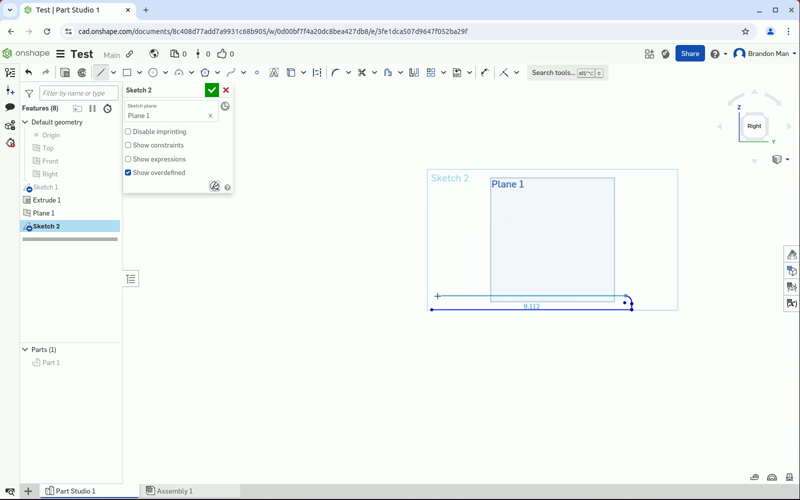
scroll(6)
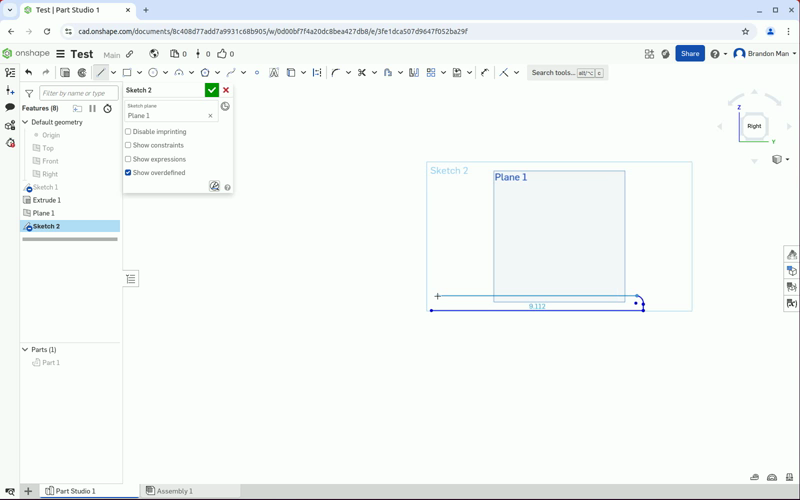
scroll(6)
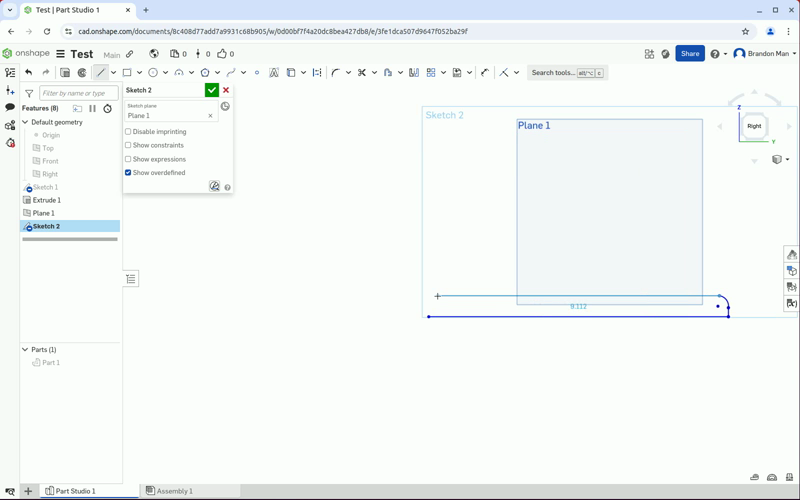
scroll(6)
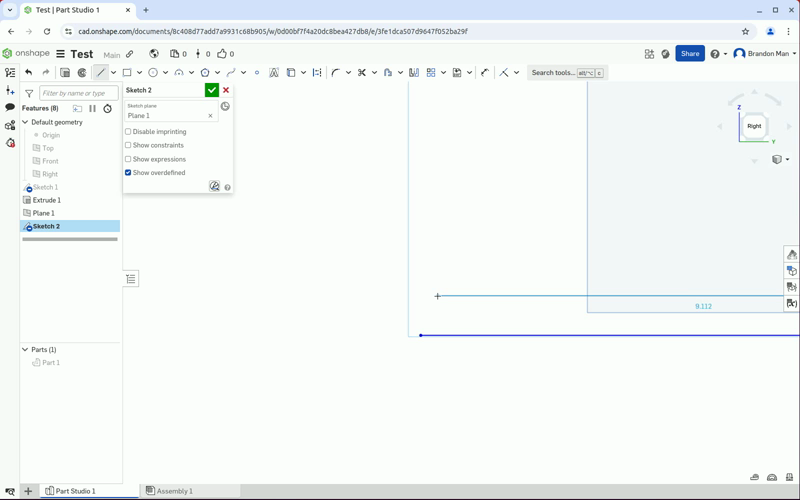
click(437, 295)
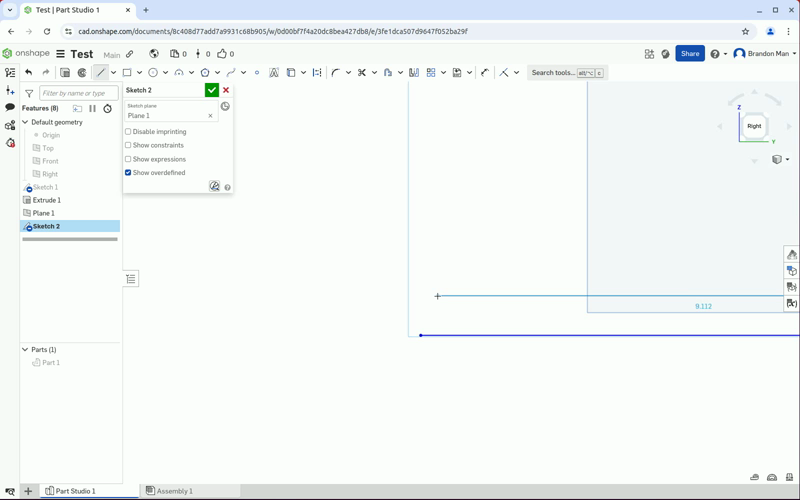
scroll(-6)
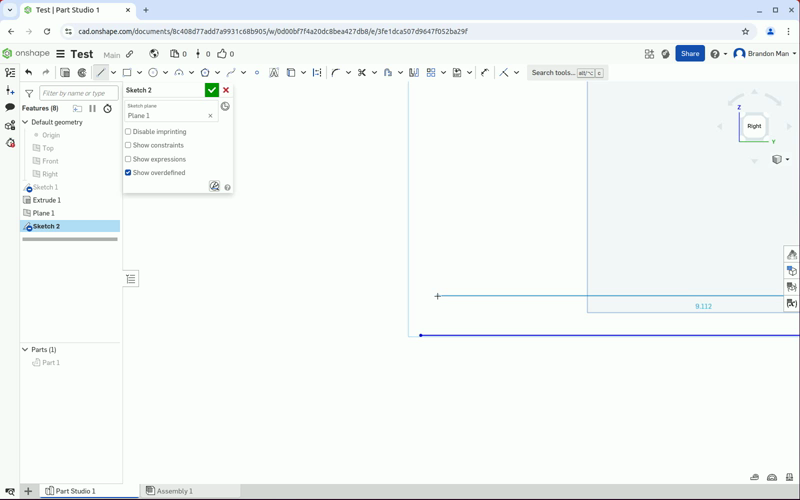
scroll(-6)
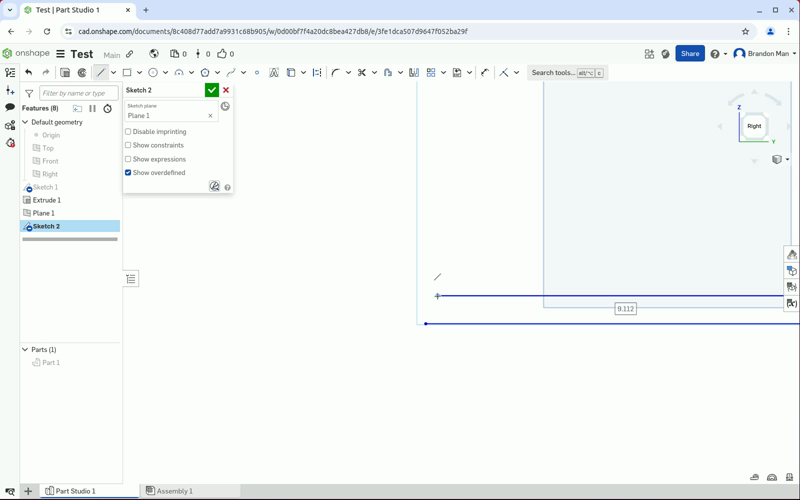
scroll(-6)
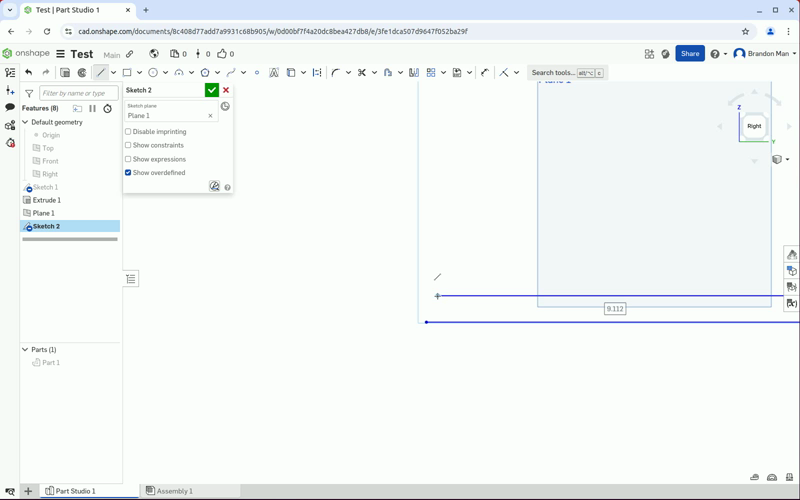
scroll(-6)
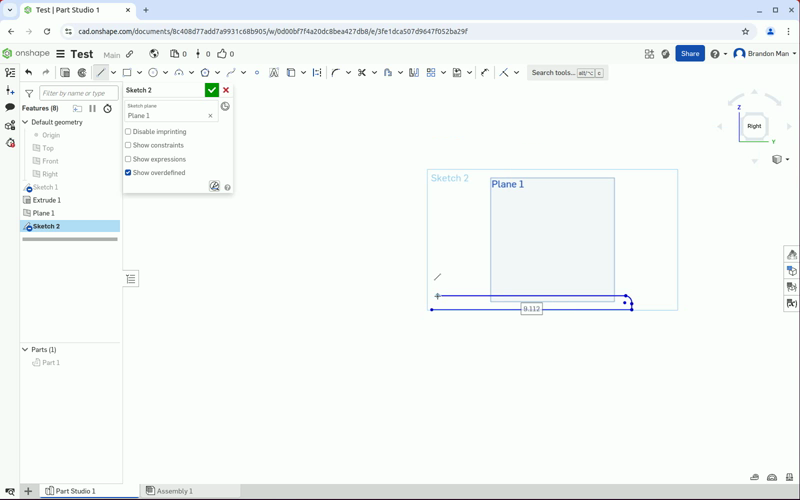
scroll(-6)
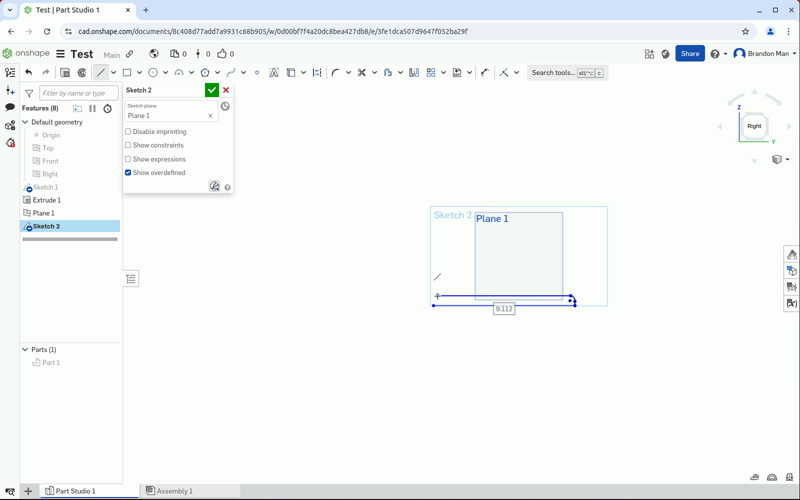
scroll(-6)
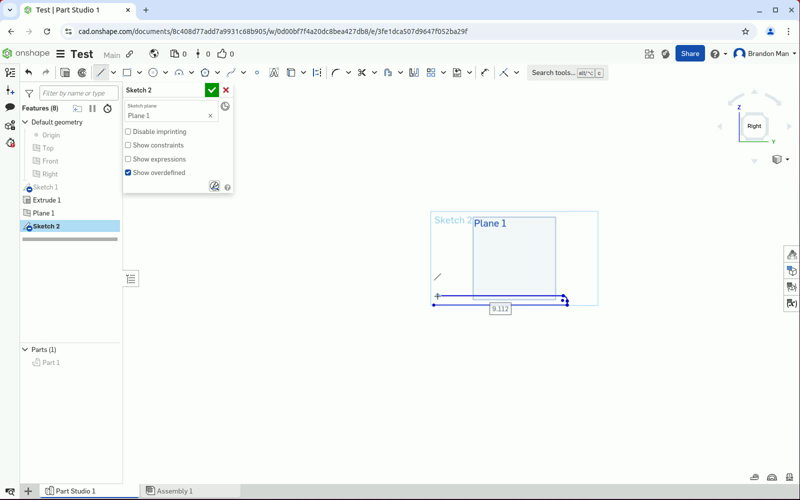
scroll(-6)
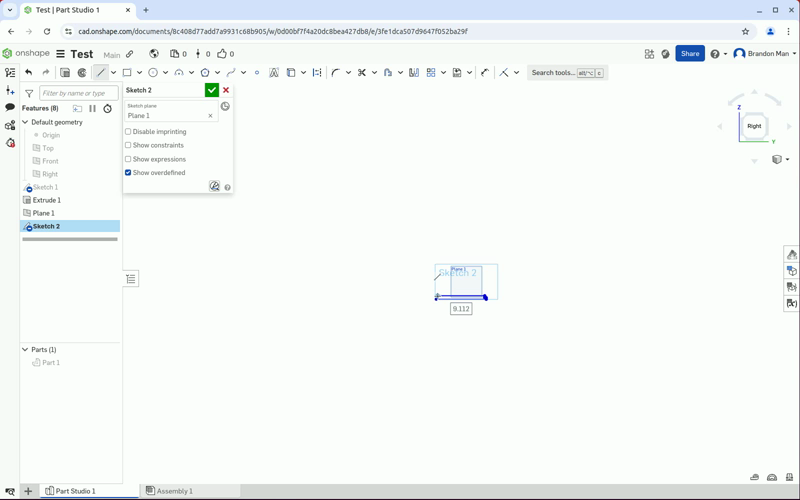
key_up(shift)
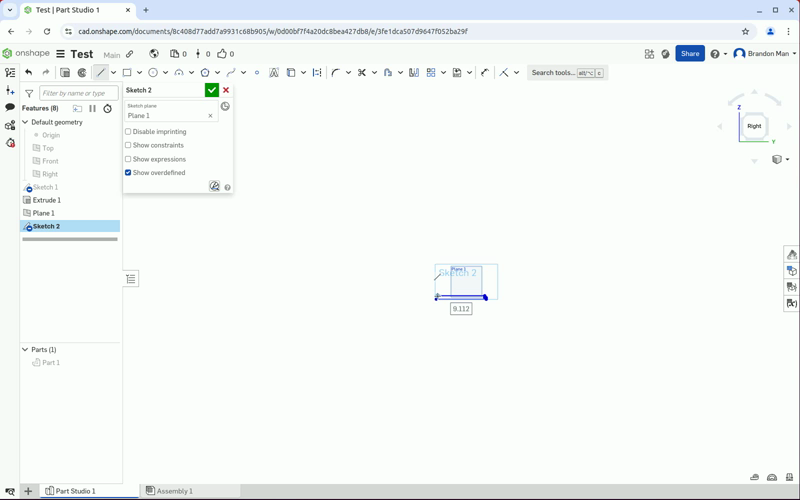
key(esc)
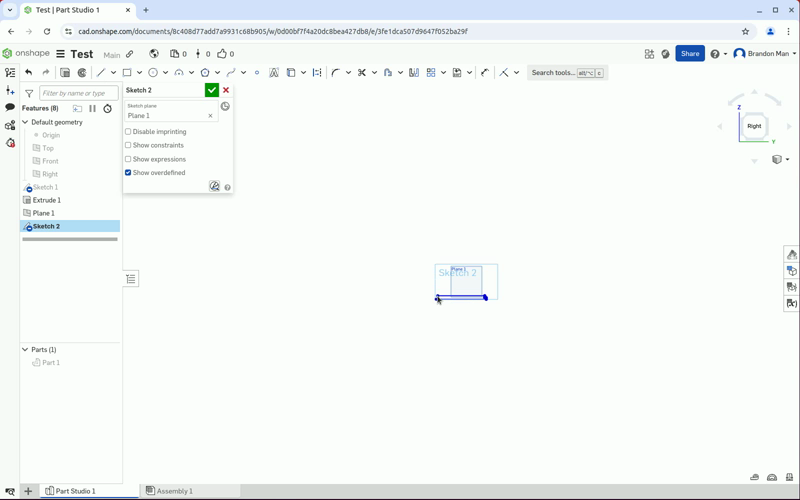
key(a)
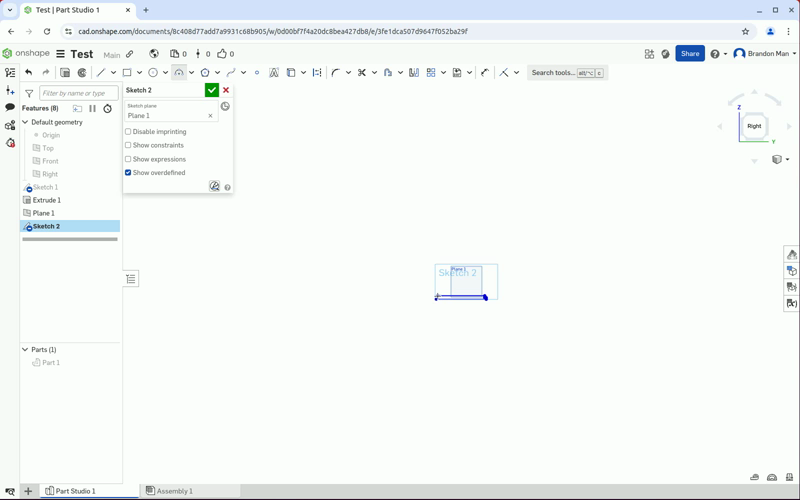
mouse_move(437, 295)
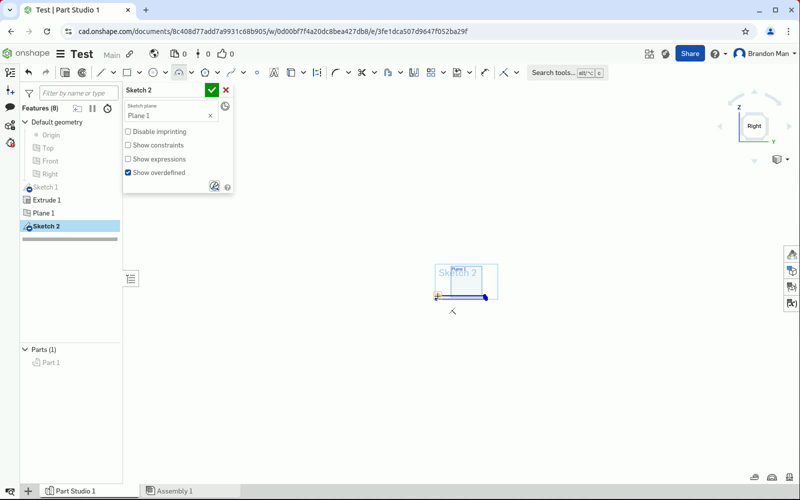
scroll(6)
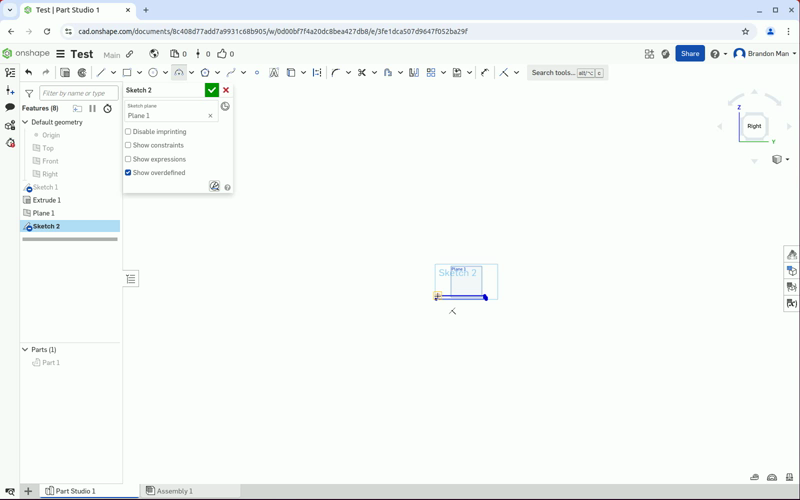
scroll(6)
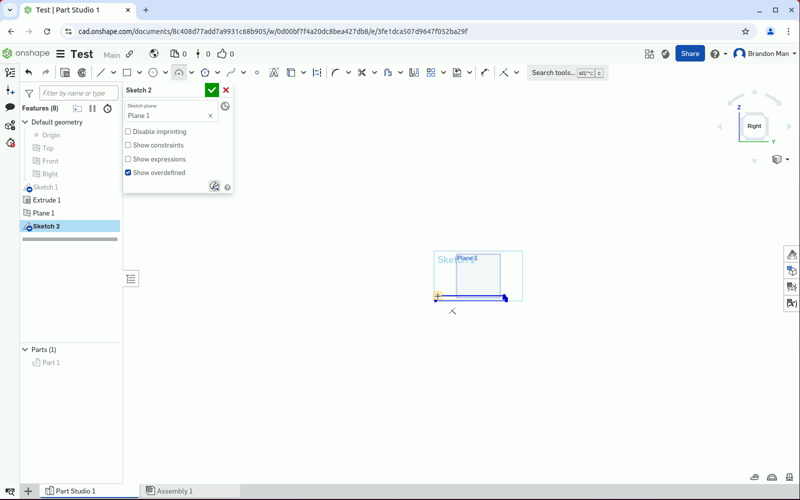
scroll(6)
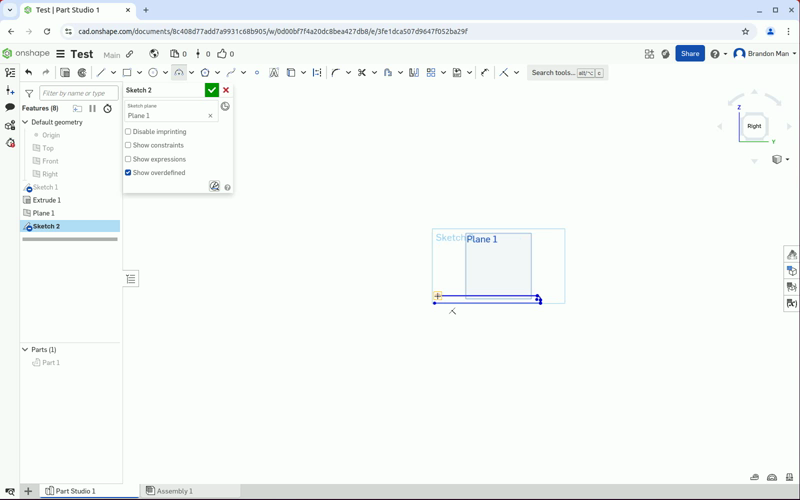
scroll(6)
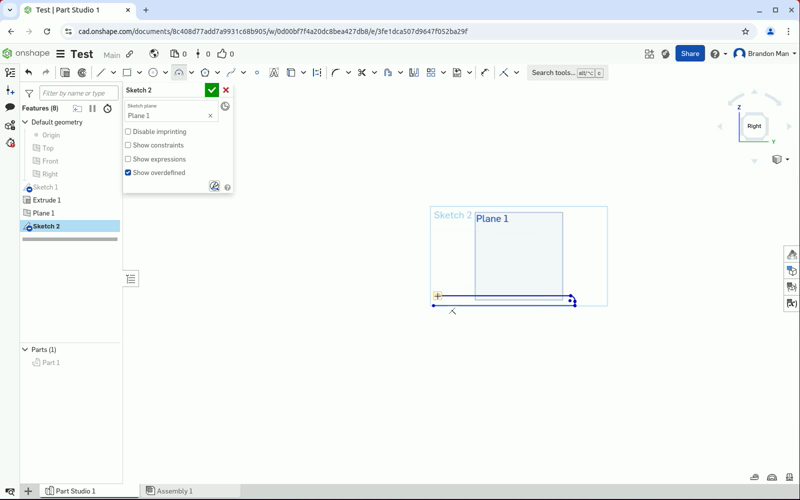
scroll(6)
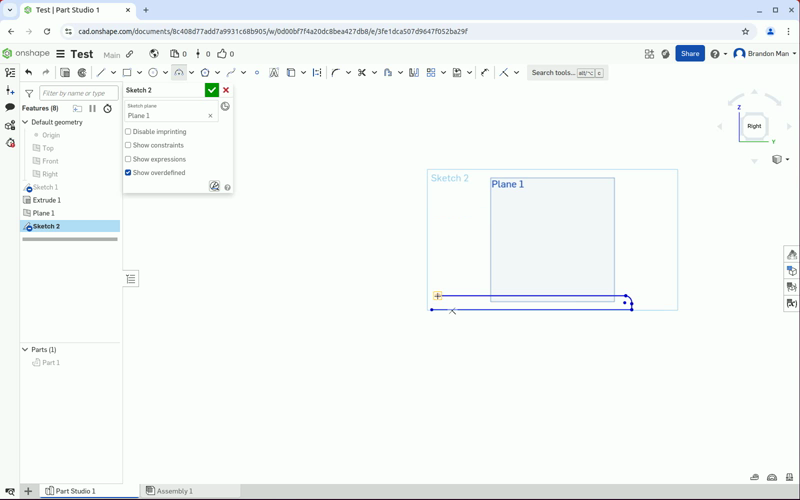
scroll(6)
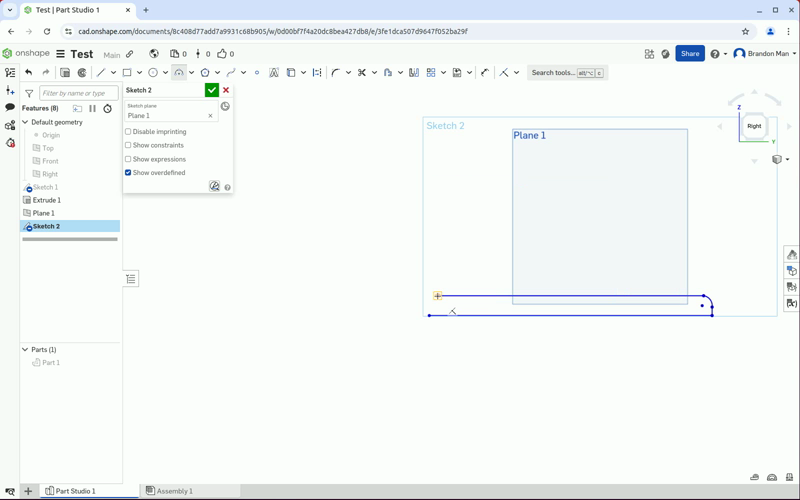
scroll(6)
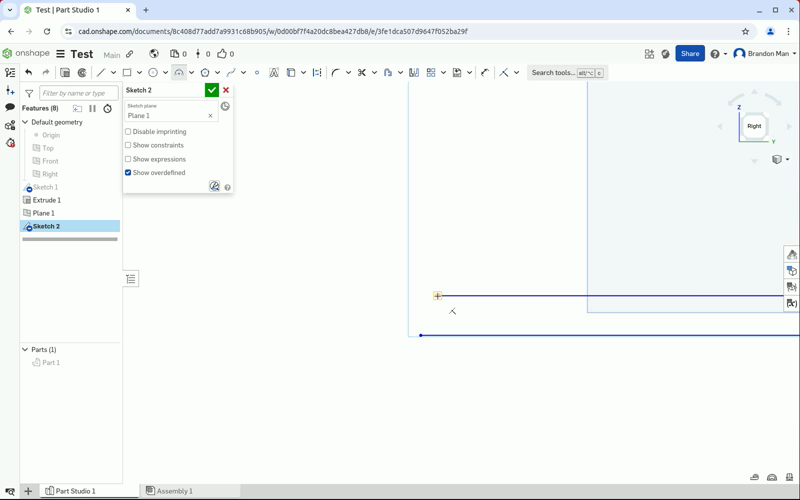
click(437, 295)
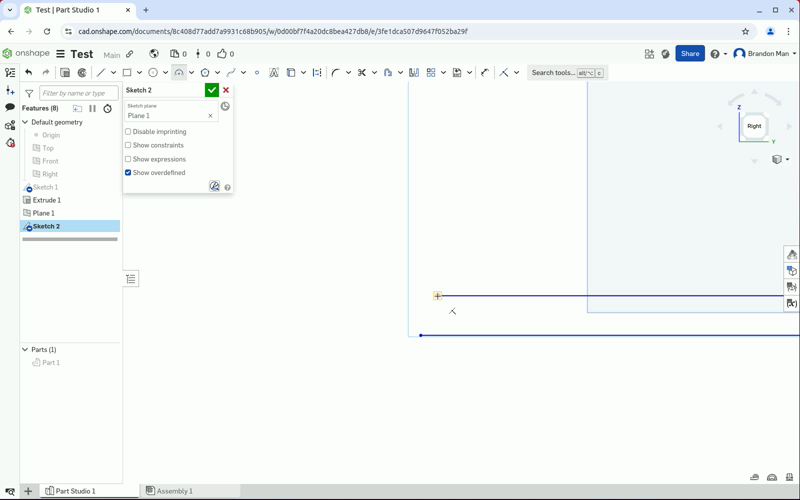
scroll(-6)
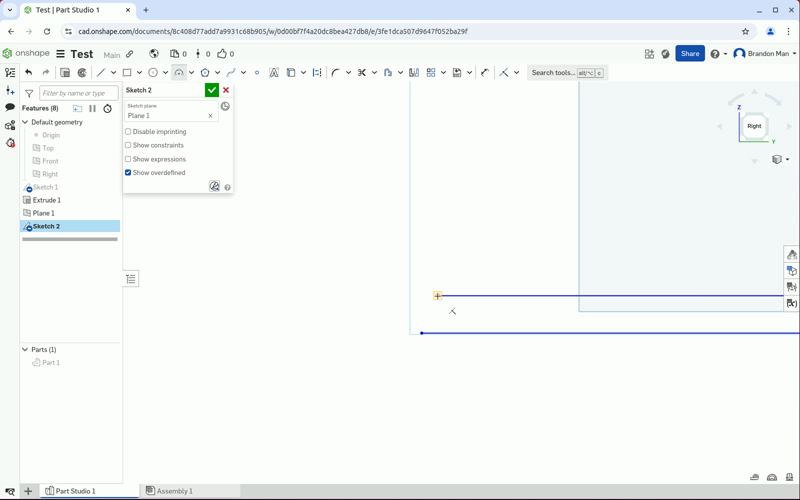
scroll(-6)
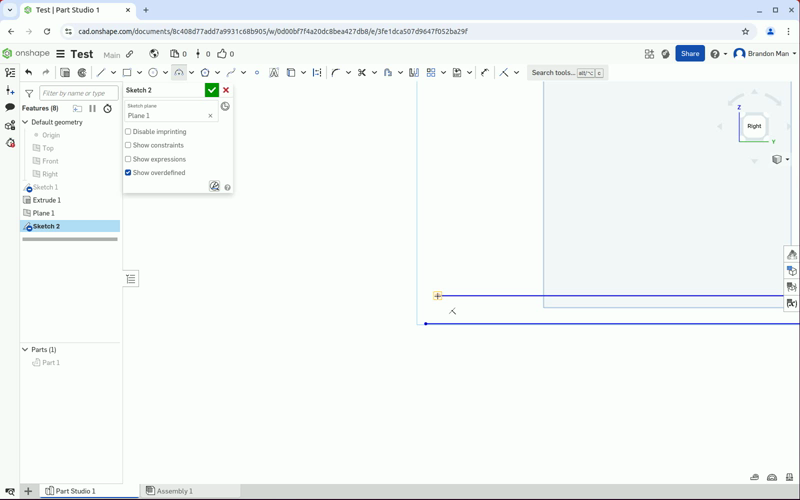
scroll(-6)
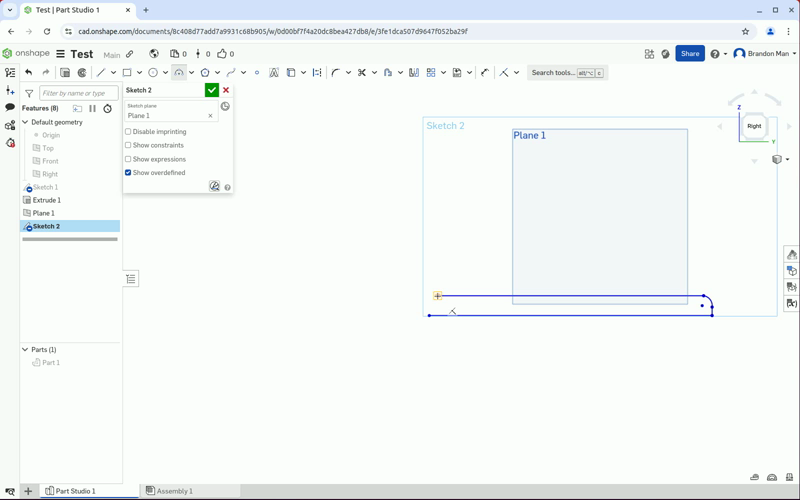
scroll(-6)
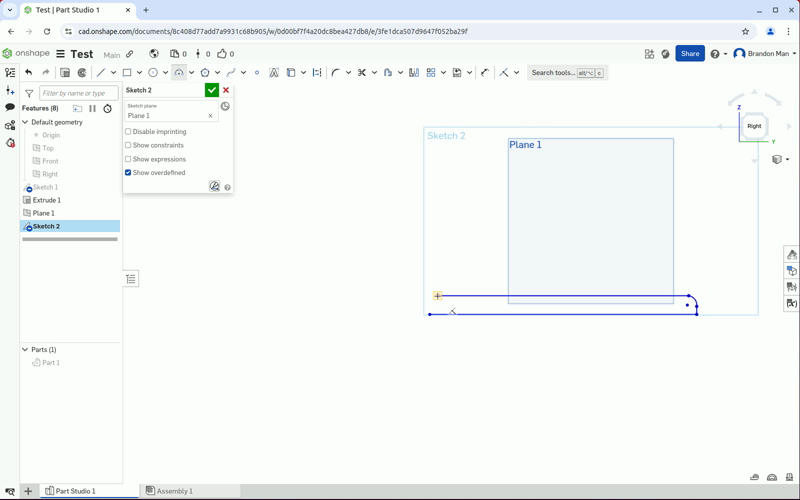
scroll(-6)
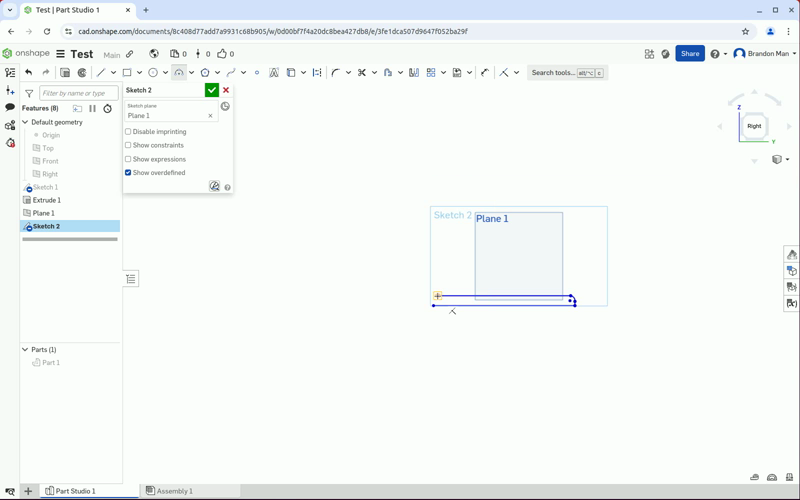
scroll(-6)
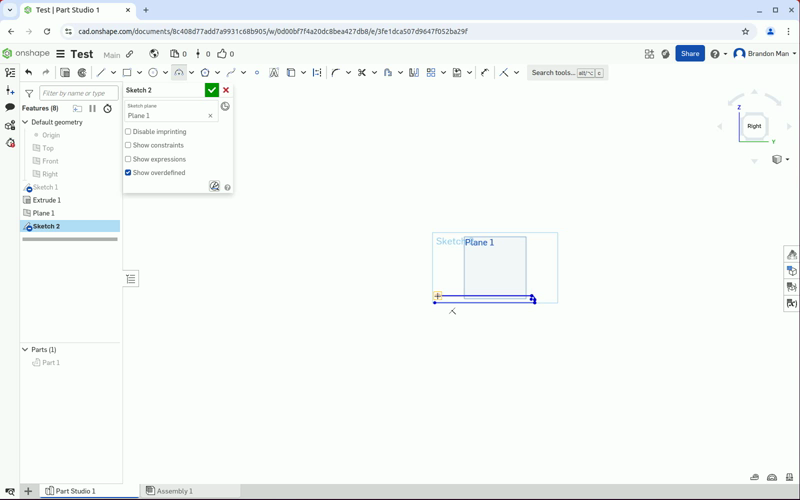
scroll(-6)
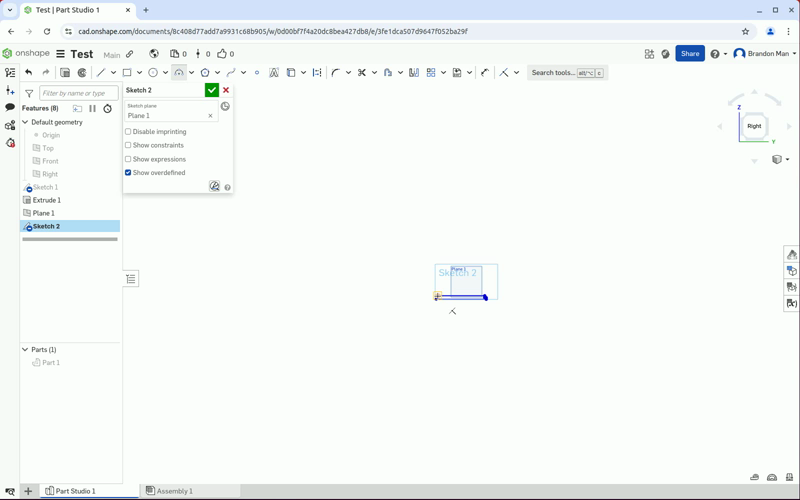
key_down(shift)
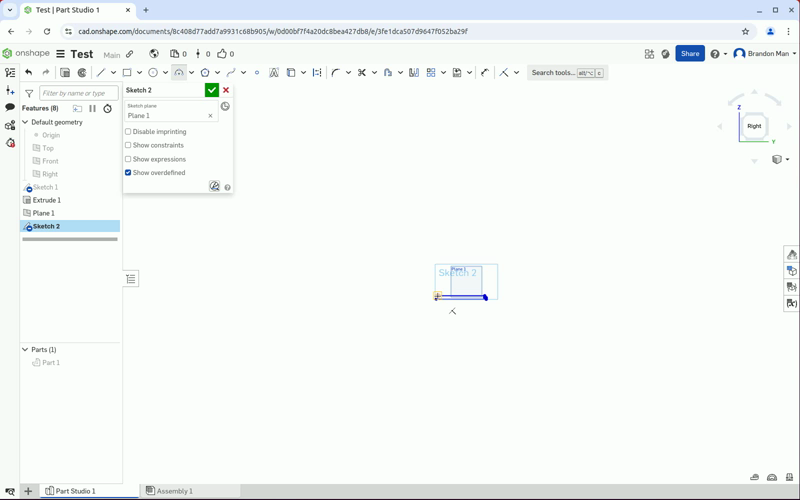
mouse_move(436, 297)
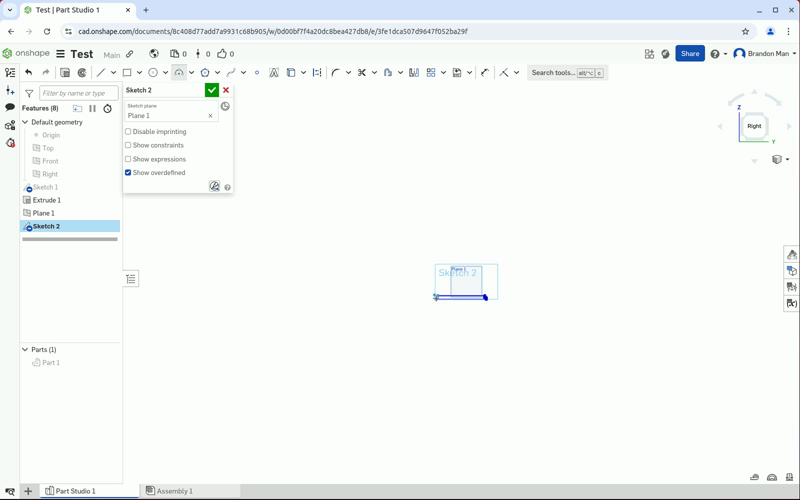
scroll(6)
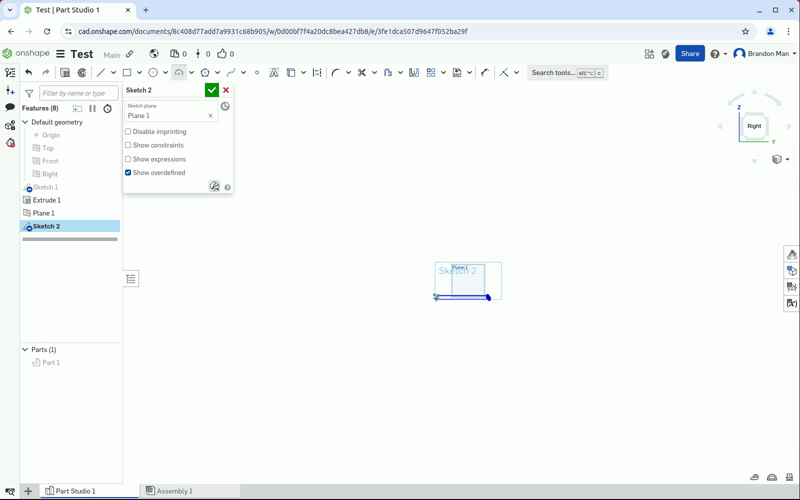
scroll(6)
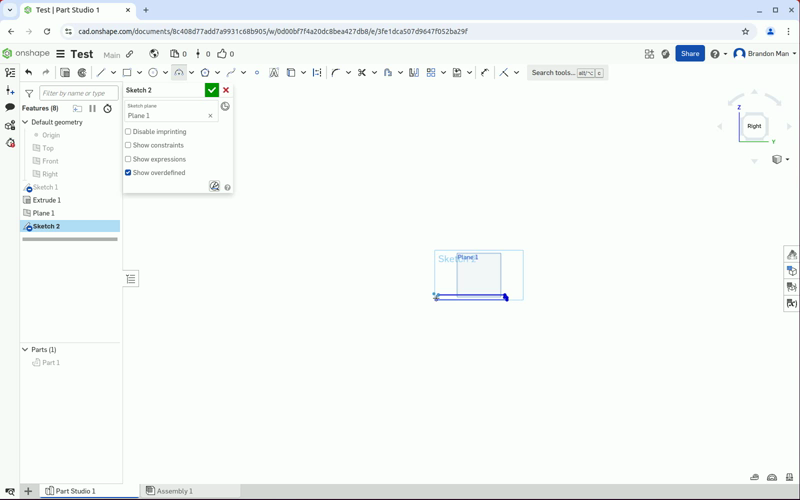
scroll(6)
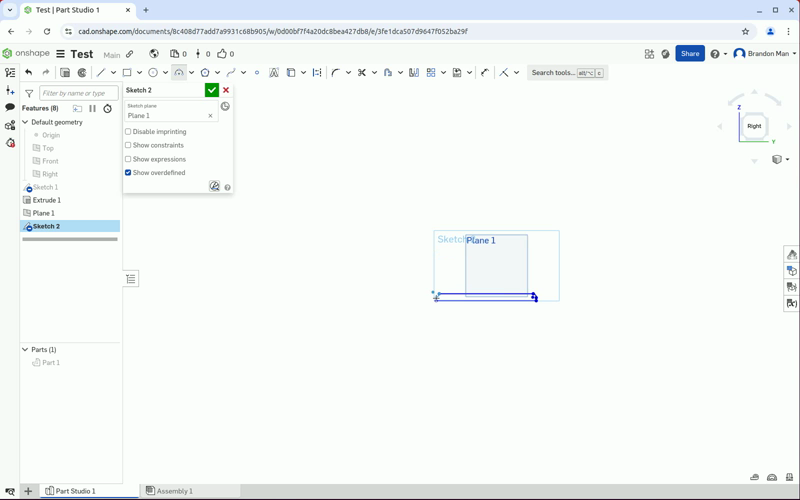
scroll(6)
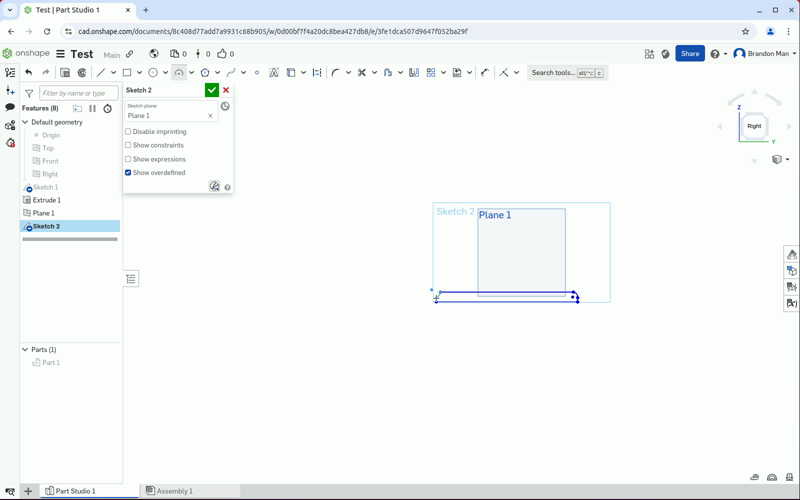
scroll(6)
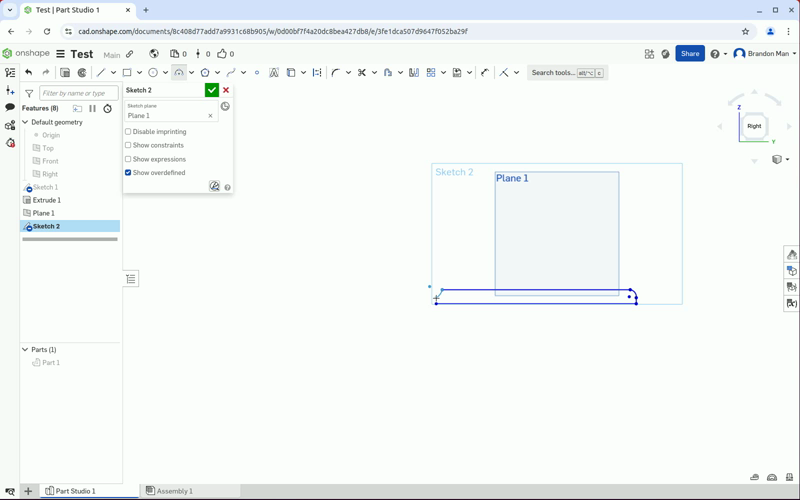
scroll(6)
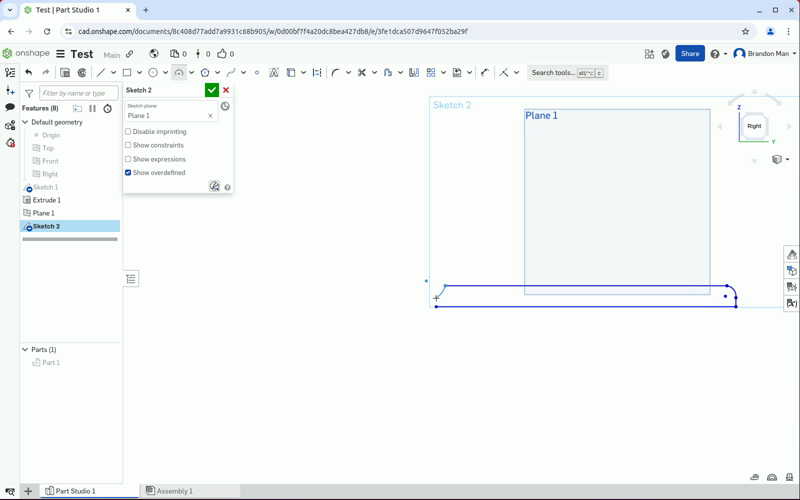
scroll(6)
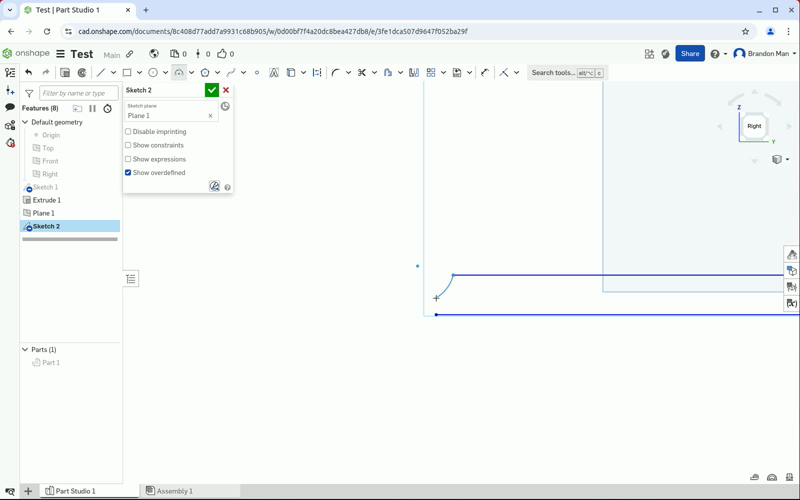
click(436, 297)
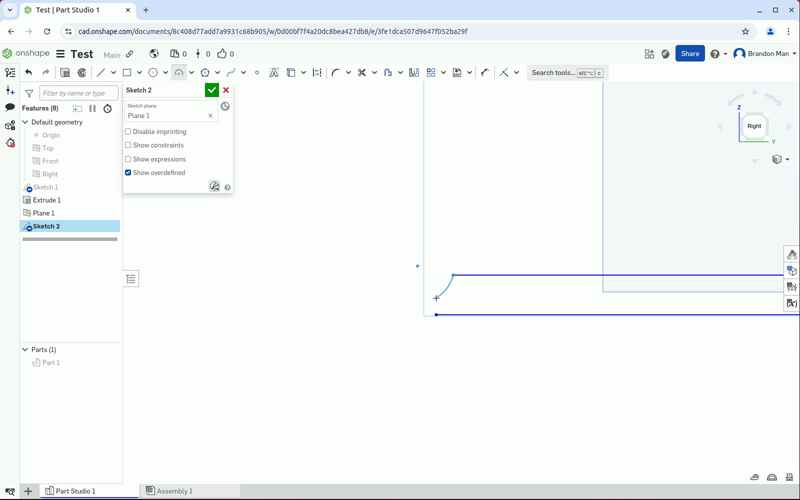
scroll(-6)
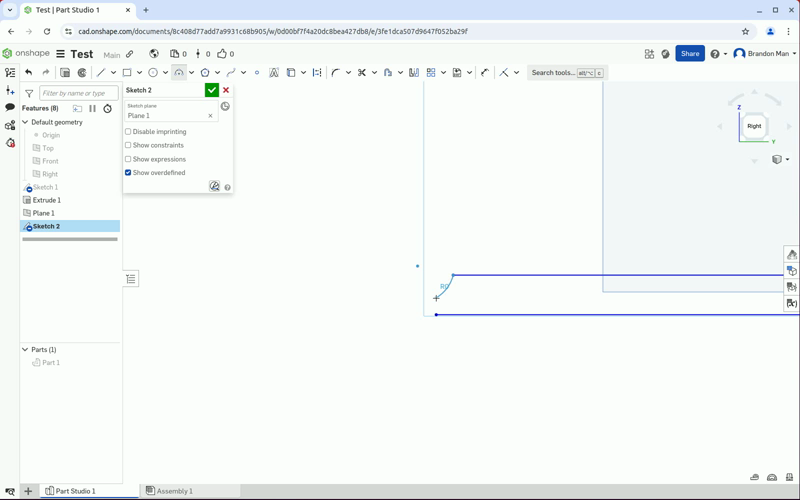
scroll(-6)
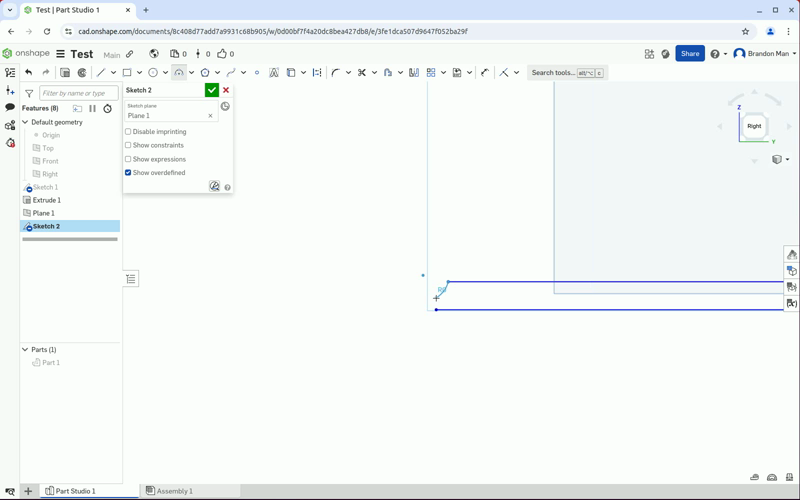
scroll(-6)
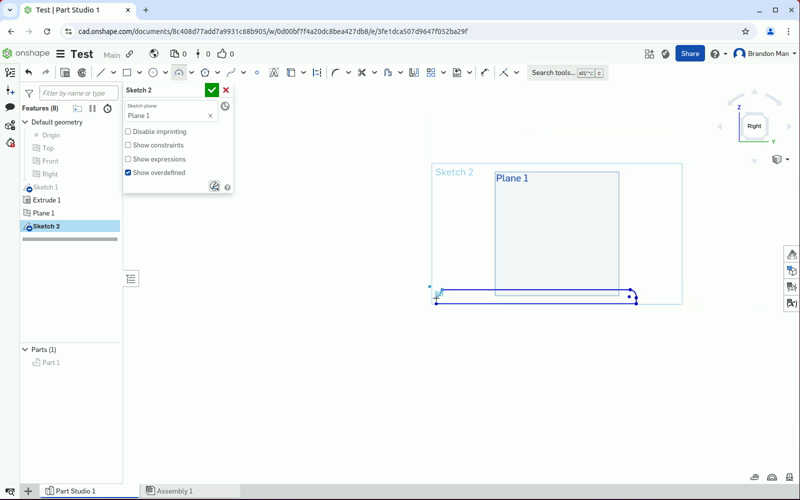
scroll(-6)
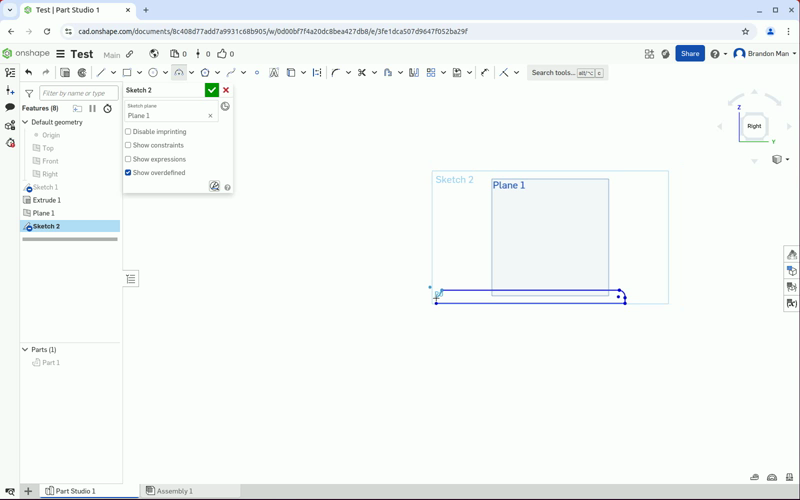
scroll(-6)
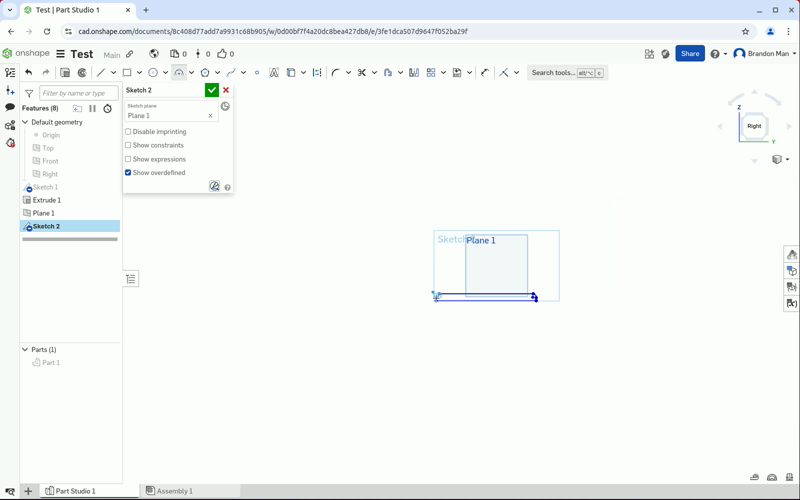
scroll(-6)
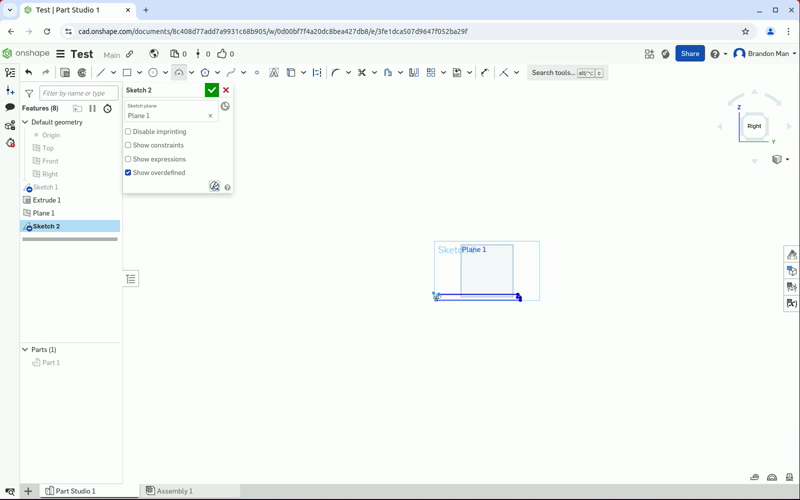
scroll(-6)
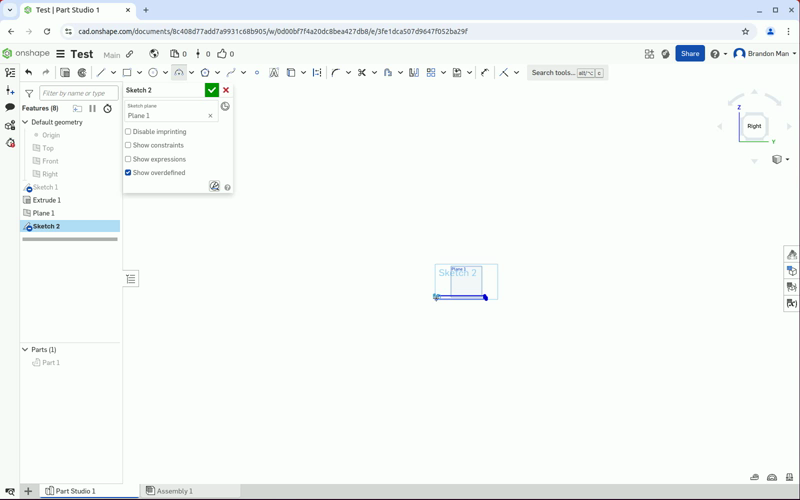
mouse_move(436, 296)
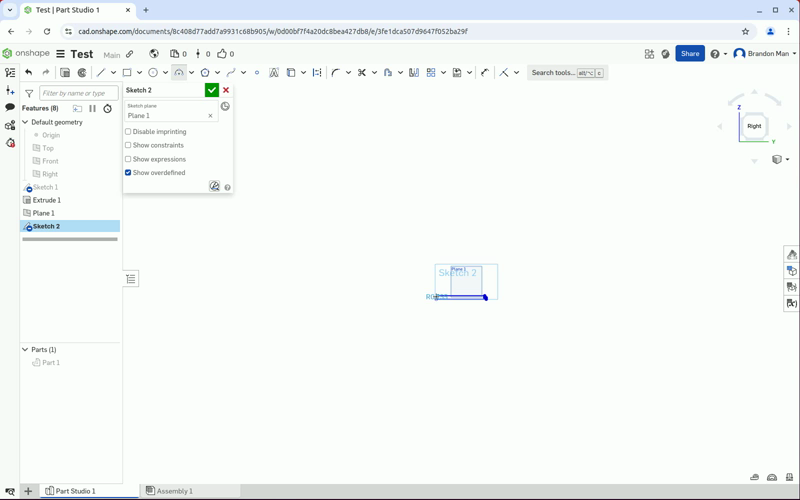
scroll(6)
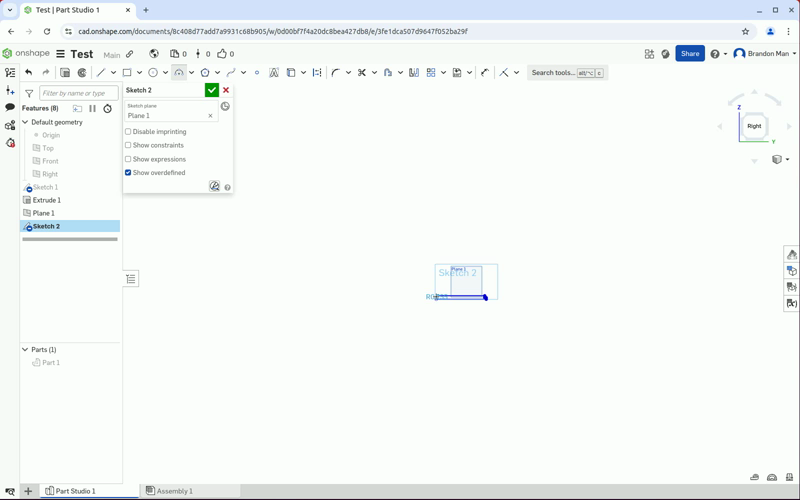
scroll(6)
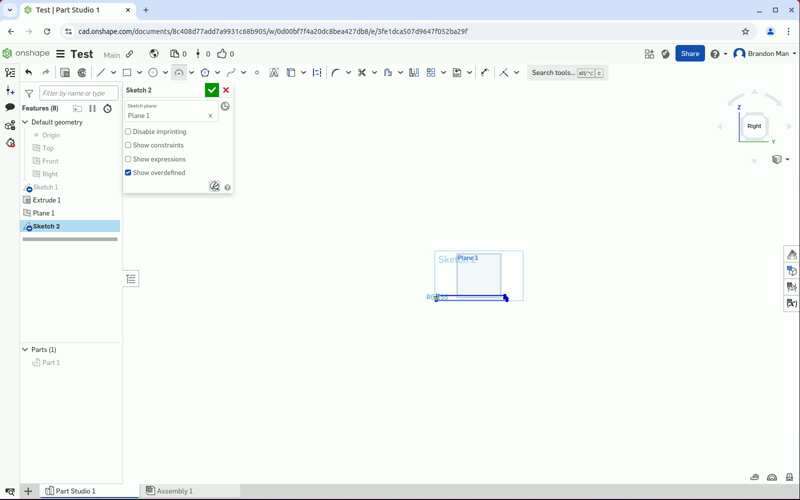
scroll(6)
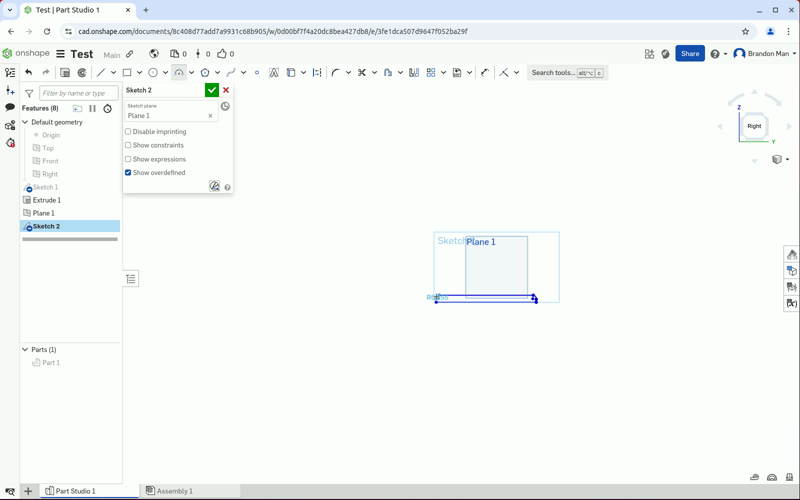
scroll(6)
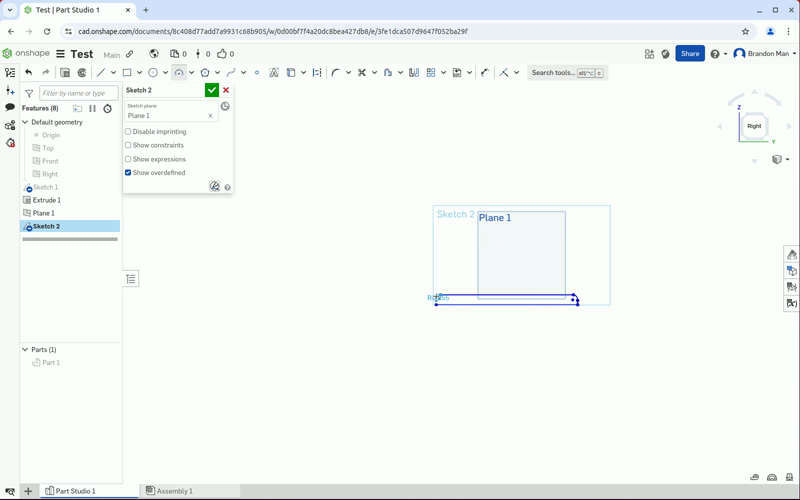
scroll(6)
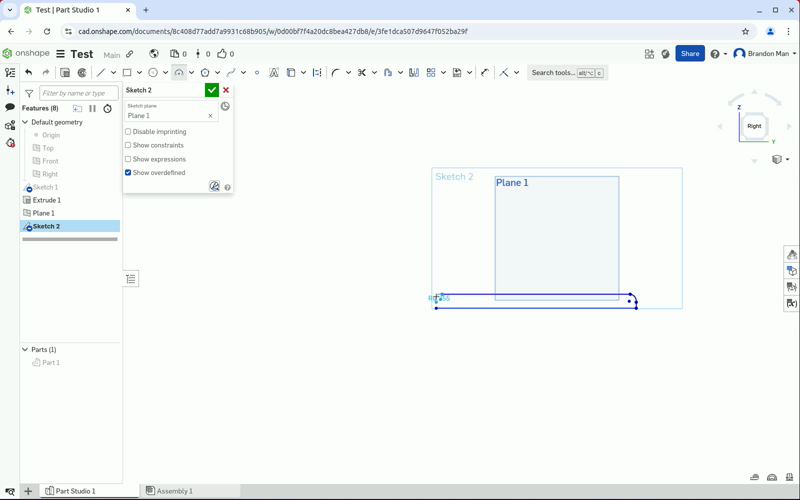
scroll(6)
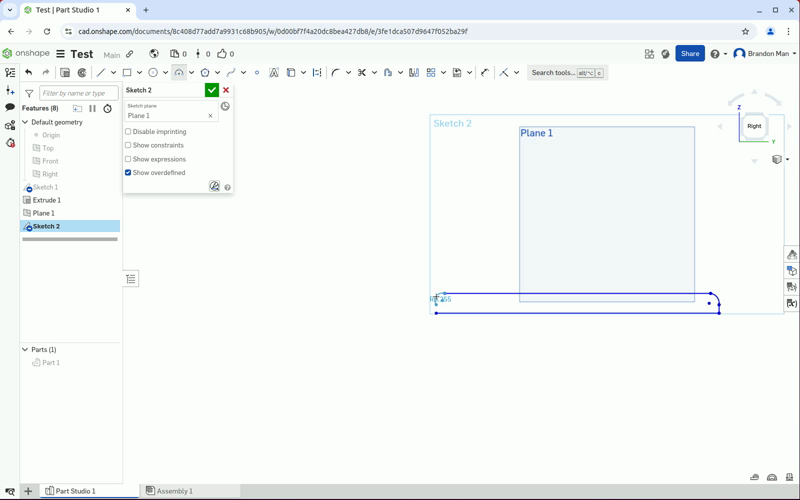
scroll(6)
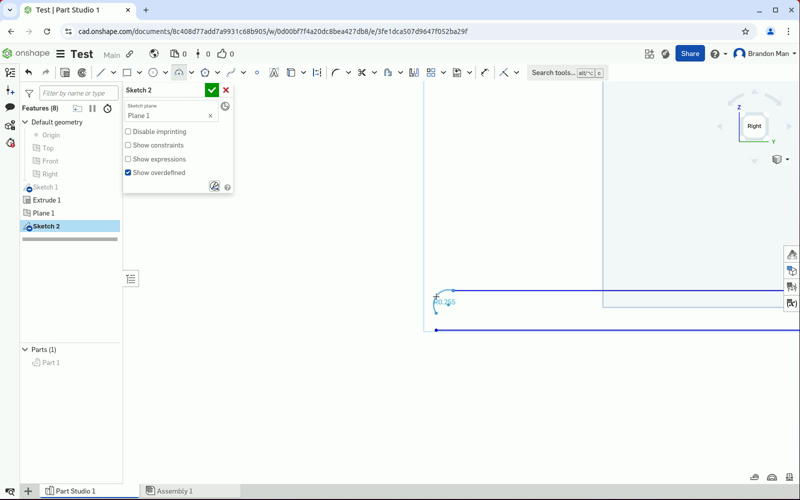
click(436, 296)
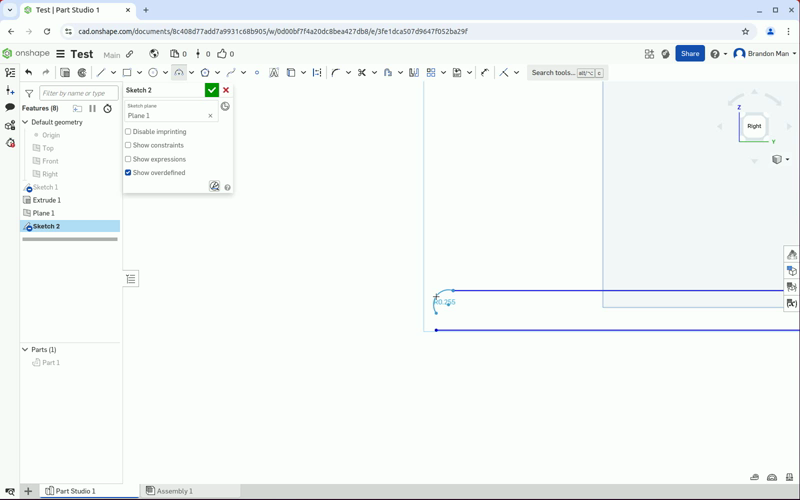
scroll(-6)
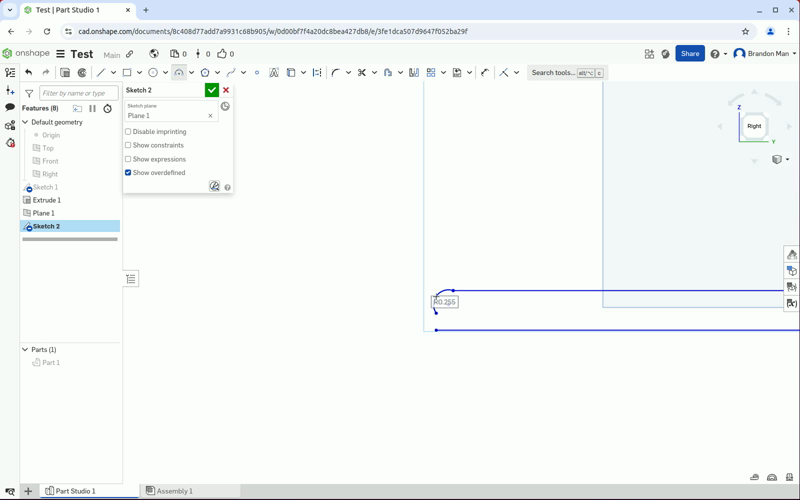
scroll(-6)
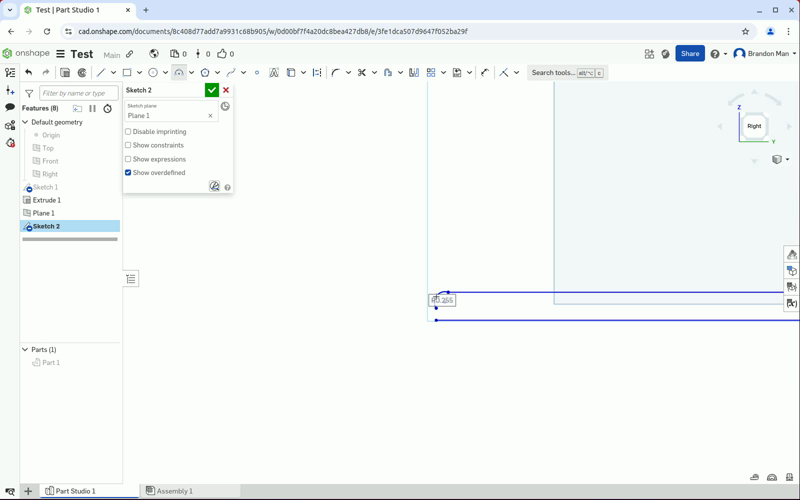
scroll(-6)
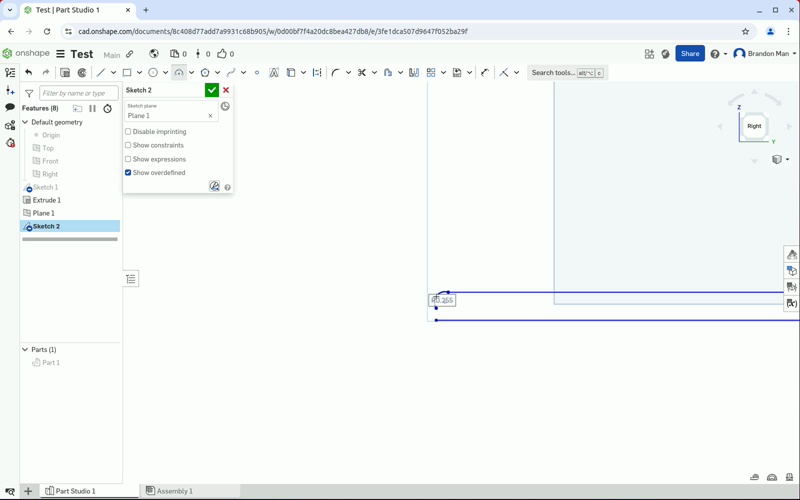
scroll(-6)
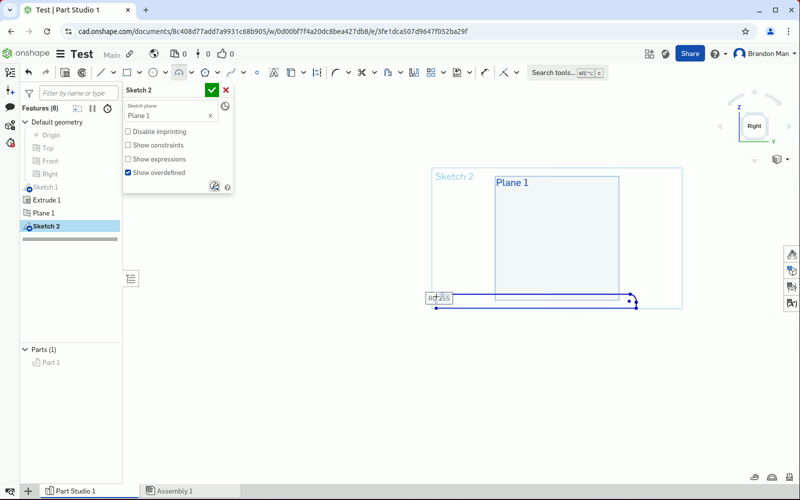
scroll(-6)
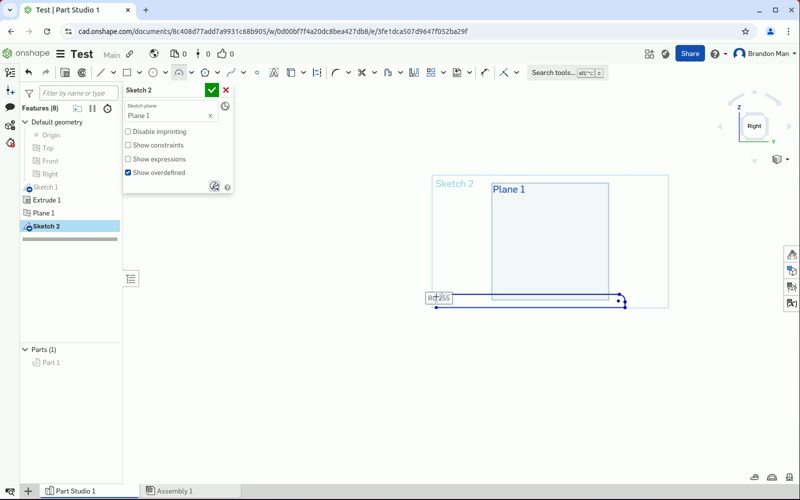
scroll(-6)
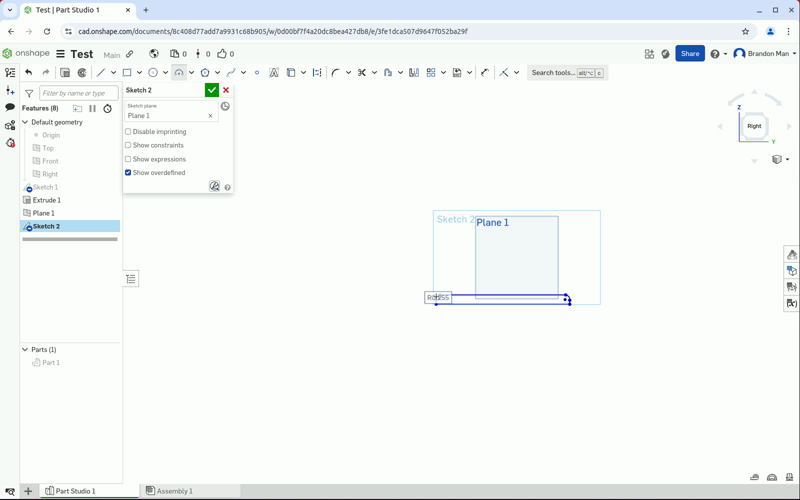
scroll(-6)
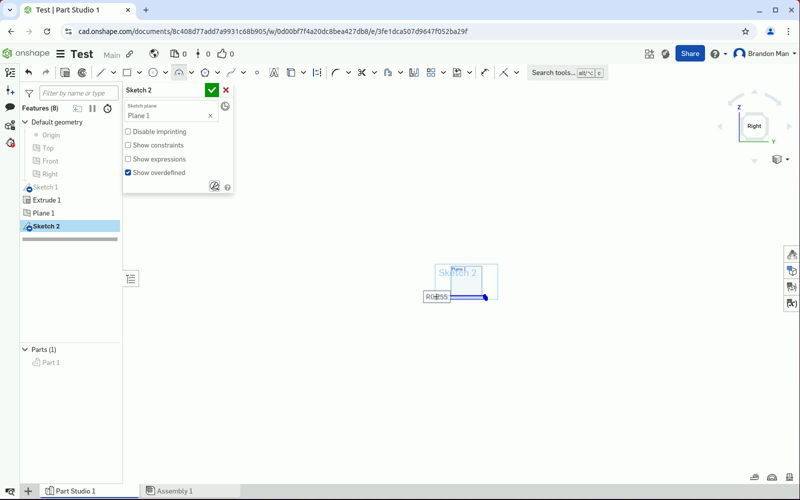
key_up(shift)
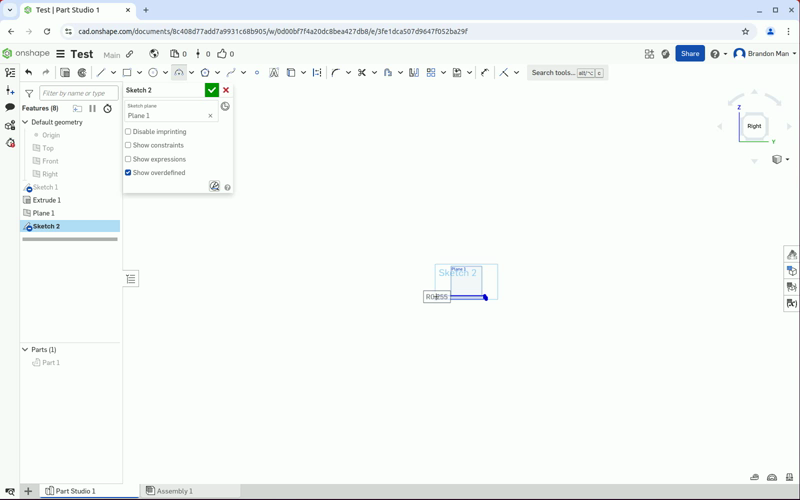
key(esc)
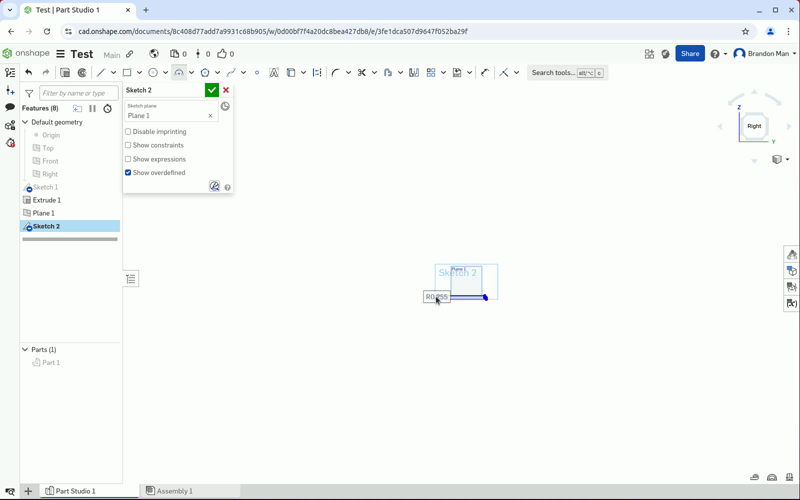
key(l)
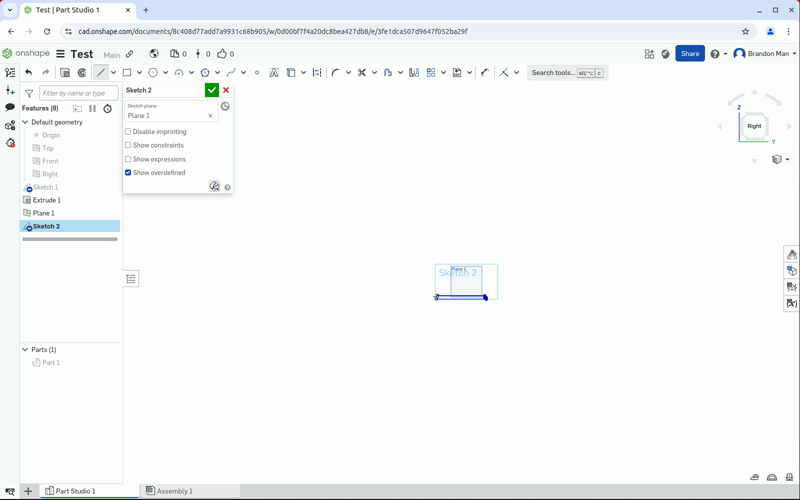
mouse_move(436, 297)
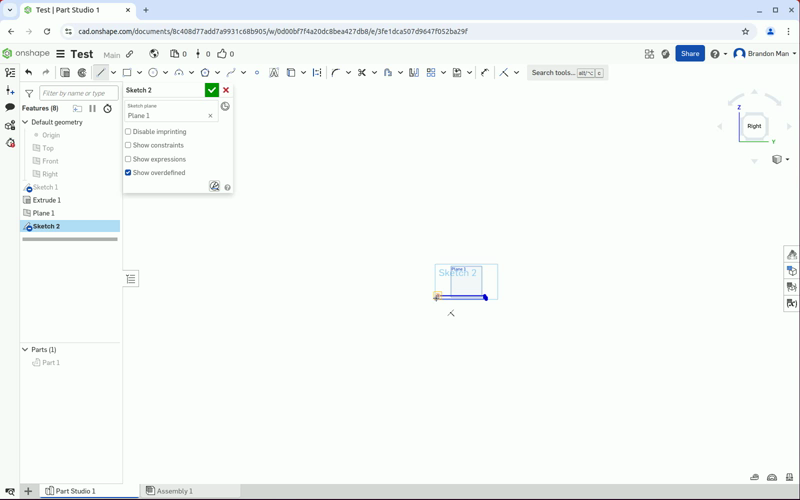
scroll(6)
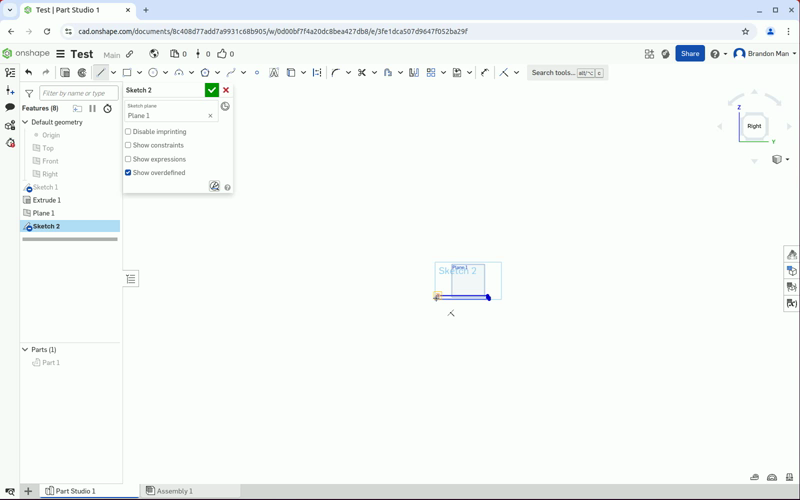
scroll(6)
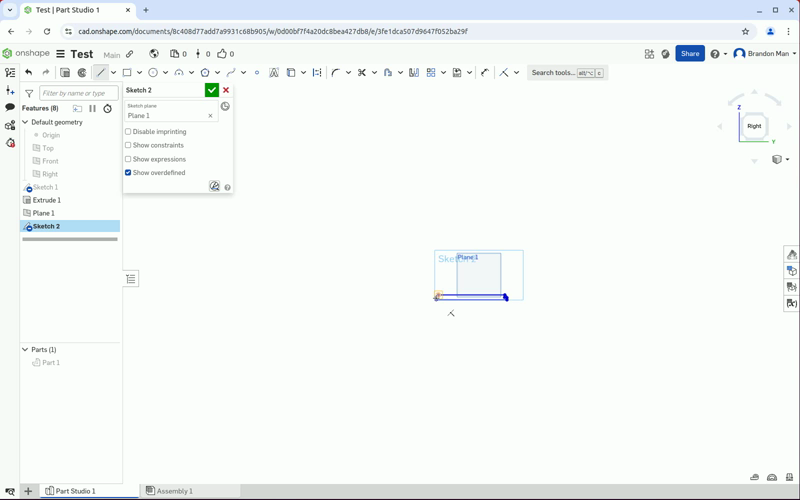
scroll(6)
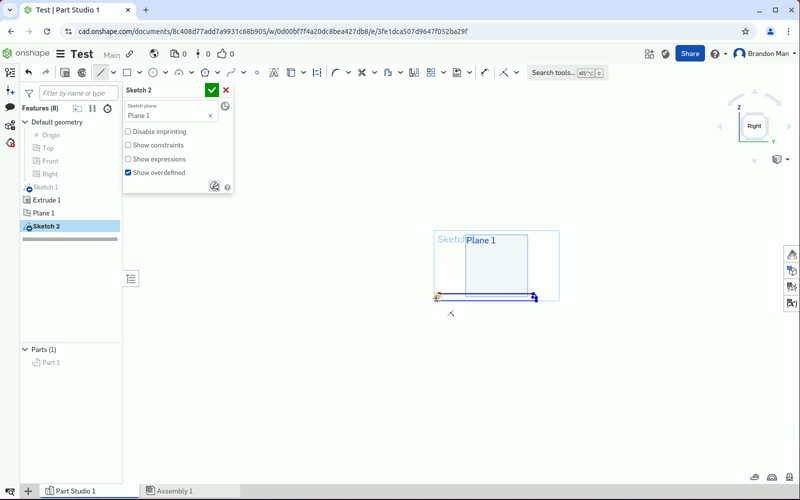
scroll(6)
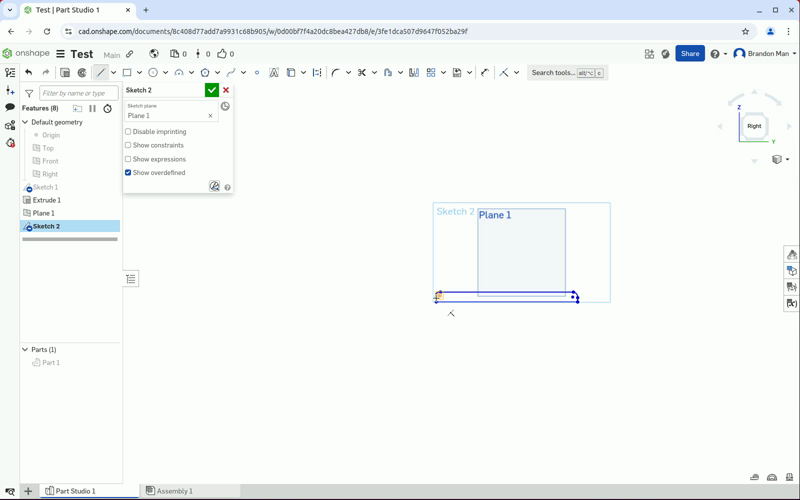
scroll(6)
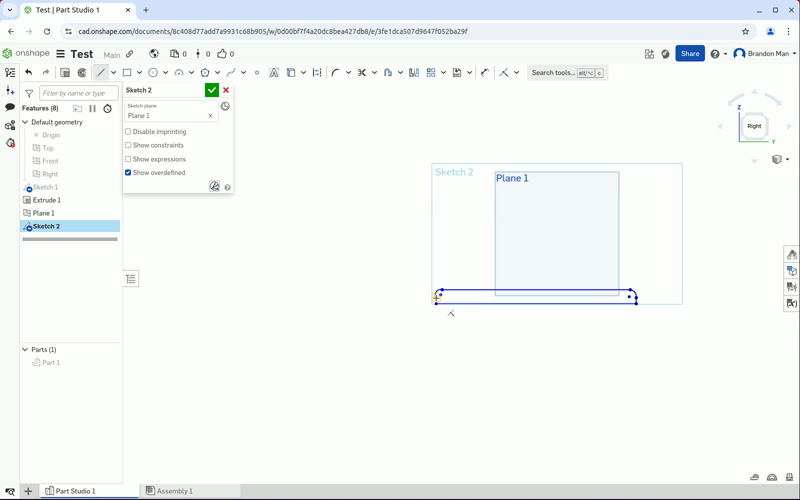
scroll(6)
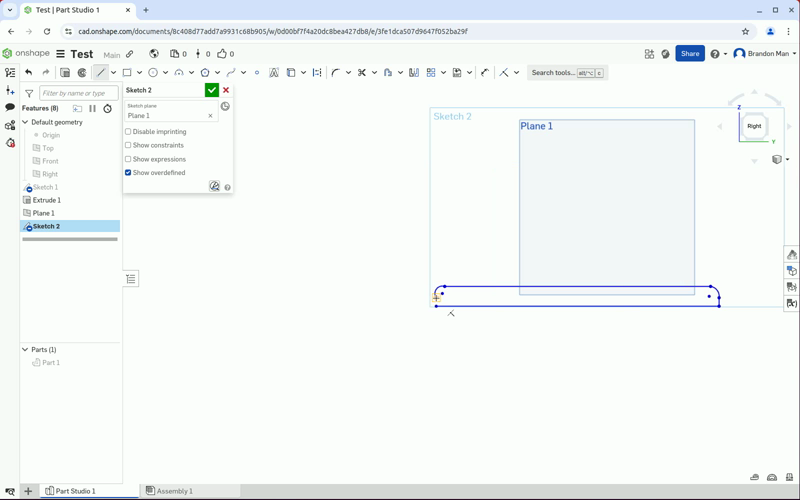
scroll(6)
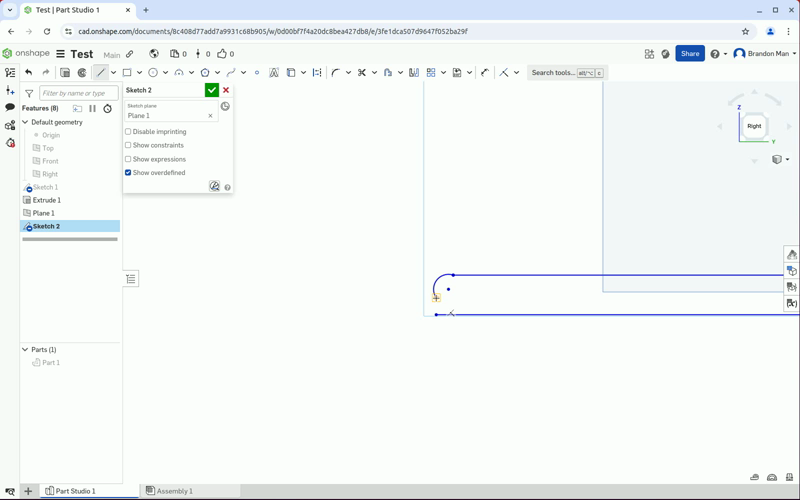
click(436, 297)
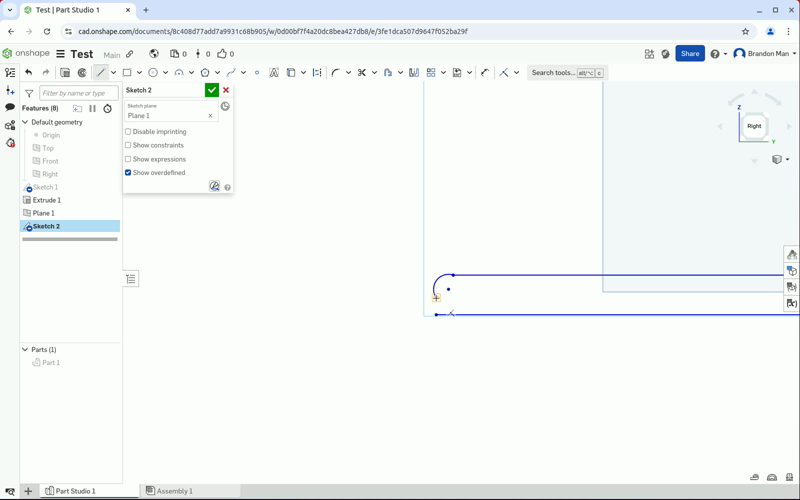
scroll(-6)
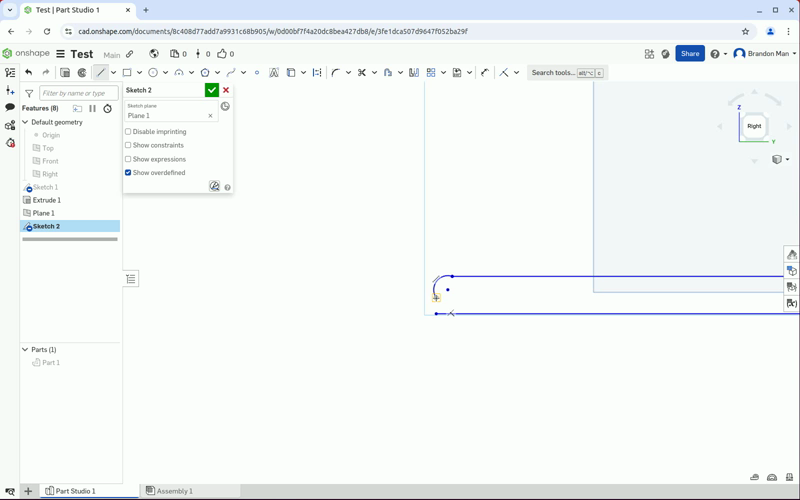
scroll(-6)
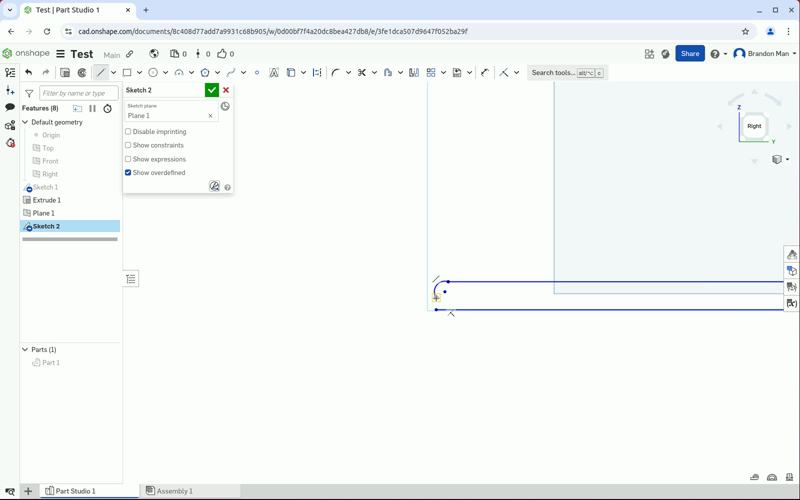
scroll(-6)
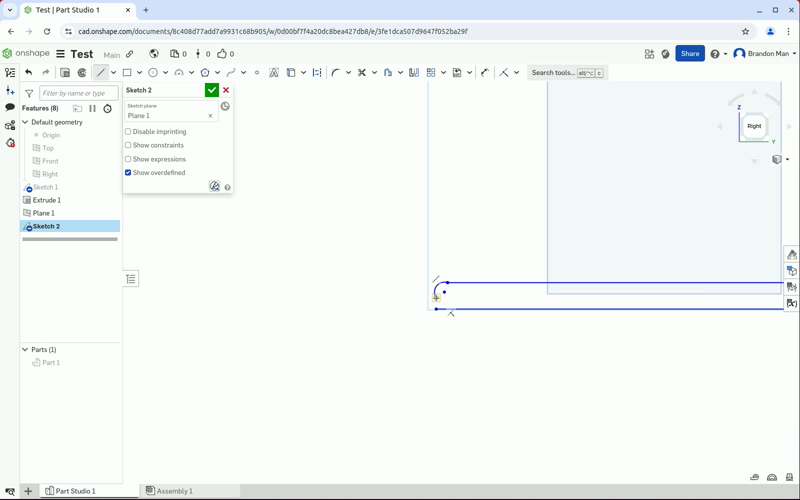
scroll(-6)
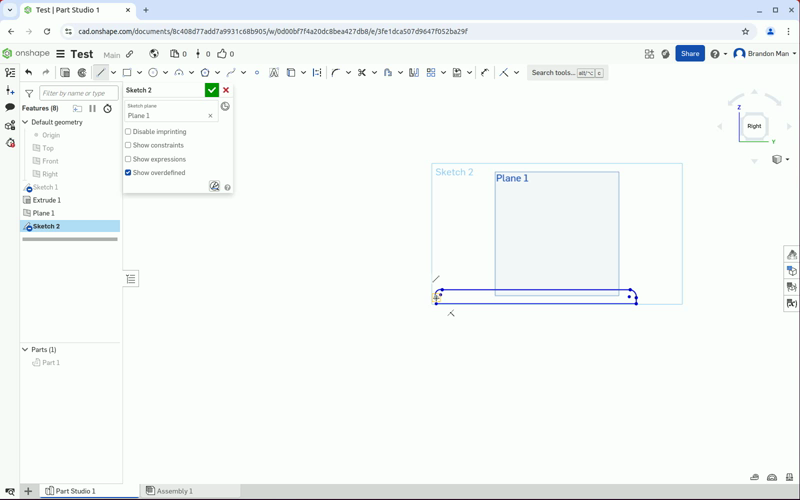
scroll(-6)
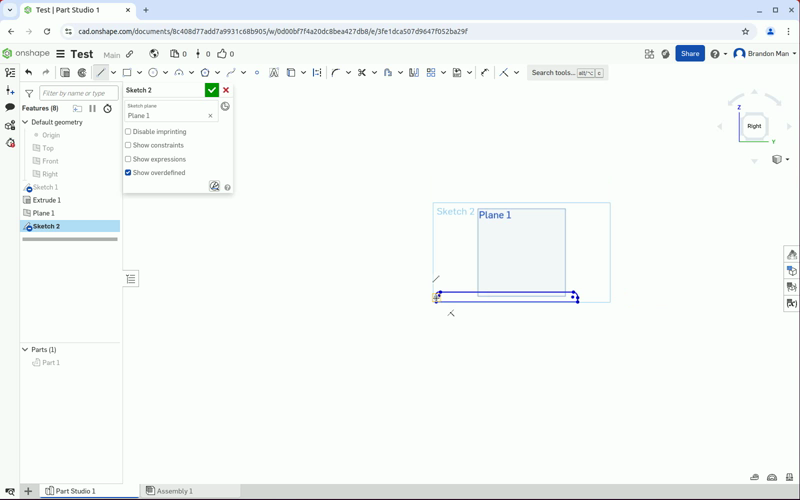
scroll(-6)
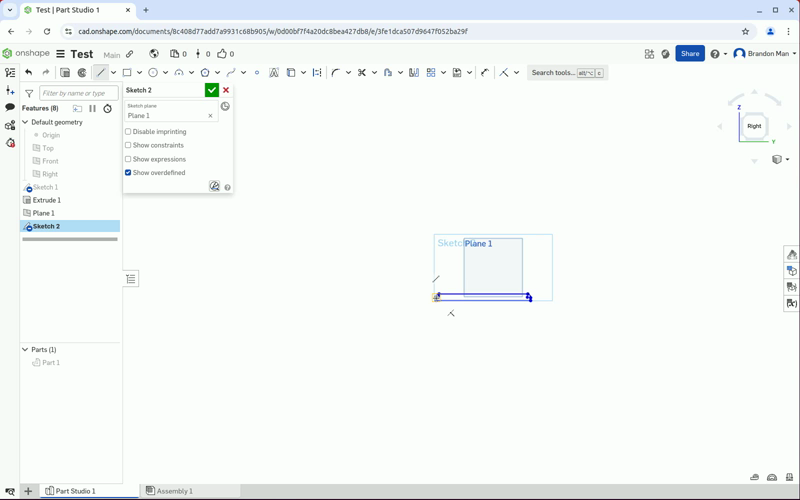
scroll(-6)
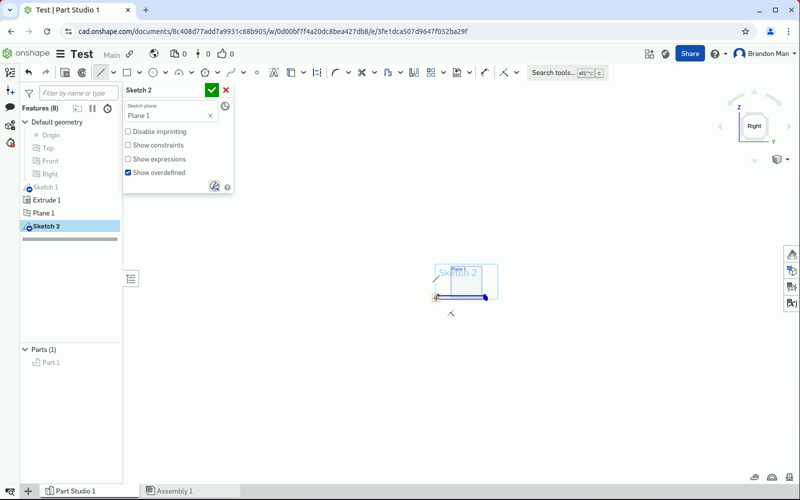
mouse_move(466, 297)
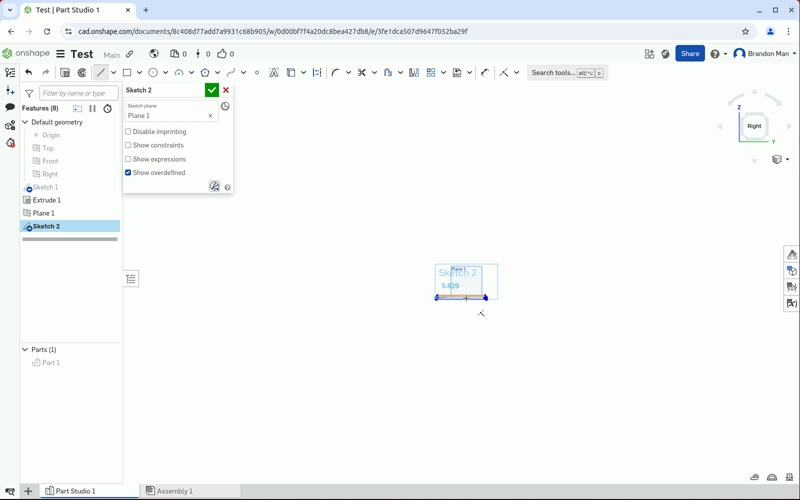
key_down(shift)
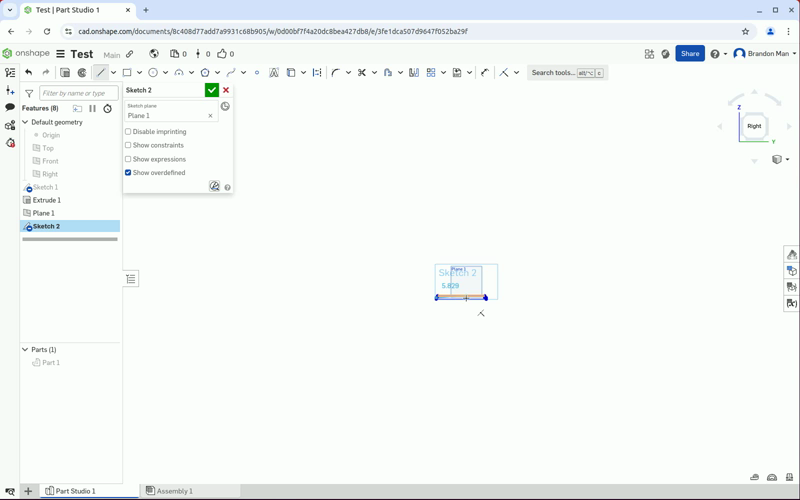
mouse_move(436, 299)
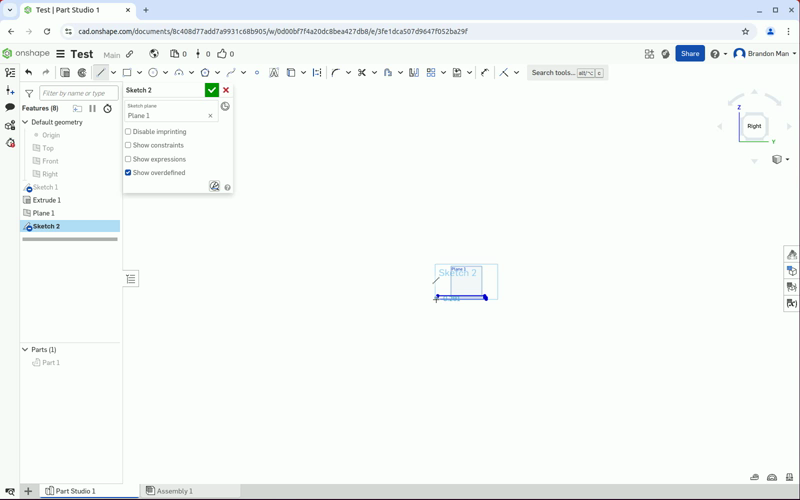
scroll(6)
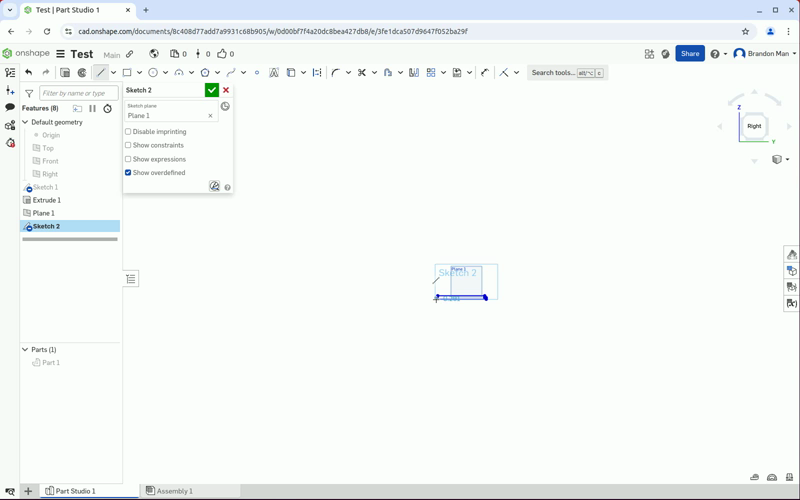
scroll(6)
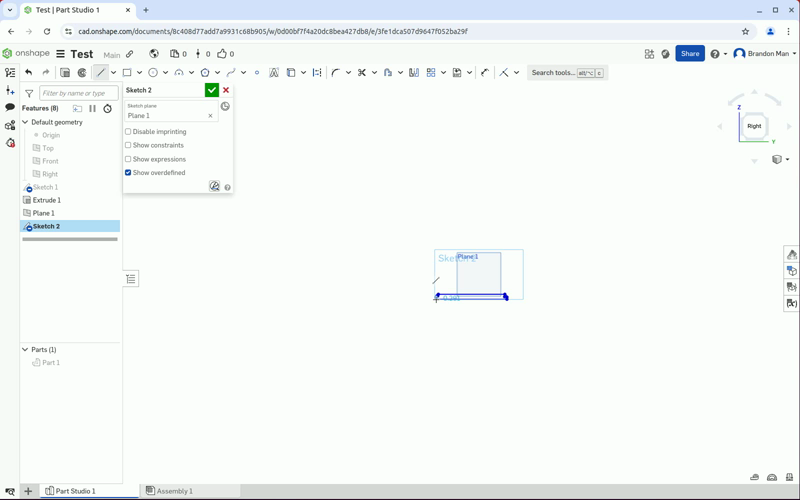
scroll(6)
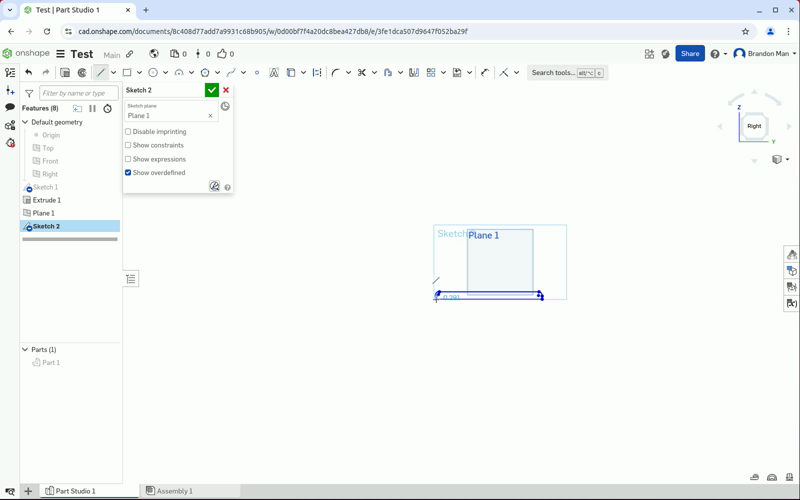
scroll(6)
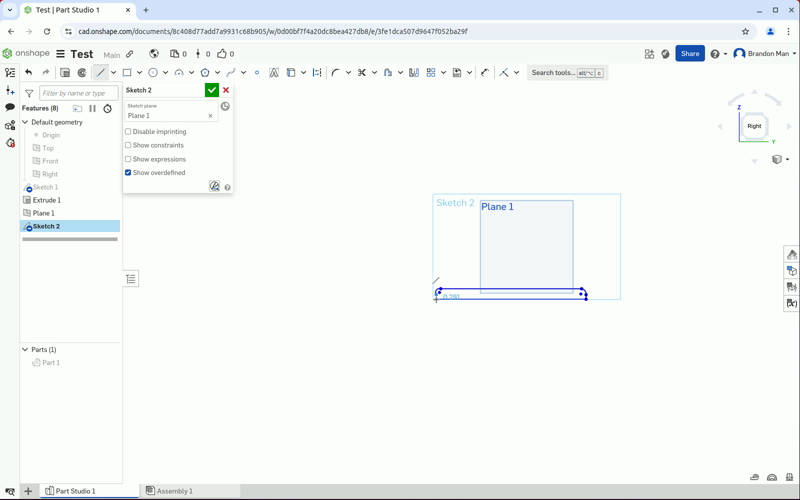
scroll(6)
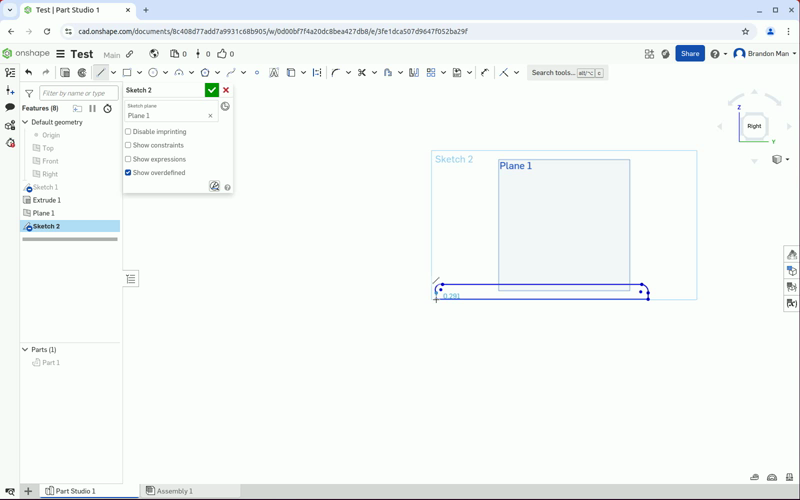
scroll(6)
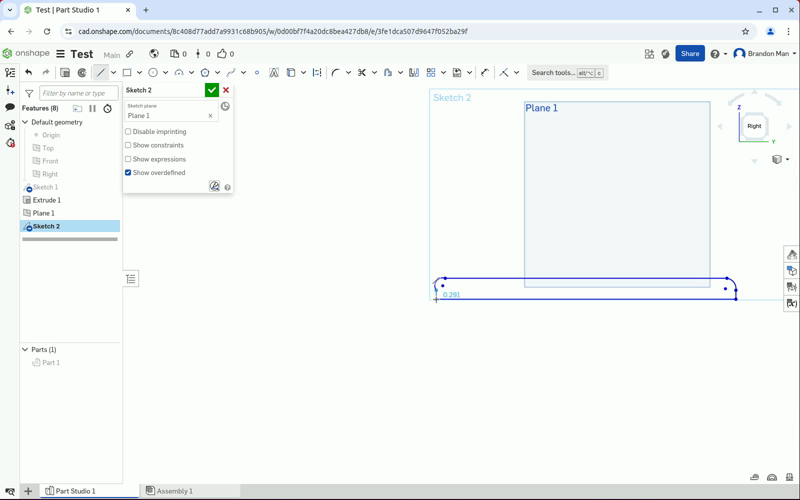
scroll(6)
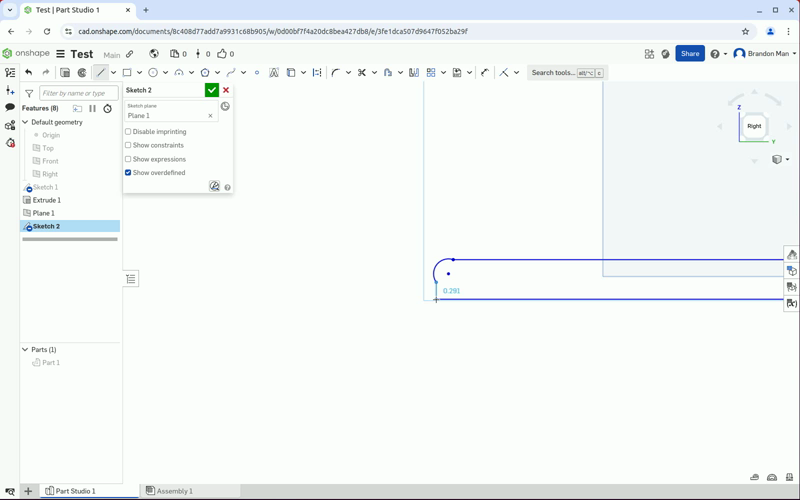
key_up(shift)
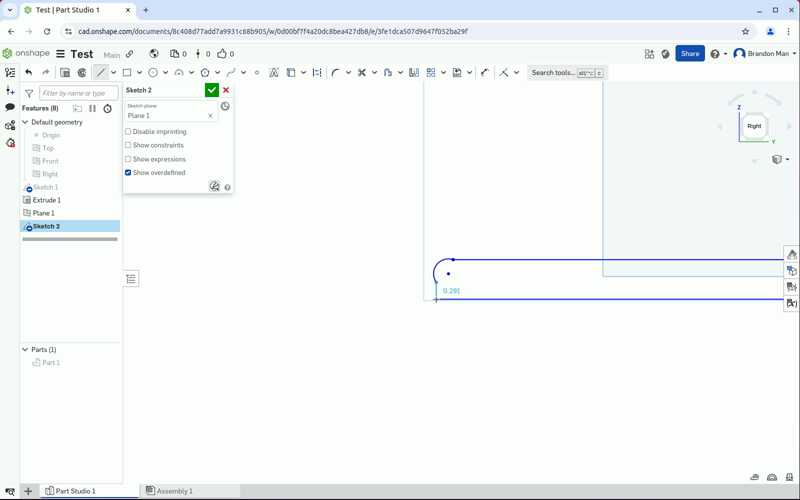
click(436, 299)
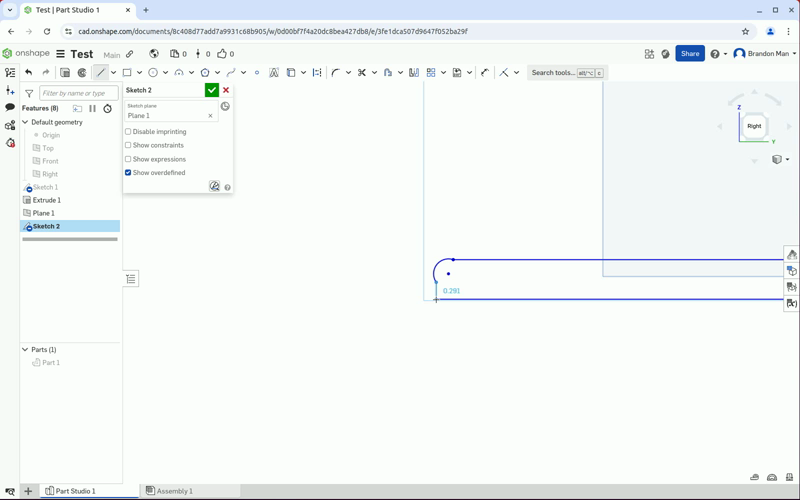
scroll(-6)
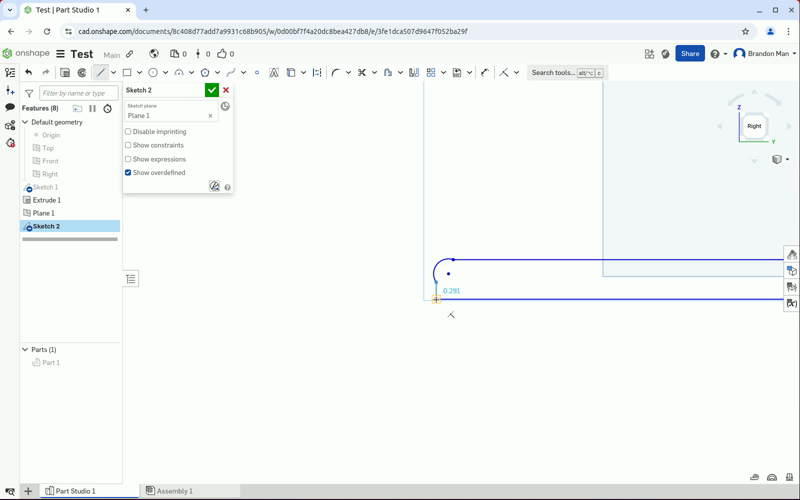
scroll(-6)
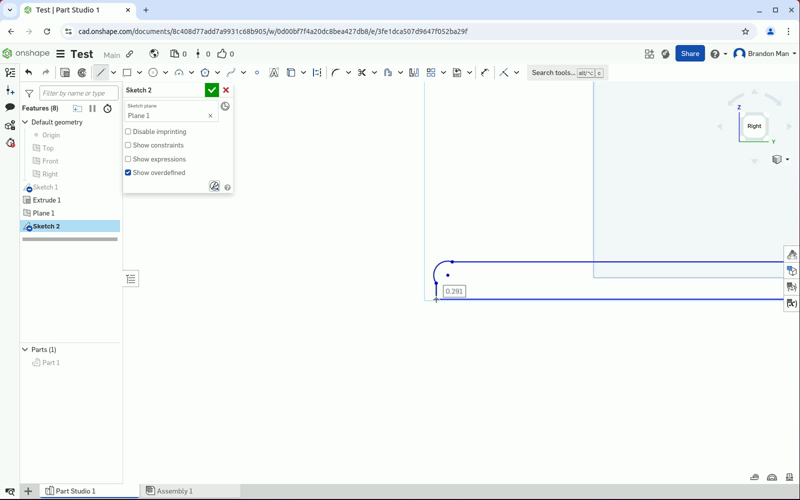
scroll(-6)
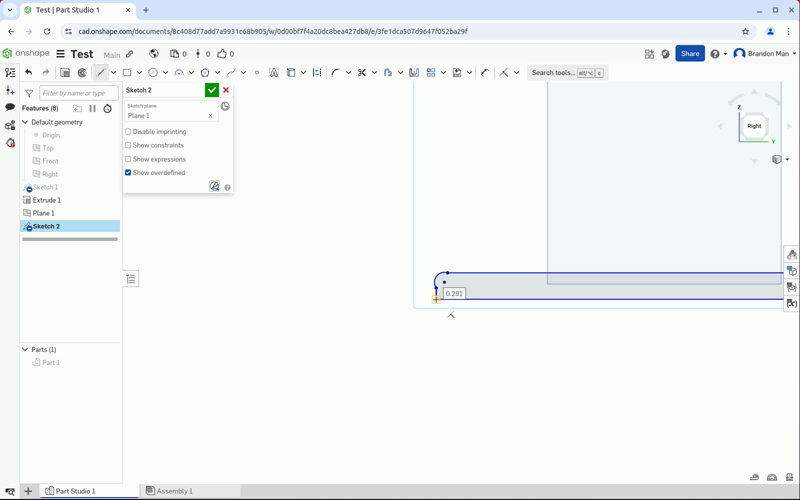
scroll(-6)
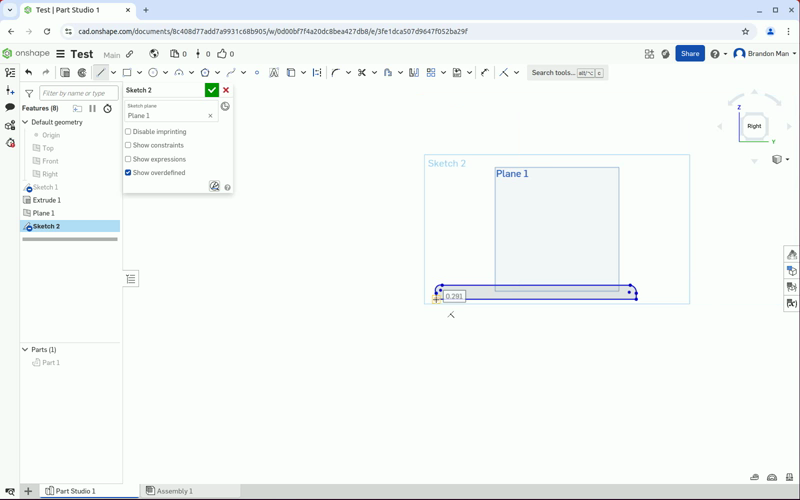
scroll(-6)
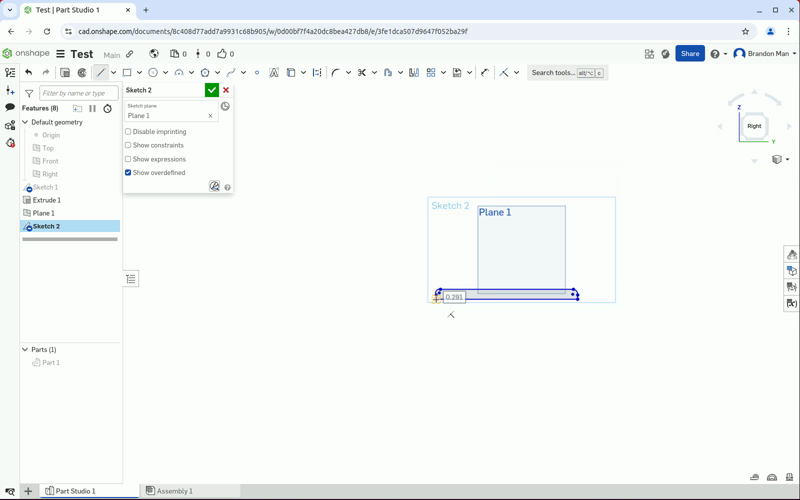
scroll(-6)
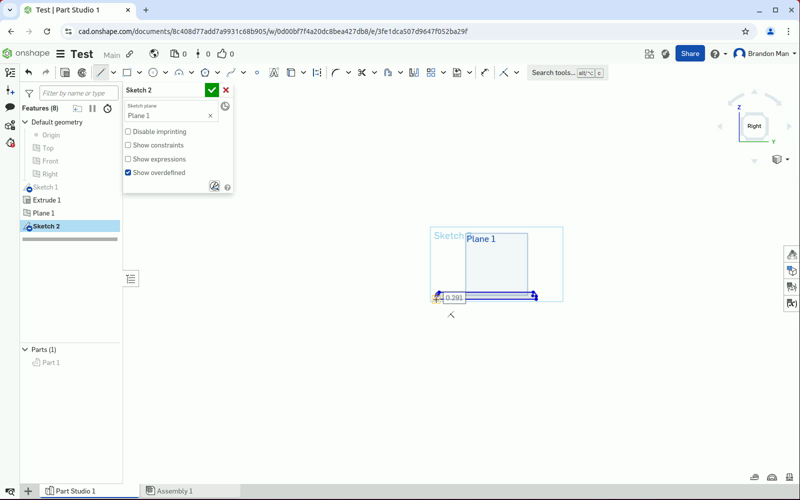
scroll(-6)
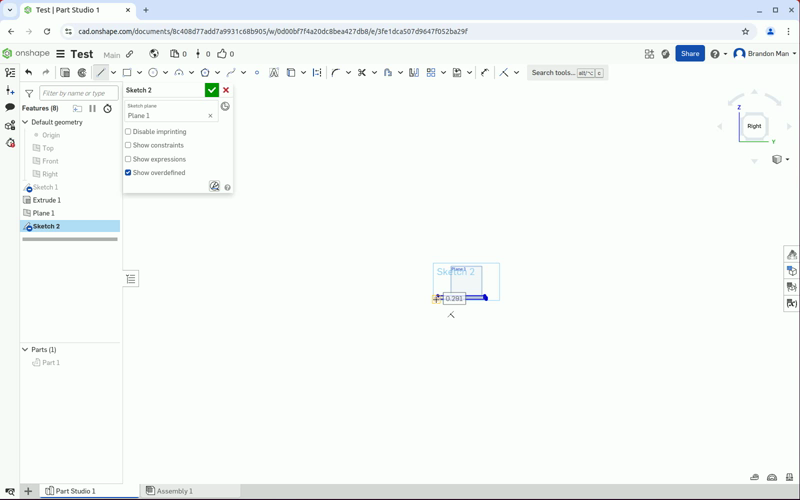
key(esc)
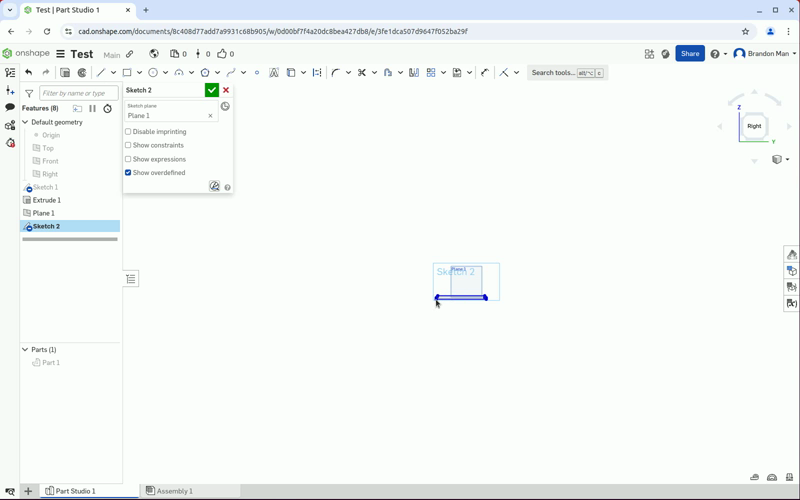
mouse_move(471, 298)
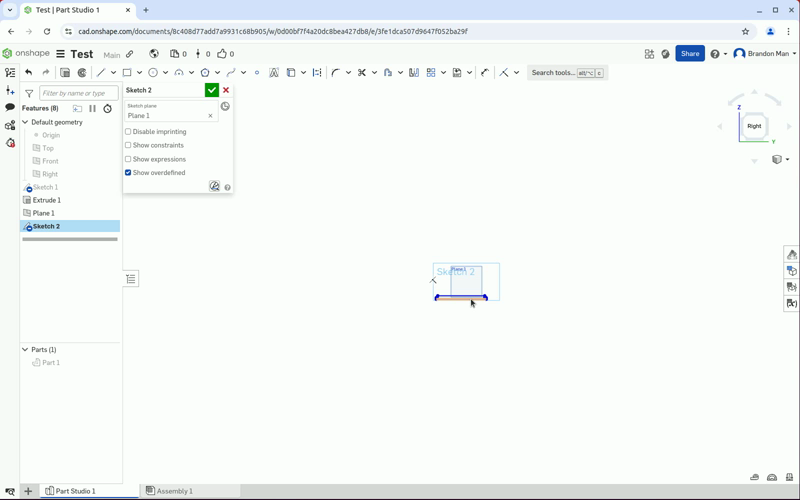
scroll(6)
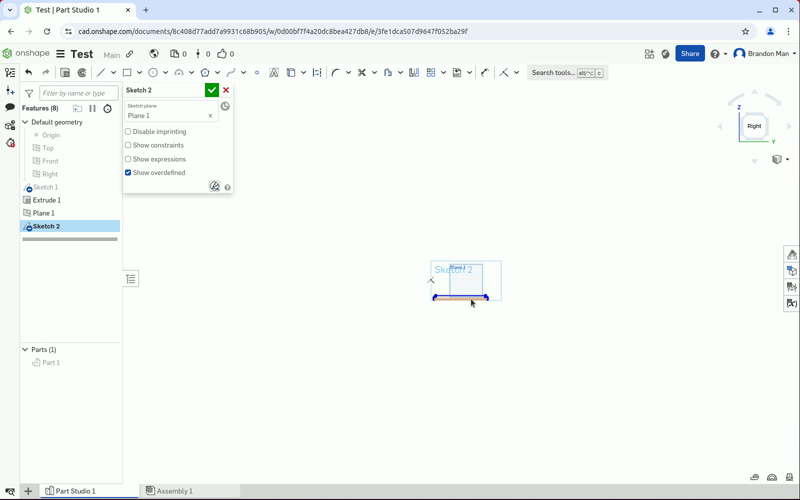
scroll(6)
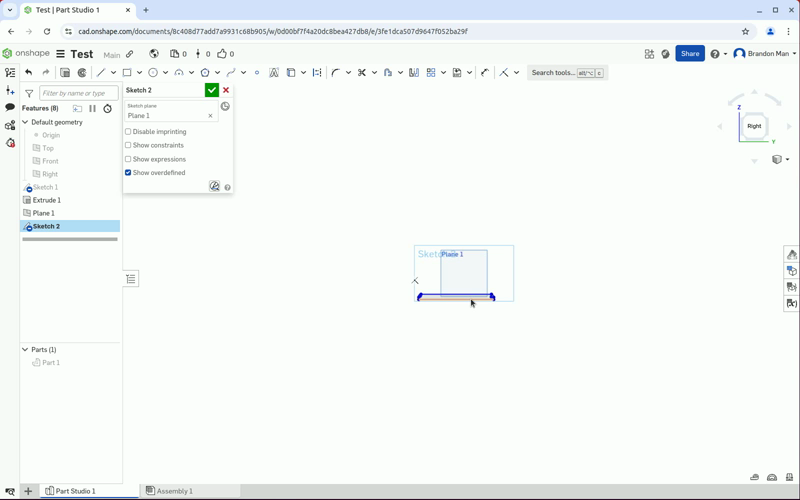
scroll(6)
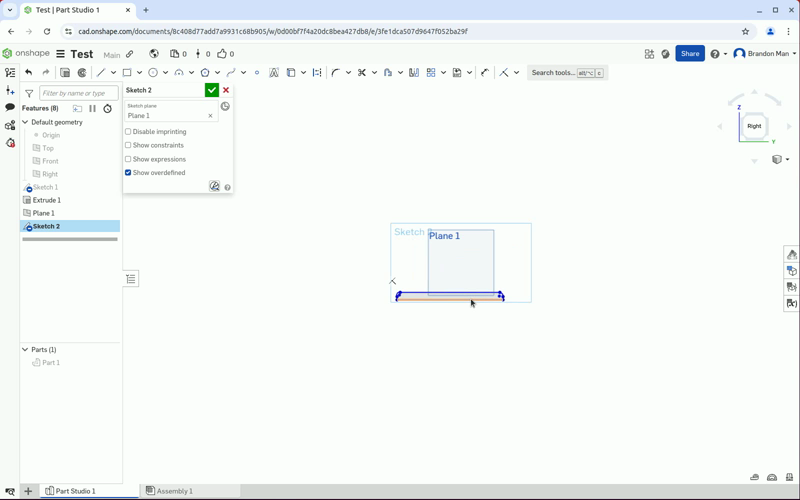
scroll(6)
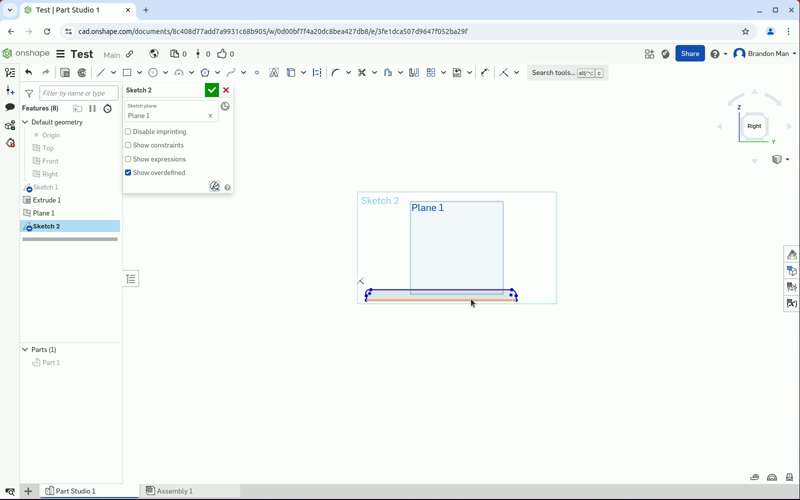
scroll(6)
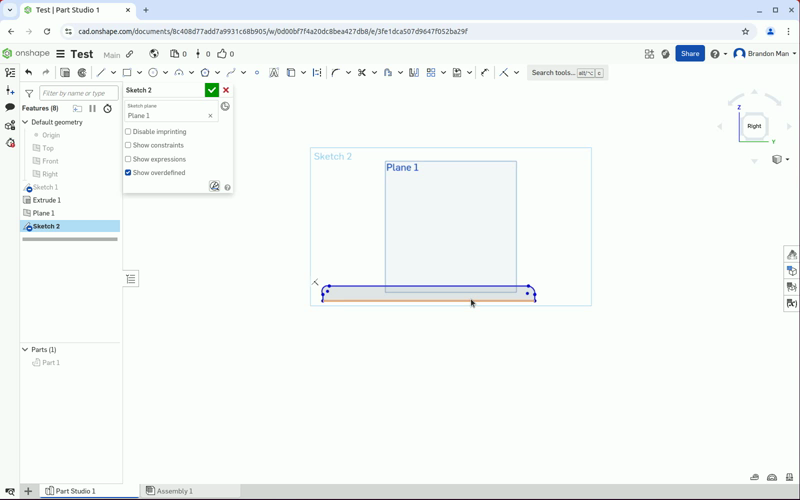
scroll(6)
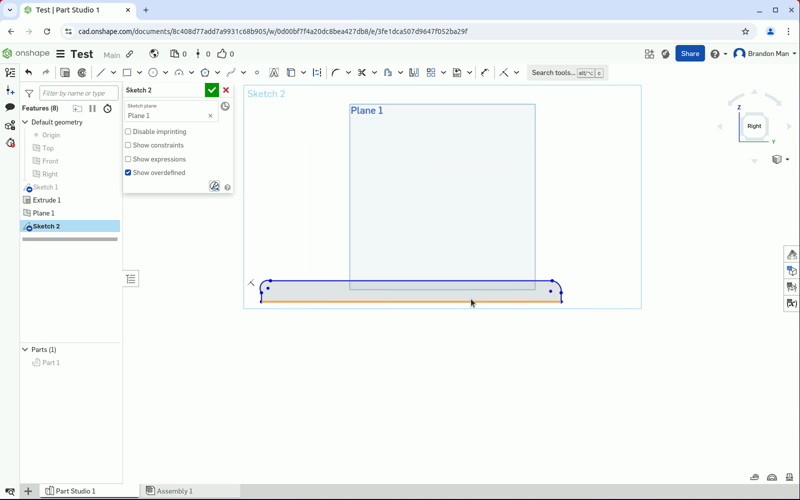
scroll(6)
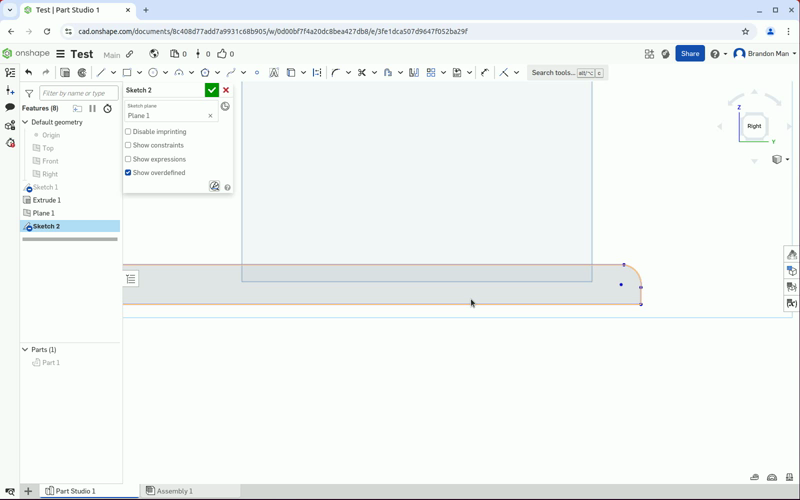
click(471, 298)
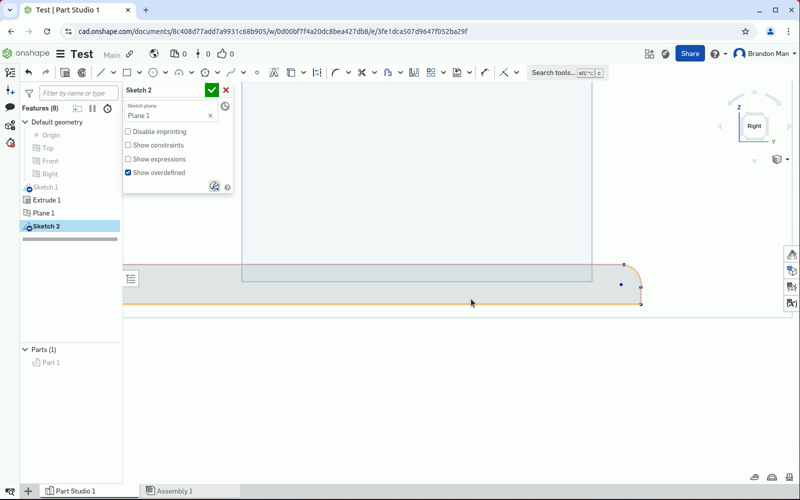
scroll(-6)
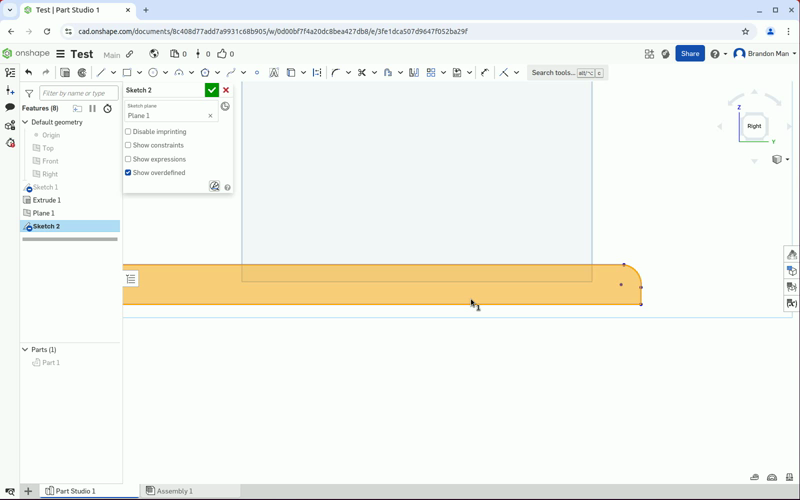
scroll(-6)
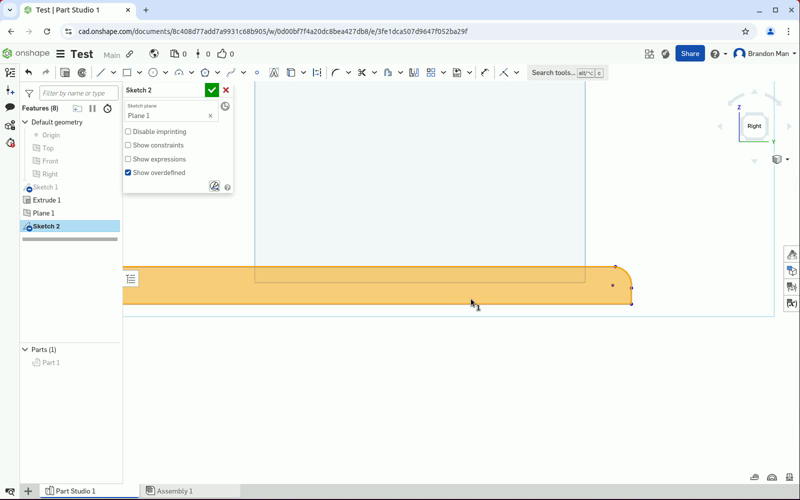
scroll(-6)
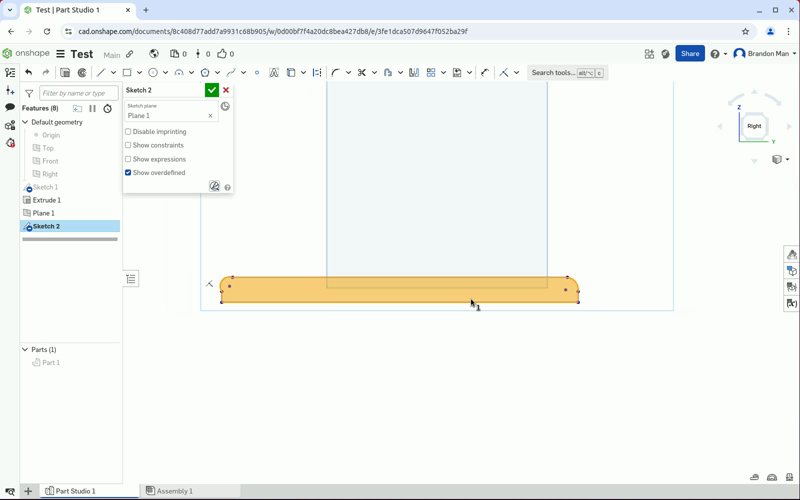
scroll(-6)
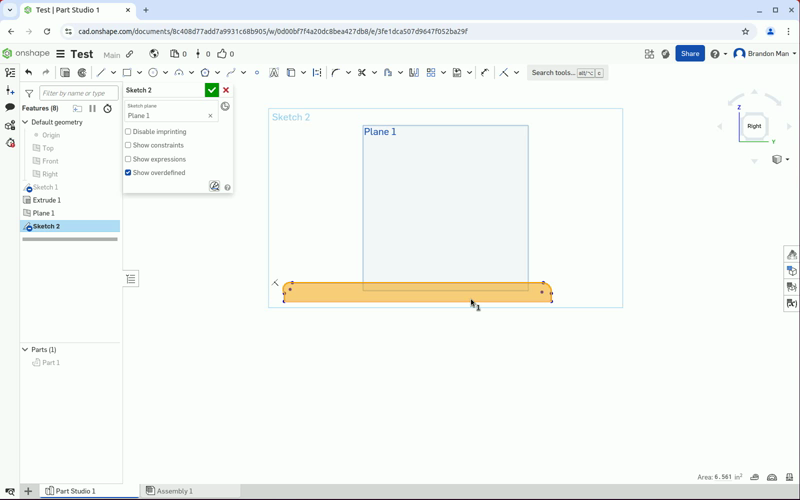
scroll(-6)
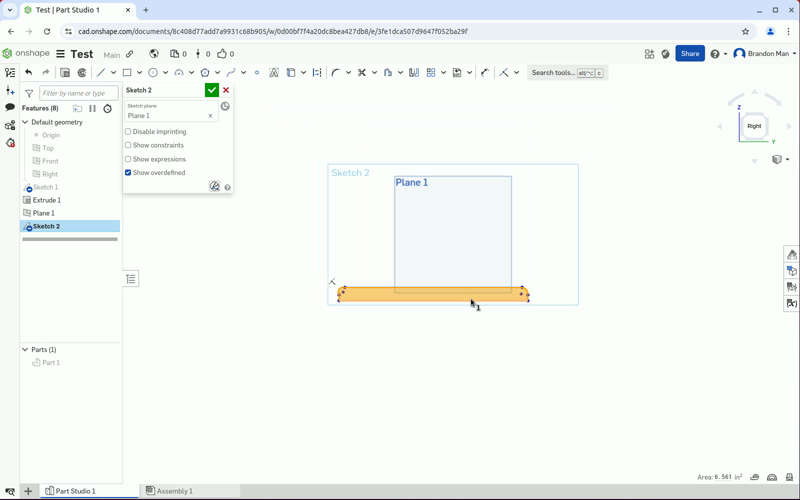
scroll(-6)
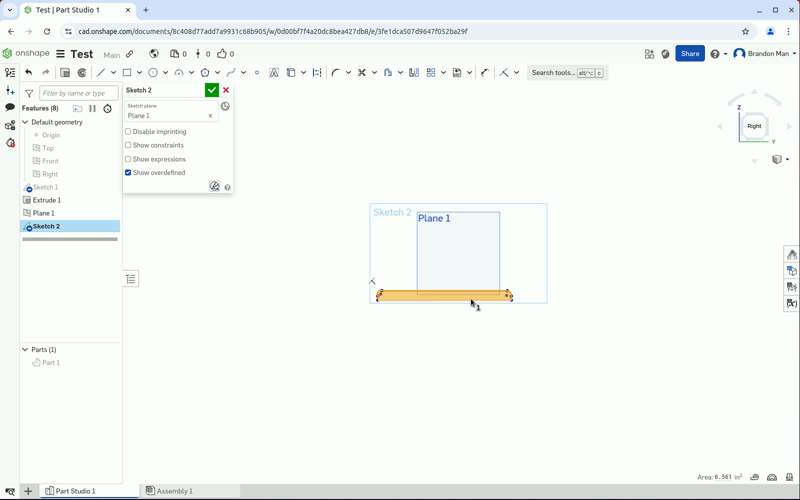
scroll(-6)
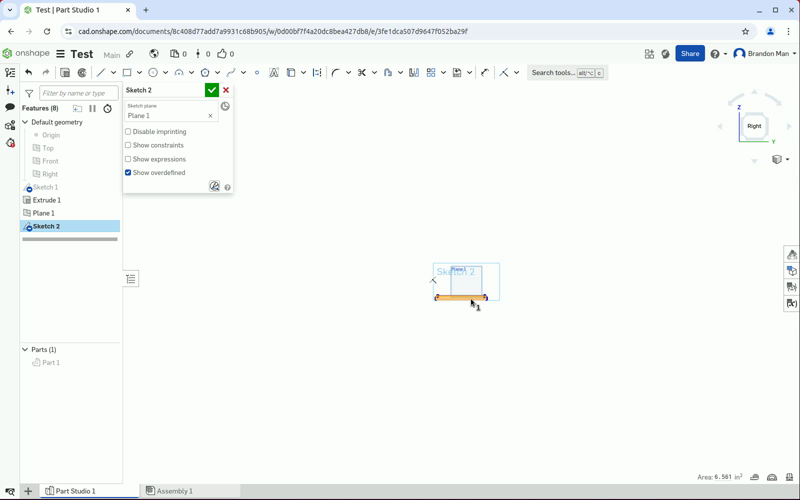
mouse_move(73, 352)
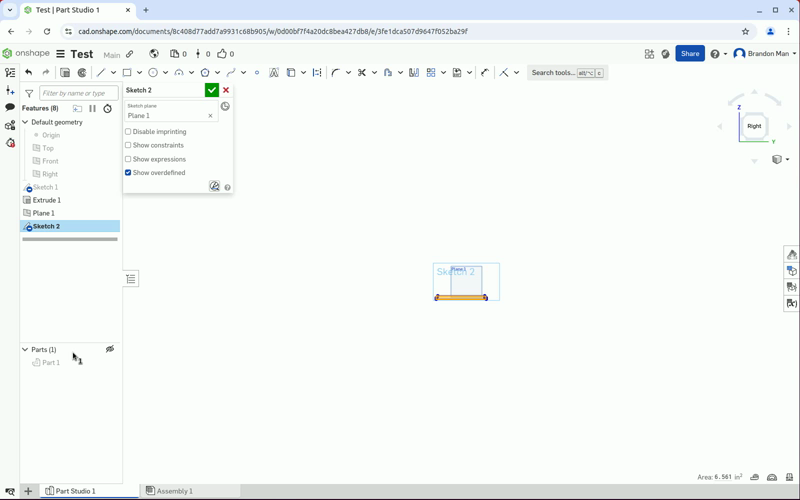
key(shift+y)
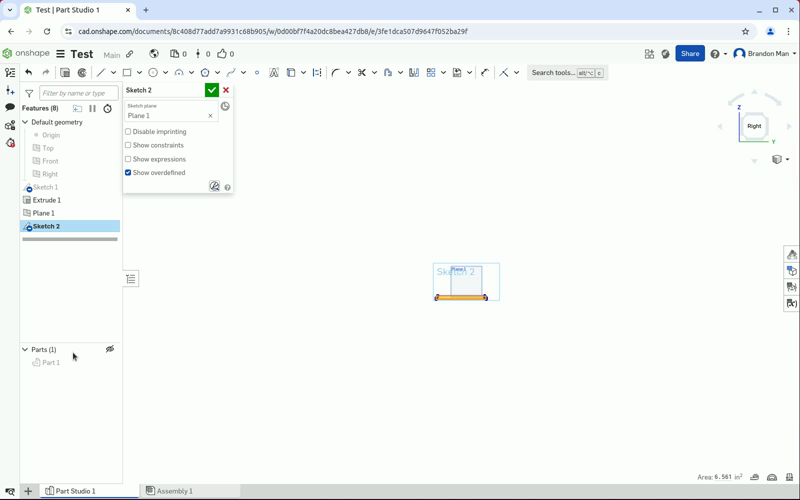
key(shift+e)
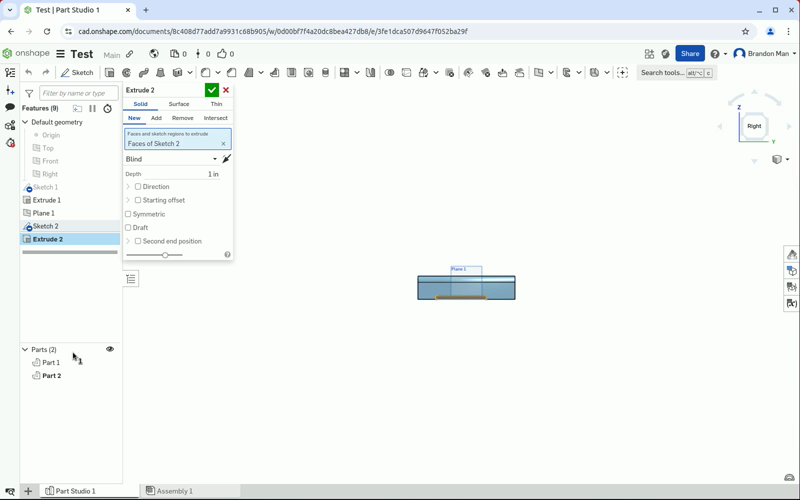
mouse_move(143, 106)
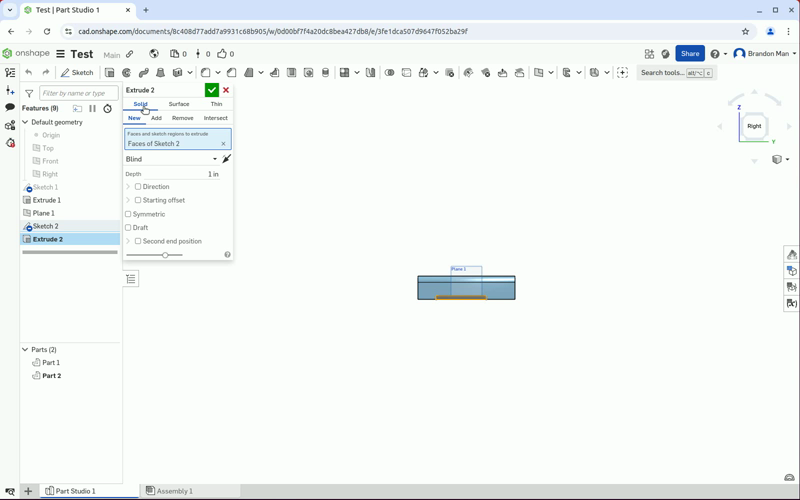
click(143, 106)
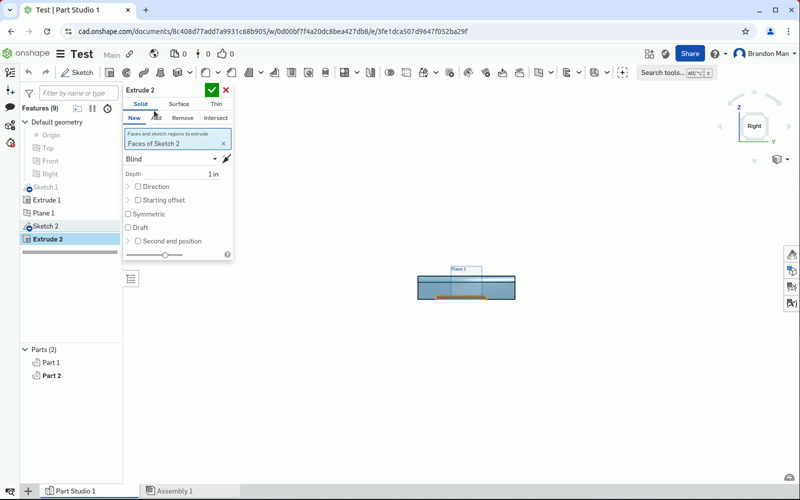
mouse_move(186, 120)
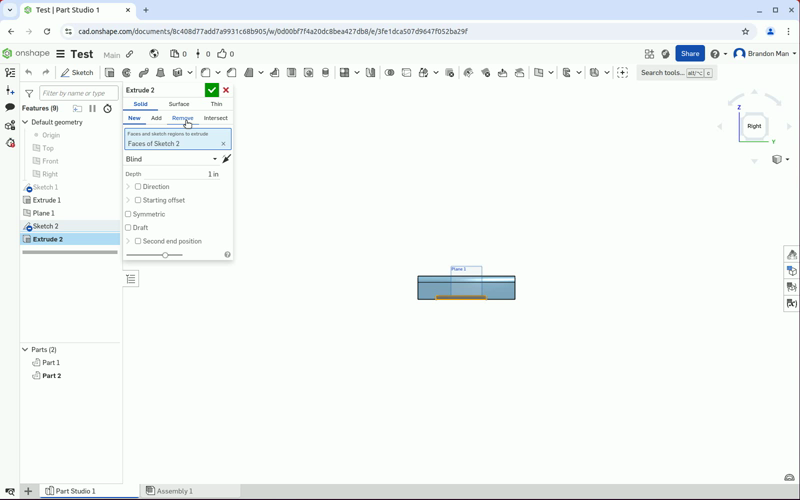
click(186, 120)
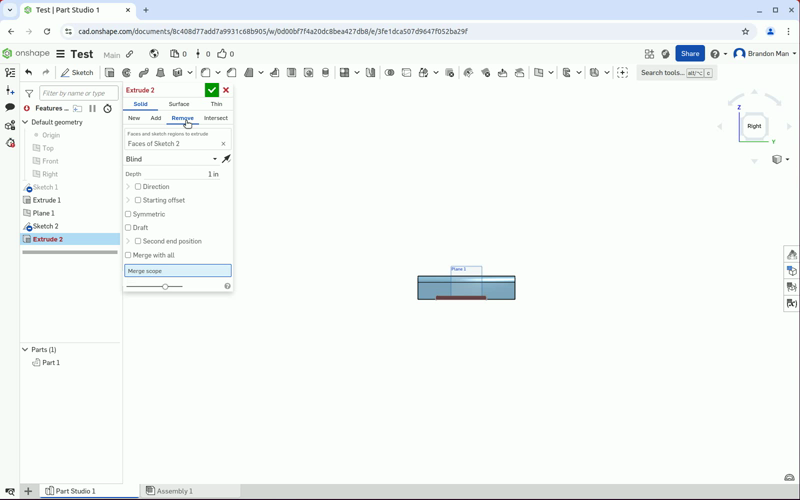
key(tab, 4)
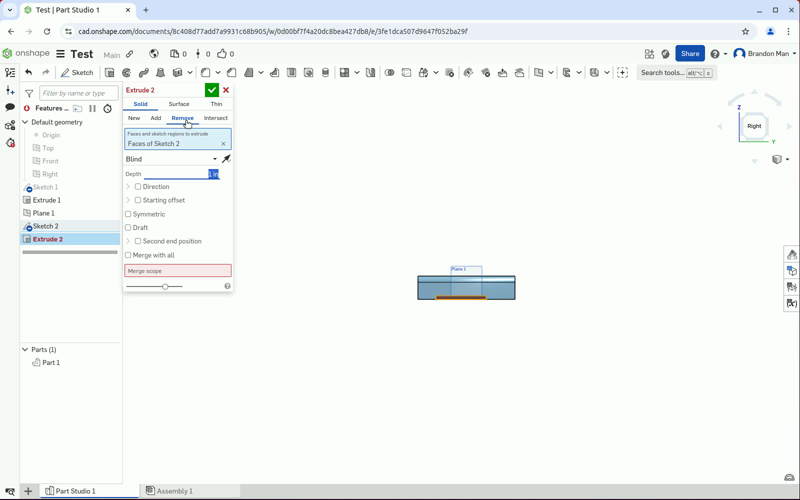
text(30.811)
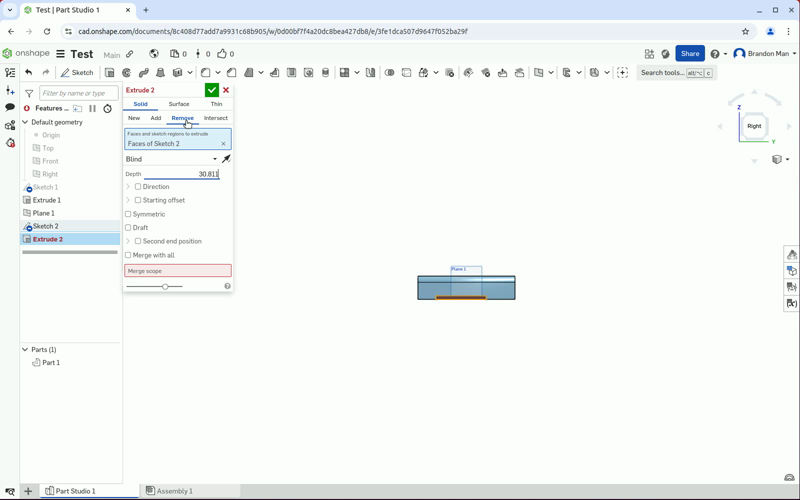
key(tab, 6)
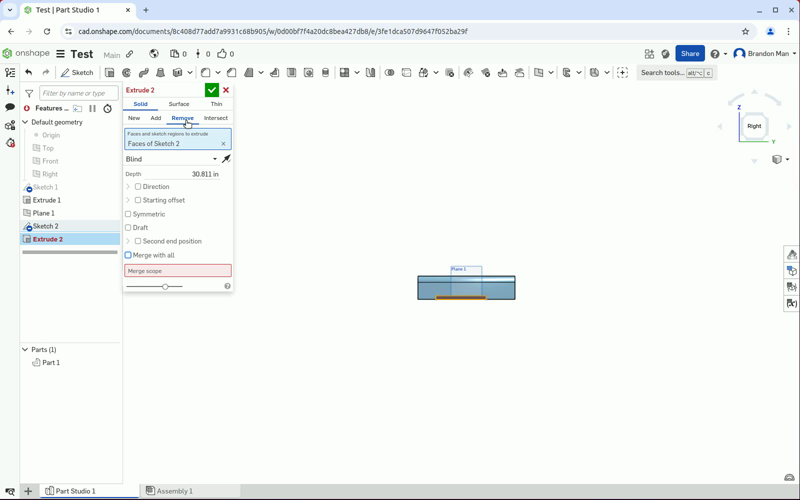
key(space)
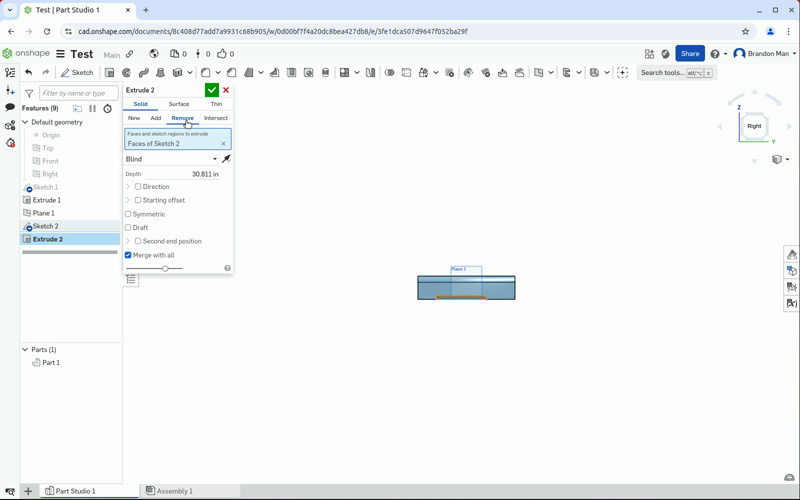
key(enter)
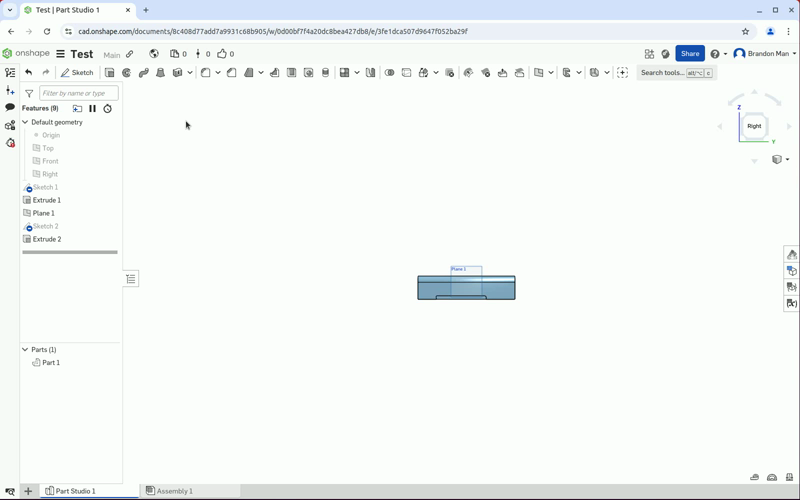
key(shift+h)
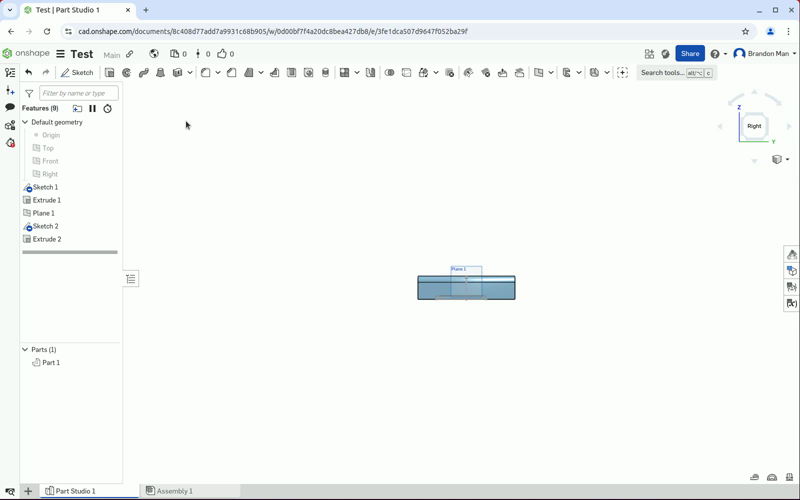
key(shift+h)
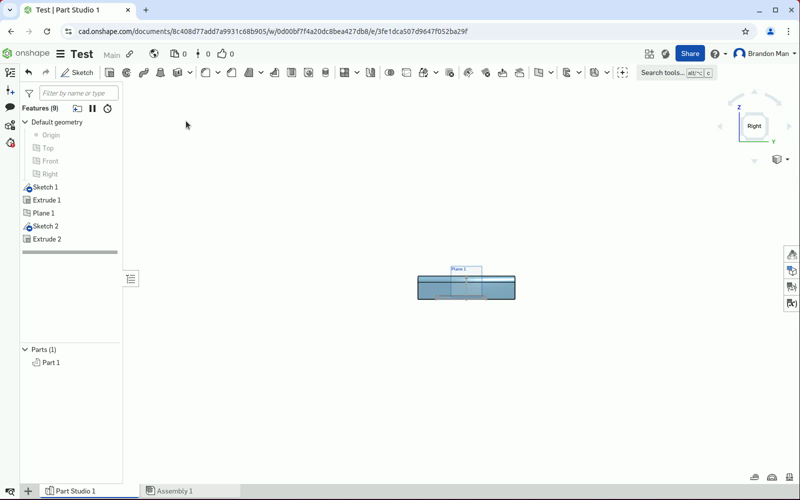
key(shift+7)
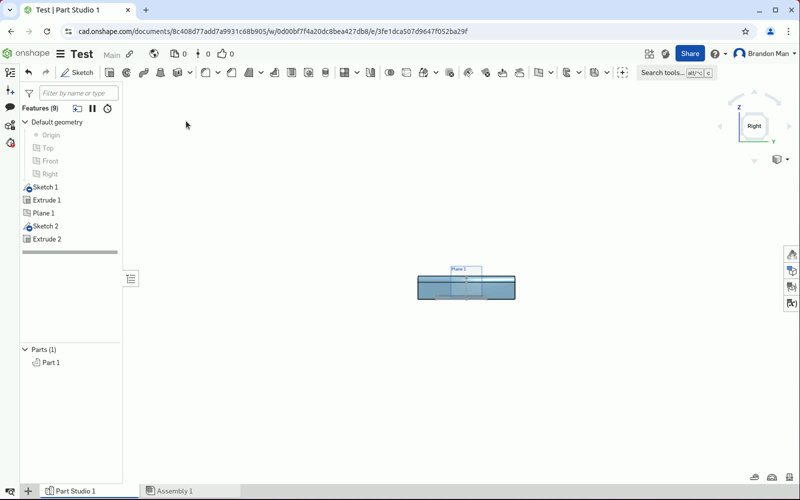
key(right, 2)
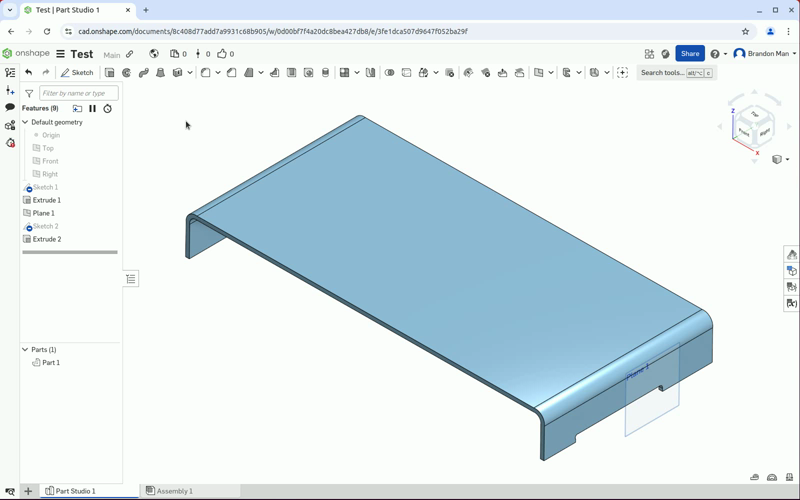
key(down, 2)
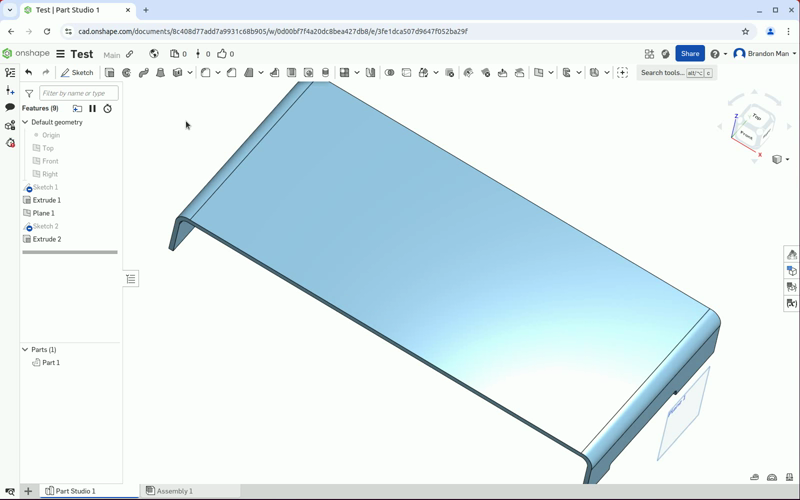
key(up, 2)
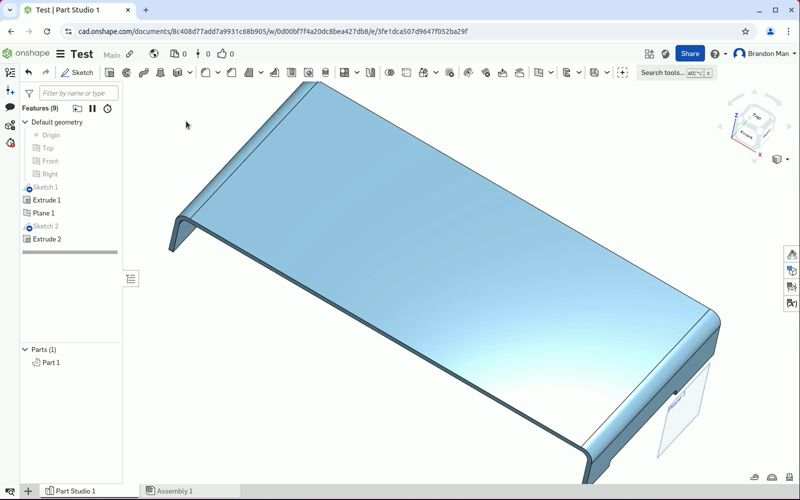
key(left, 2)
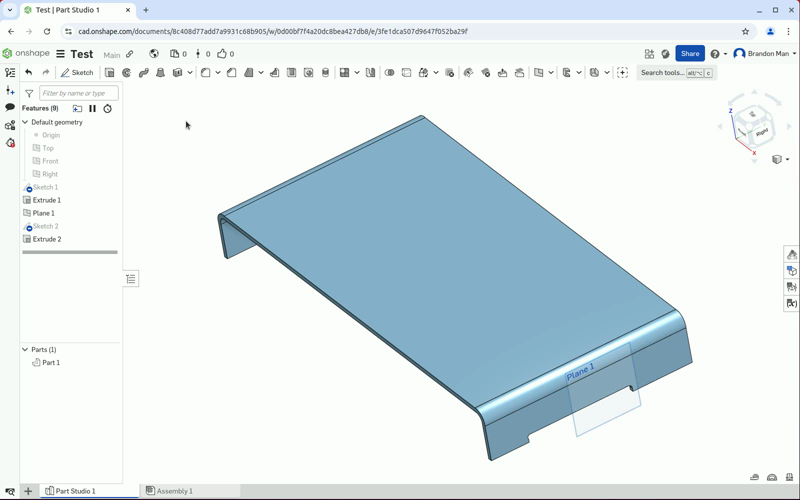
mouse_move(73, 189)
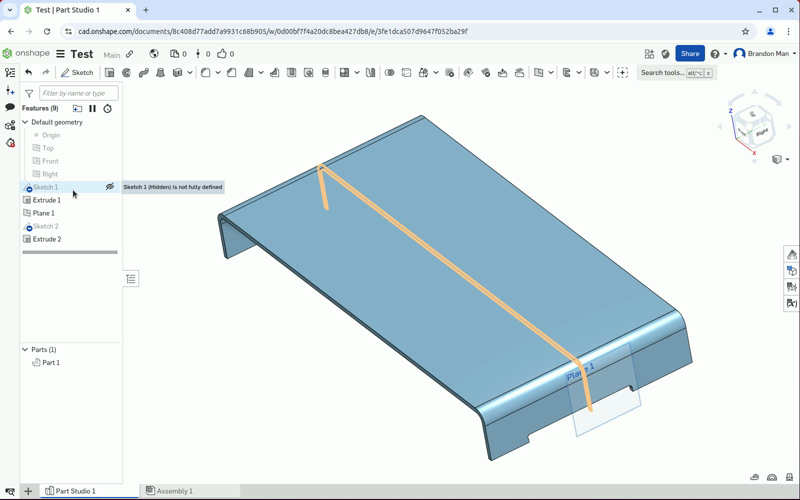
click(73, 189)